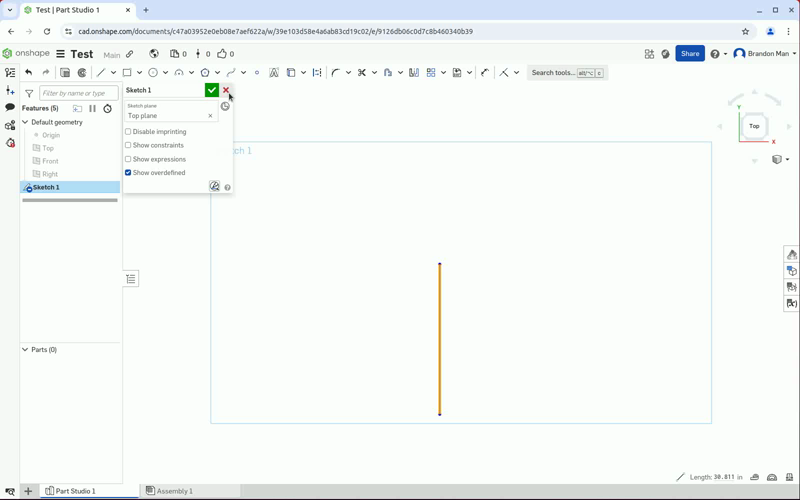
key(shift+h)
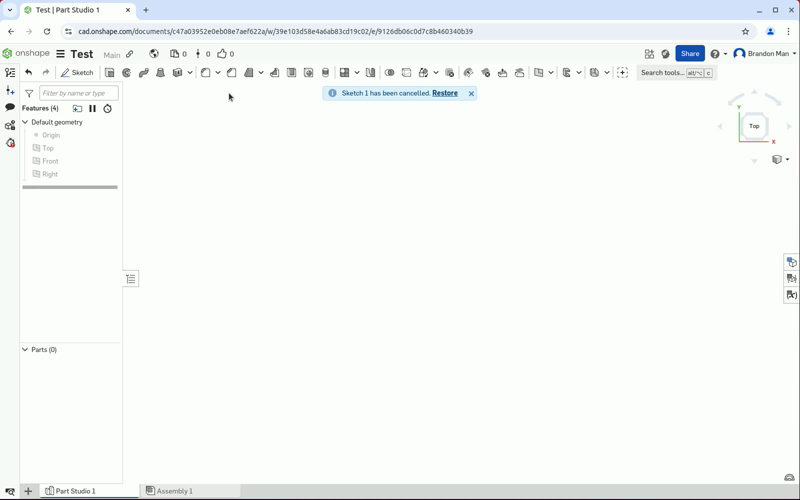
mouse_move(73, 352)
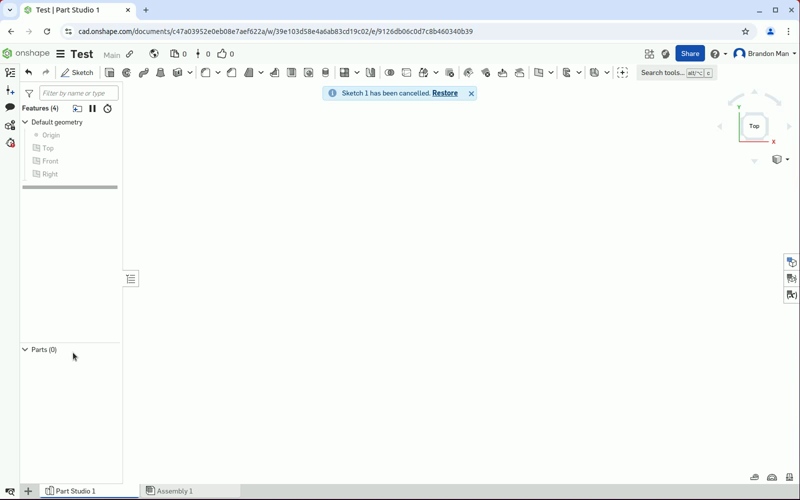
key(y)
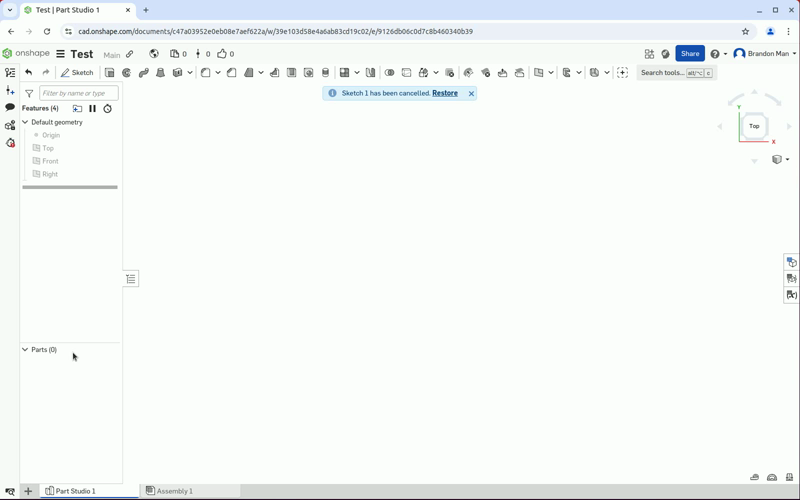
key(shift+p)
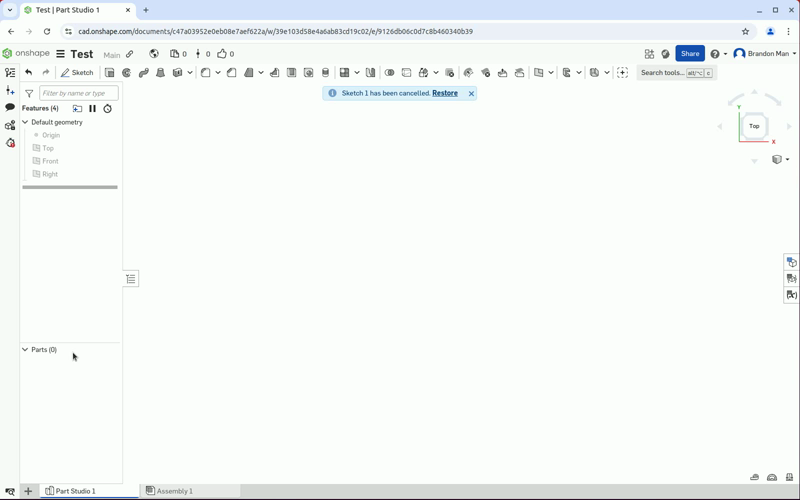
key(space)
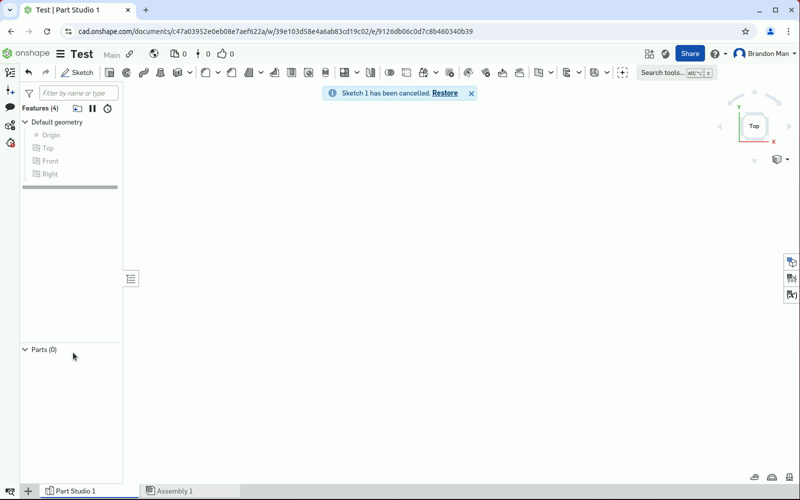
key_down(shift)
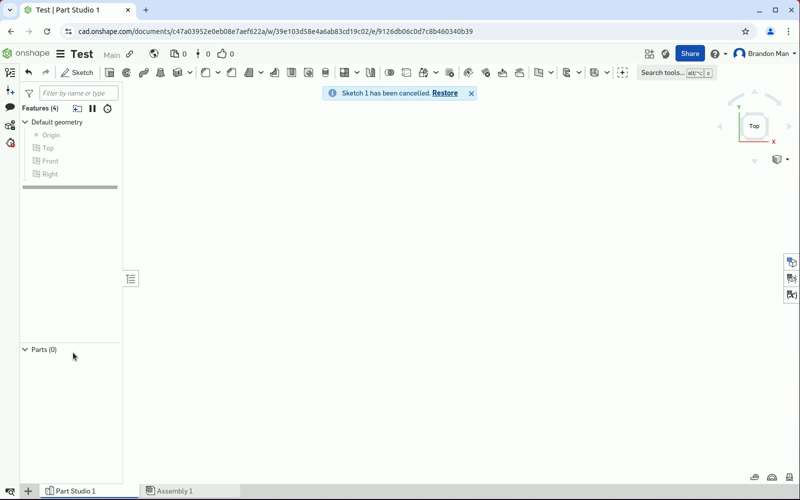
key(up)
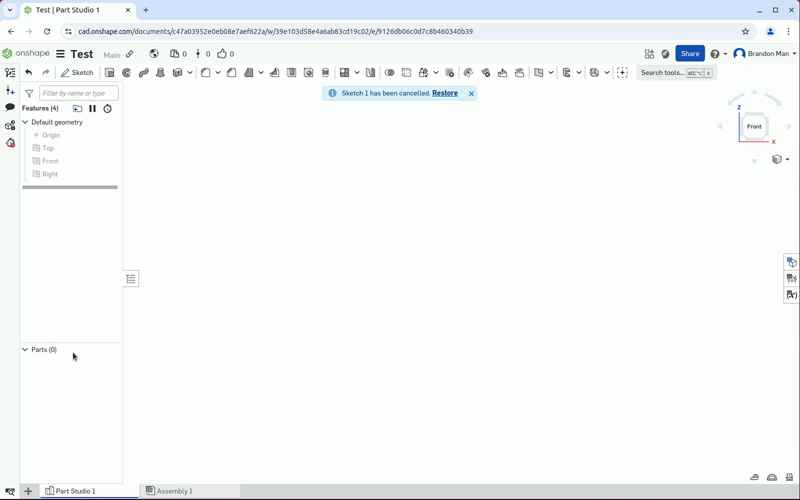
key_up(shift)
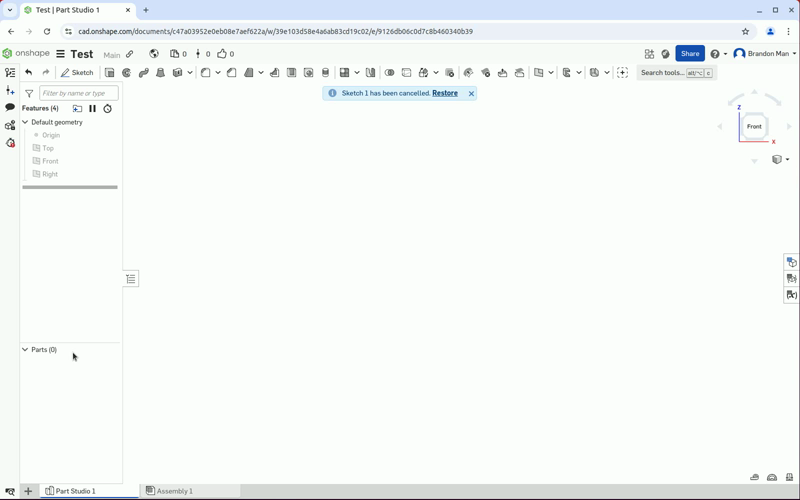
mouse_move(73, 352)
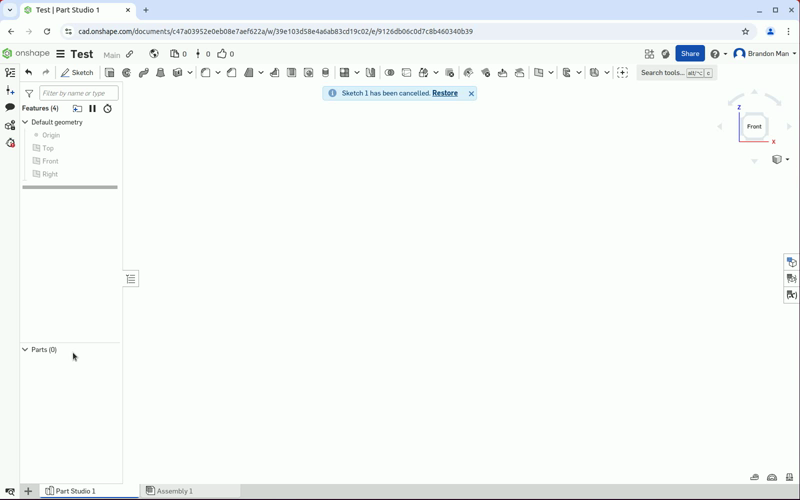
key(shift+y)
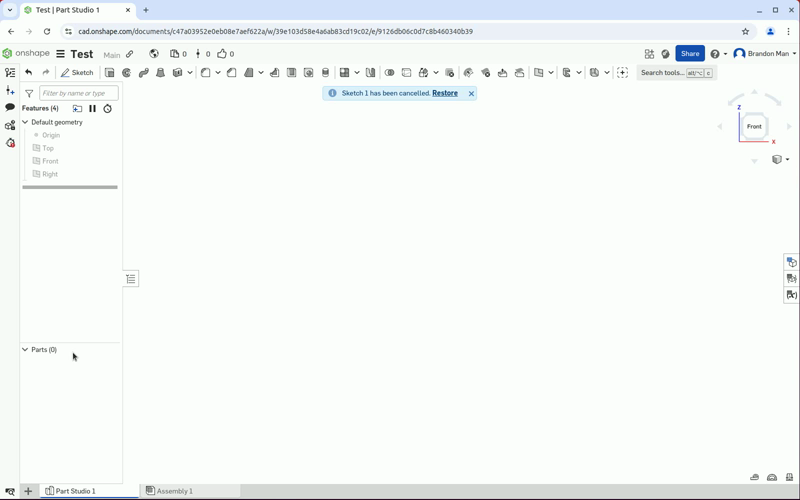
key(shift+s)
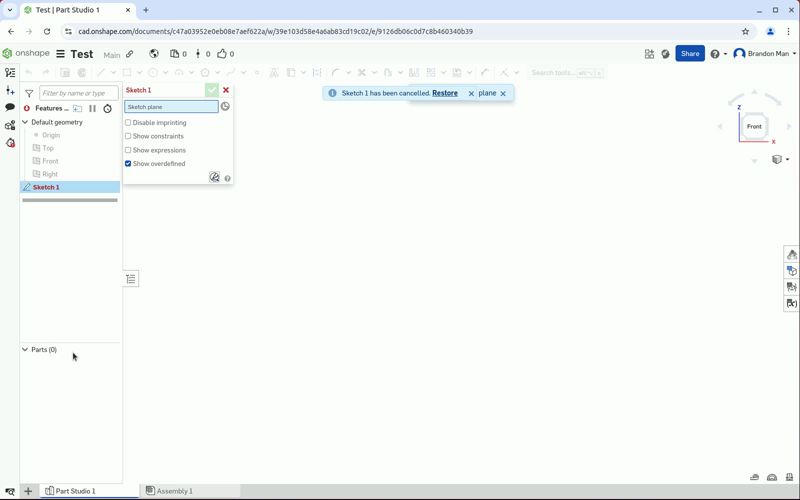
mouse_move(73, 163)
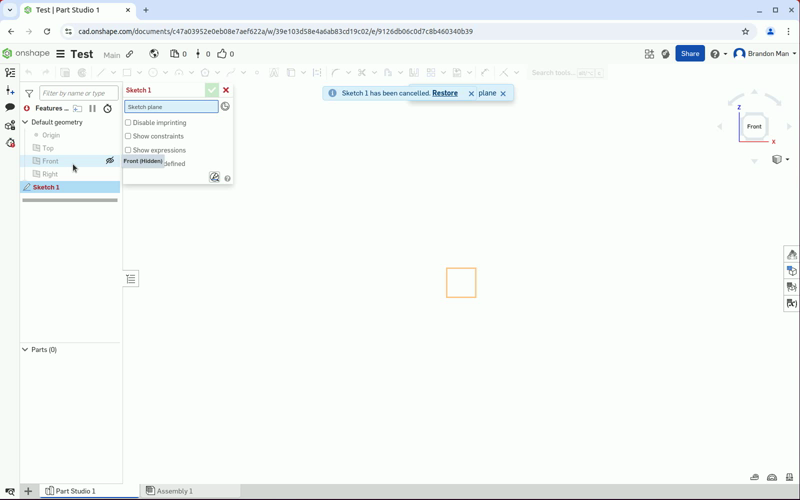
click(73, 163)
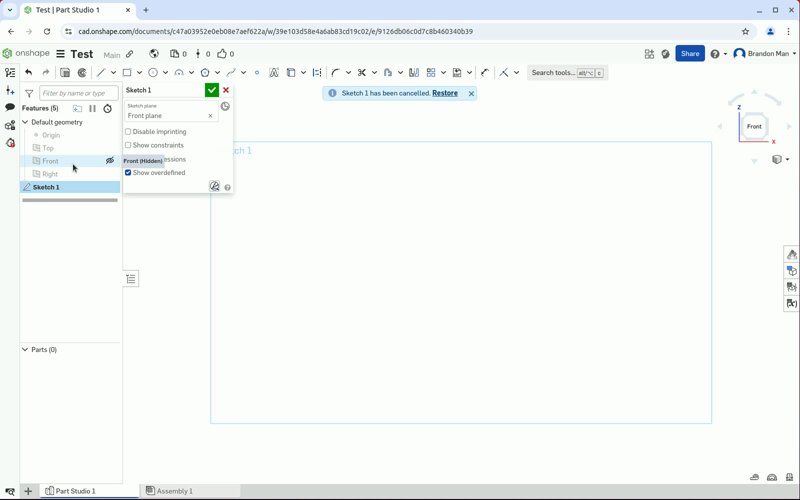
mouse_move(73, 352)
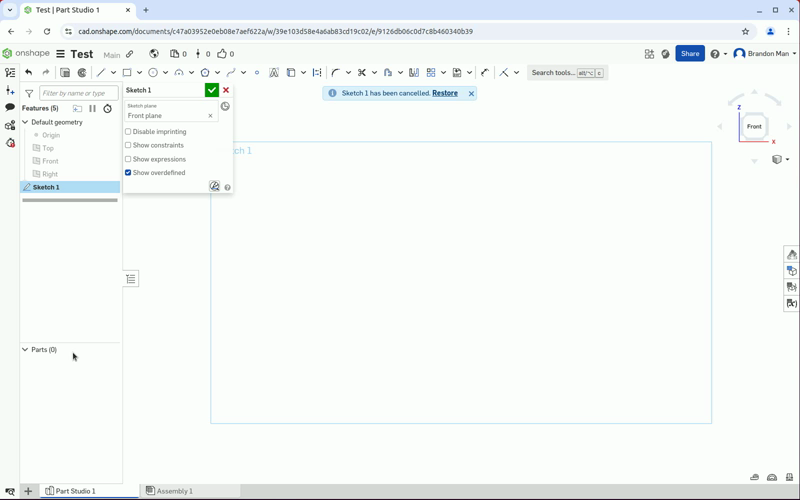
key(y)
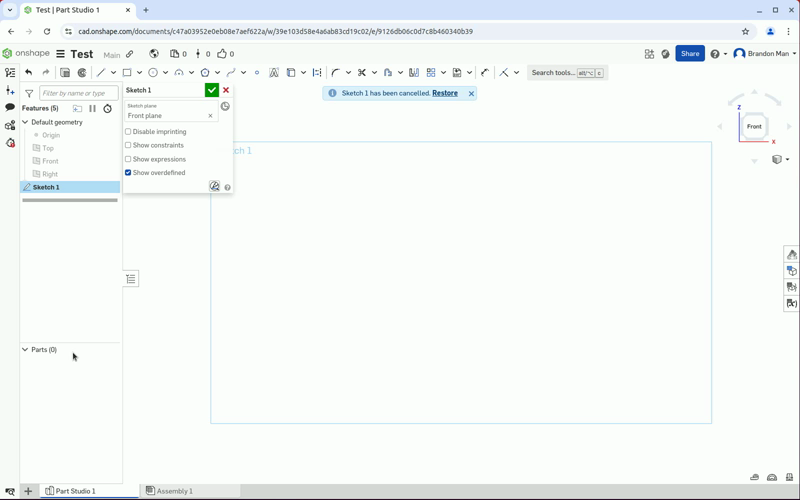
key(l)
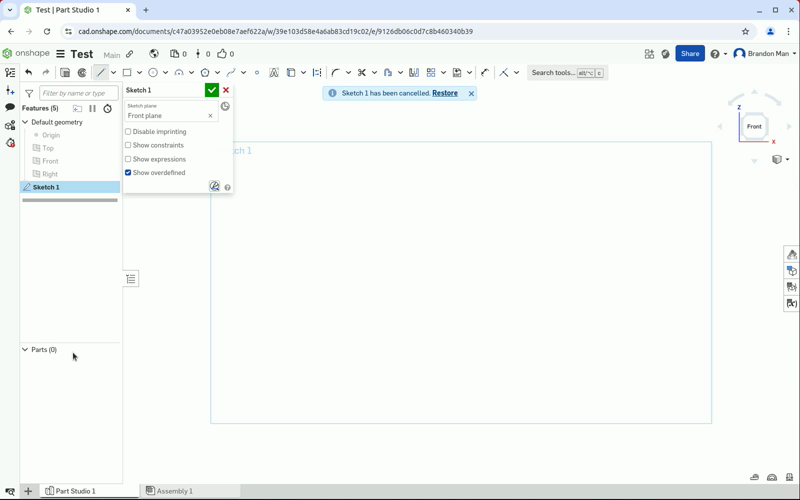
key_down(shift)
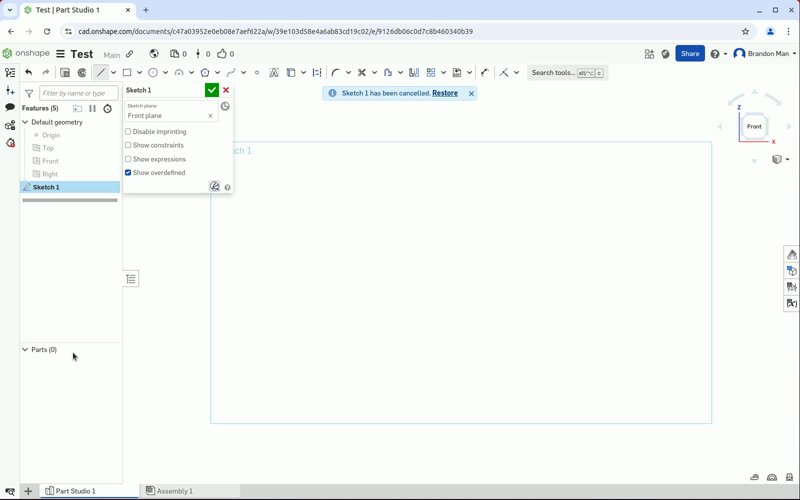
mouse_move(370, 290)
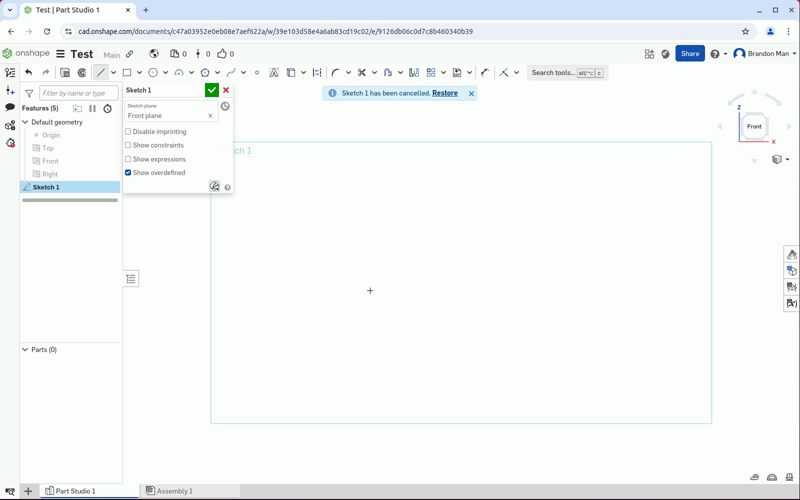
click(370, 290)
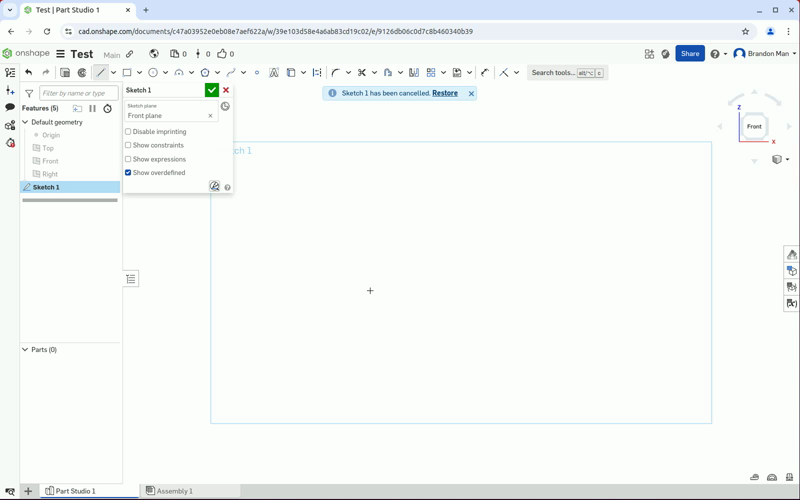
key_up(shift)
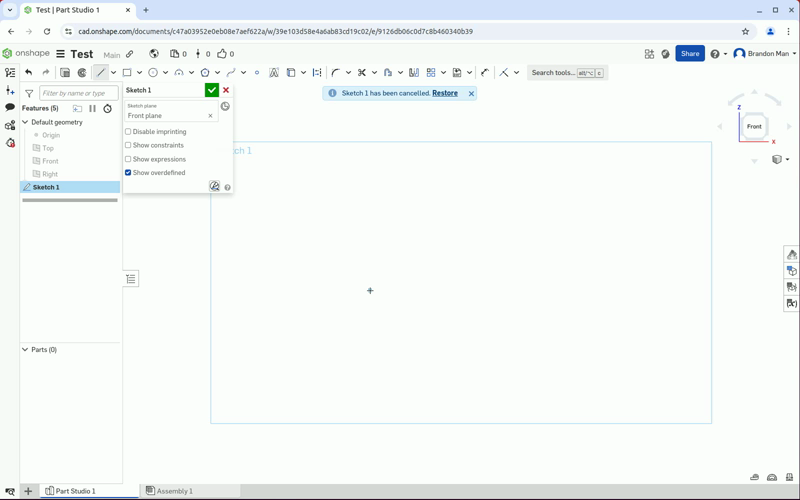
key_down(shift)
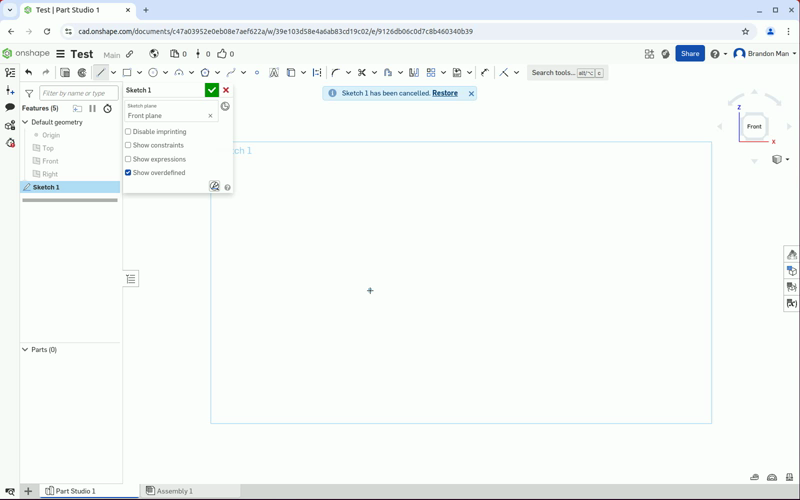
mouse_move(470, 285)
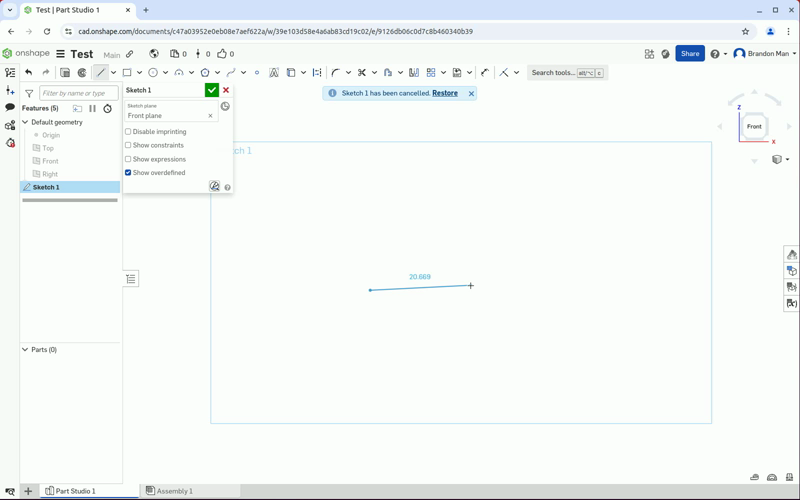
click(470, 285)
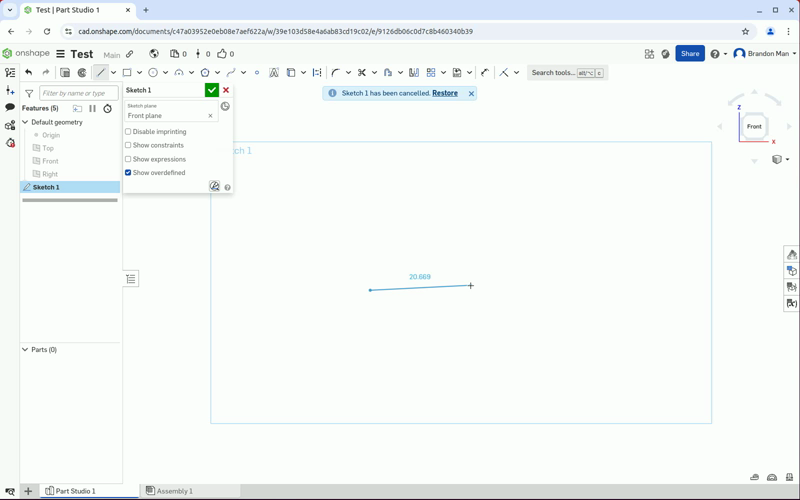
key_up(shift)
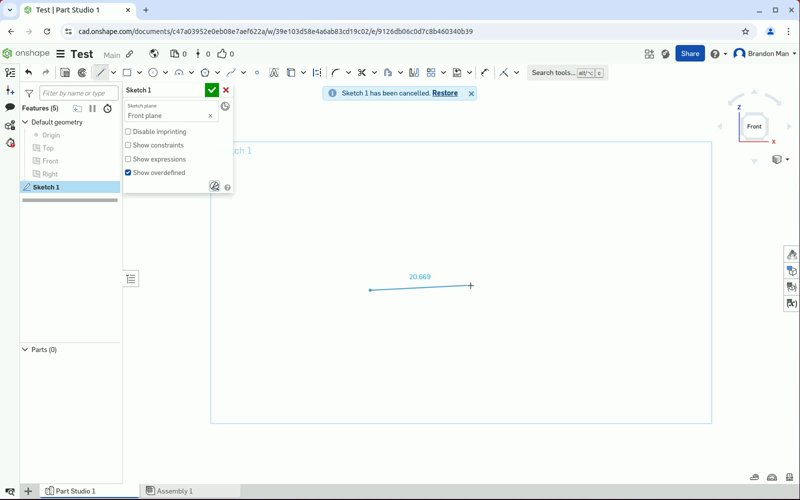
key(esc)
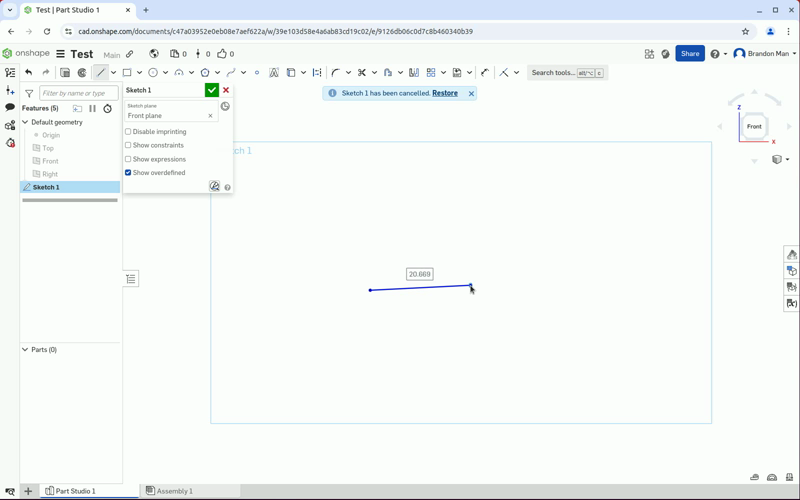
key(a)
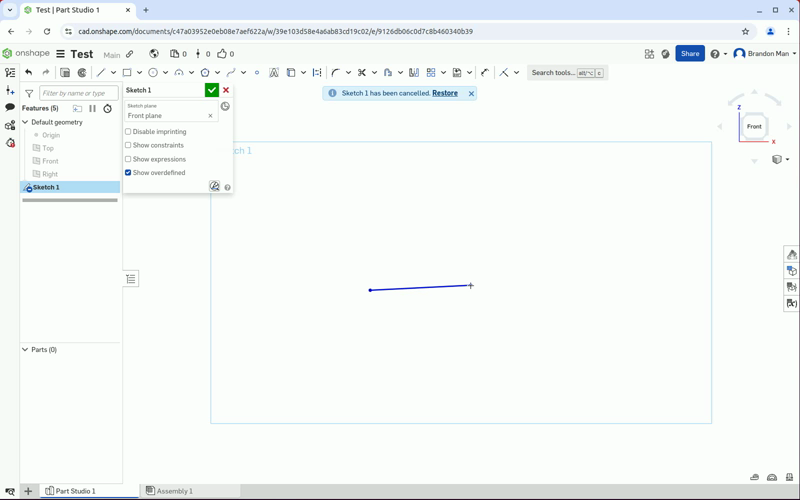
mouse_move(470, 285)
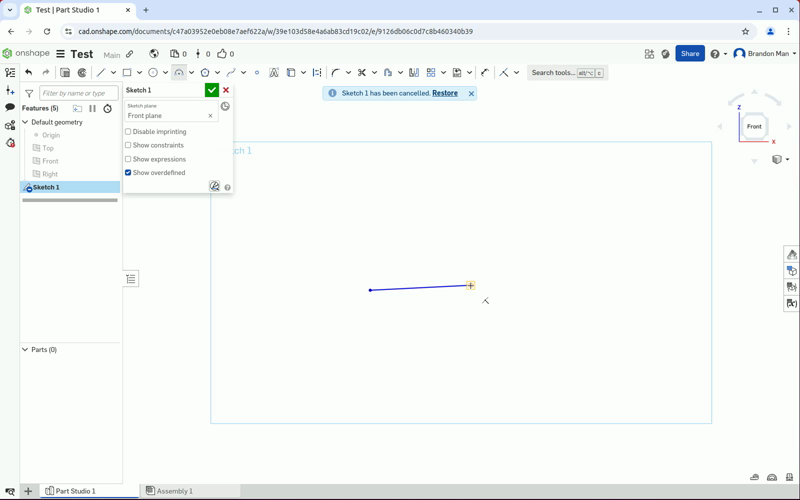
click(470, 285)
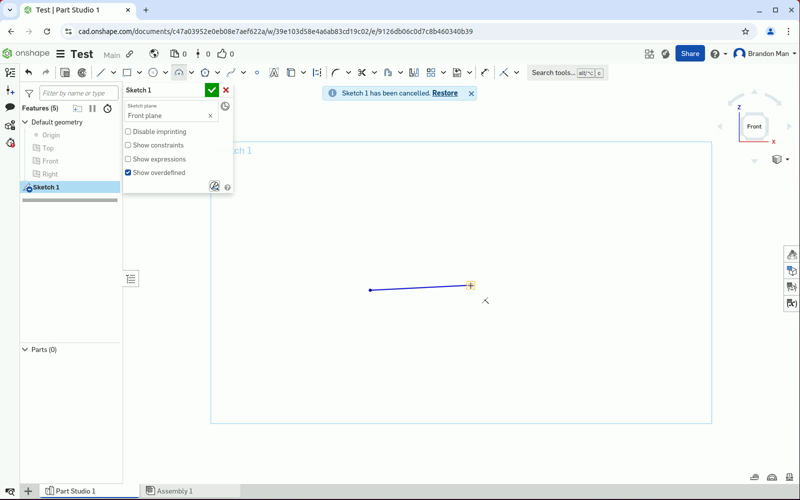
key_down(shift)
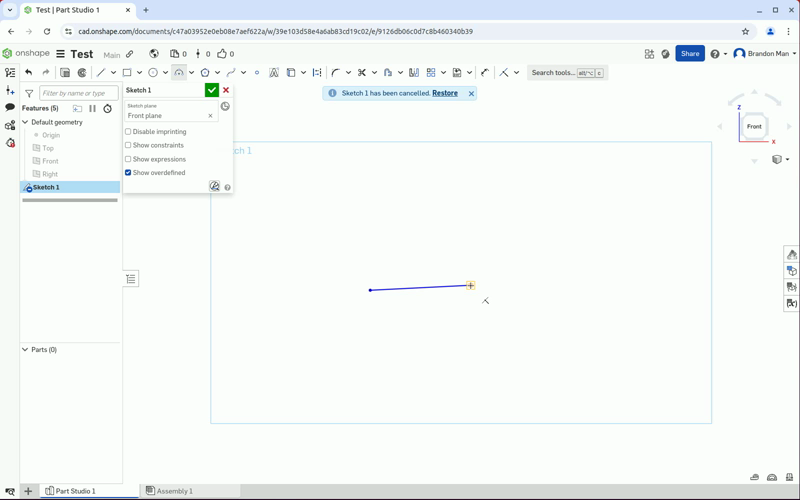
mouse_move(470, 254)
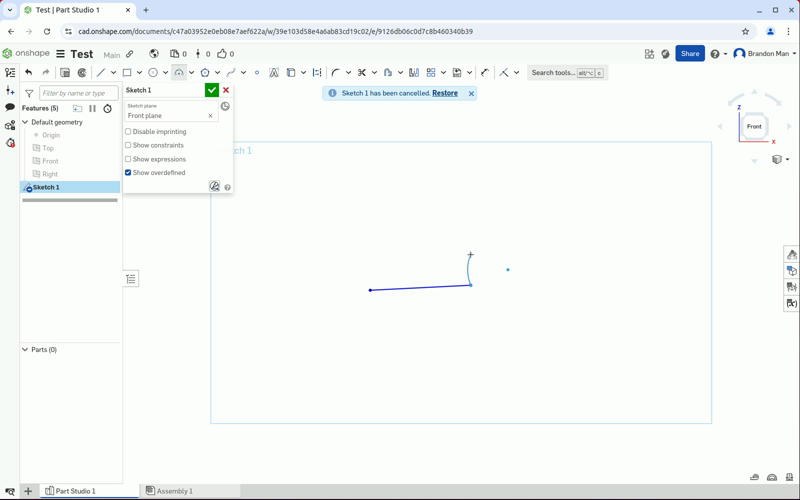
click(470, 254)
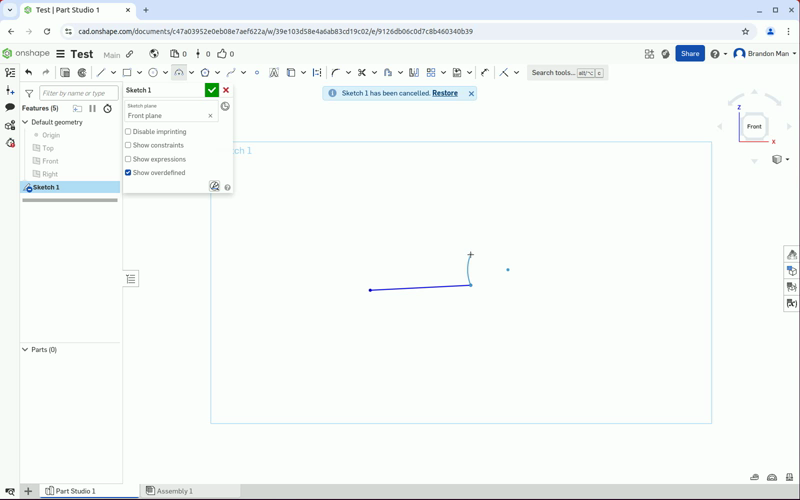
mouse_move(486, 269)
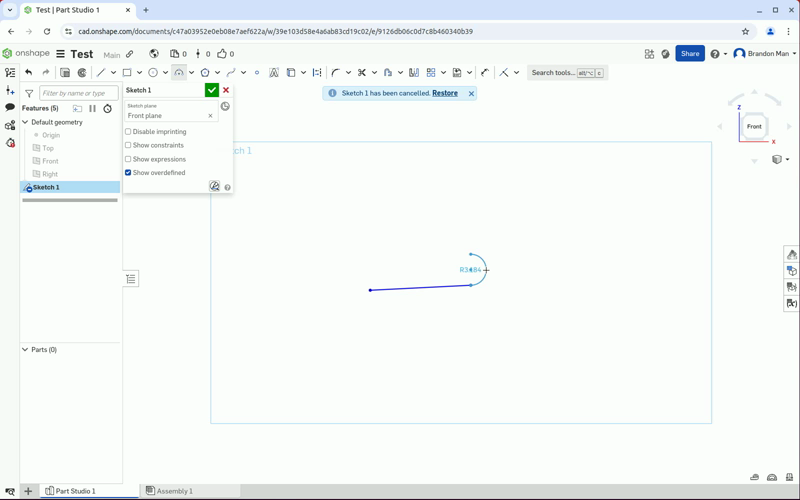
click(486, 269)
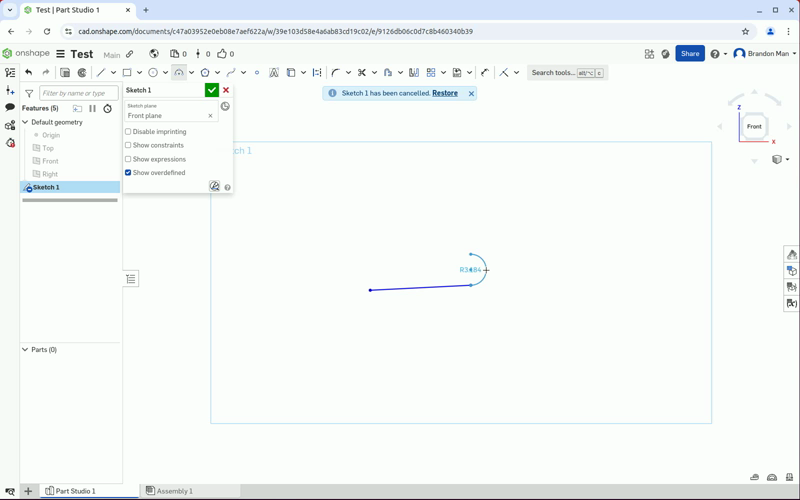
key_up(shift)
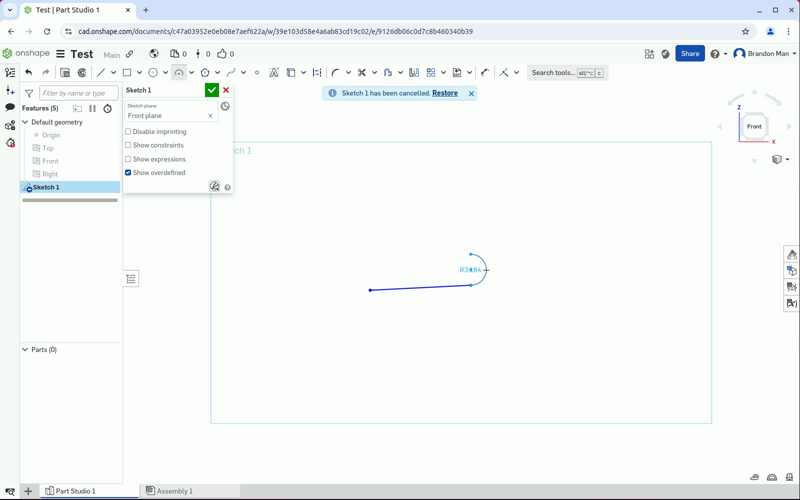
key(esc)
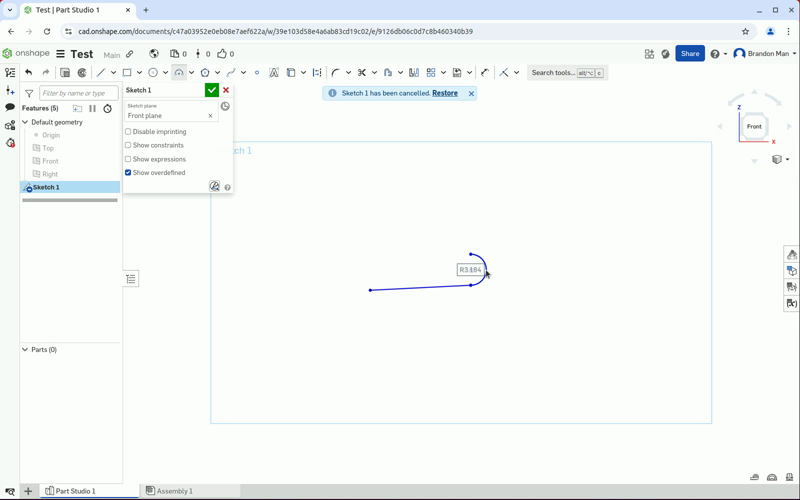
key(l)
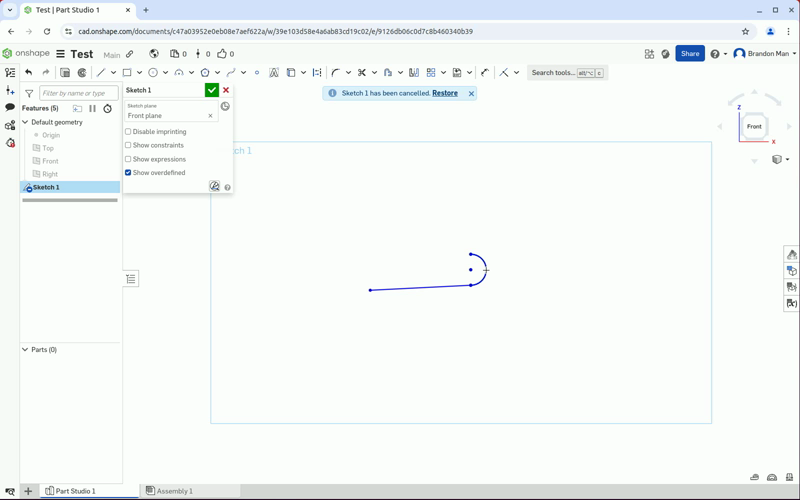
mouse_move(470, 254)
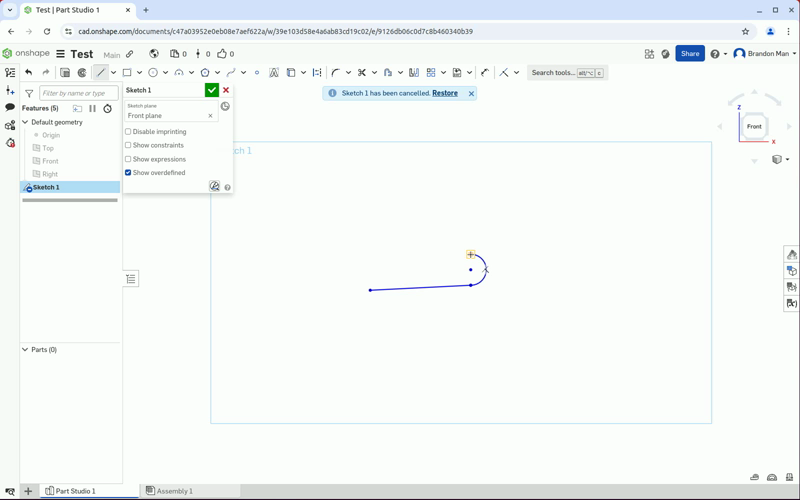
click(470, 254)
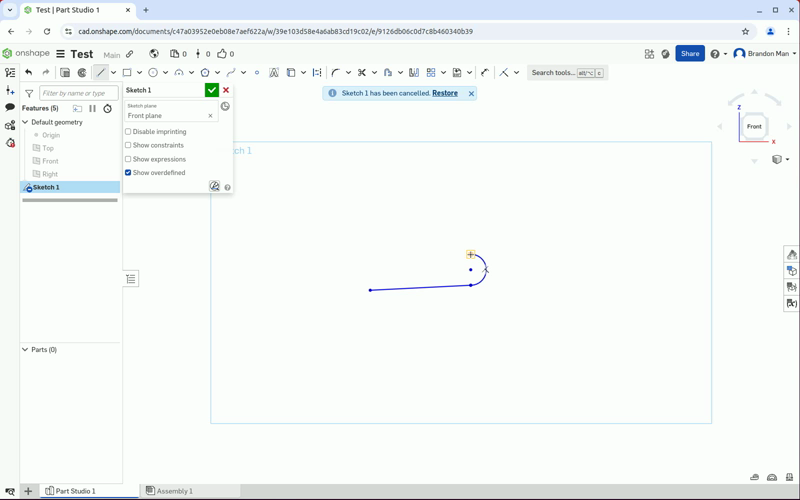
key_down(shift)
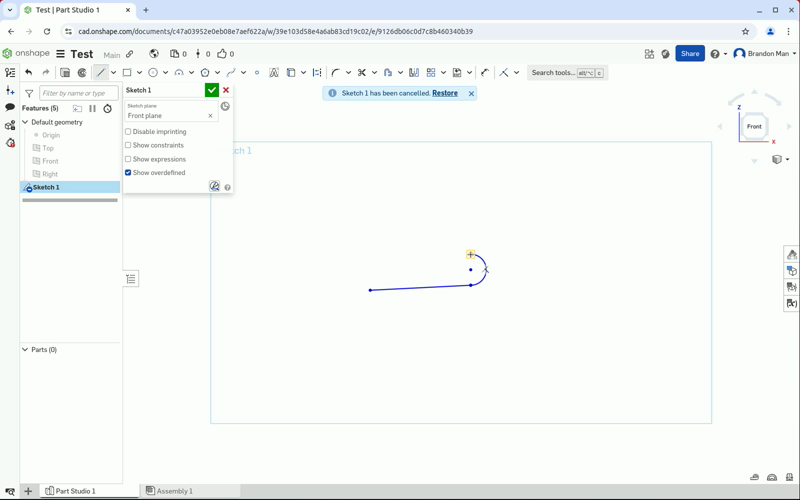
mouse_move(370, 249)
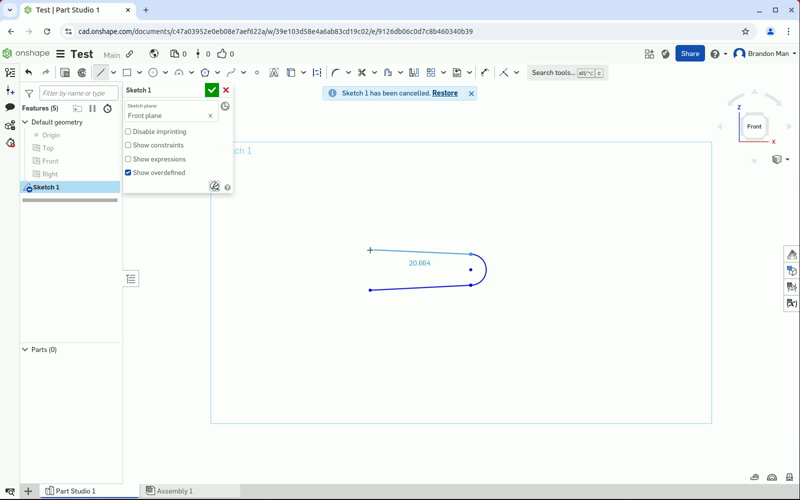
click(370, 249)
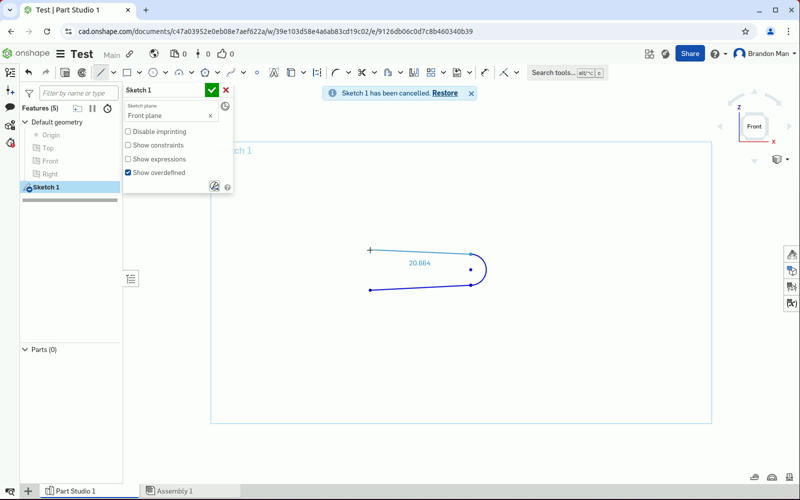
key_up(shift)
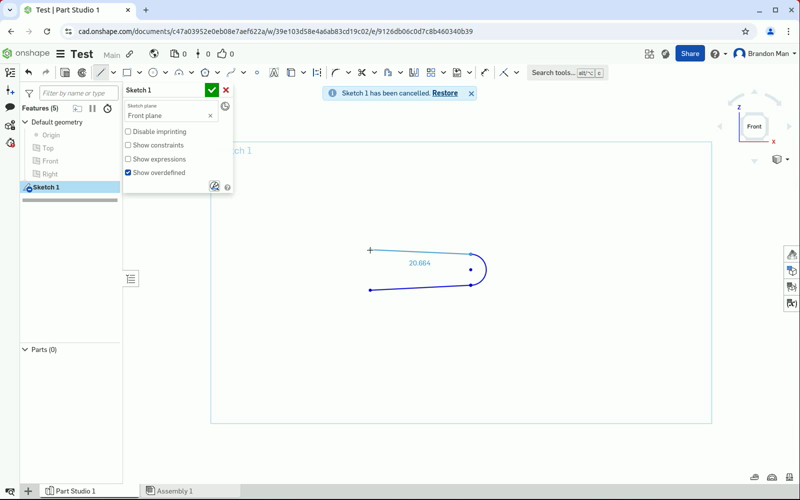
key(esc)
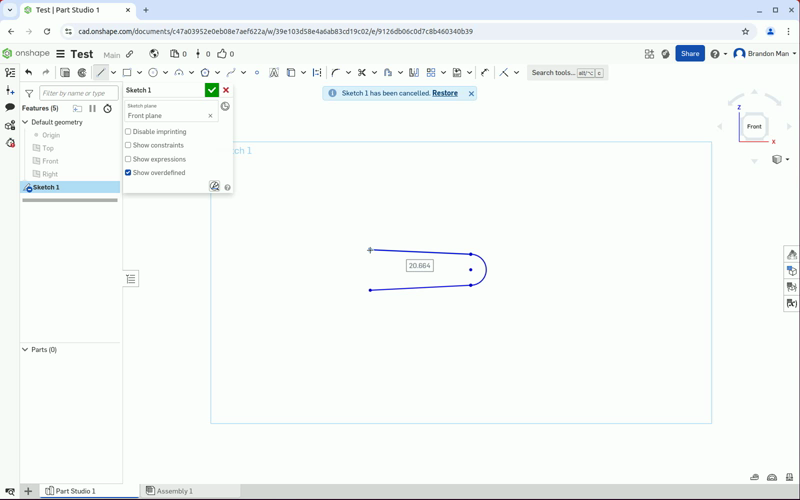
key(a)
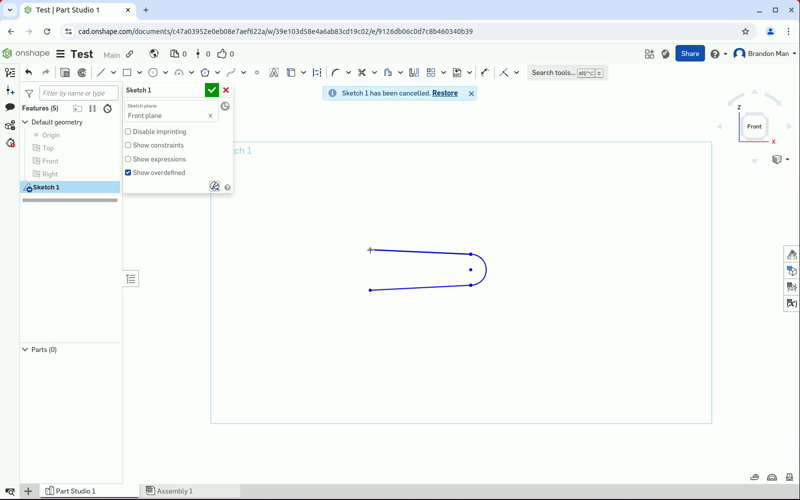
mouse_move(370, 249)
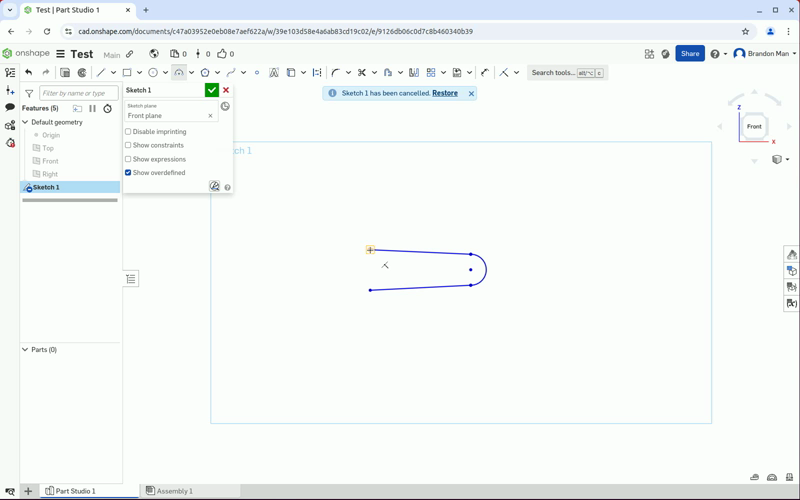
click(370, 249)
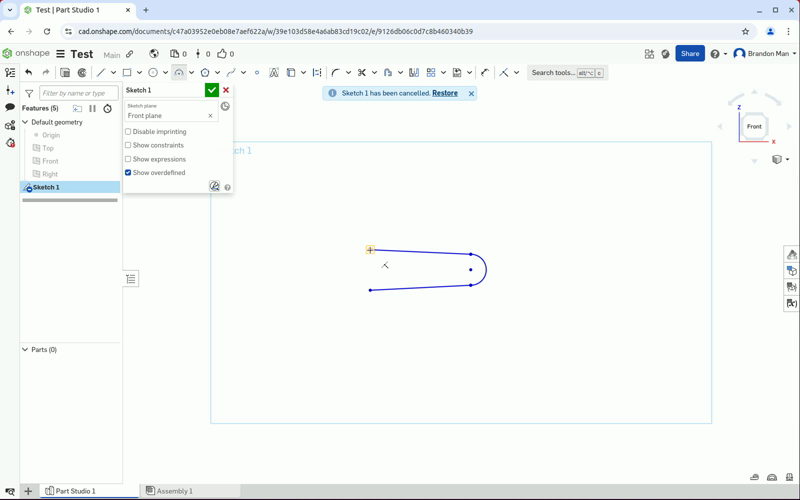
mouse_move(370, 290)
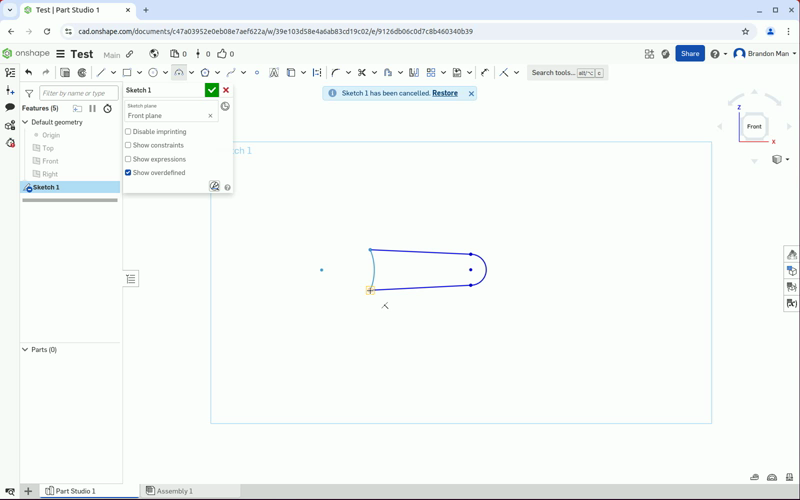
click(370, 290)
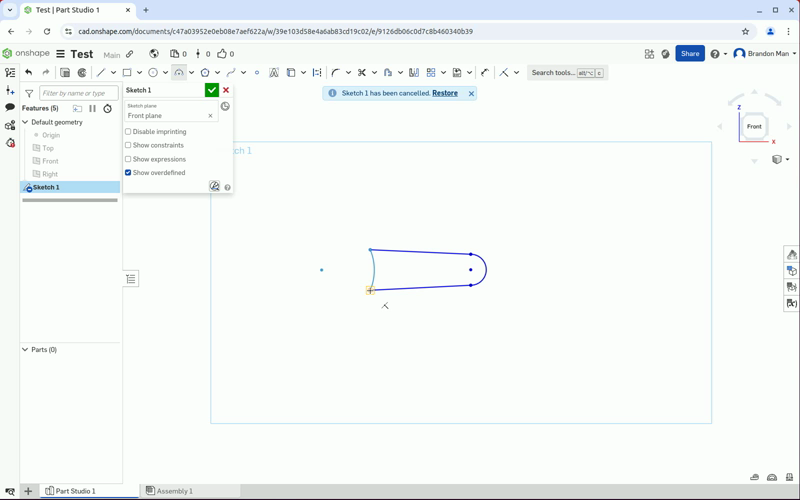
key_down(shift)
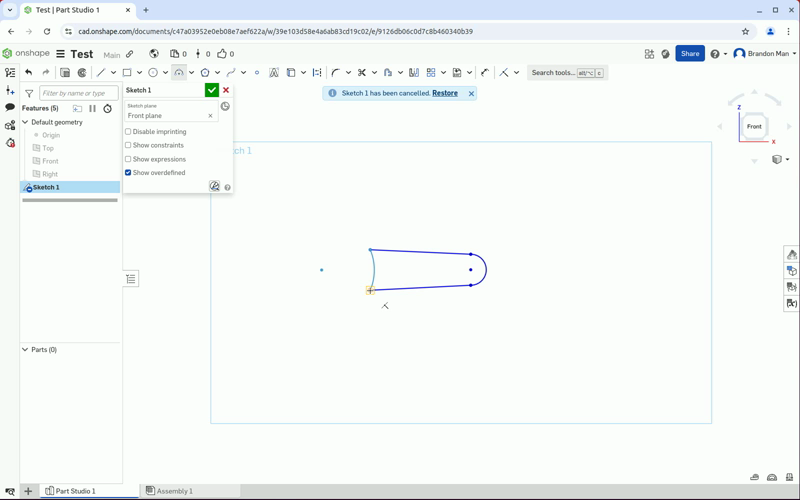
mouse_move(388, 269)
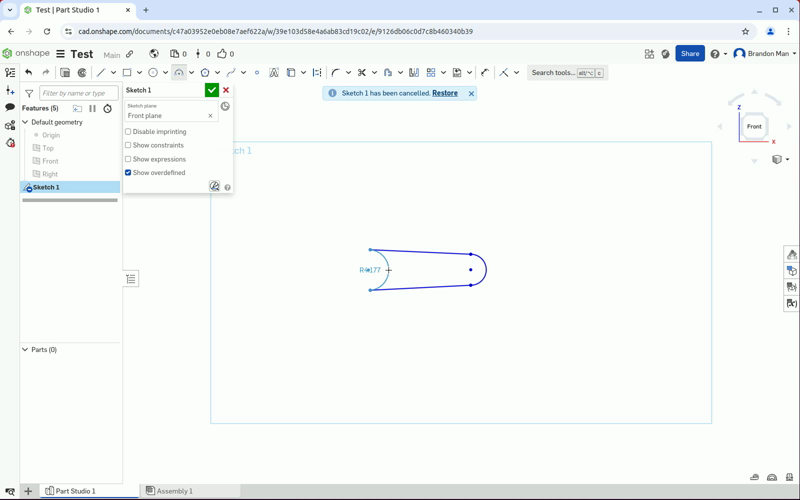
click(388, 269)
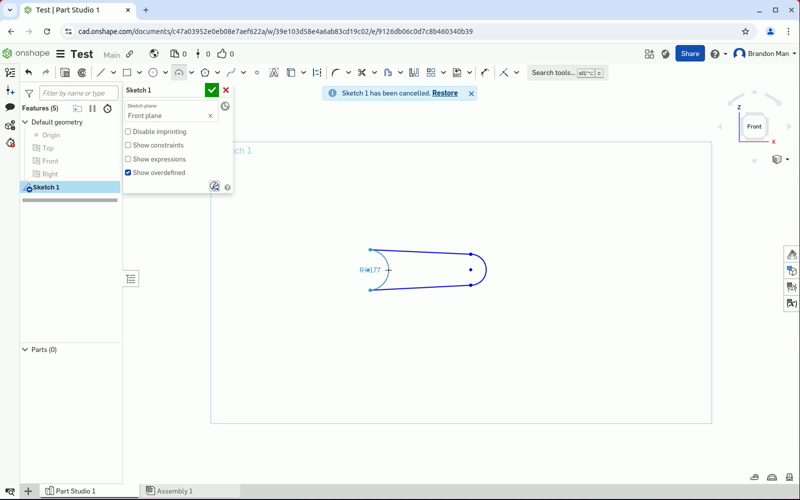
key_up(shift)
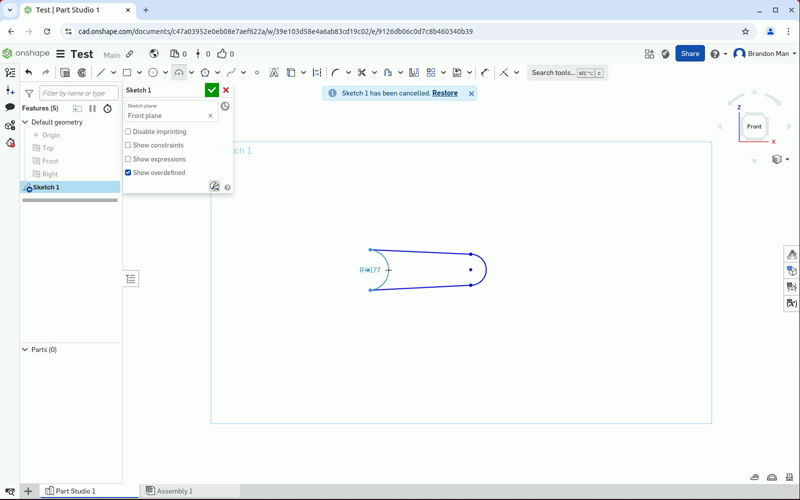
key(esc)
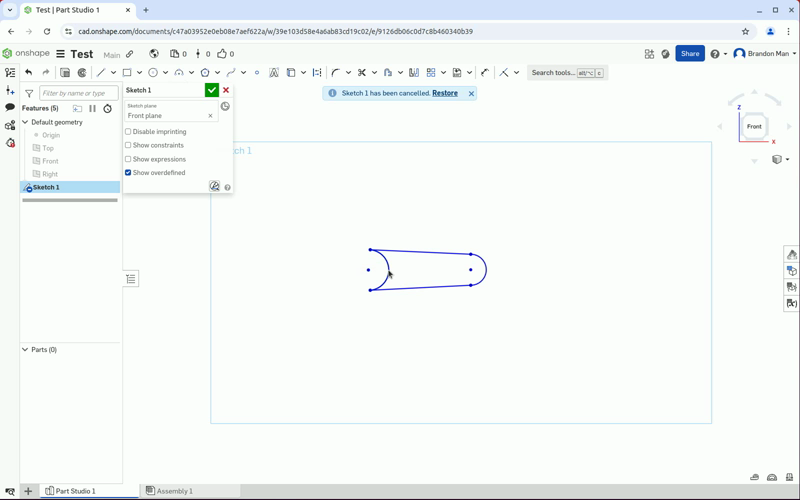
mouse_move(435, 261)
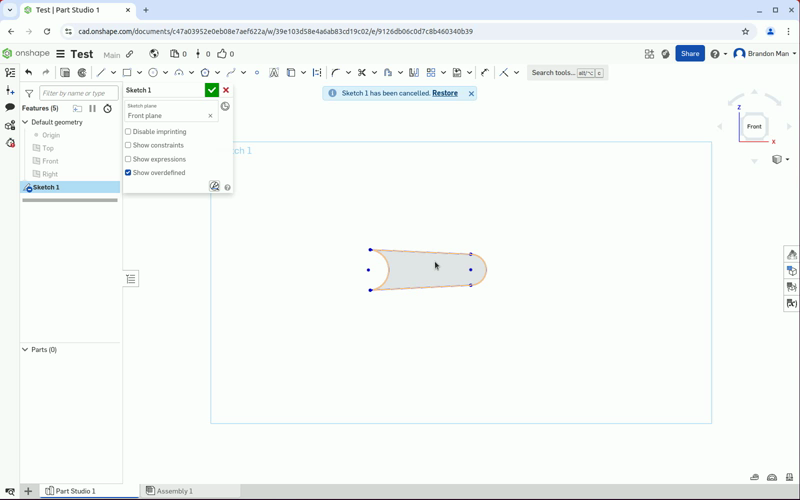
click(435, 261)
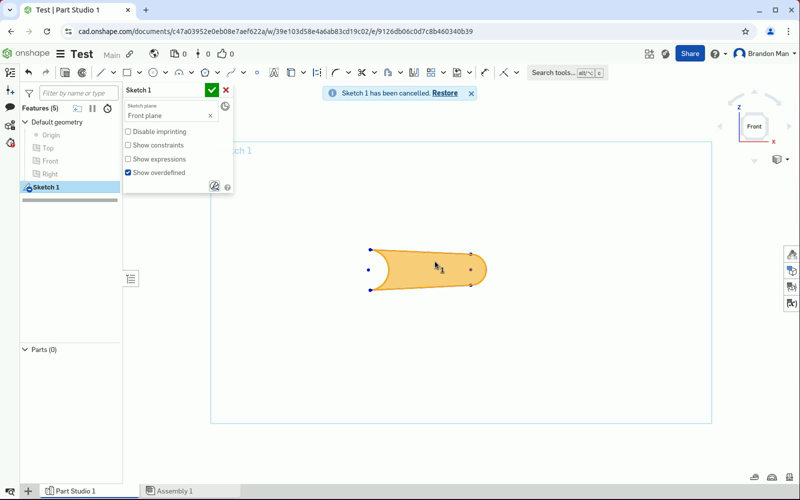
mouse_move(73, 352)
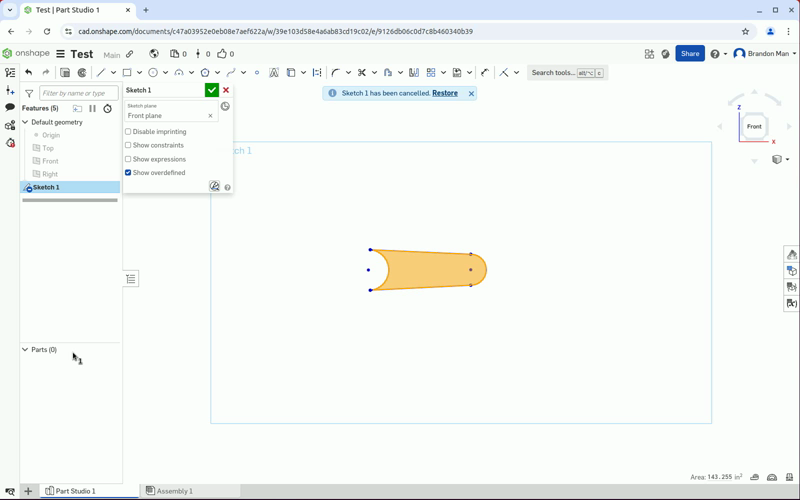
key(shift+y)
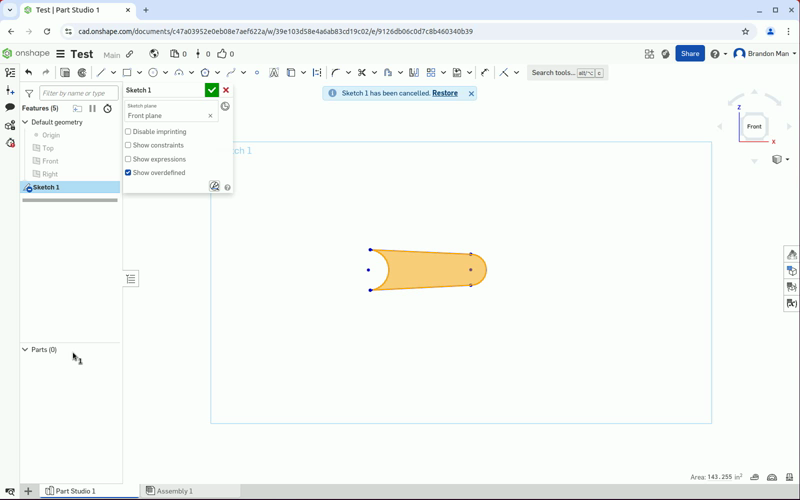
key(shift+e)
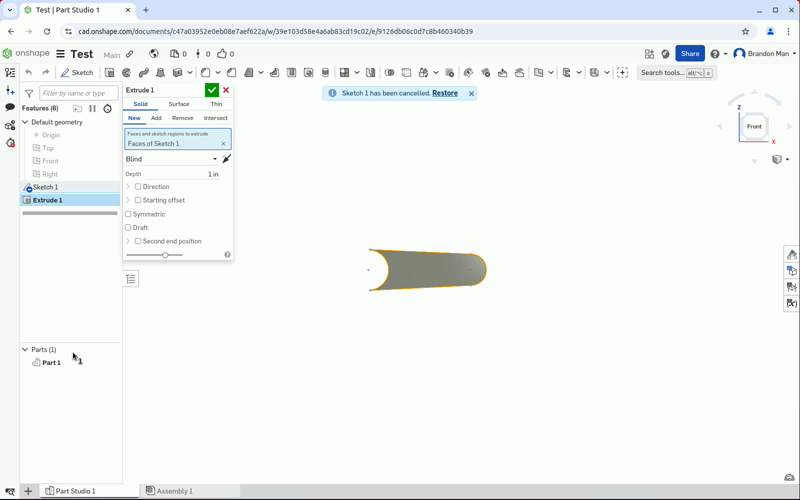
mouse_move(143, 106)
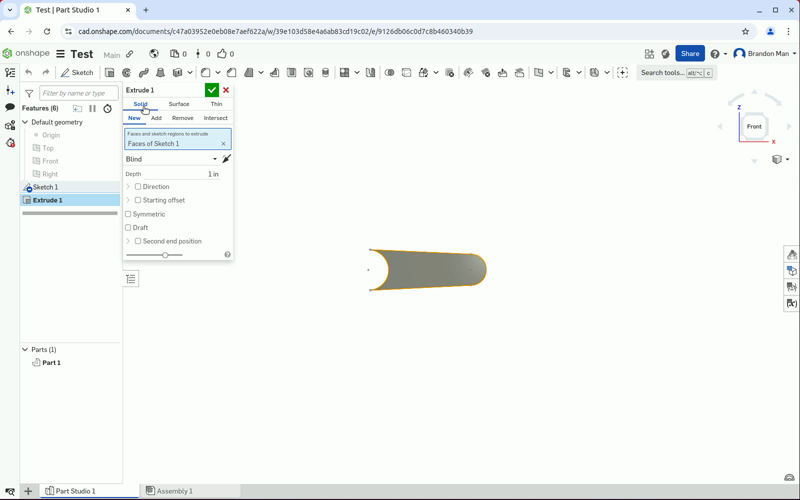
click(143, 106)
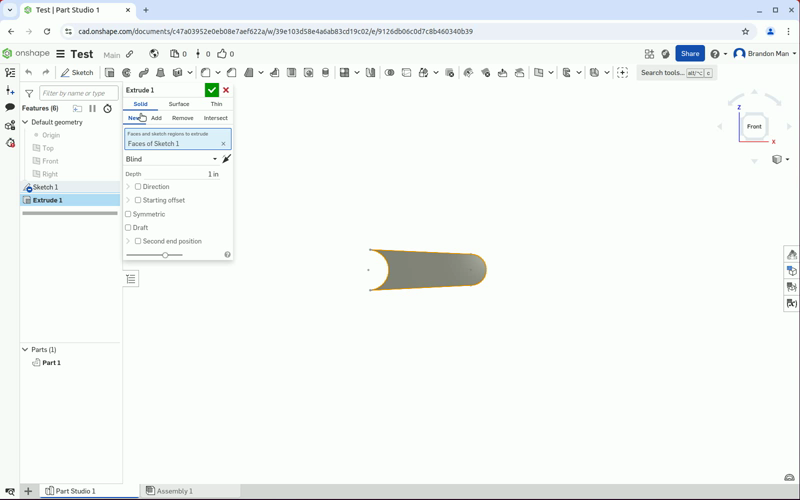
mouse_move(137, 120)
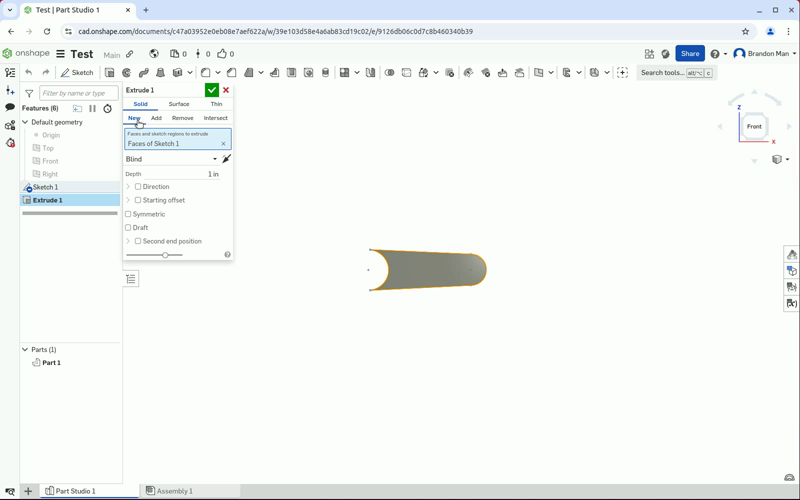
click(137, 120)
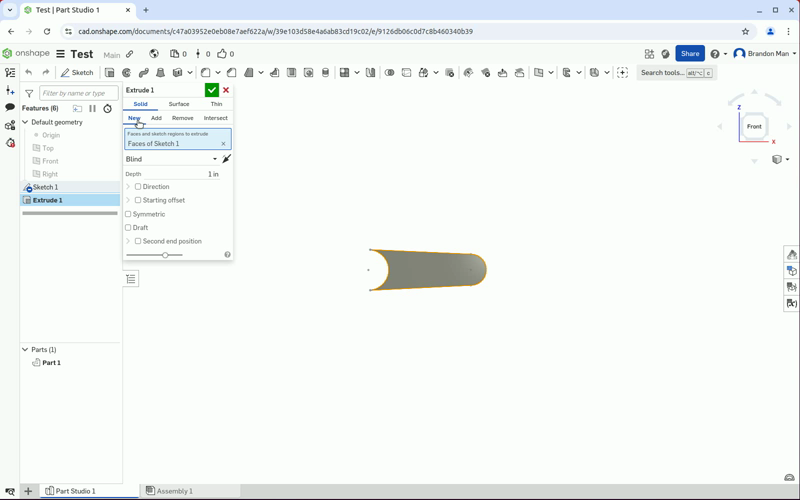
key(tab, 4)
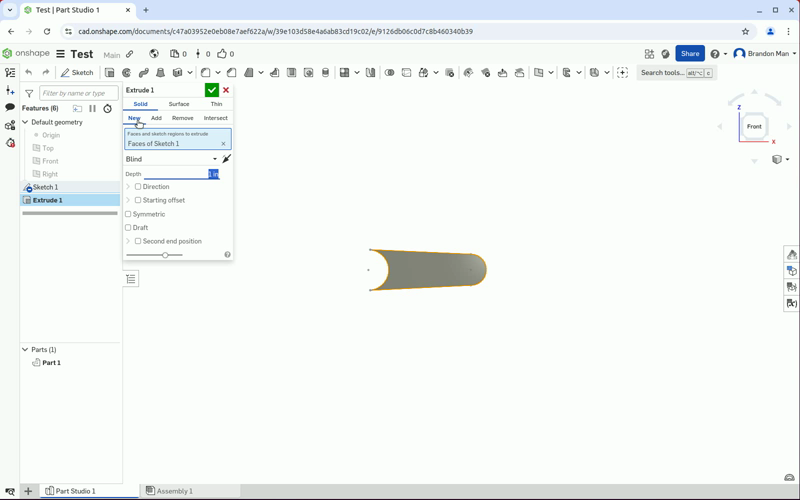
text(8.425)
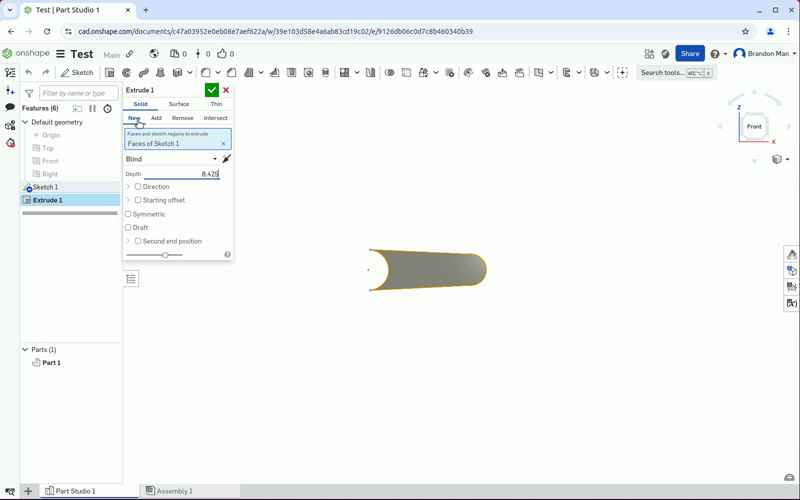
key(enter)
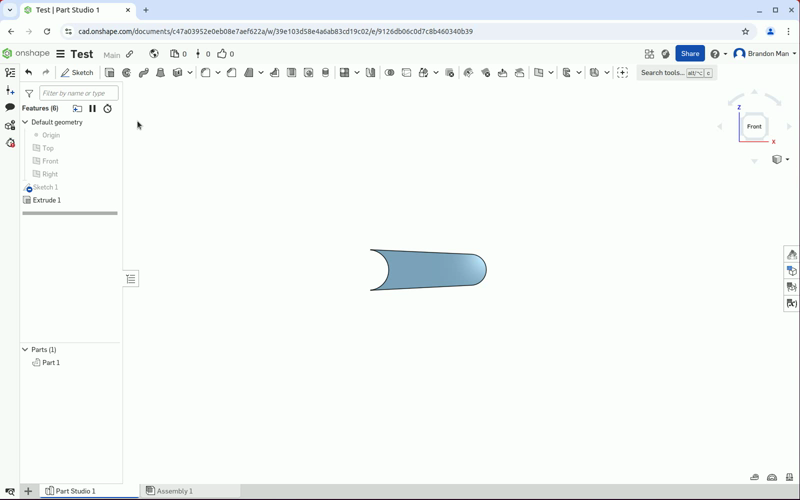
key(shift+h)
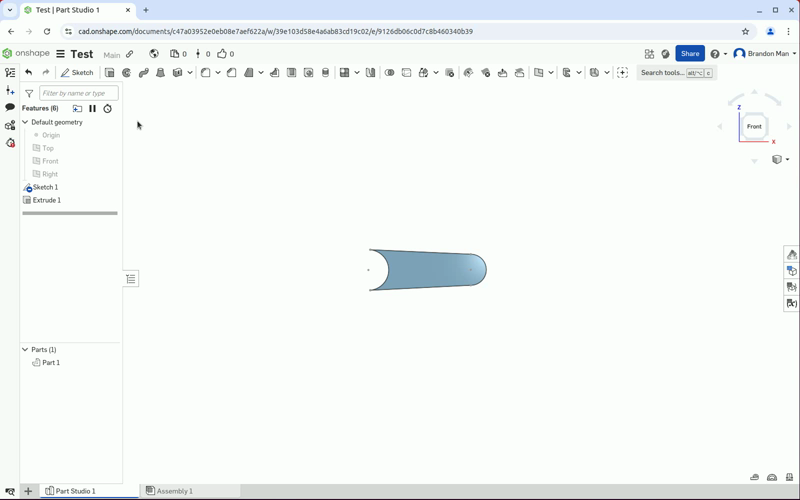
key(shift+h)
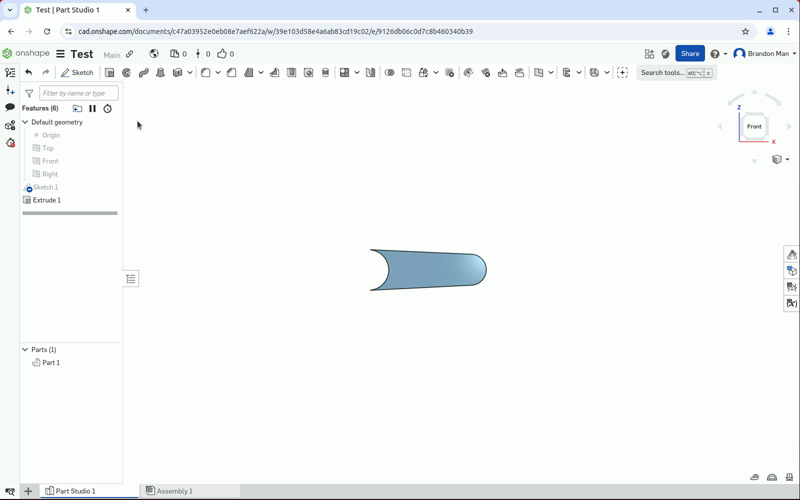
mouse_move(73, 189)
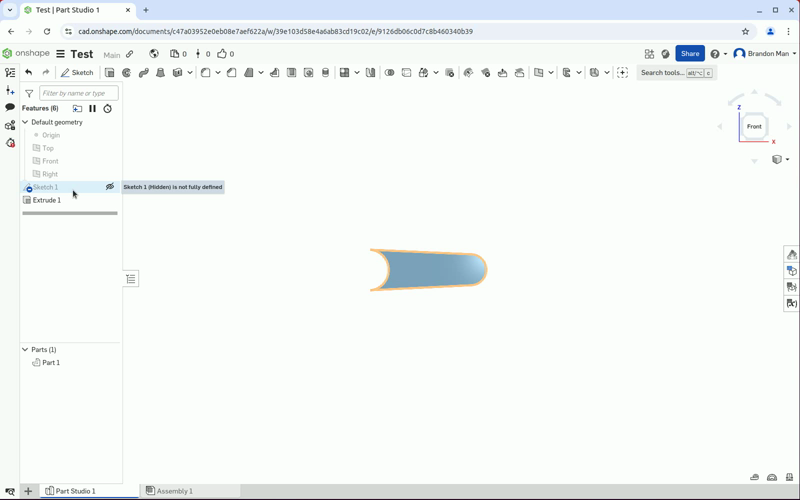
click(73, 189)
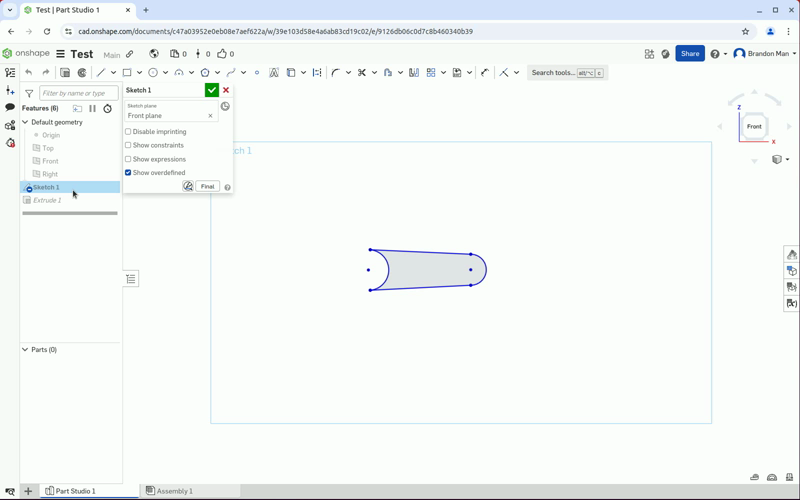
mouse_move(229, 92)
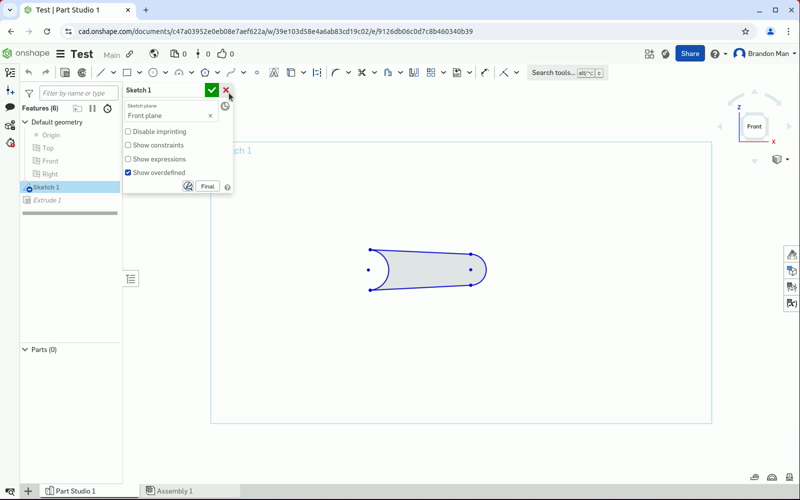
click(229, 92)
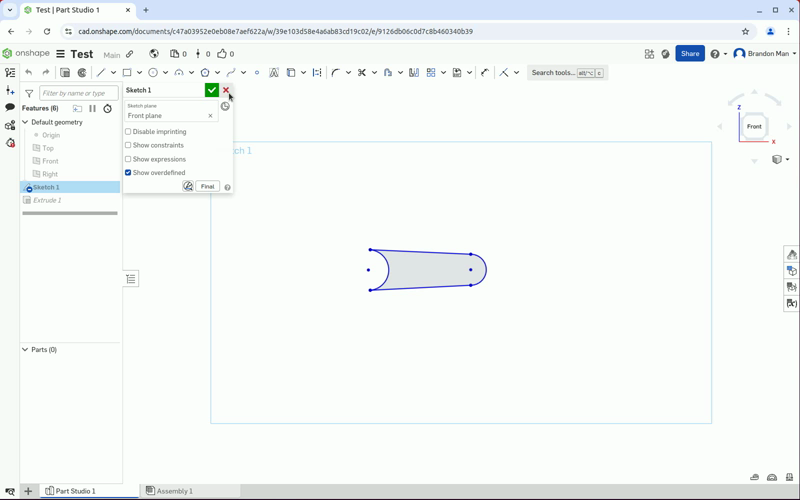
key(shift+s)
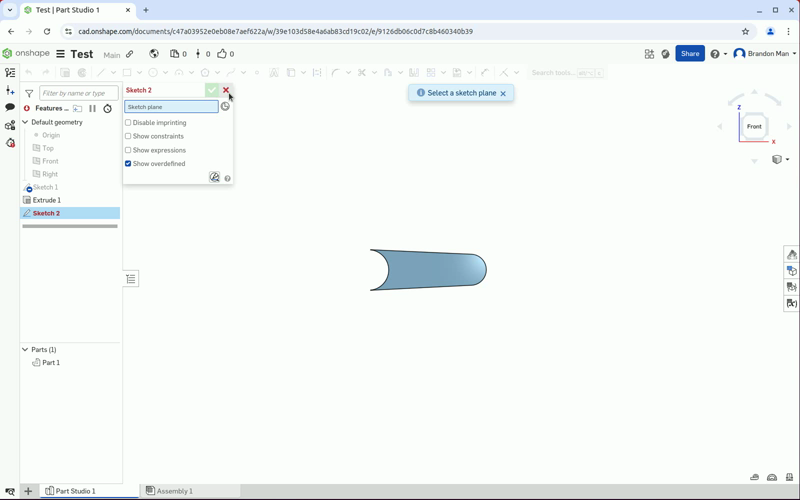
mouse_move(73, 163)
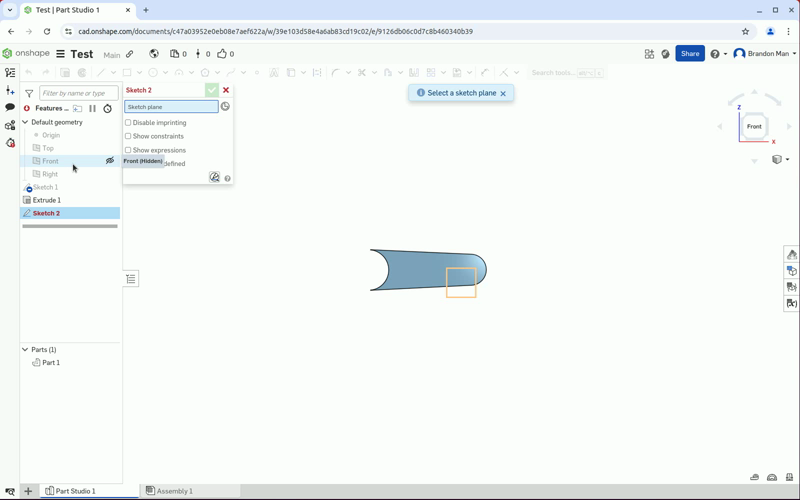
click(73, 163)
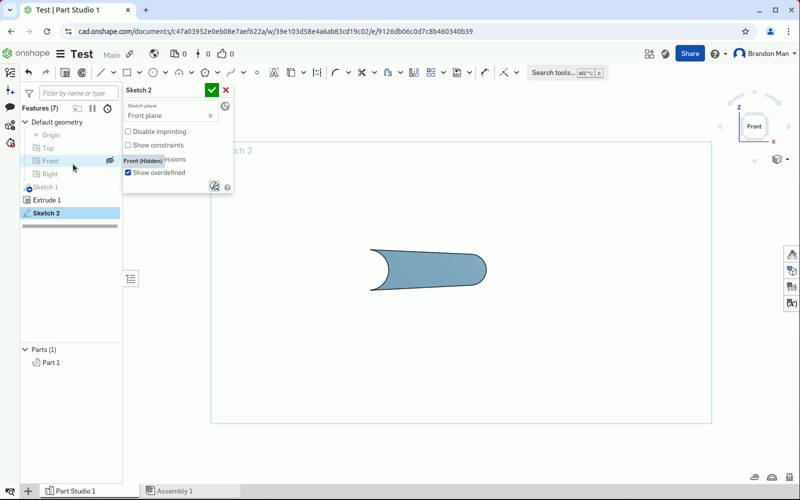
mouse_move(73, 352)
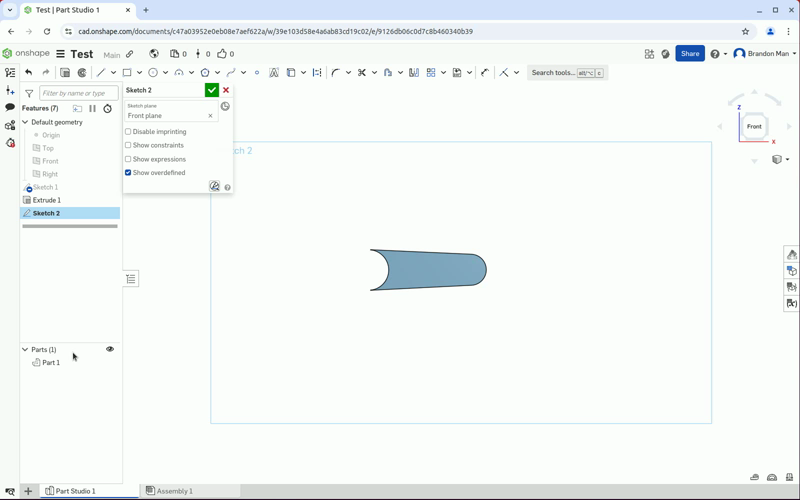
key(y)
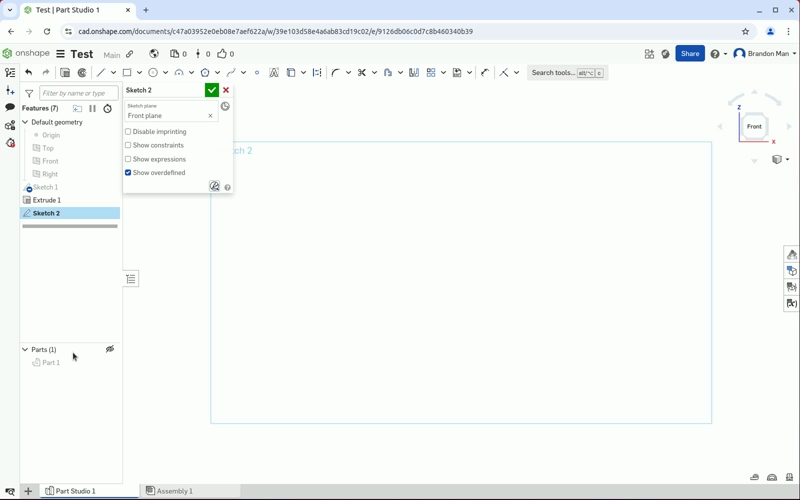
key(c)
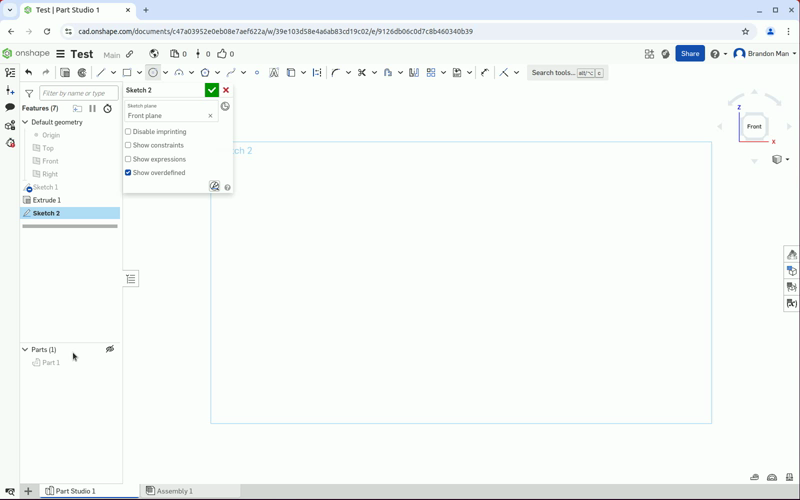
key_down(shift)
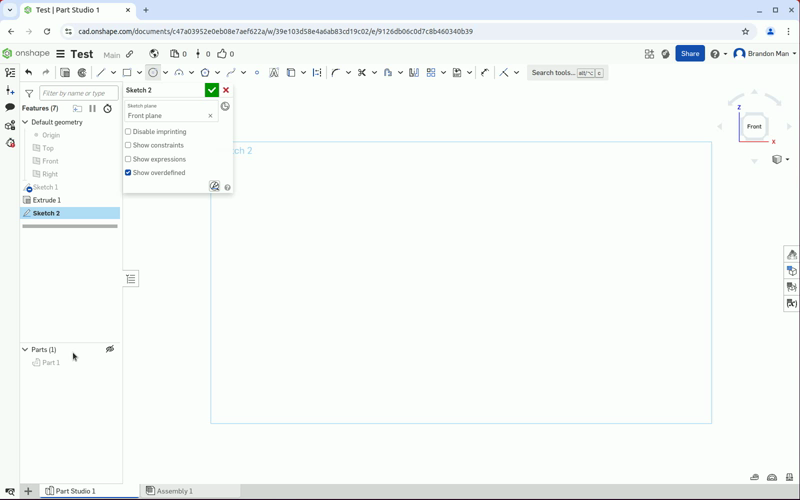
mouse_move(369, 270)
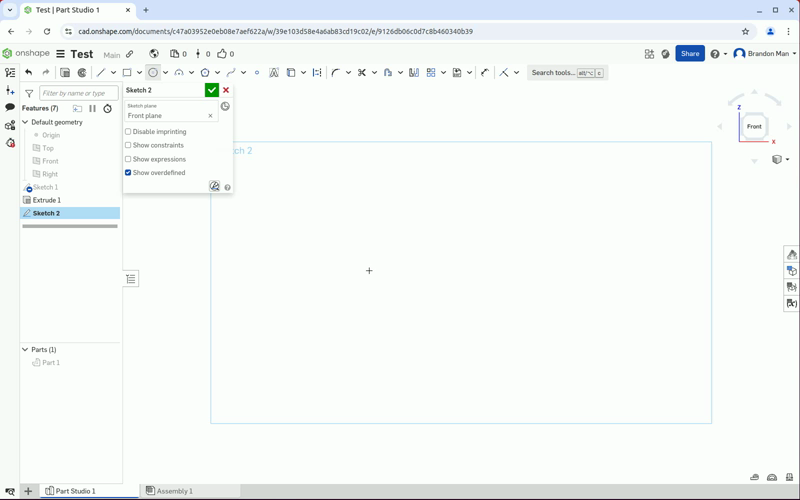
click(369, 270)
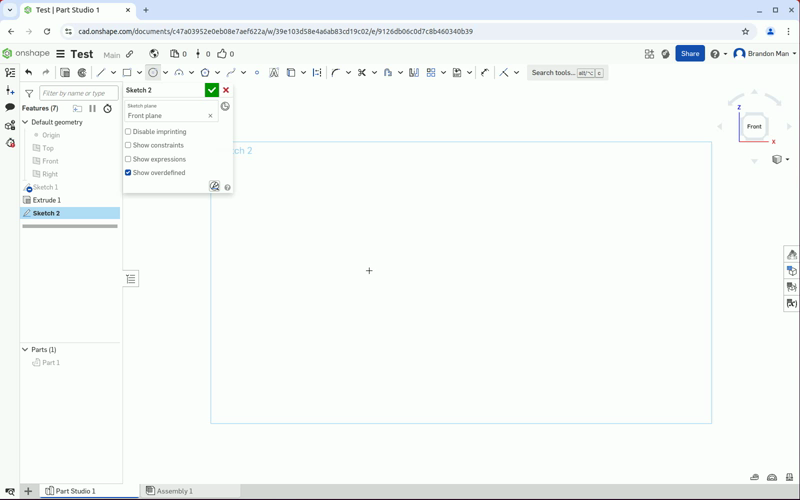
key_up(shift)
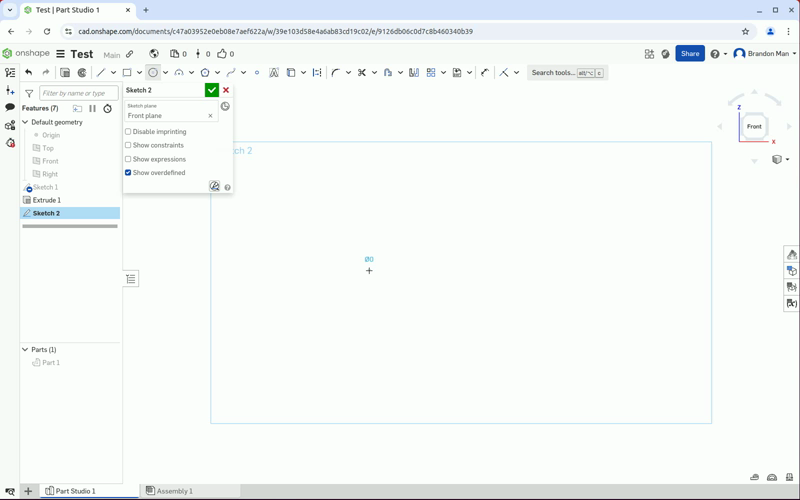
mouse_move(379, 270)
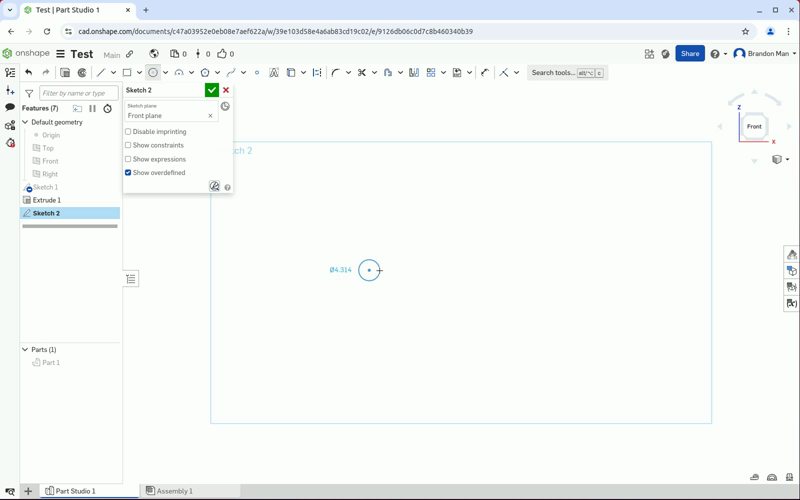
click(379, 270)
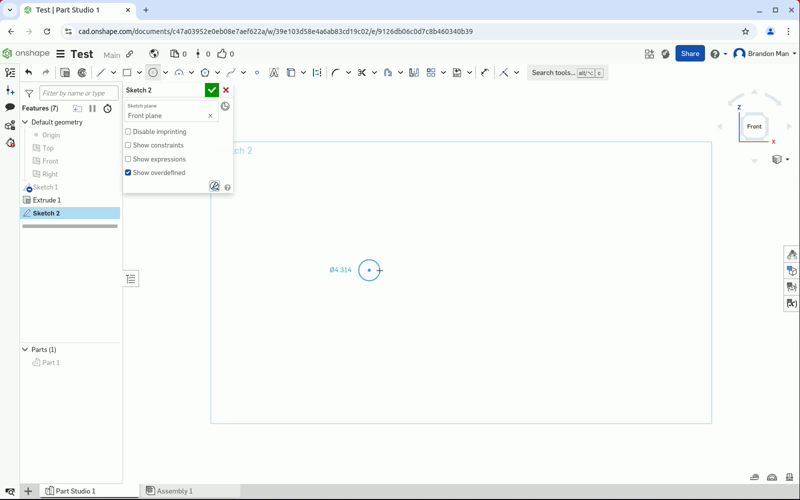
key(esc)
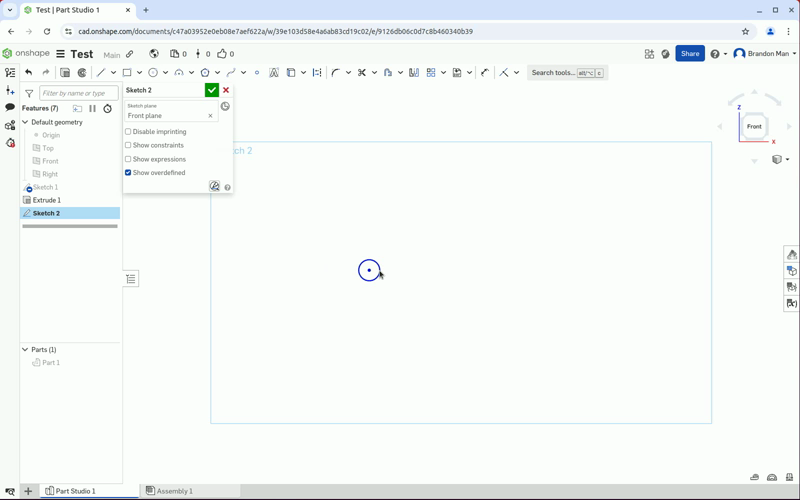
key(l)
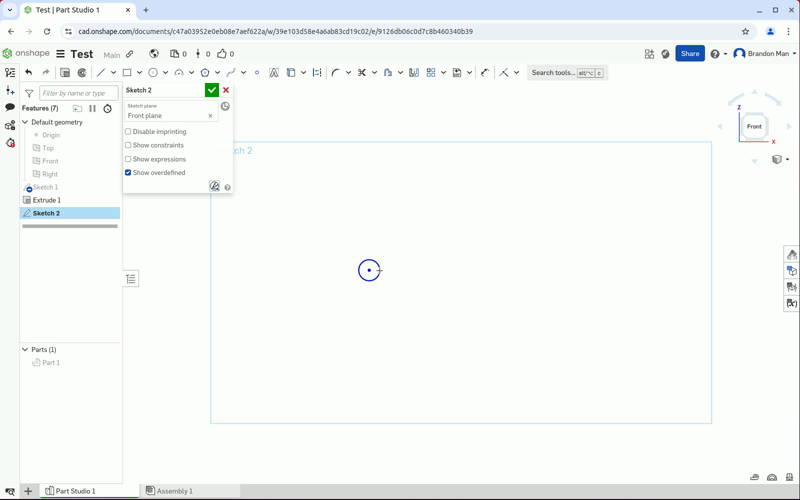
key_down(shift)
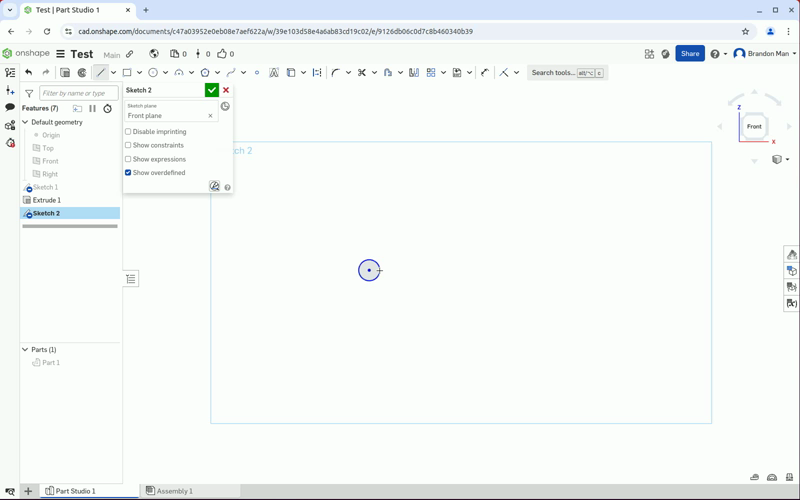
mouse_move(369, 290)
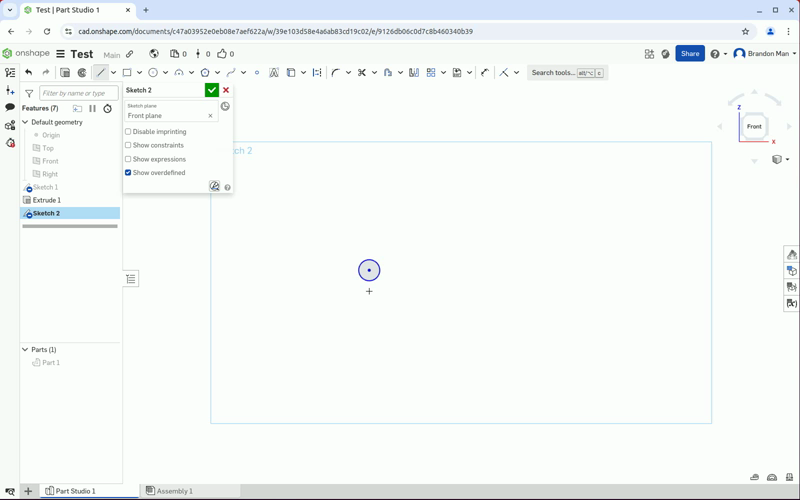
click(369, 290)
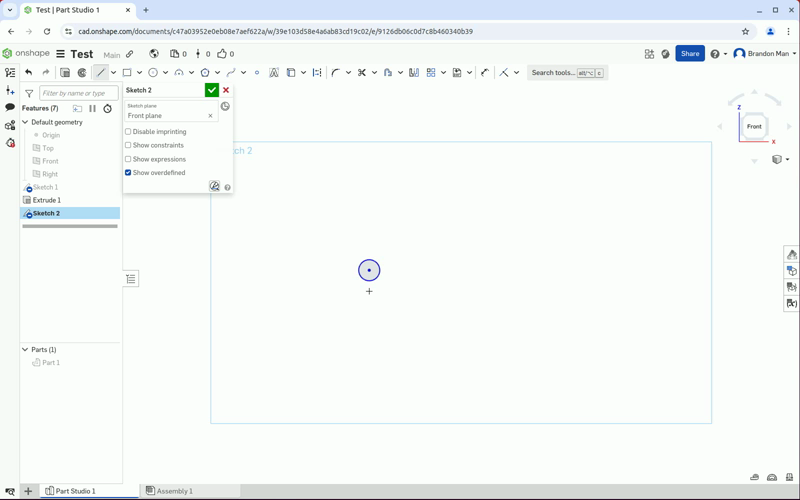
key_up(shift)
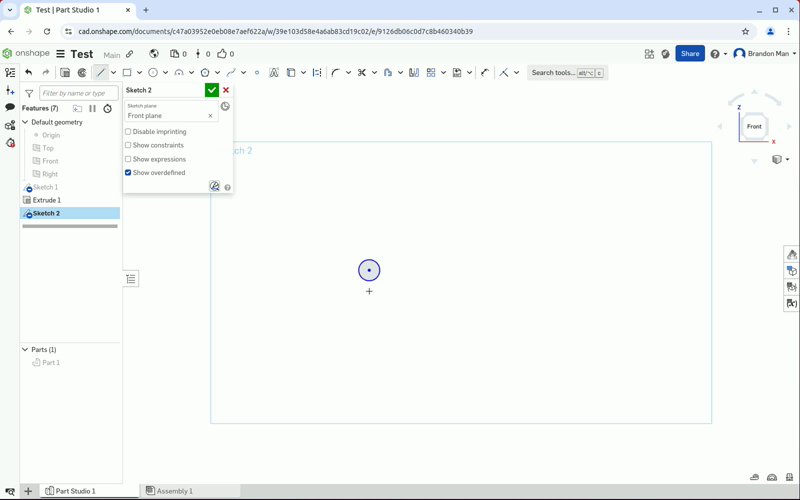
key_down(shift)
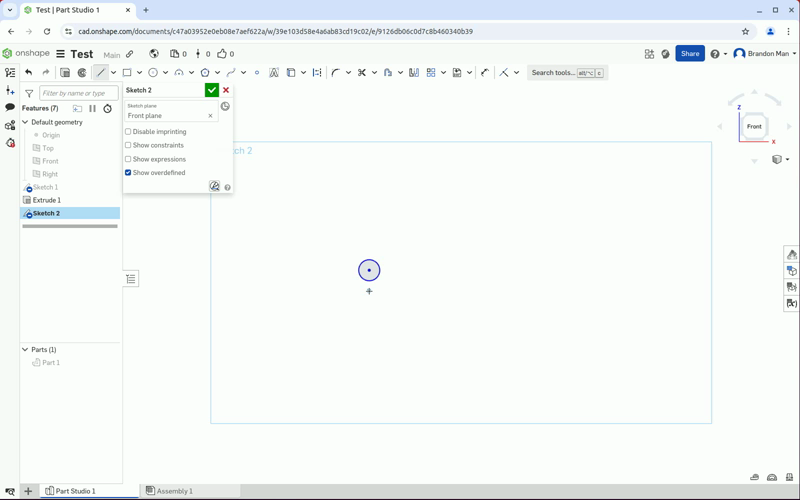
mouse_move(399, 290)
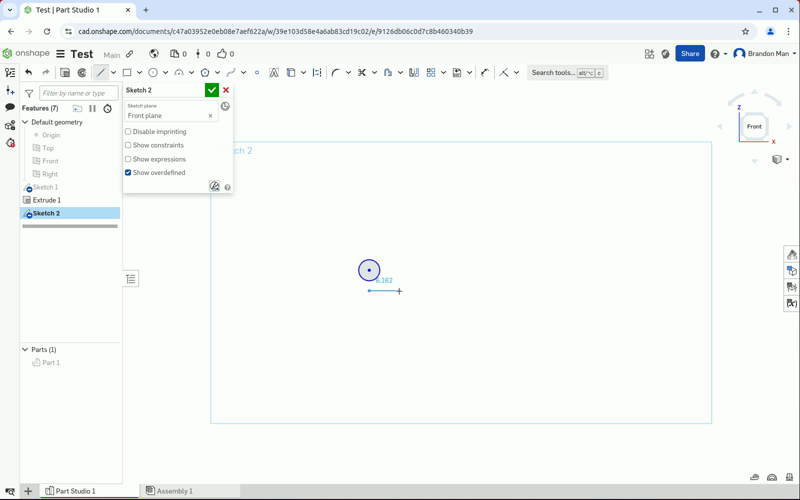
mouse_move(371, 290)
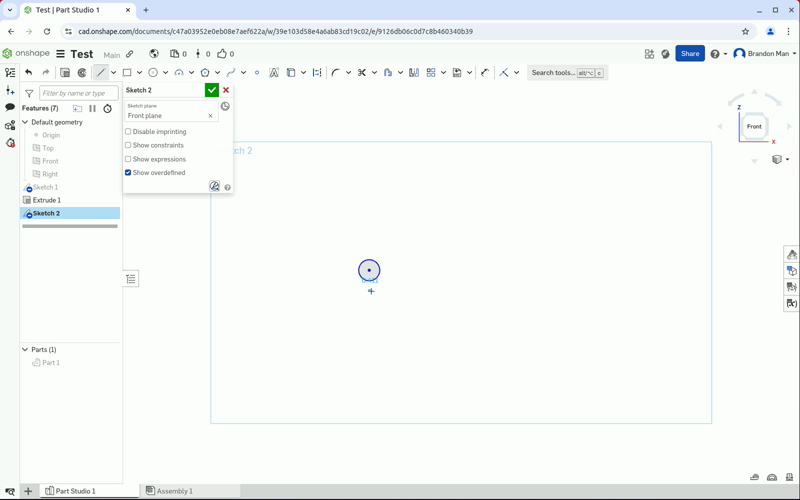
scroll(6)
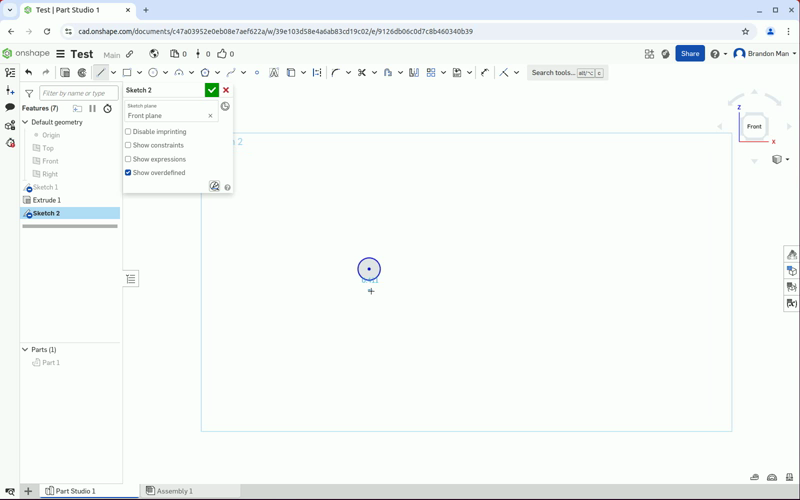
scroll(6)
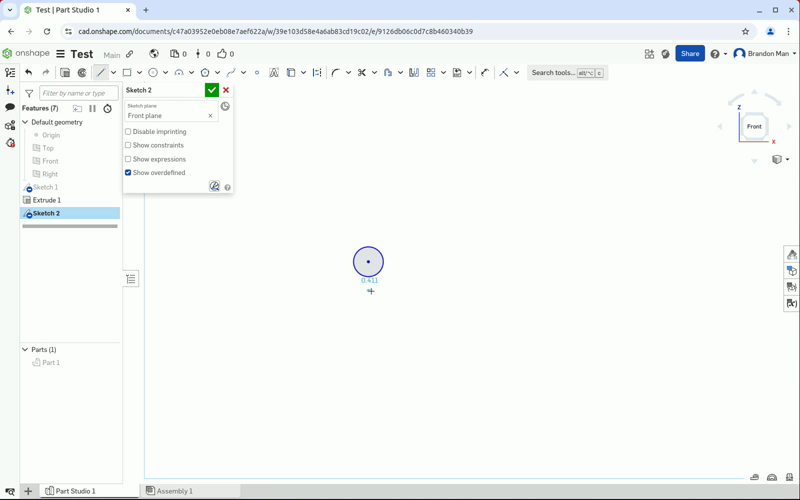
scroll(6)
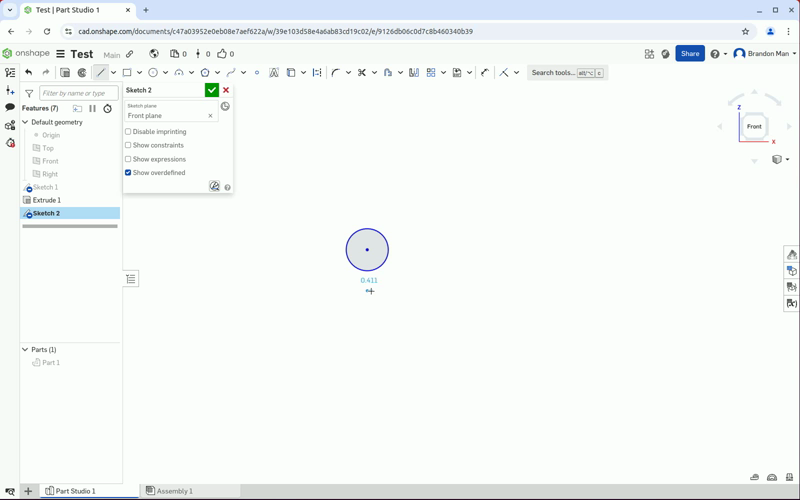
scroll(6)
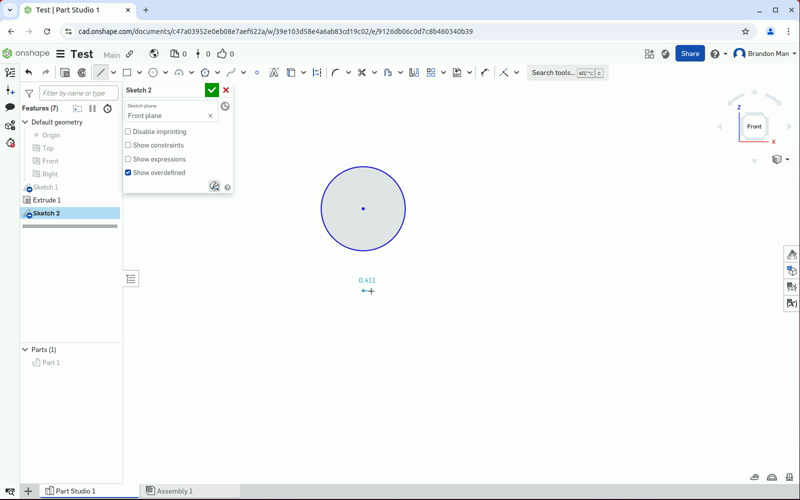
scroll(6)
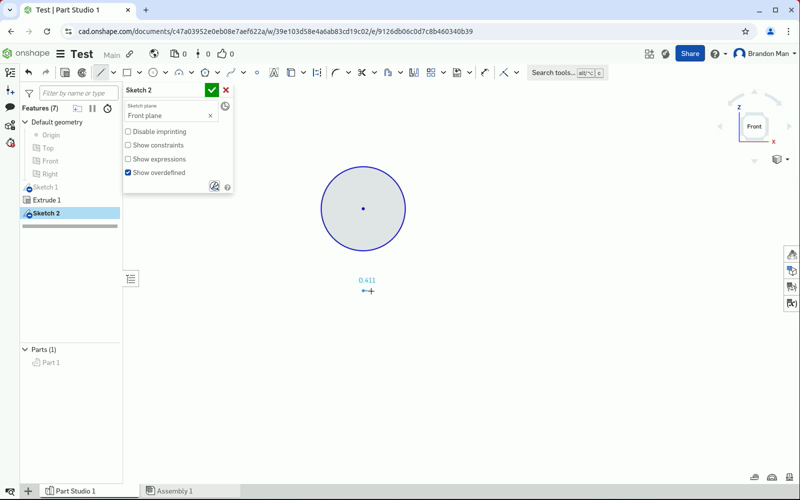
scroll(6)
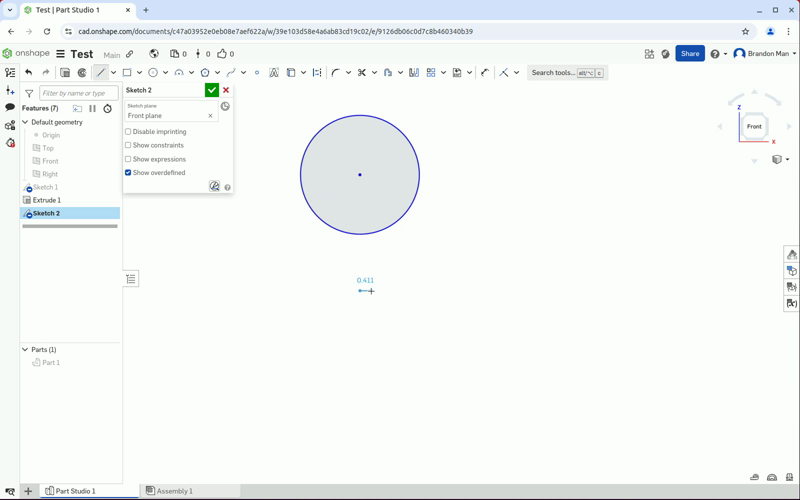
scroll(6)
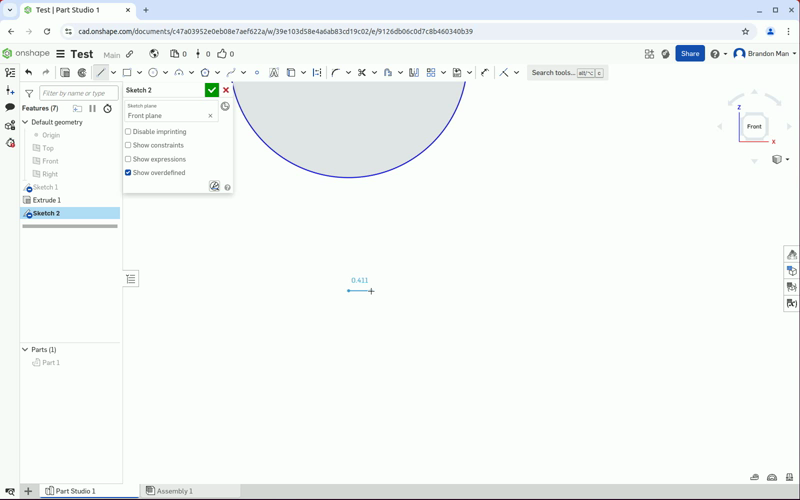
click(371, 290)
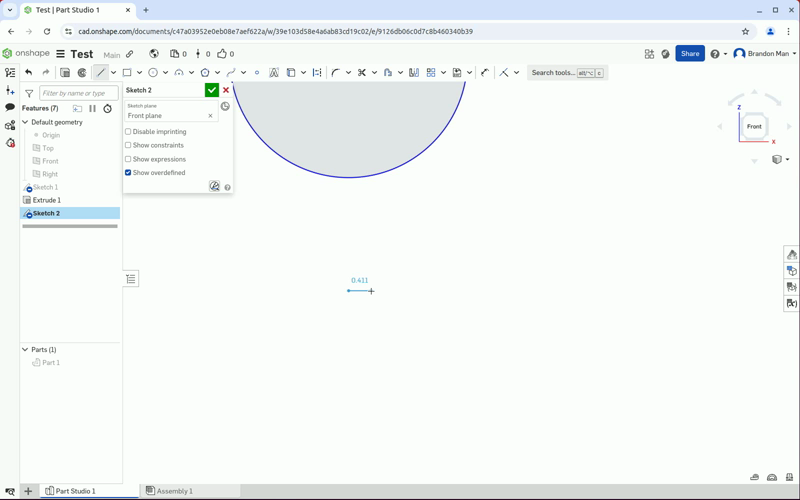
scroll(-6)
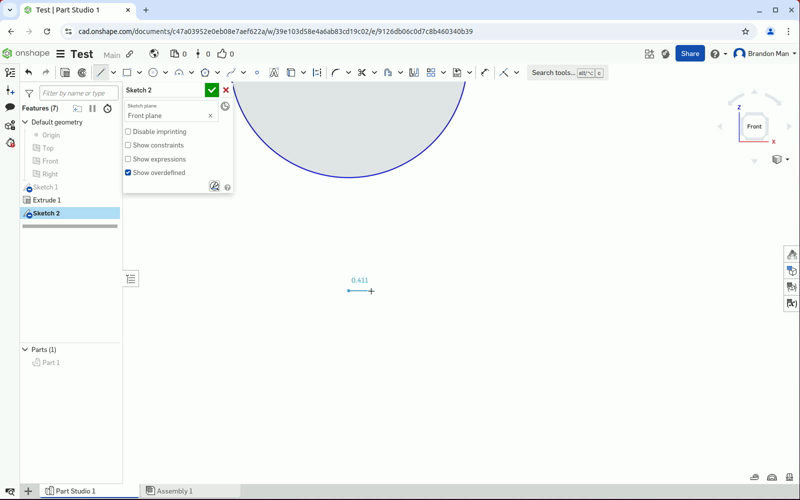
scroll(-6)
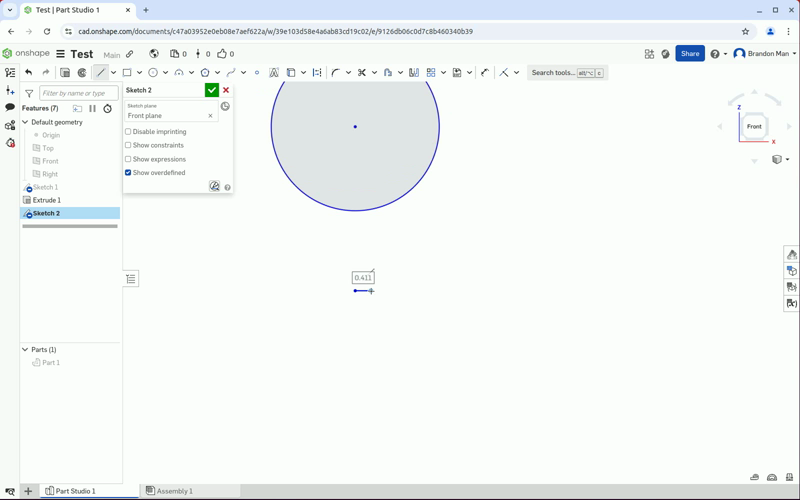
scroll(-6)
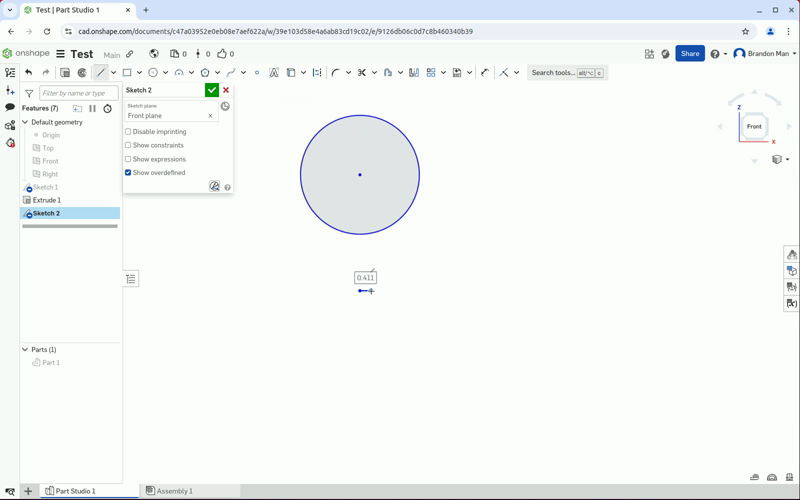
scroll(-6)
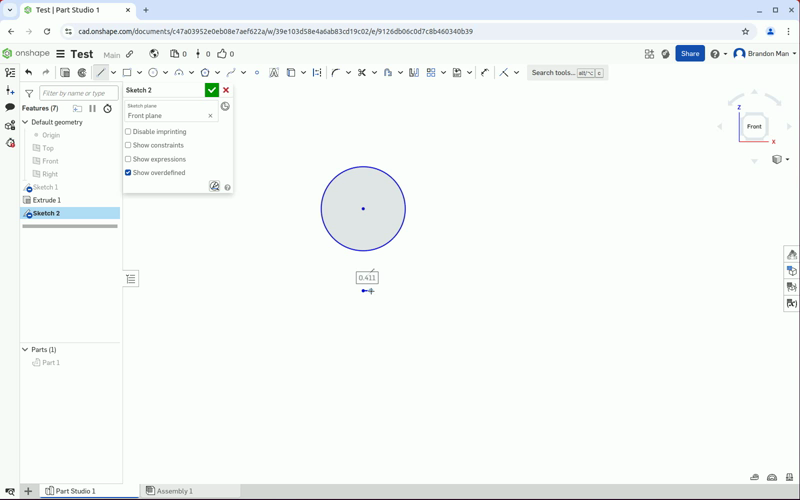
scroll(-6)
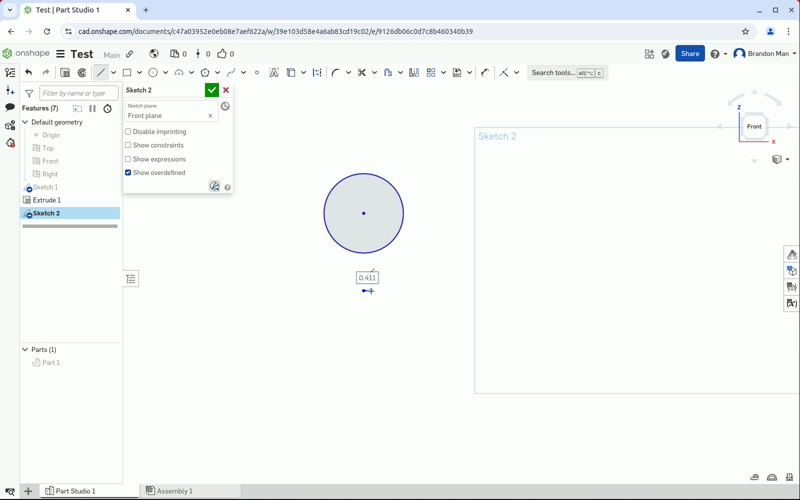
scroll(-6)
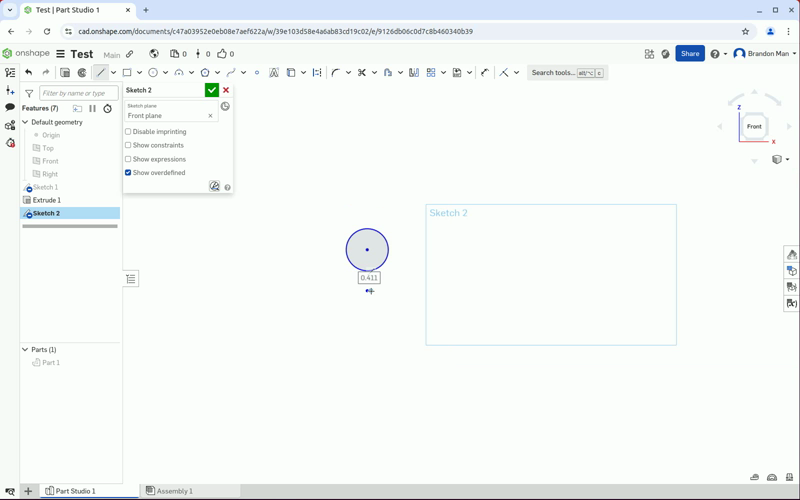
scroll(-6)
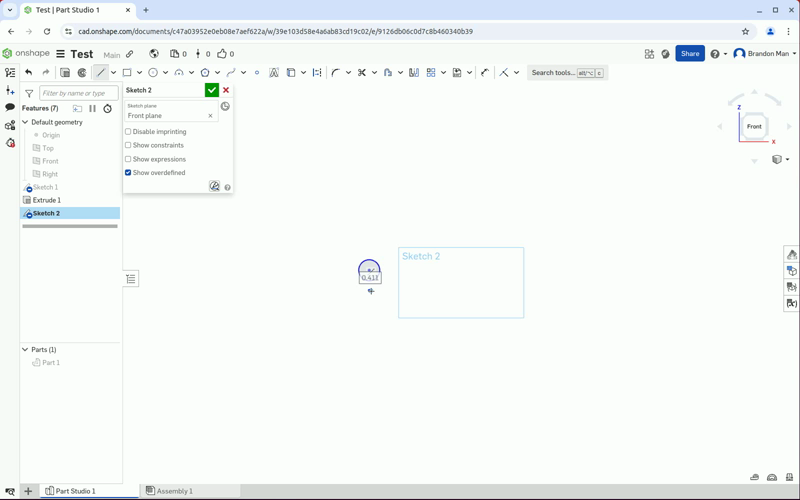
key_up(shift)
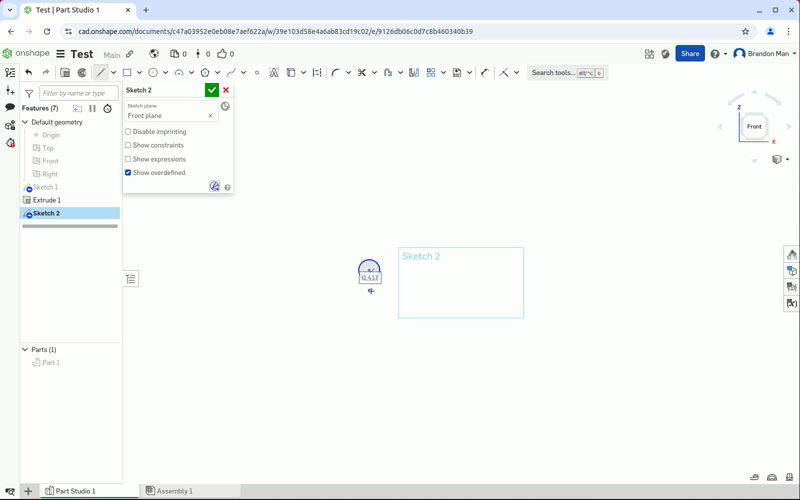
key(esc)
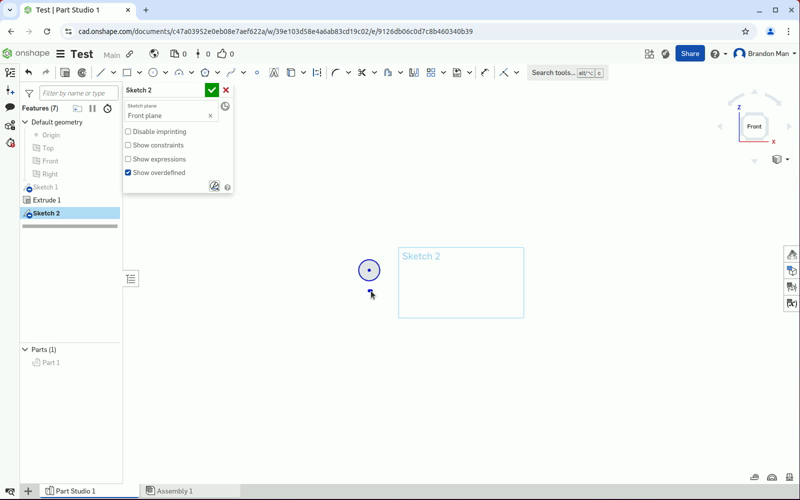
key(a)
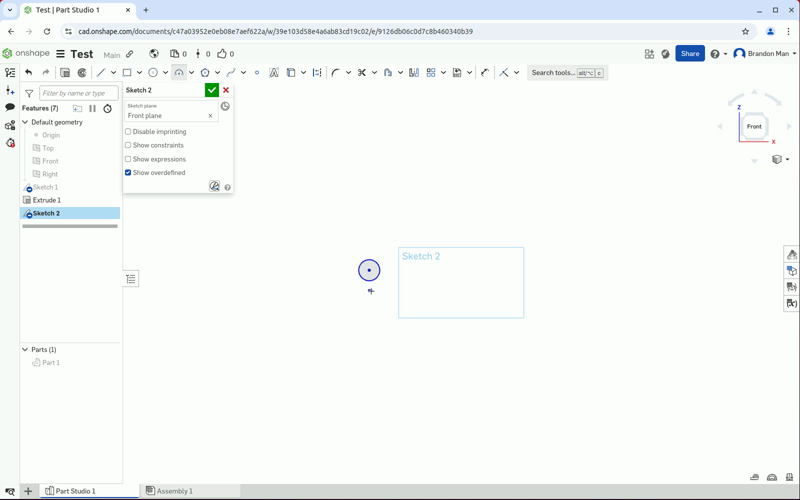
mouse_move(371, 290)
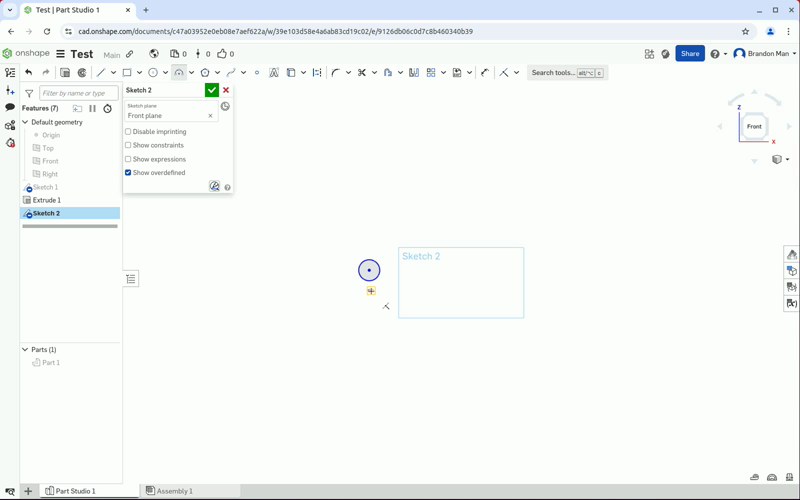
scroll(6)
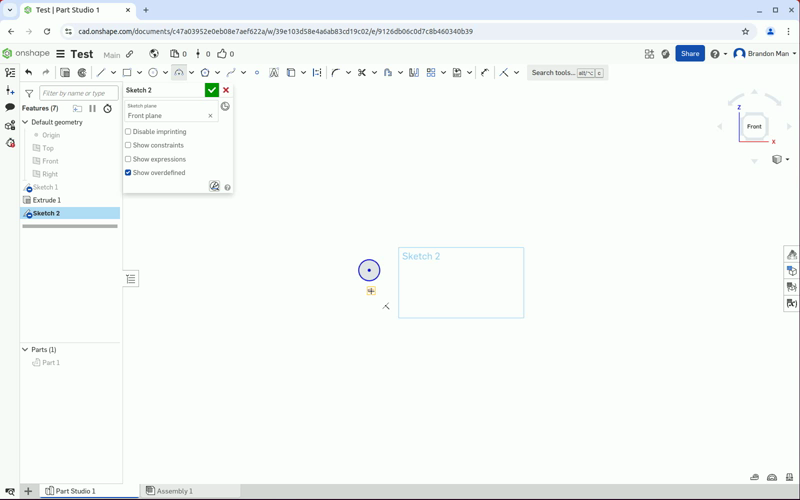
scroll(6)
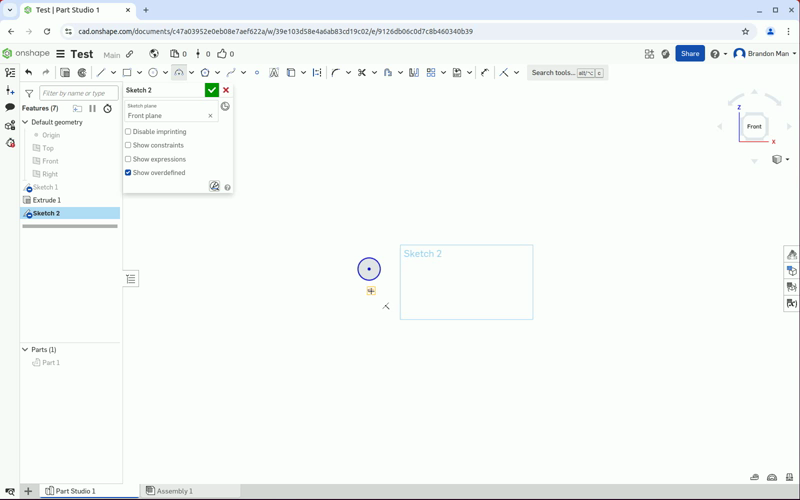
scroll(6)
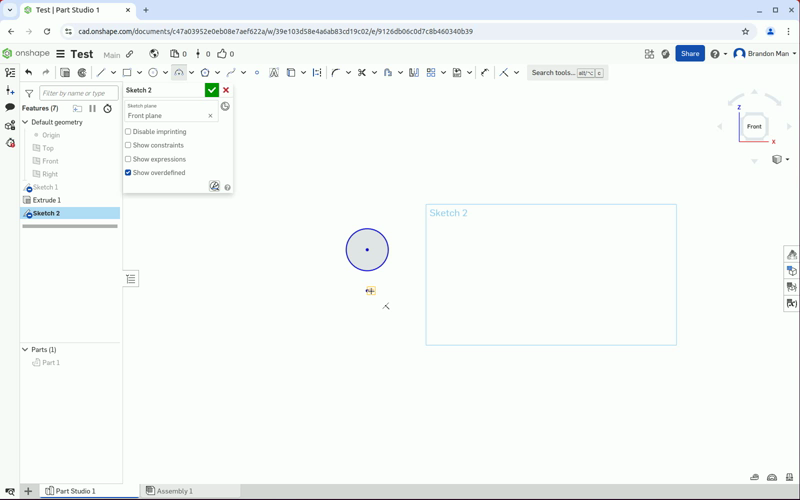
scroll(6)
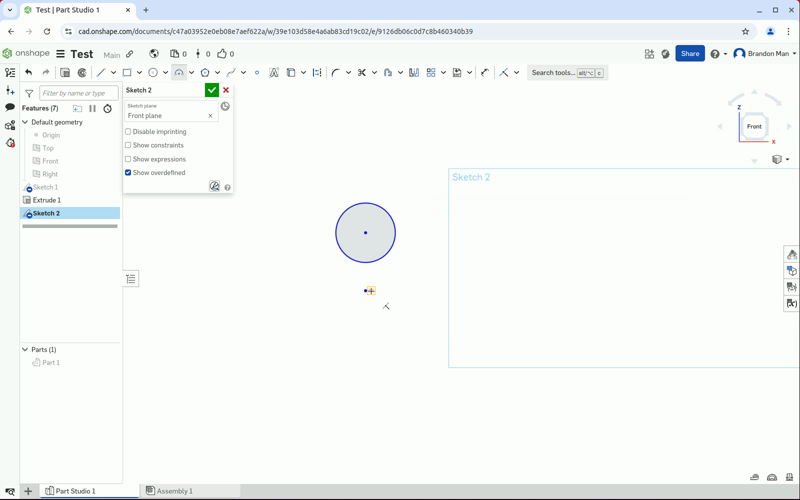
scroll(6)
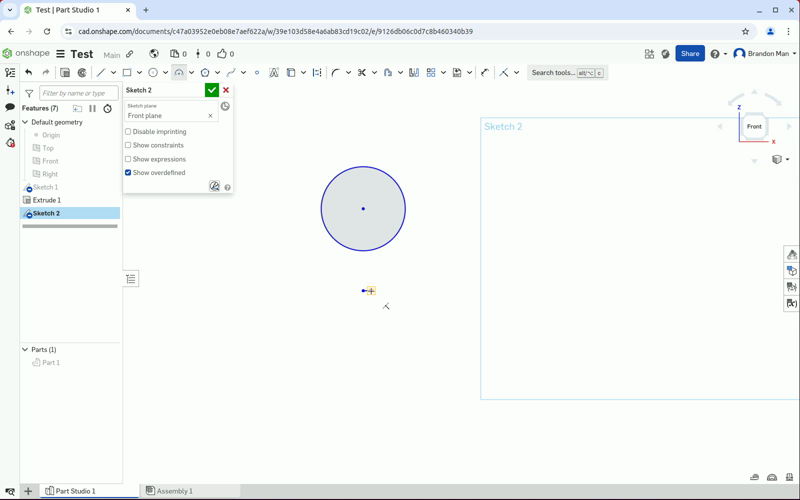
scroll(6)
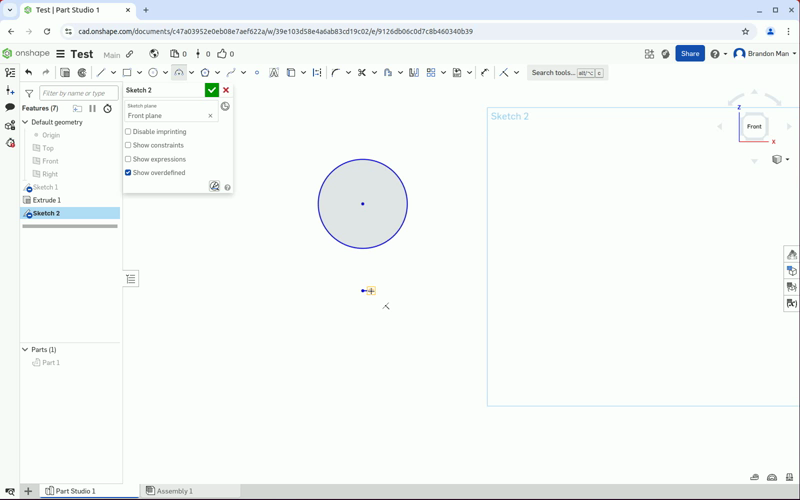
scroll(6)
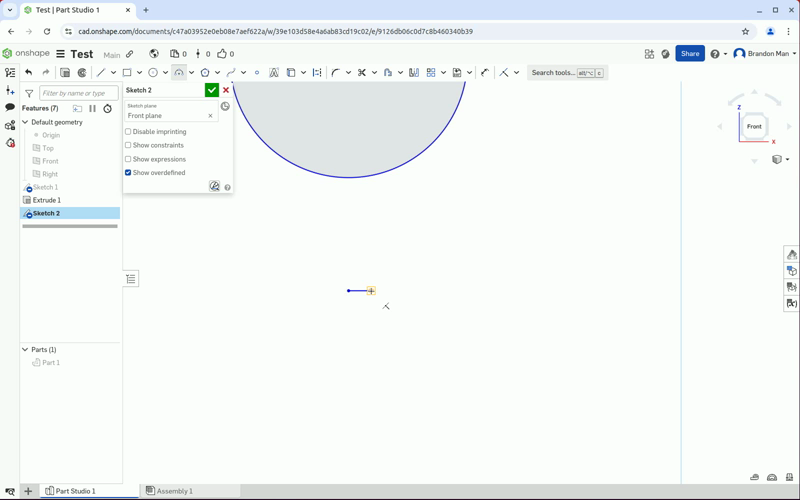
click(371, 290)
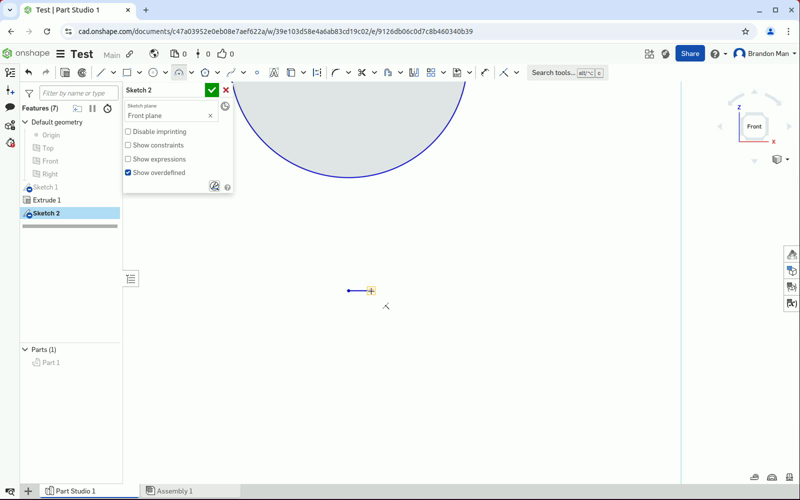
scroll(-6)
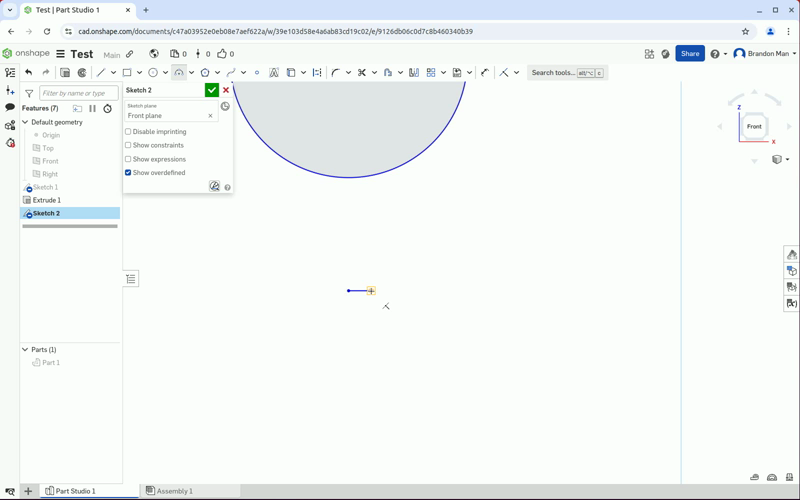
scroll(-6)
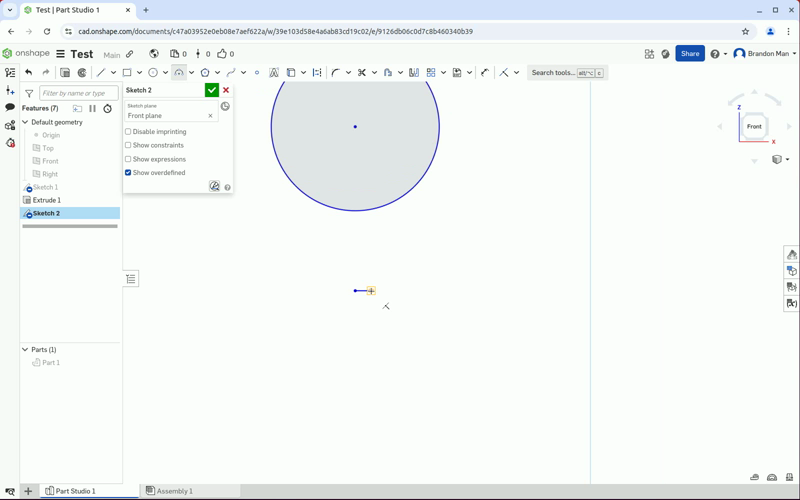
scroll(-6)
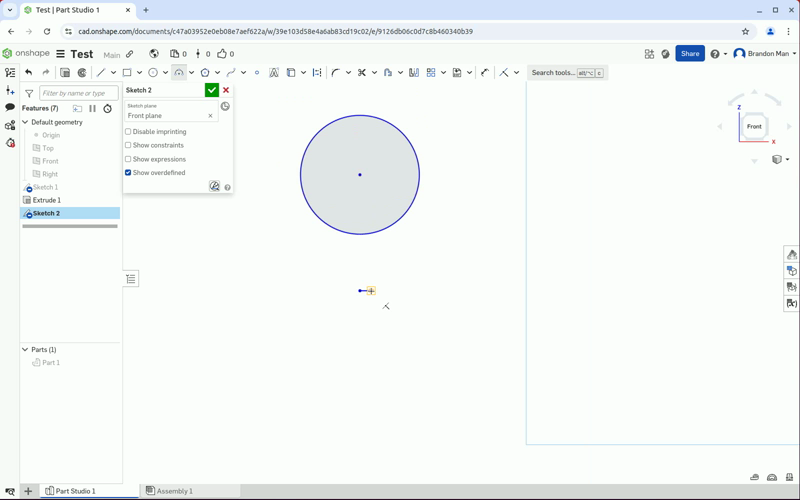
scroll(-6)
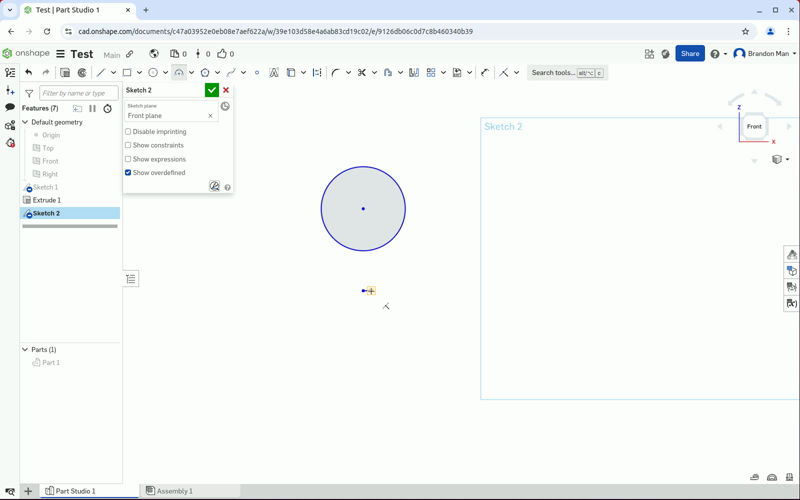
scroll(-6)
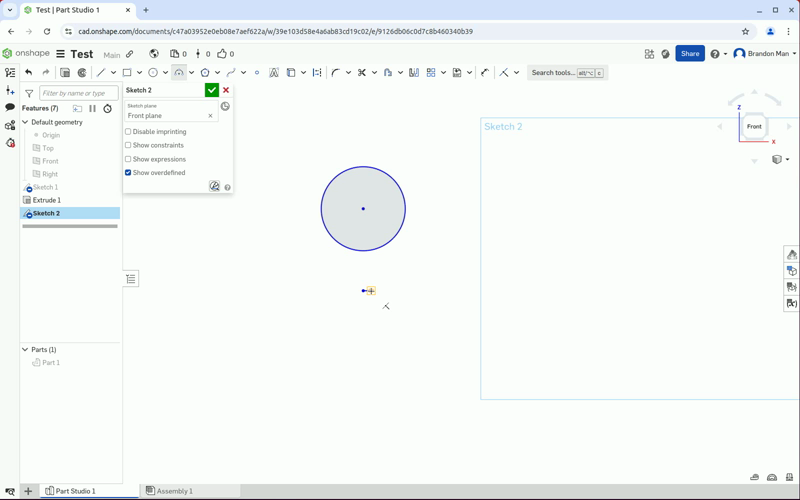
scroll(-6)
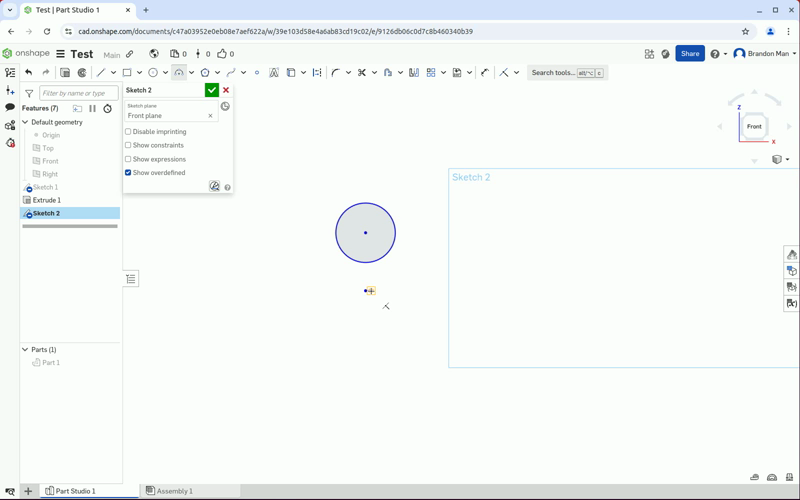
scroll(-6)
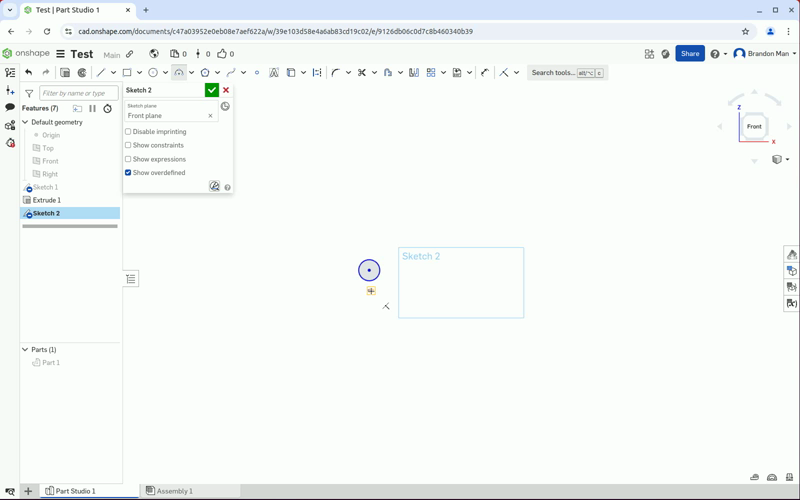
key_down(shift)
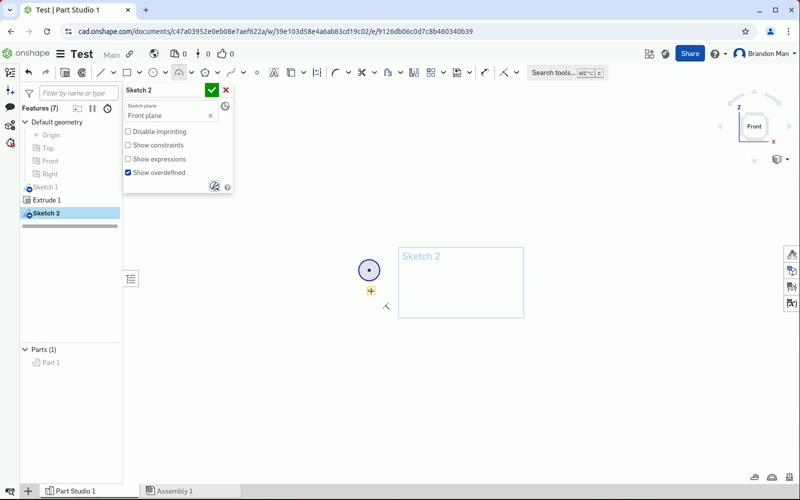
mouse_move(371, 249)
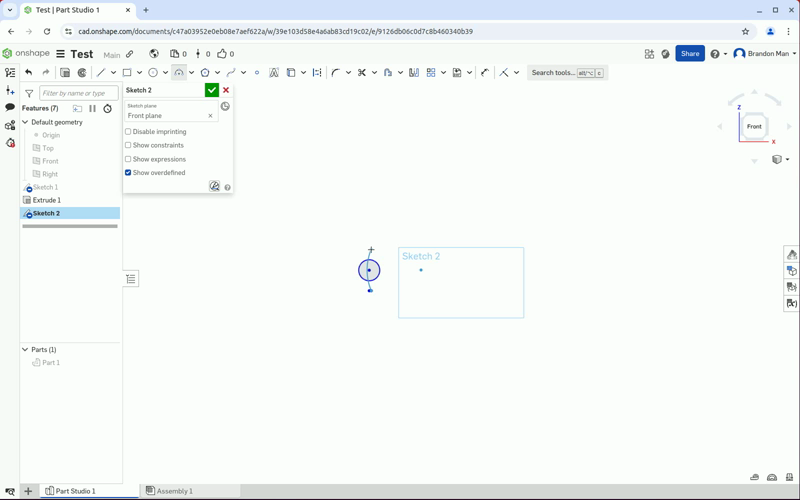
click(371, 249)
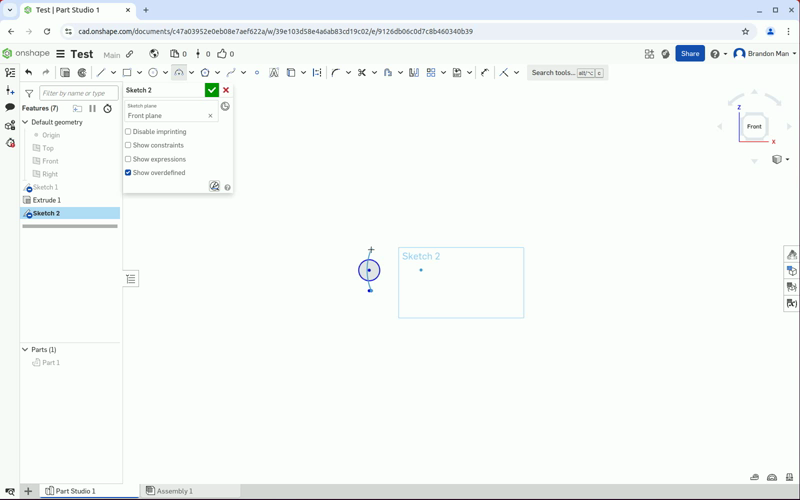
mouse_move(389, 270)
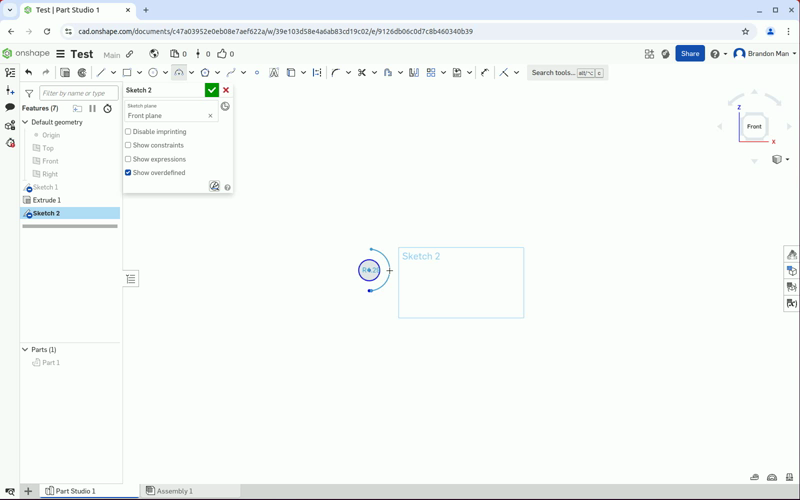
click(389, 270)
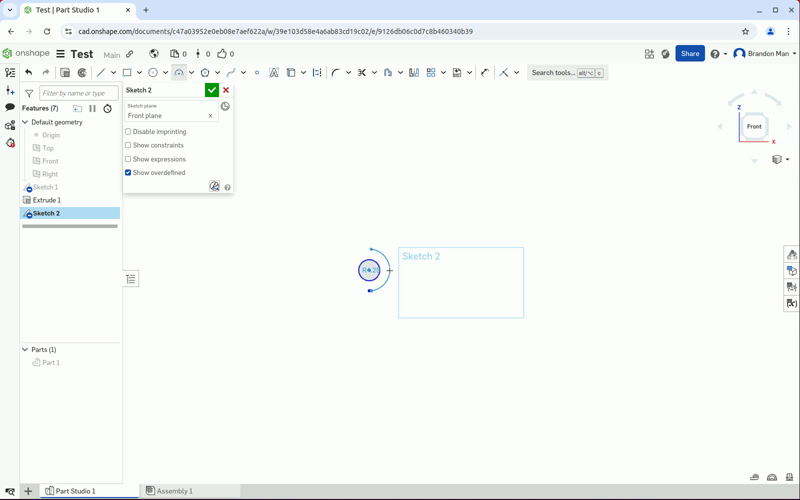
key_up(shift)
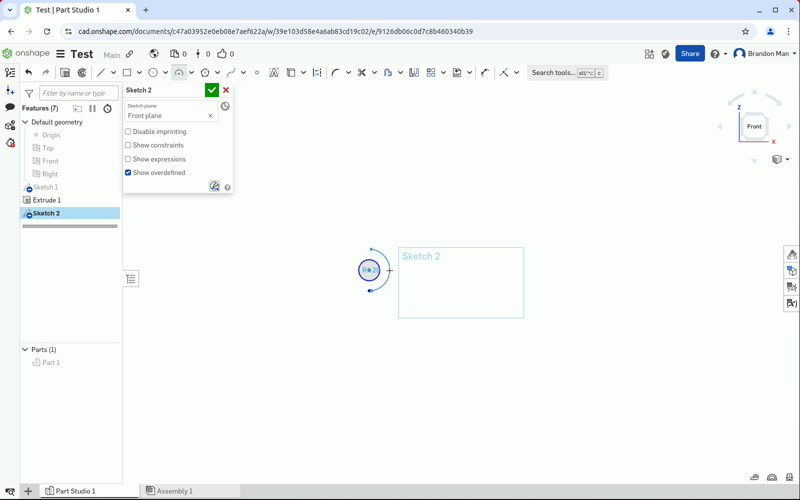
key(esc)
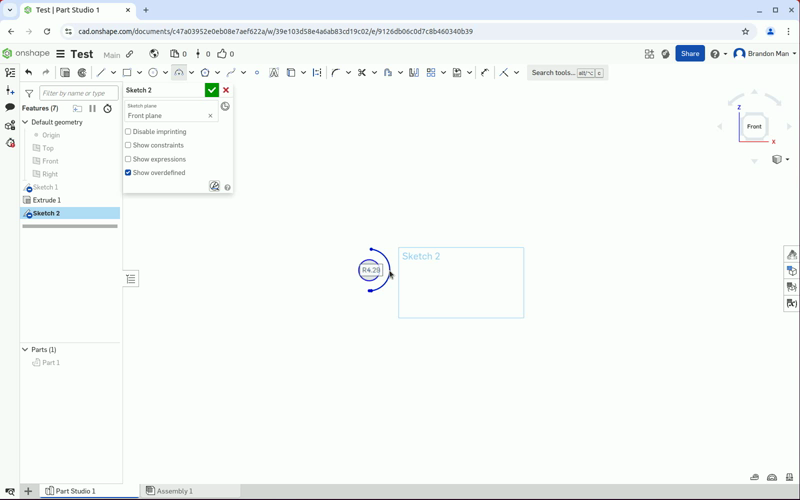
key(l)
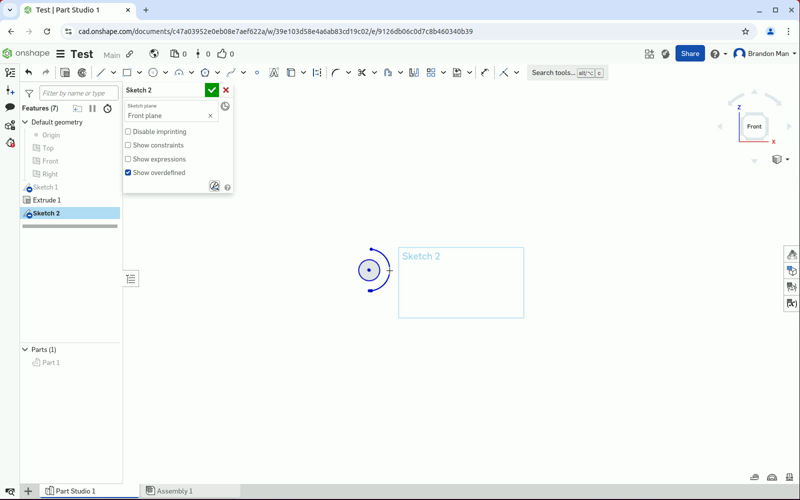
mouse_move(371, 249)
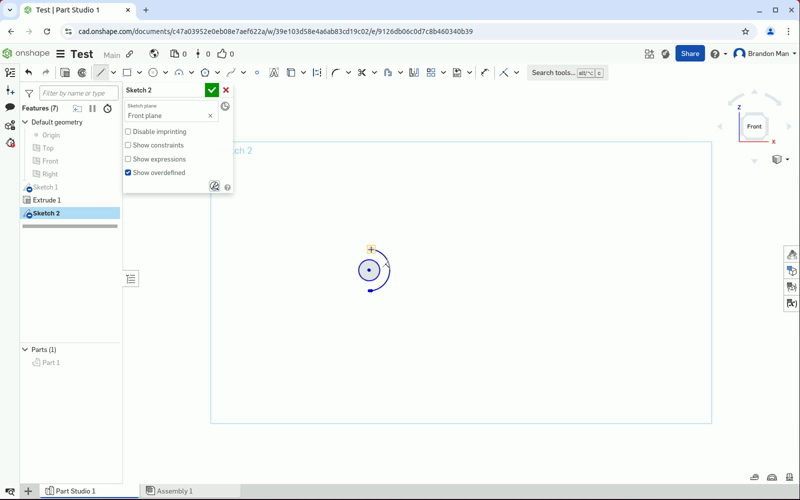
click(371, 249)
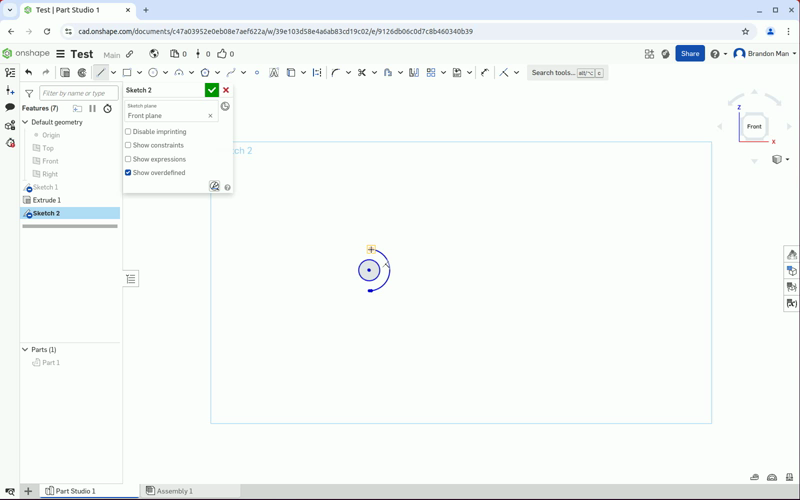
key_down(shift)
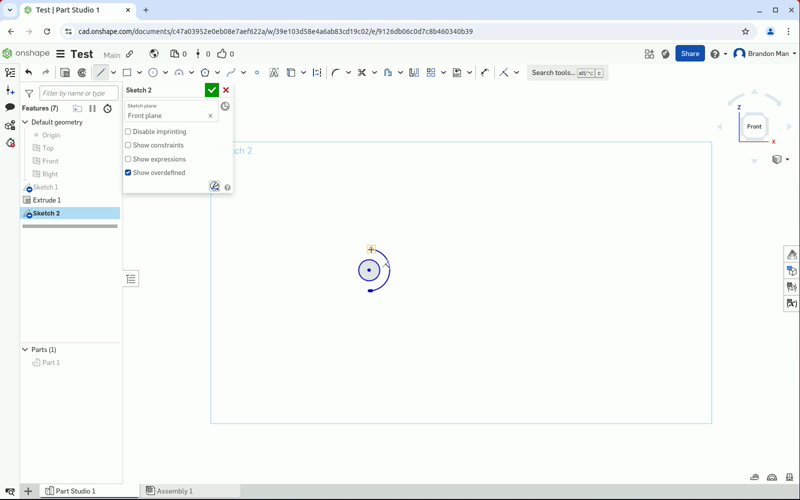
mouse_move(401, 249)
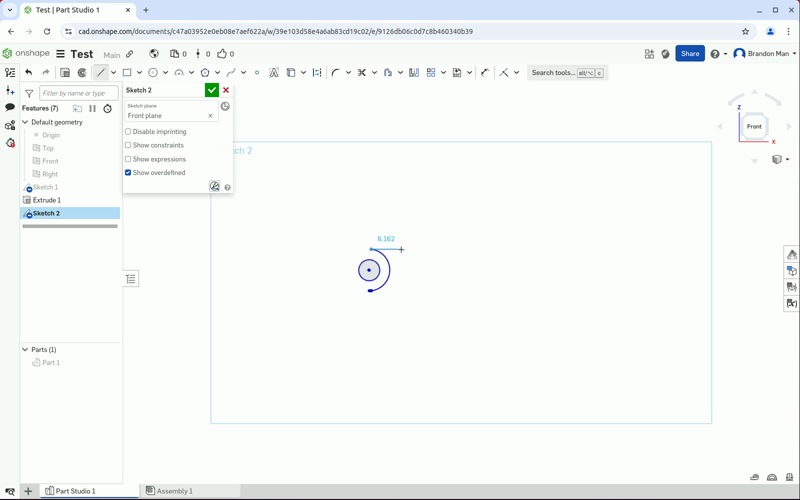
mouse_move(369, 249)
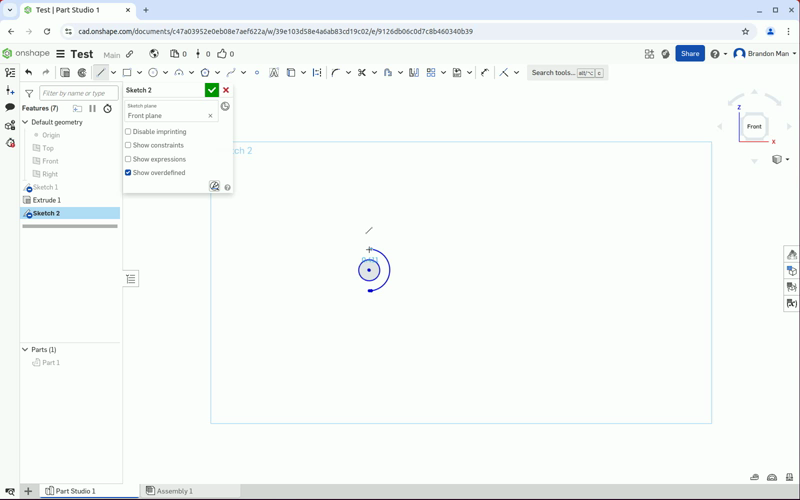
scroll(6)
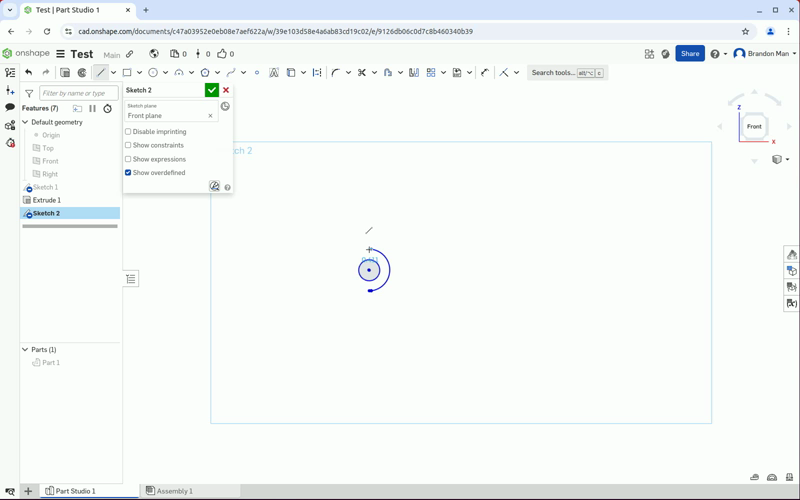
scroll(6)
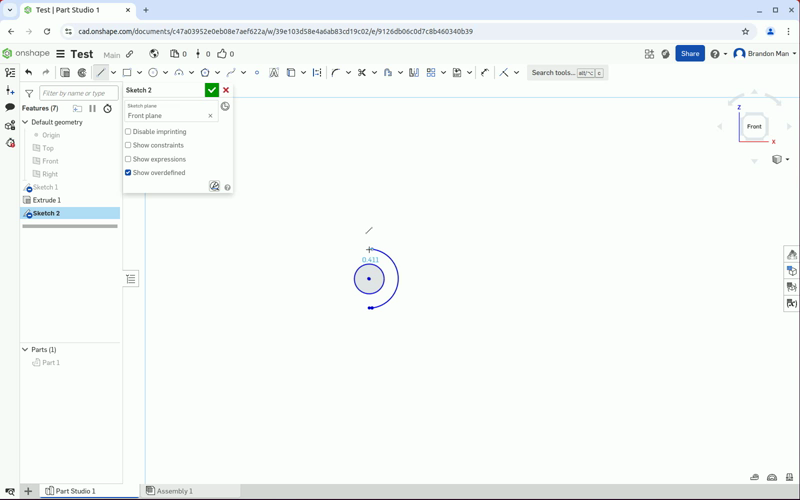
scroll(6)
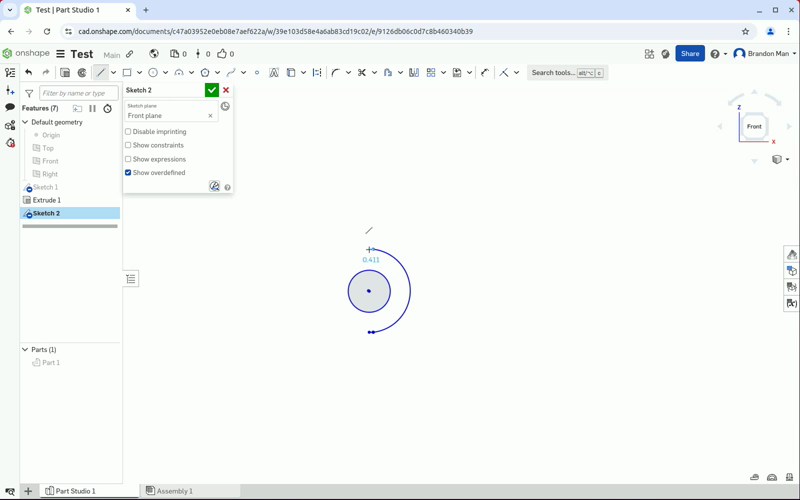
scroll(6)
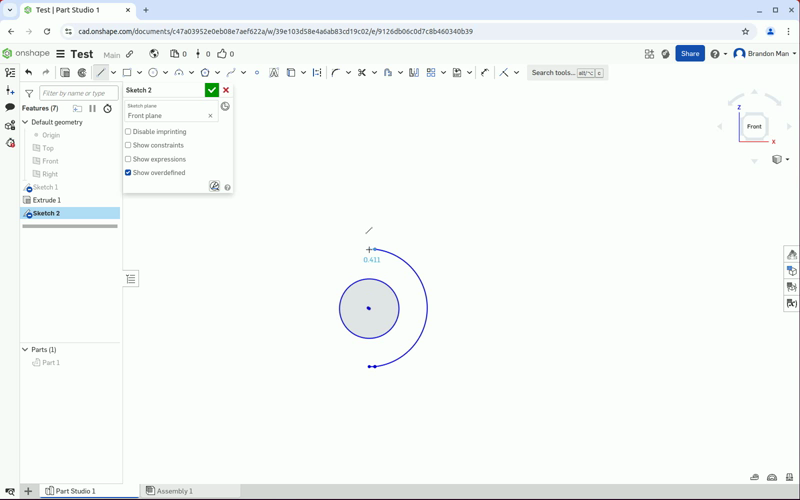
scroll(6)
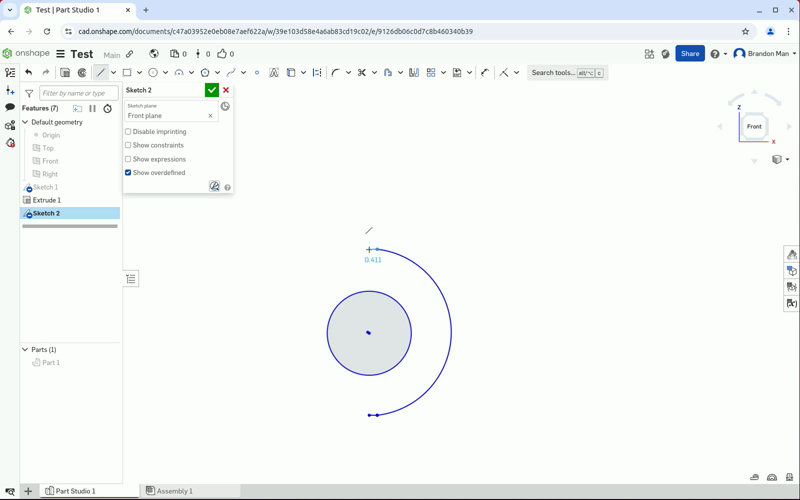
scroll(6)
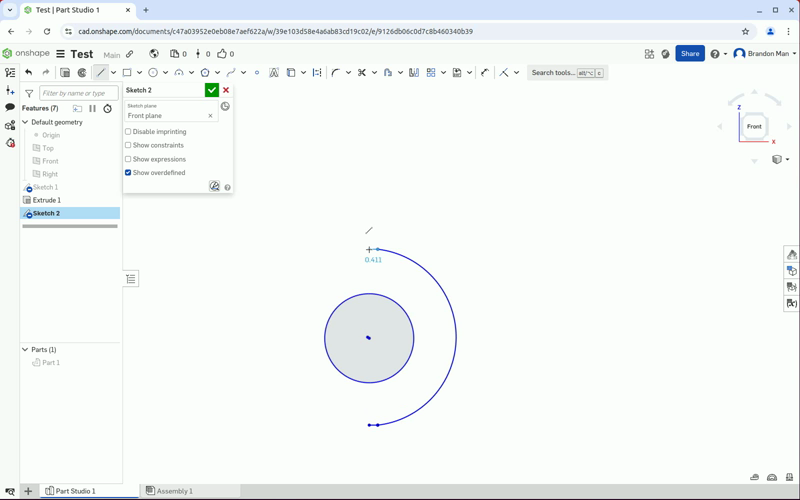
scroll(6)
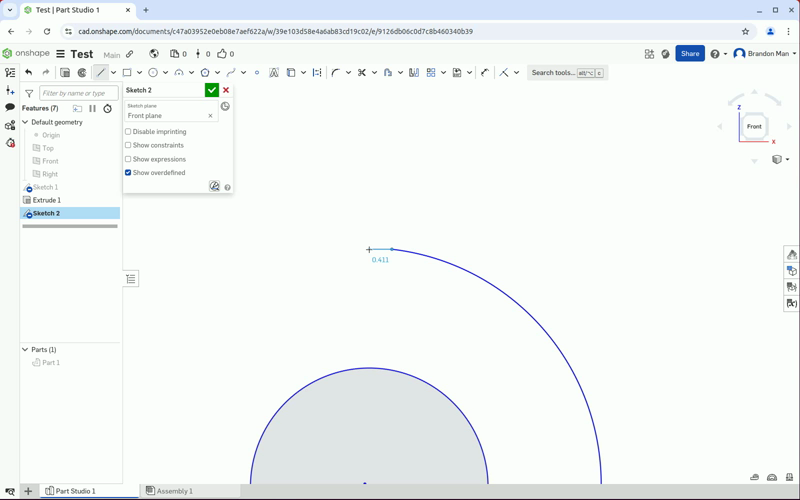
click(369, 249)
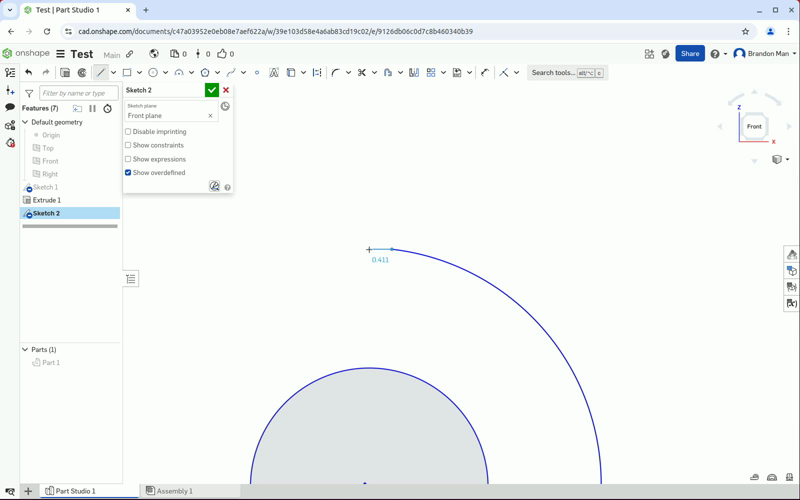
scroll(-6)
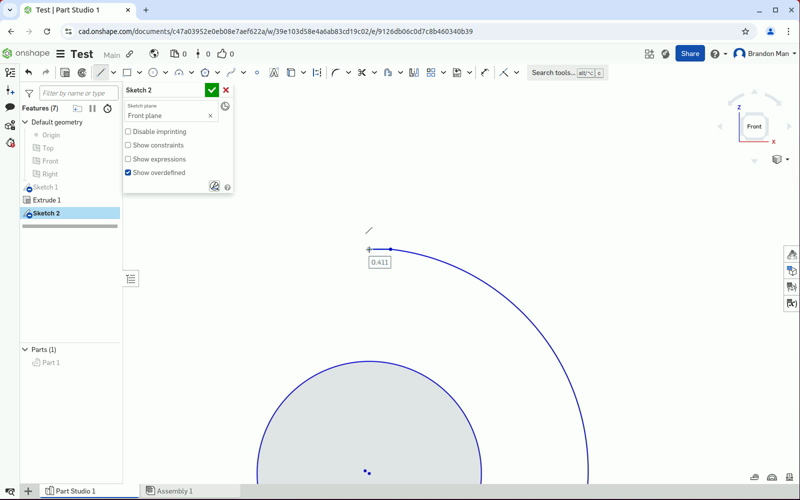
scroll(-6)
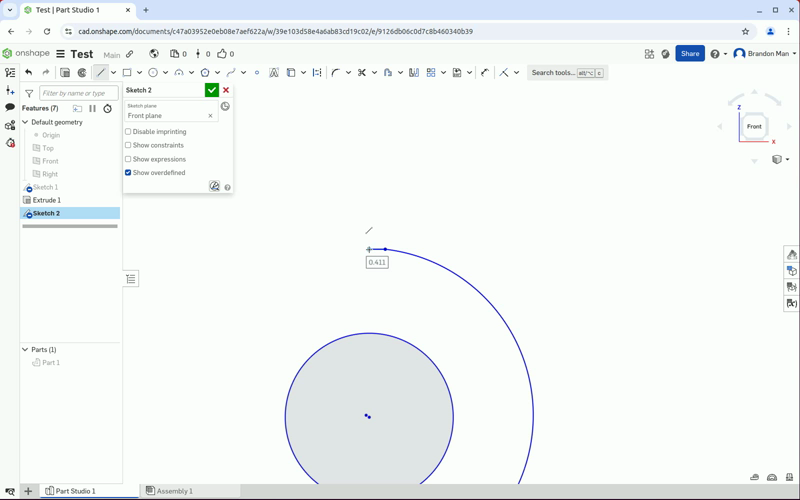
scroll(-6)
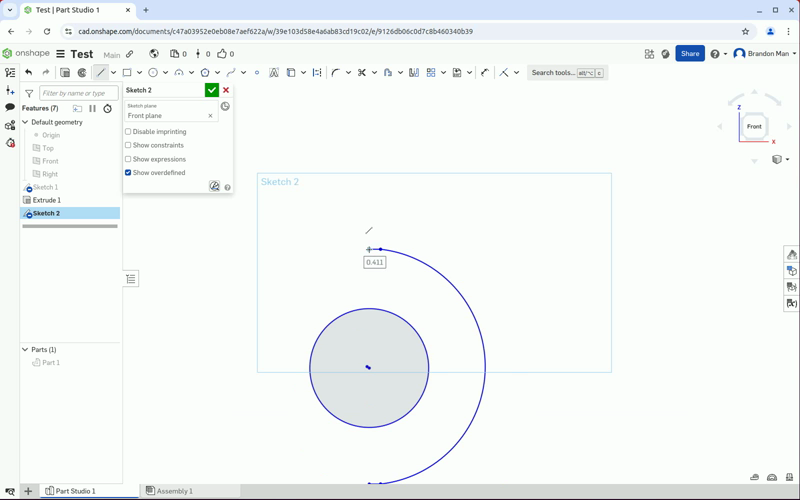
scroll(-6)
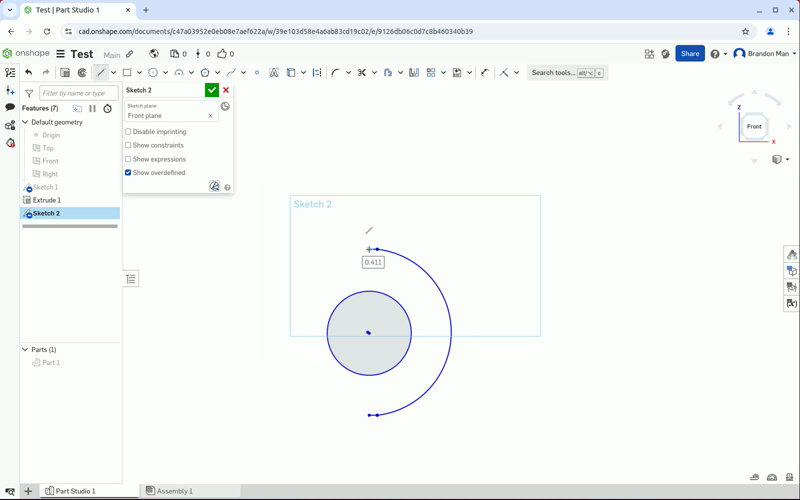
scroll(-6)
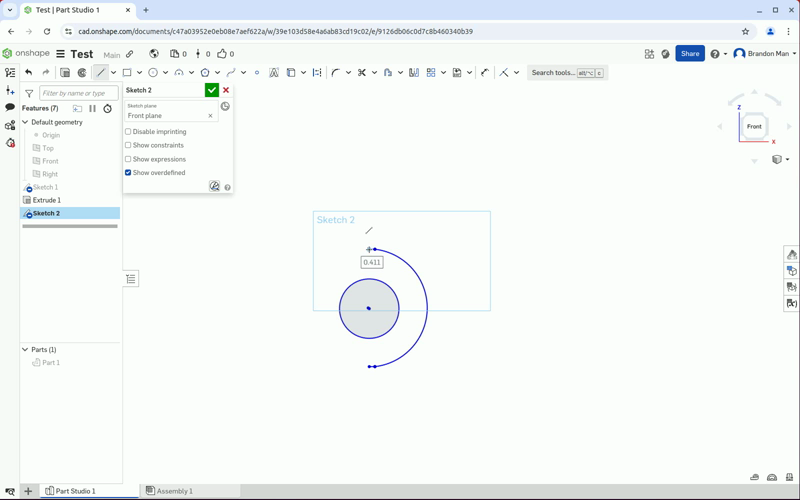
scroll(-6)
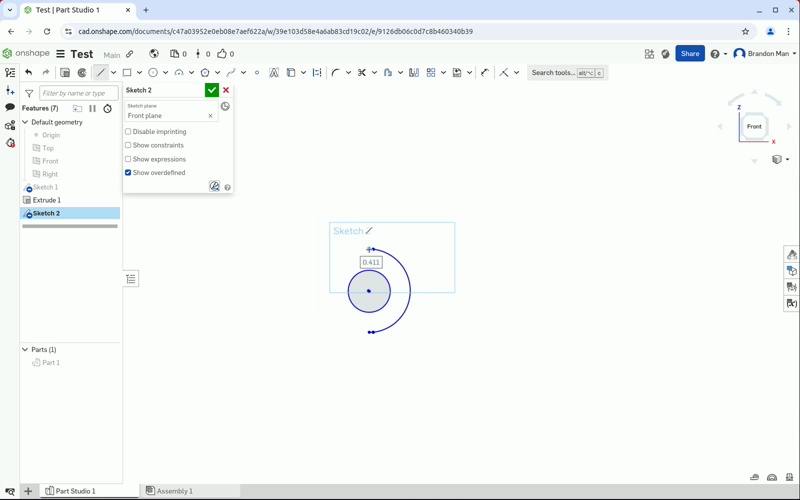
scroll(-6)
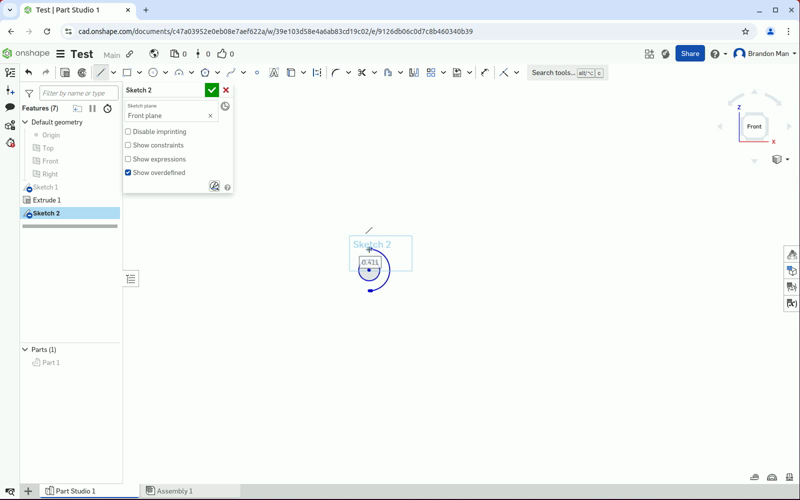
key_up(shift)
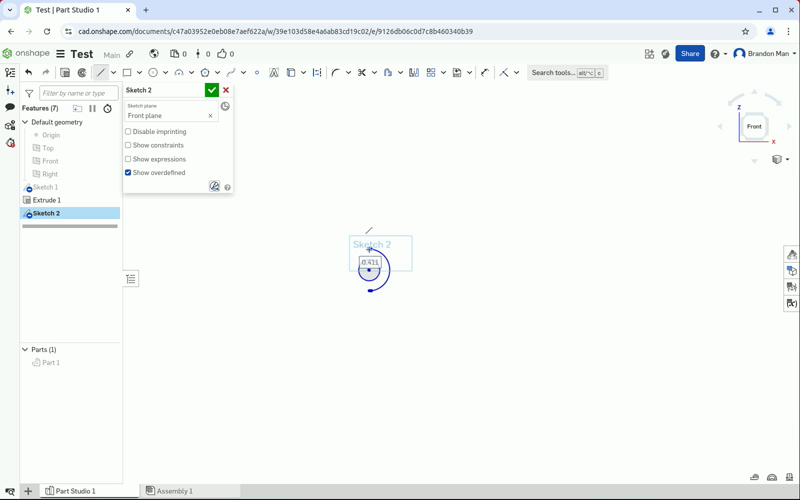
key(esc)
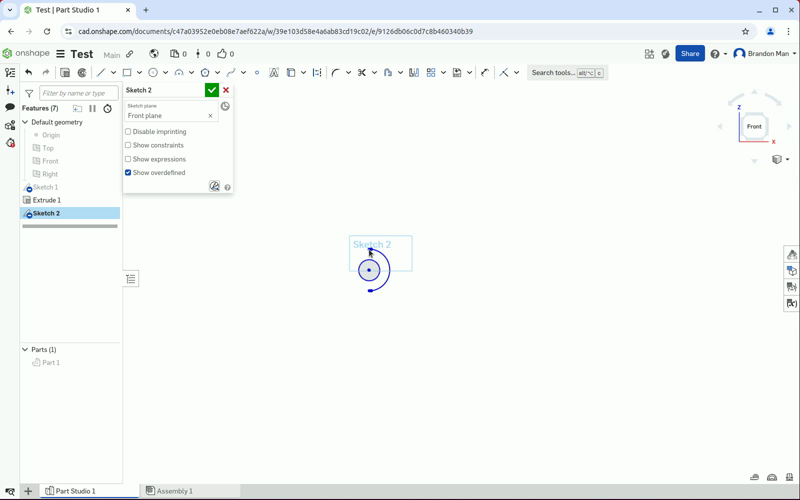
key(a)
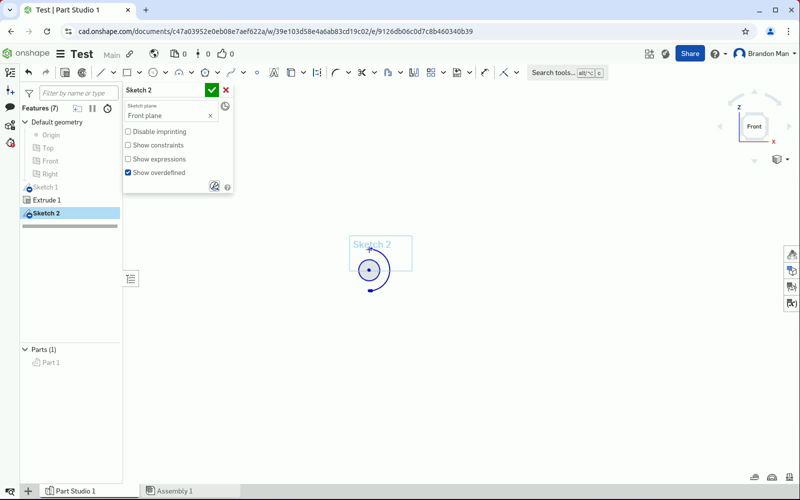
mouse_move(369, 249)
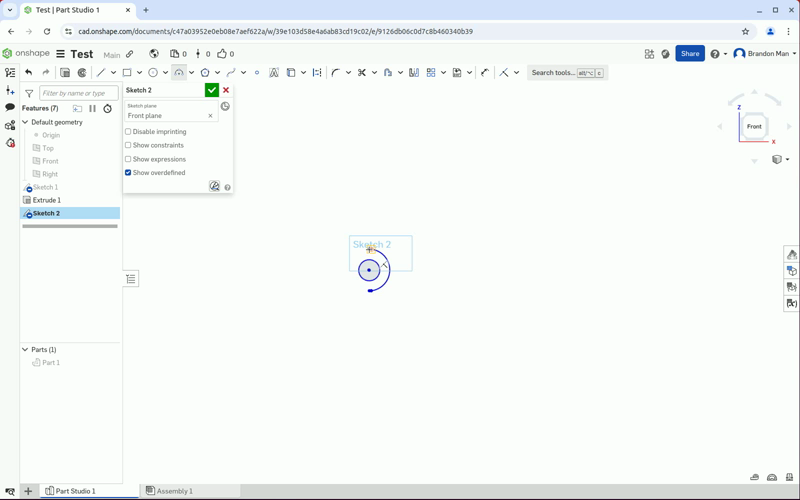
scroll(6)
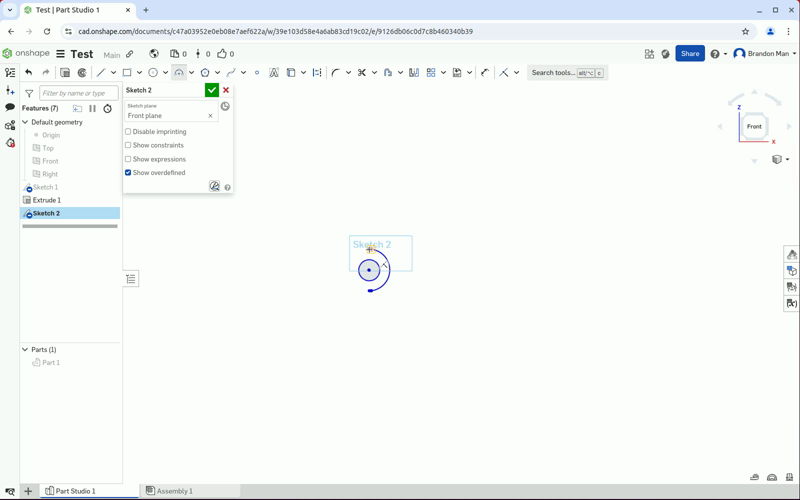
scroll(6)
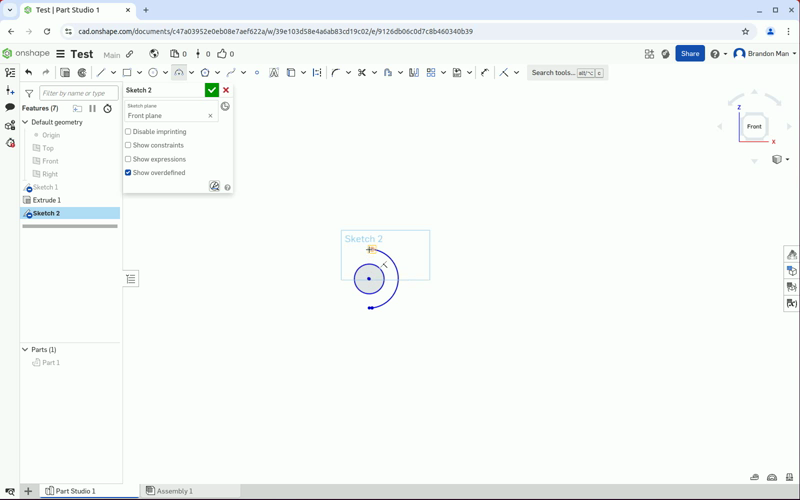
scroll(6)
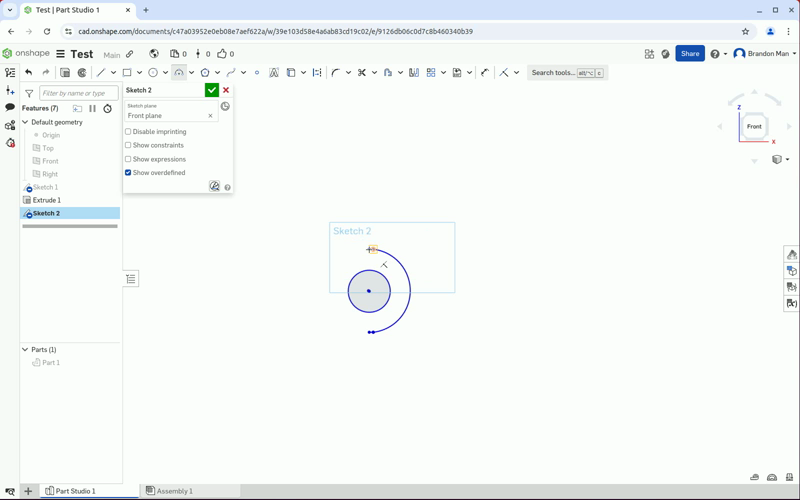
scroll(6)
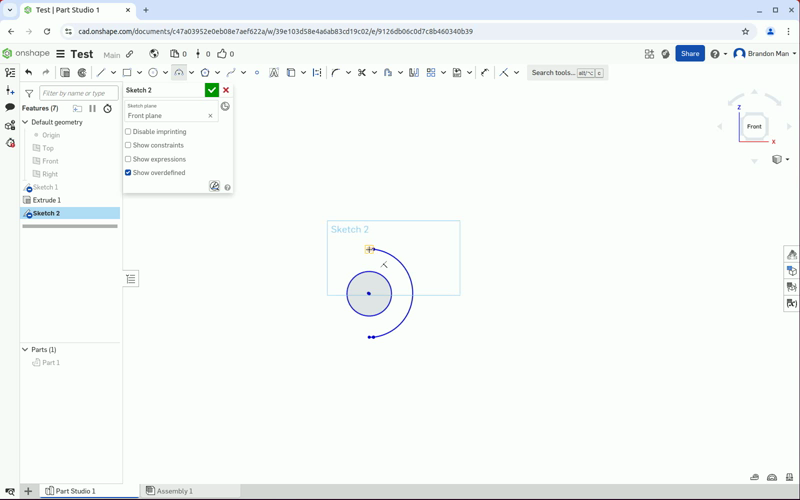
scroll(6)
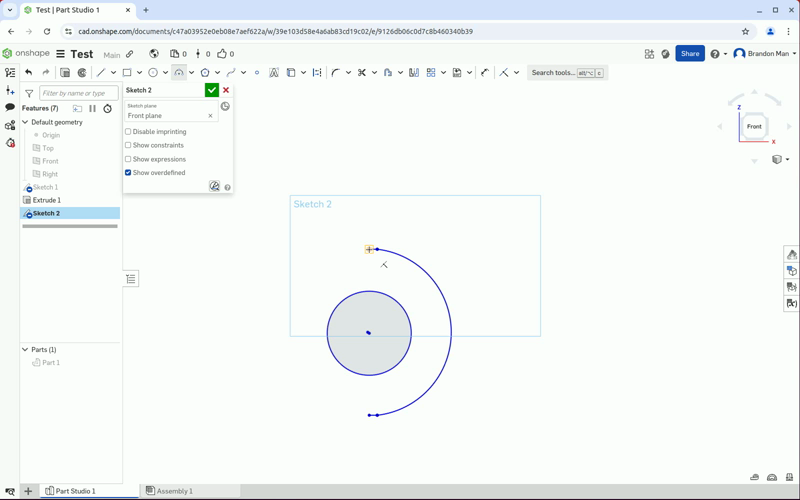
scroll(6)
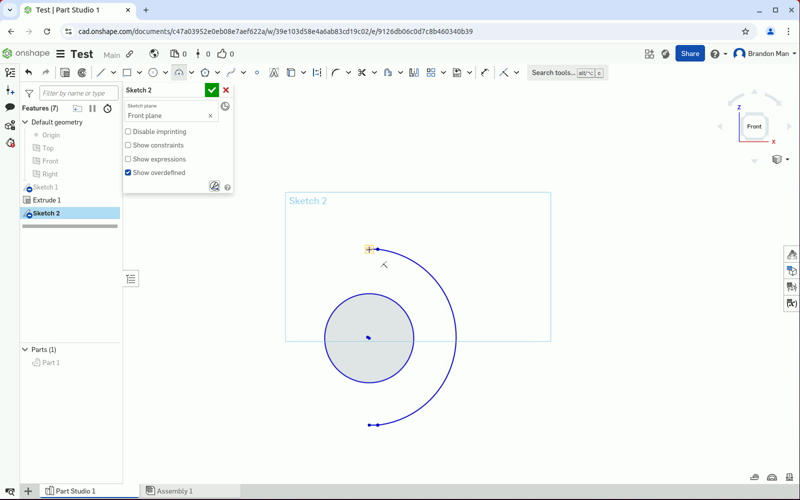
scroll(6)
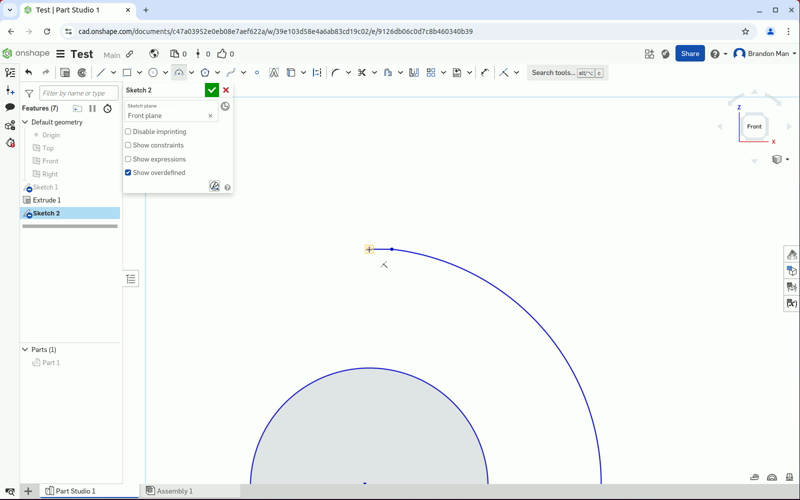
click(369, 249)
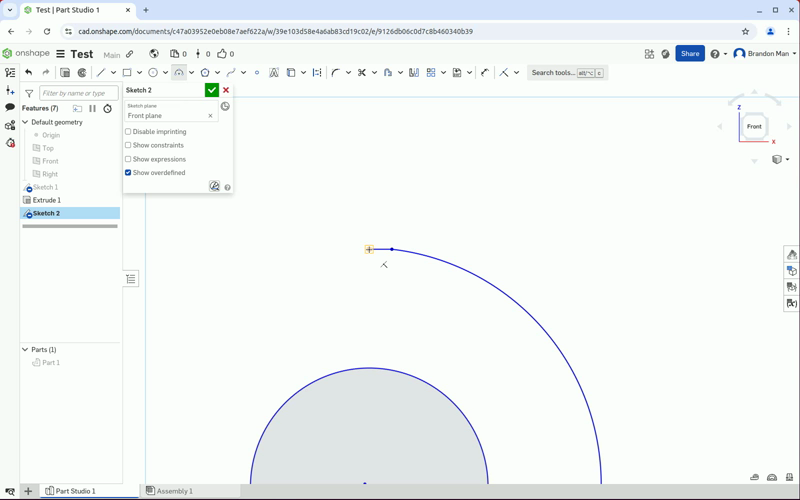
scroll(-6)
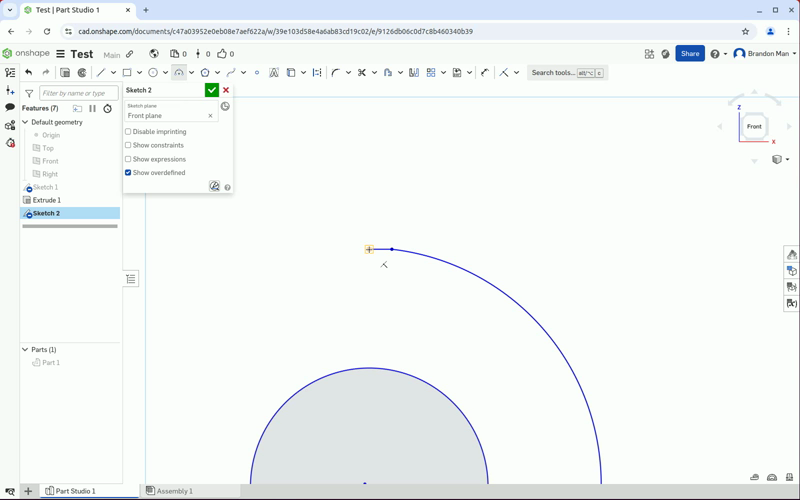
scroll(-6)
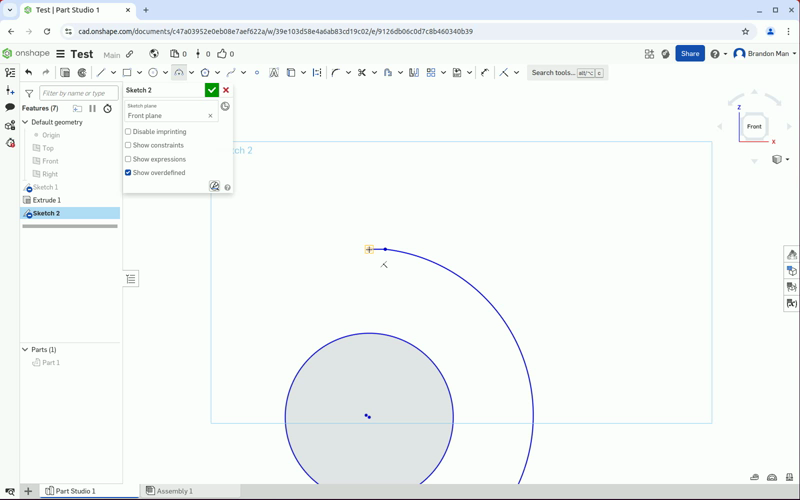
scroll(-6)
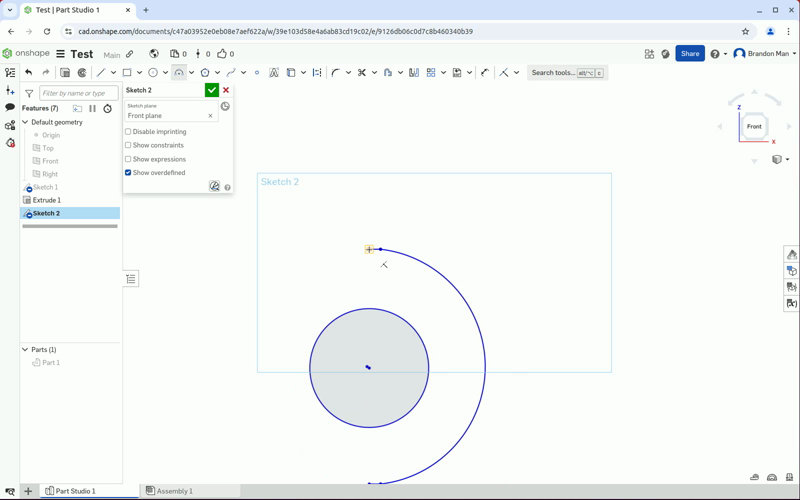
scroll(-6)
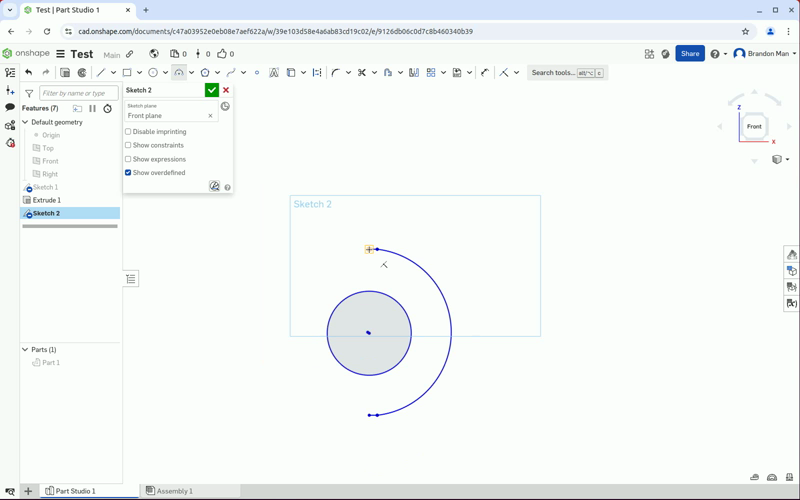
scroll(-6)
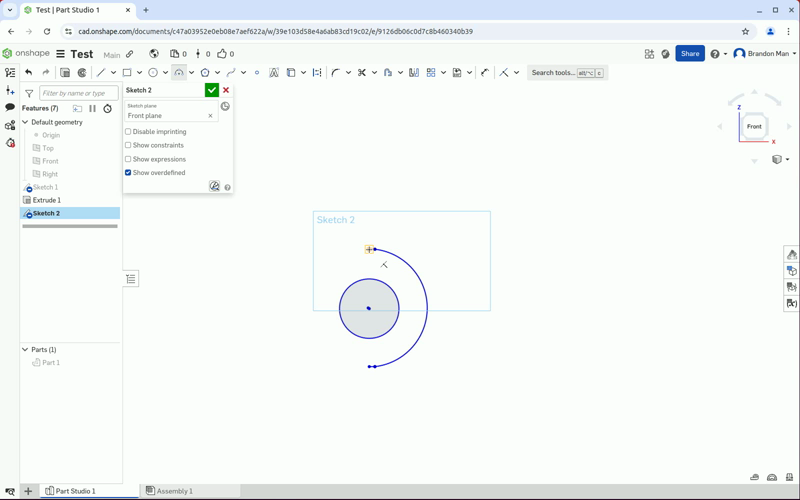
scroll(-6)
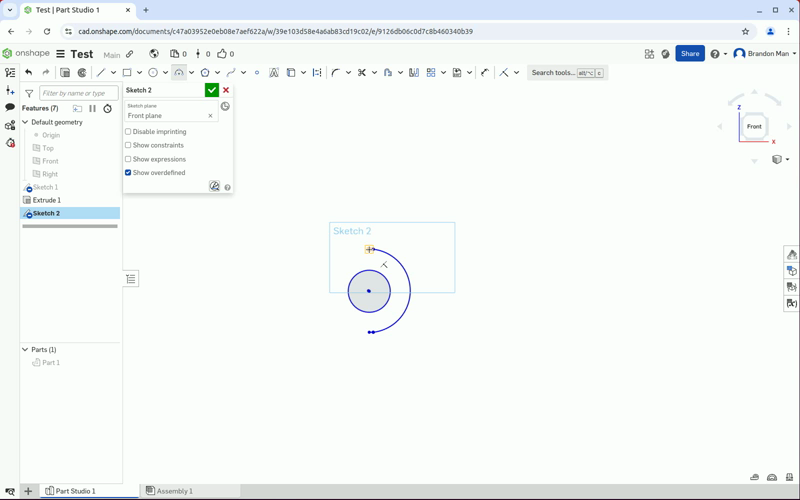
scroll(-6)
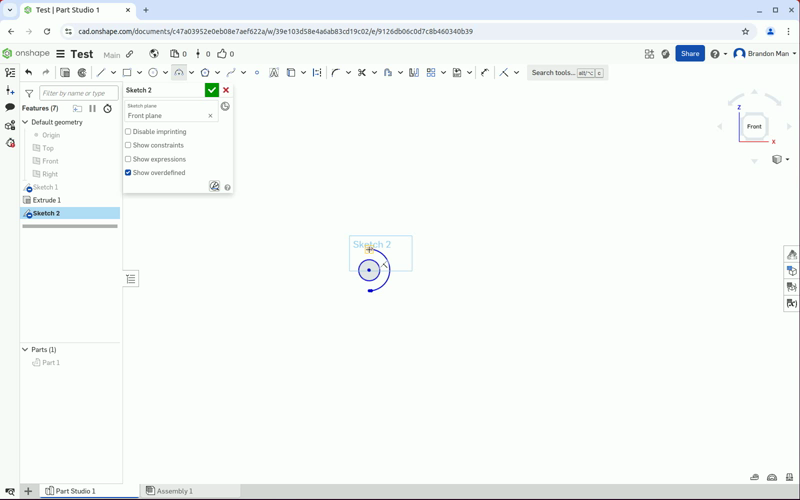
mouse_move(369, 290)
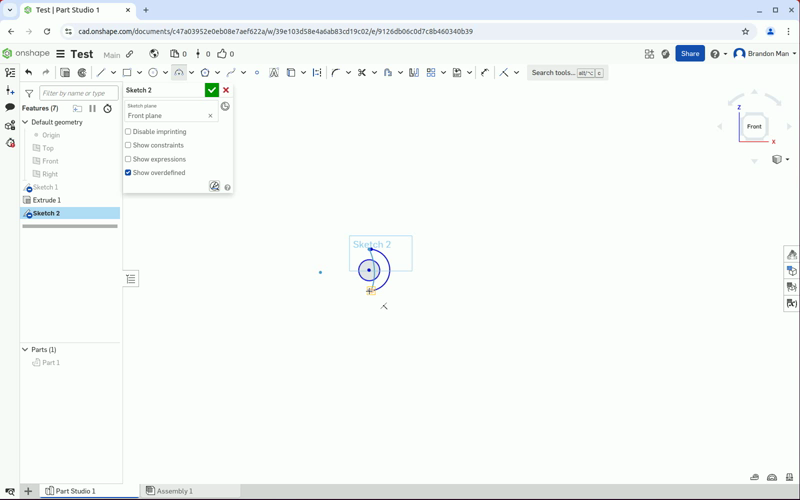
scroll(6)
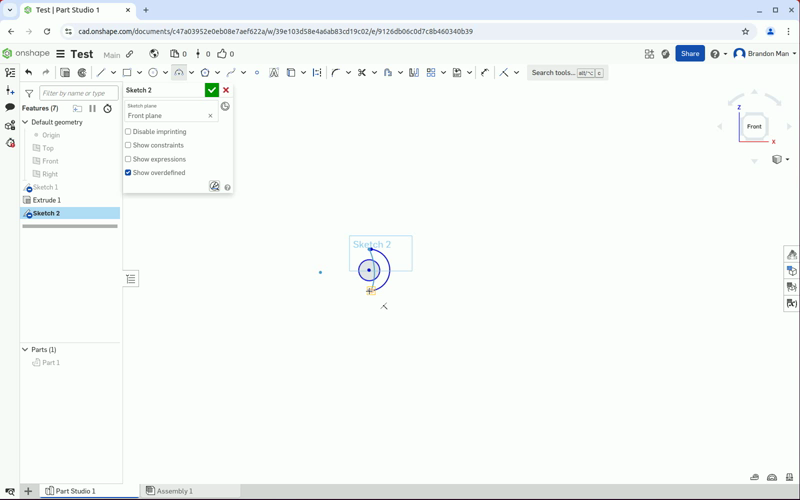
scroll(6)
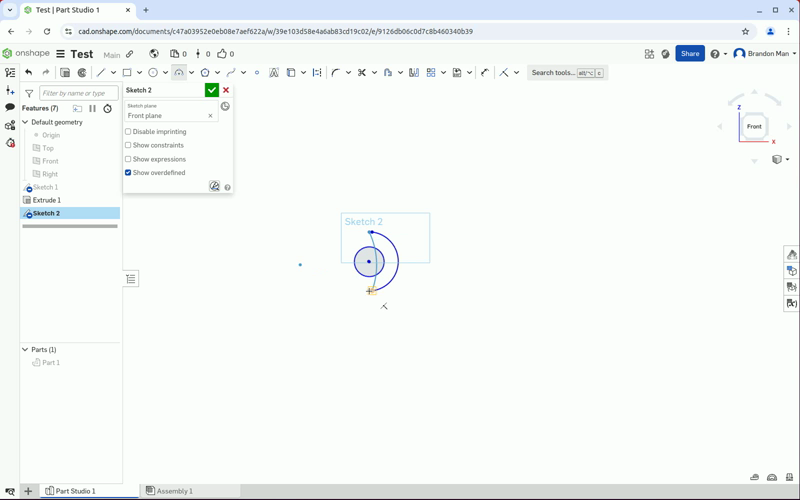
scroll(6)
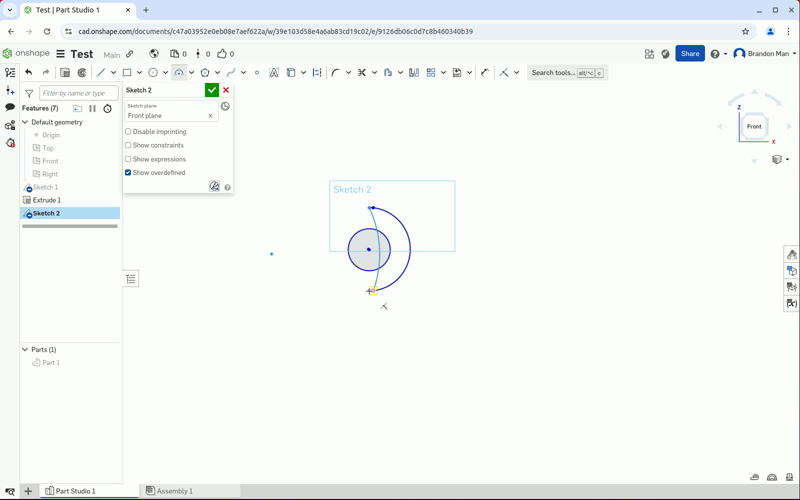
scroll(6)
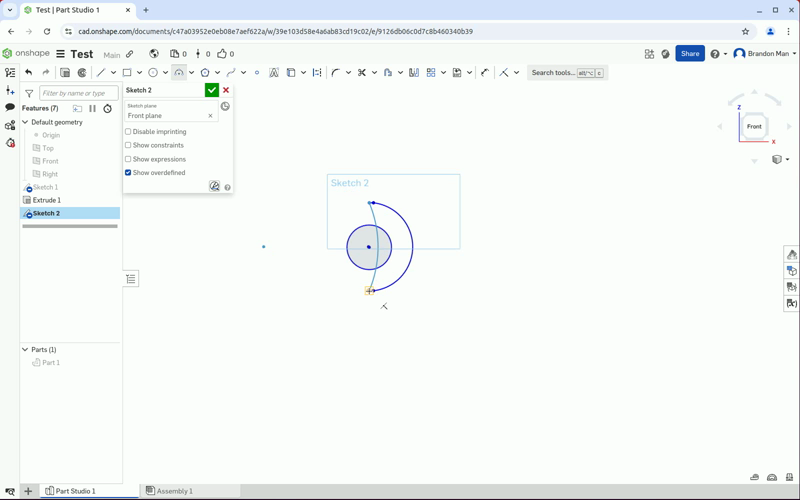
scroll(6)
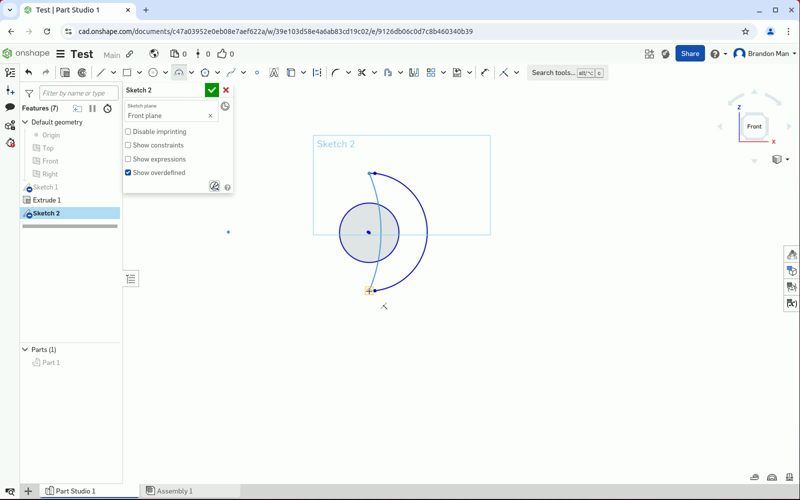
scroll(6)
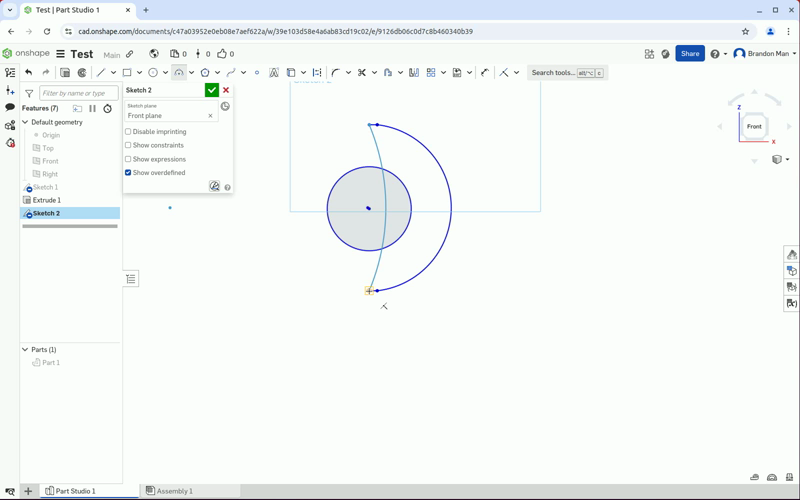
scroll(6)
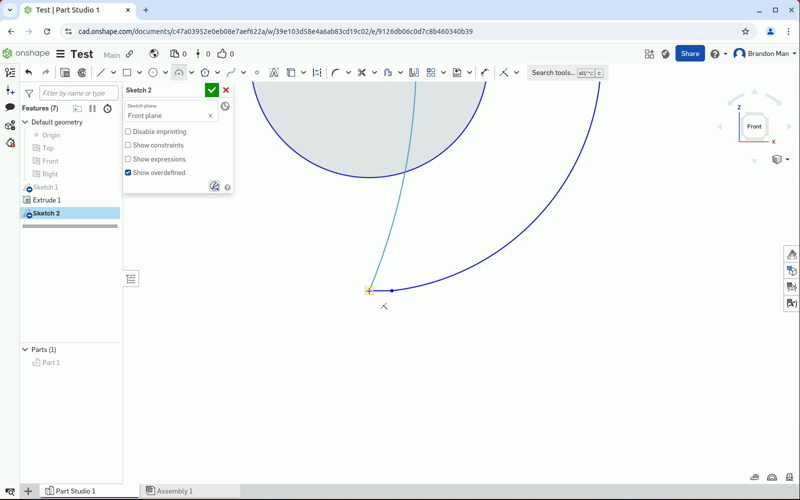
click(369, 290)
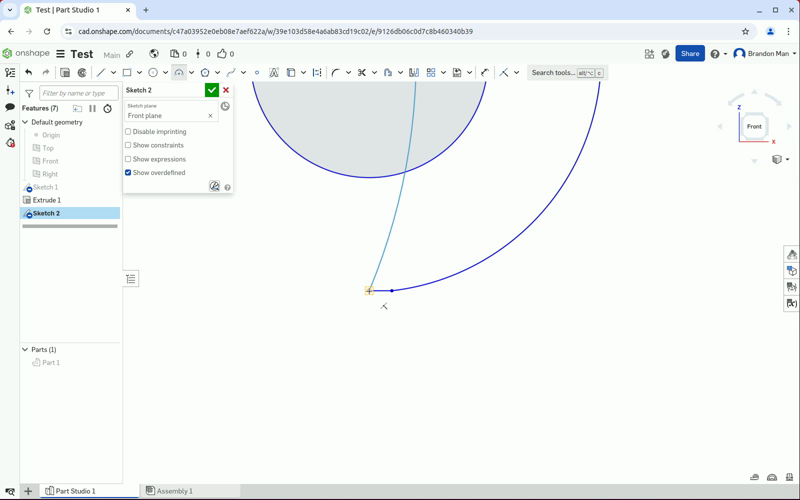
scroll(-6)
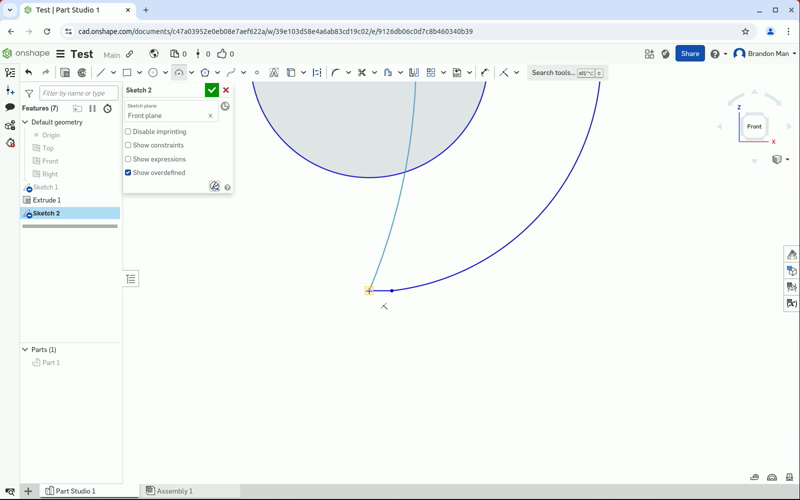
scroll(-6)
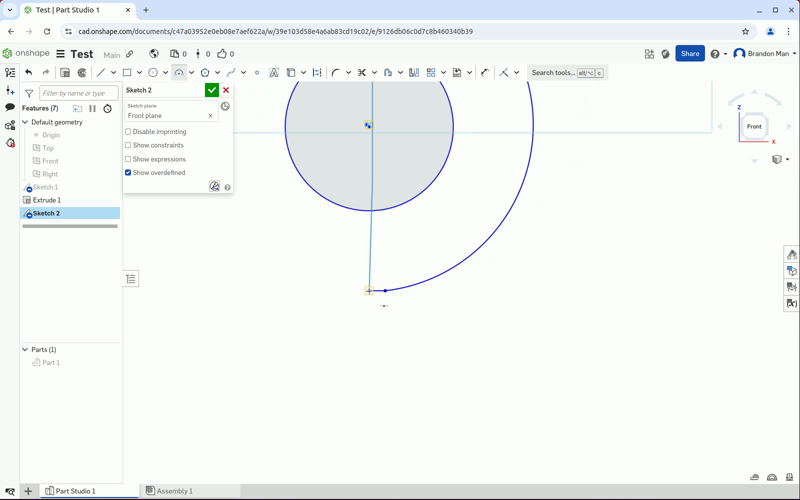
scroll(-6)
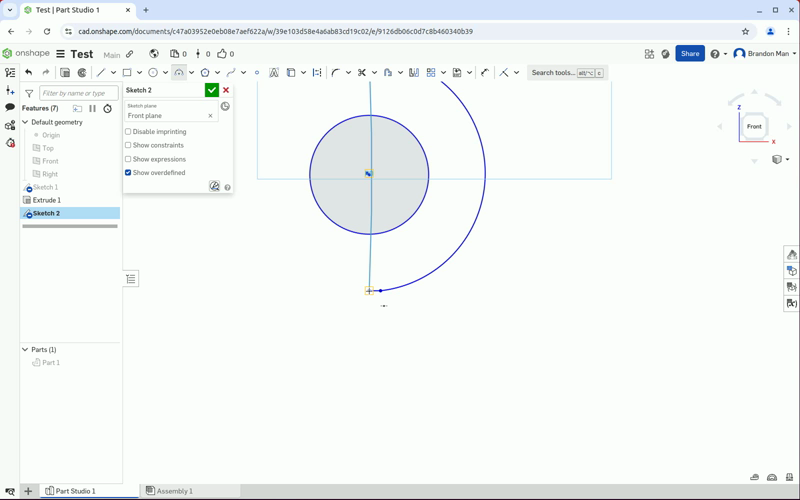
scroll(-6)
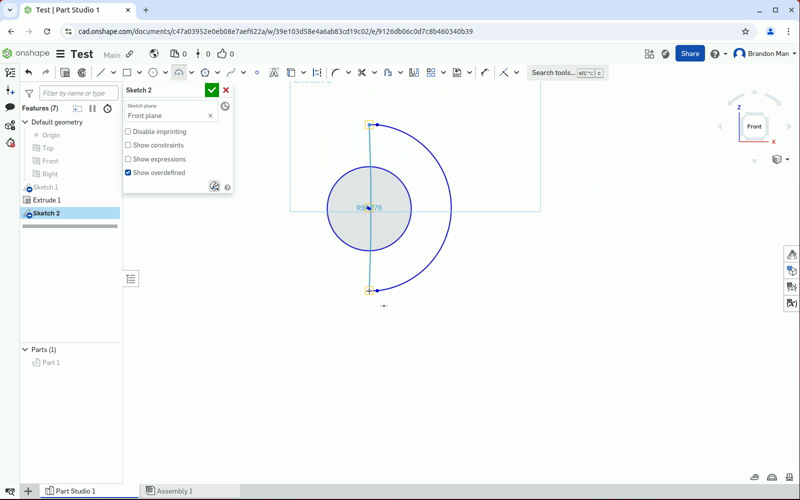
scroll(-6)
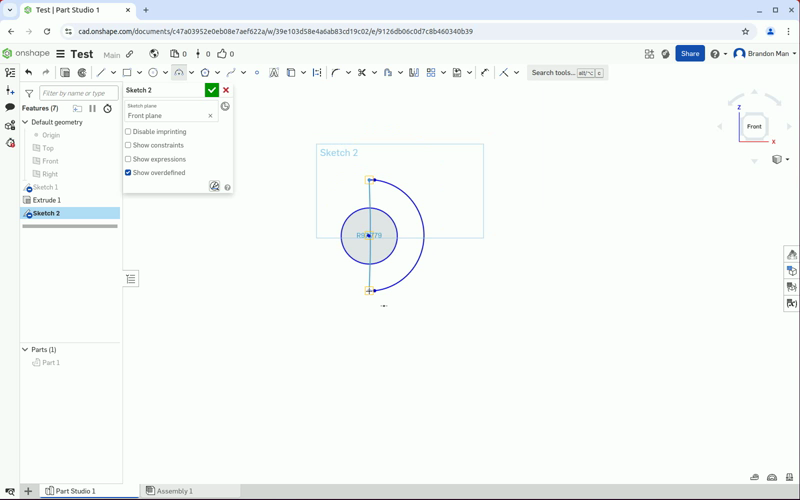
scroll(-6)
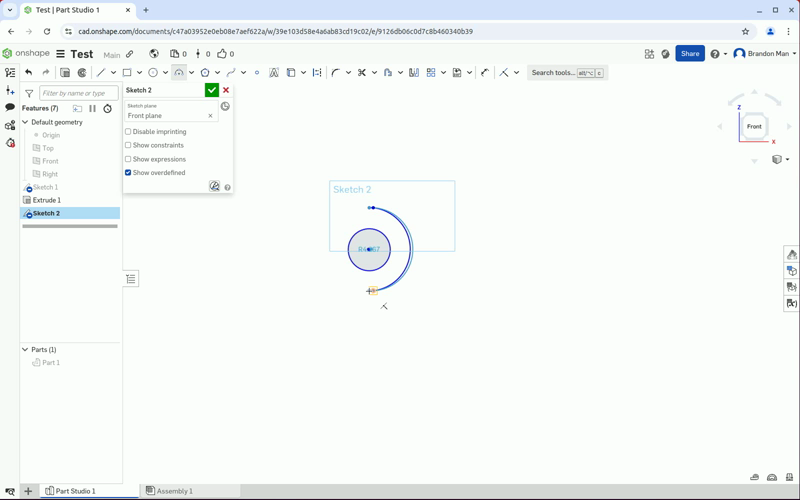
scroll(-6)
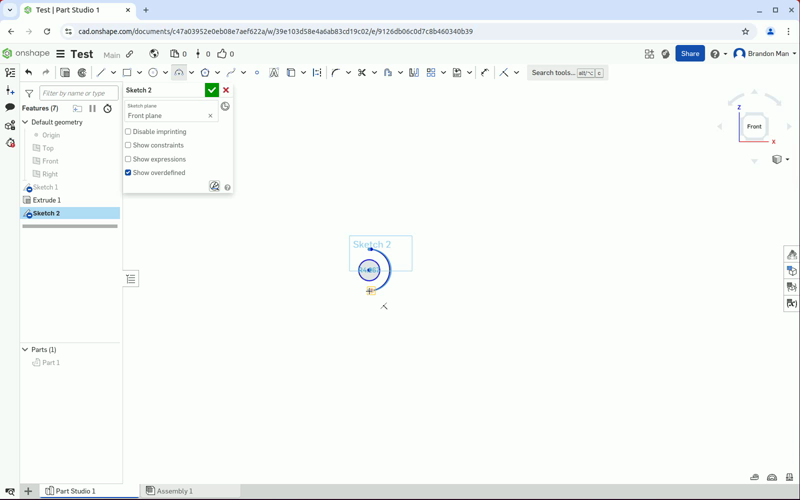
key_down(shift)
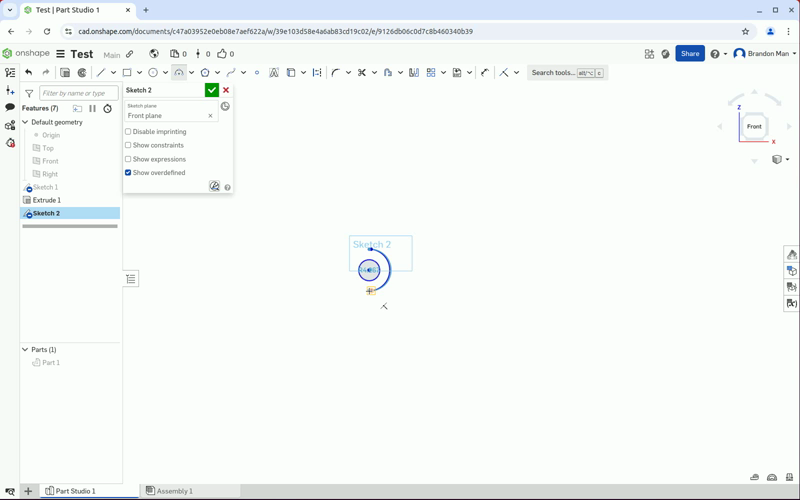
mouse_move(389, 270)
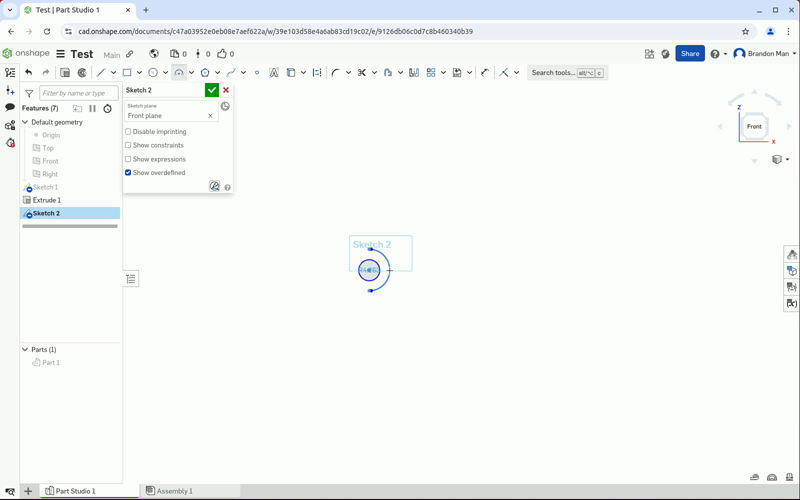
click(389, 270)
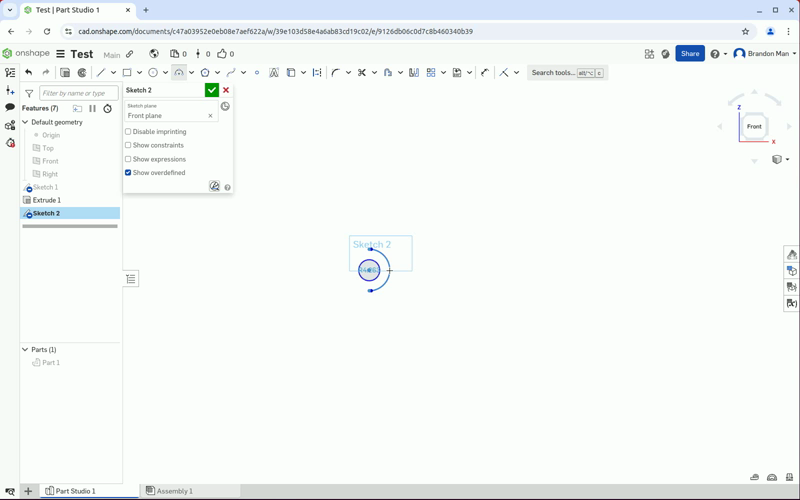
key_up(shift)
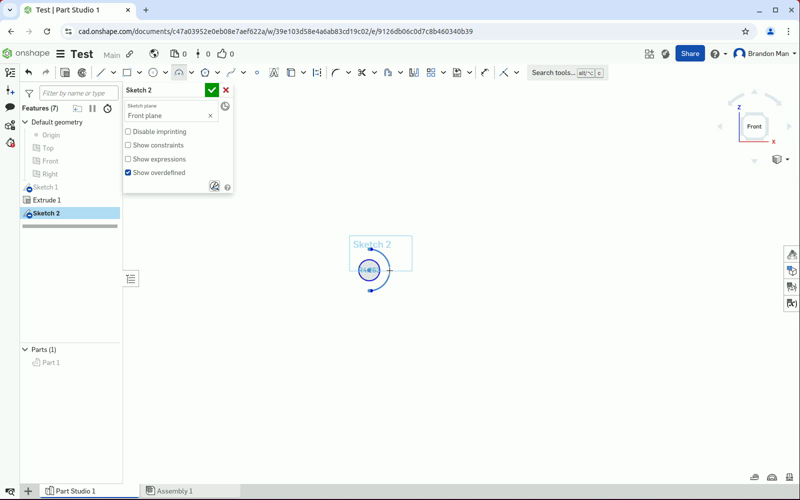
key(esc)
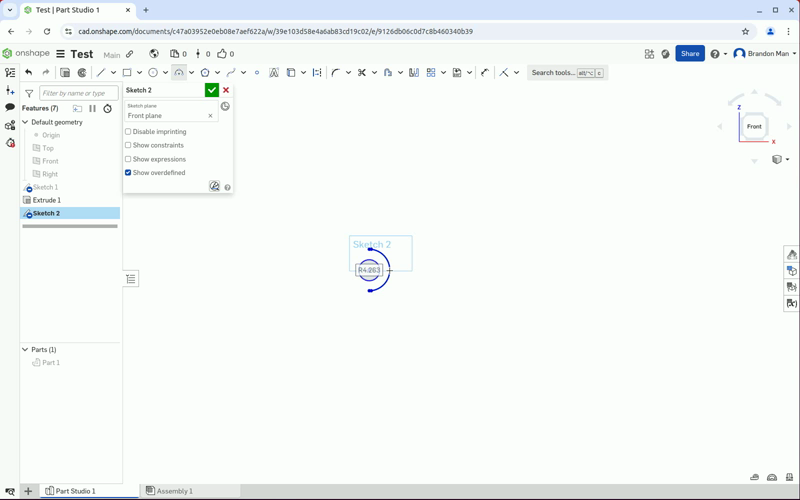
mouse_move(374, 254)
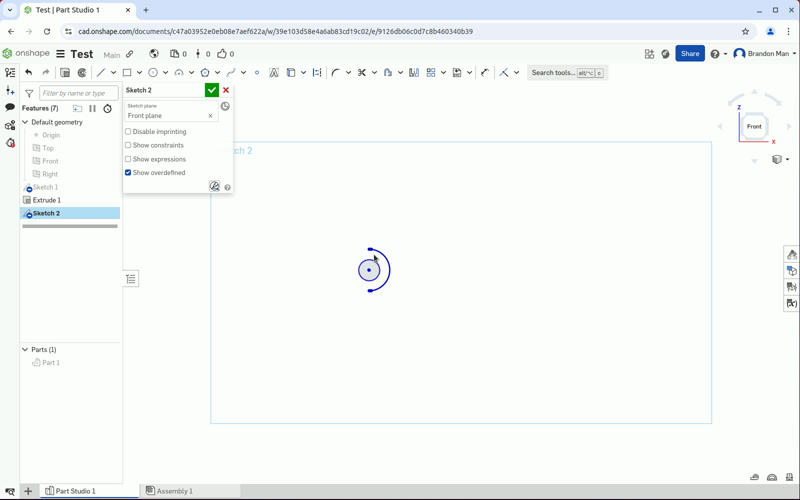
scroll(6)
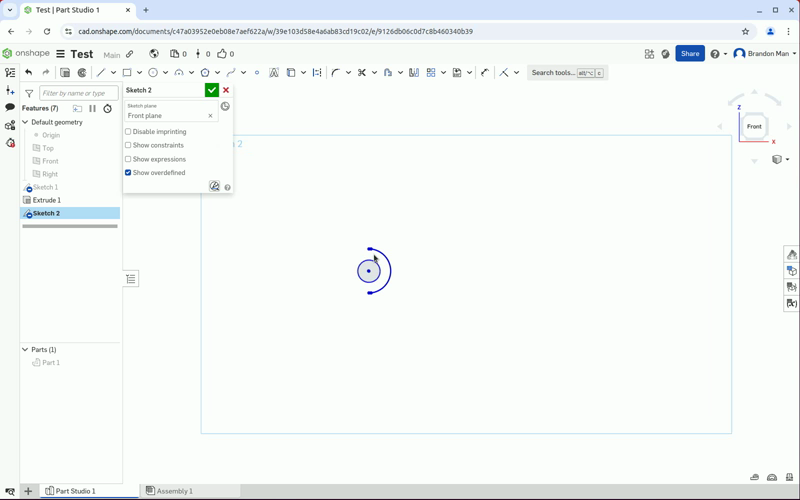
scroll(6)
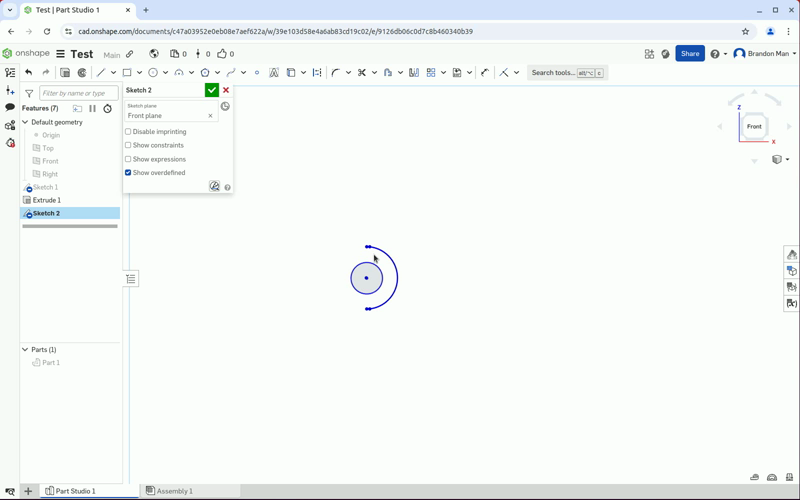
scroll(6)
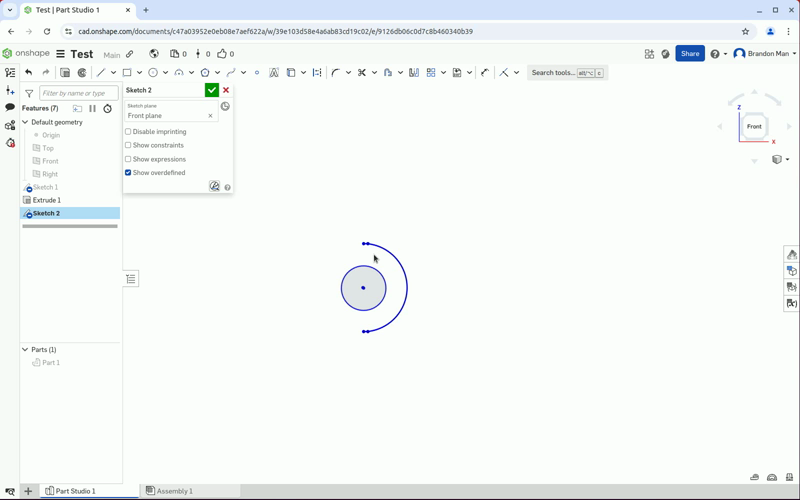
scroll(6)
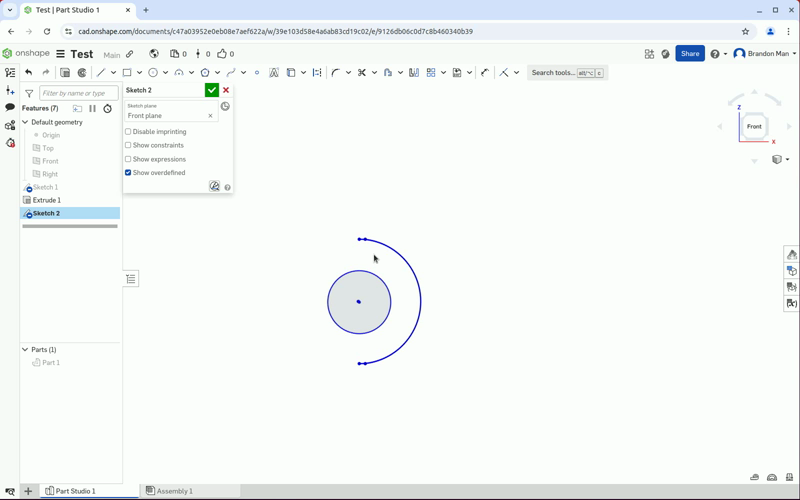
scroll(6)
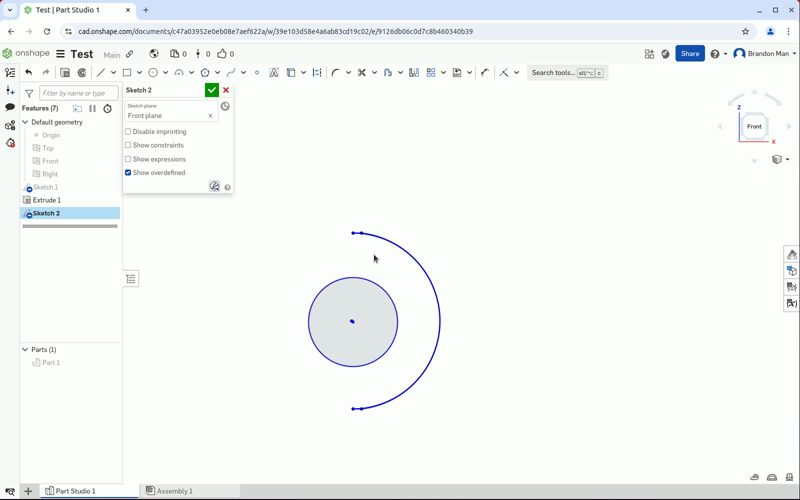
scroll(6)
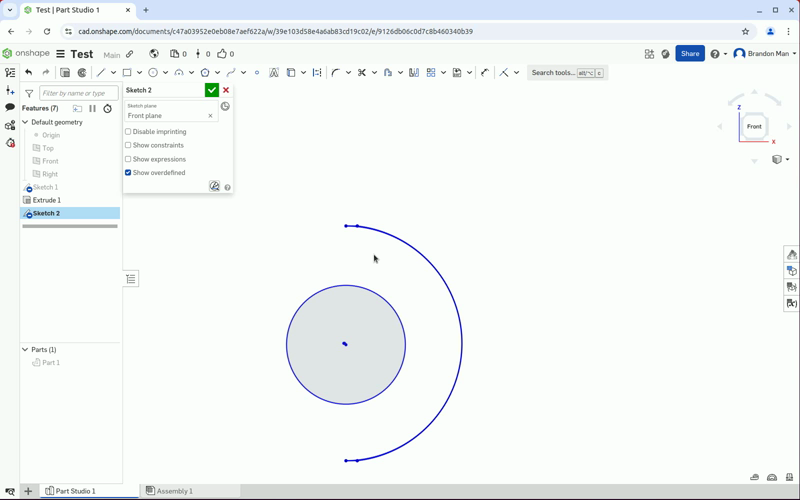
scroll(6)
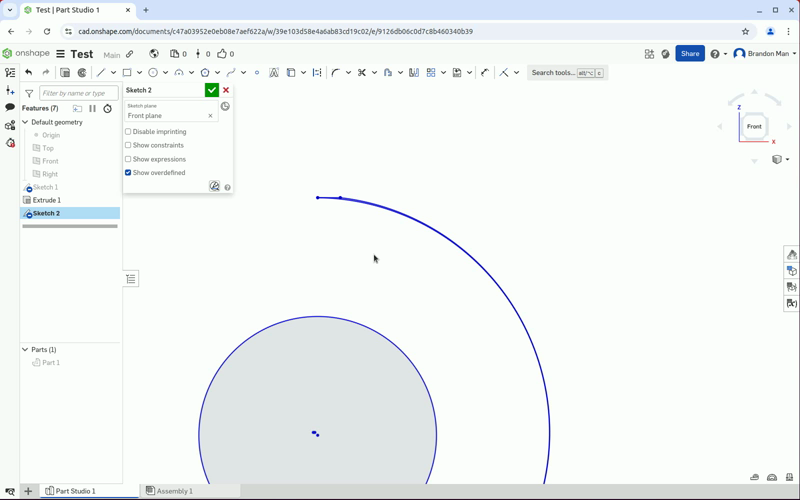
click(374, 254)
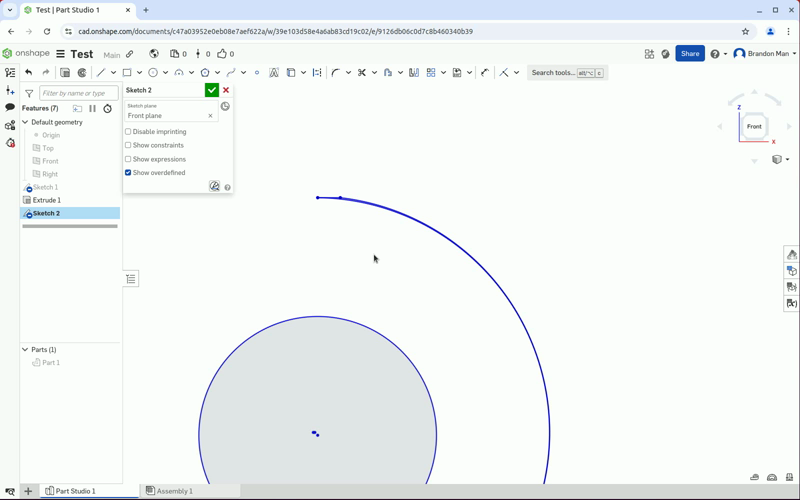
scroll(-6)
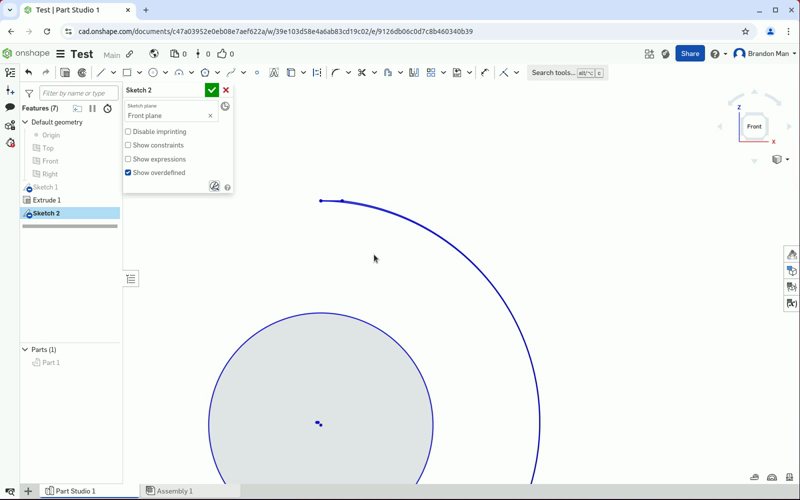
scroll(-6)
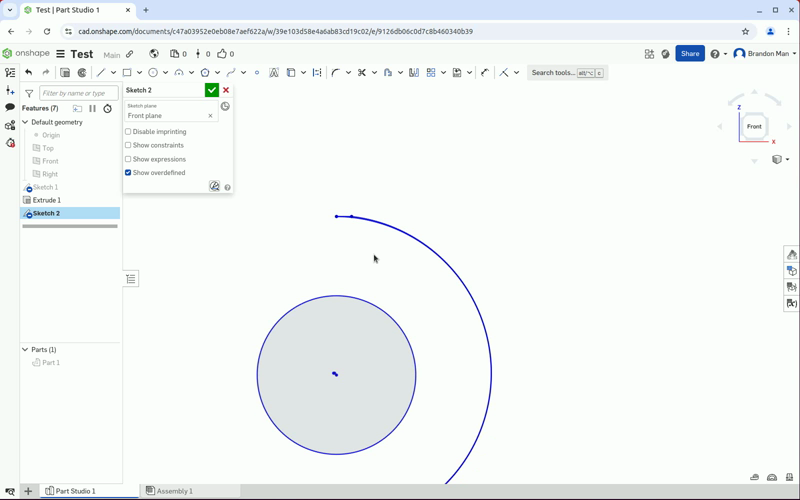
scroll(-6)
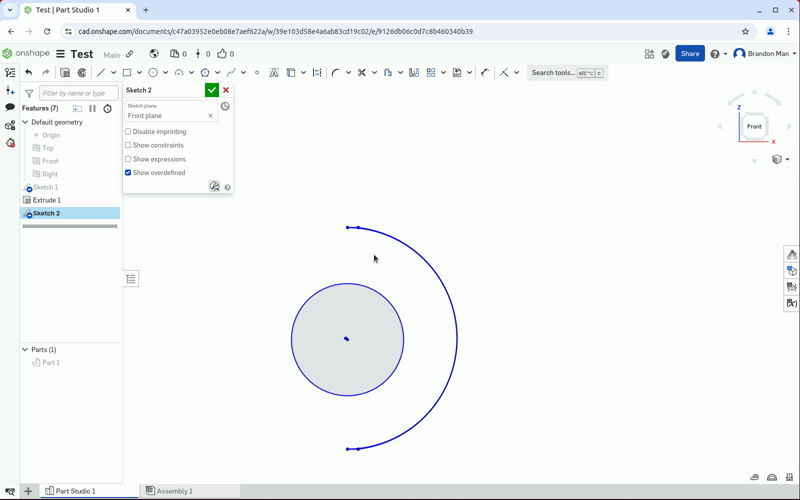
scroll(-6)
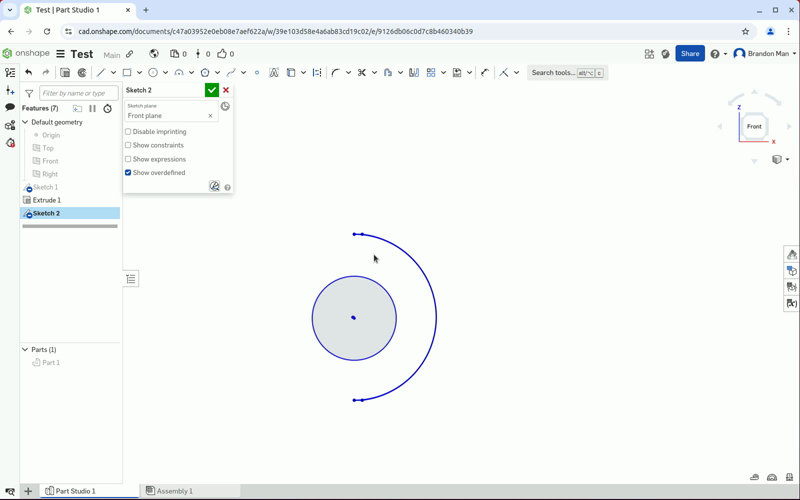
scroll(-6)
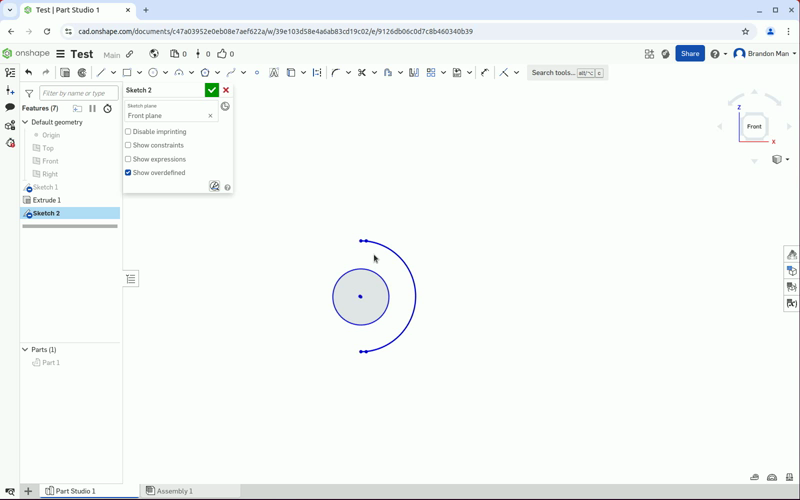
scroll(-6)
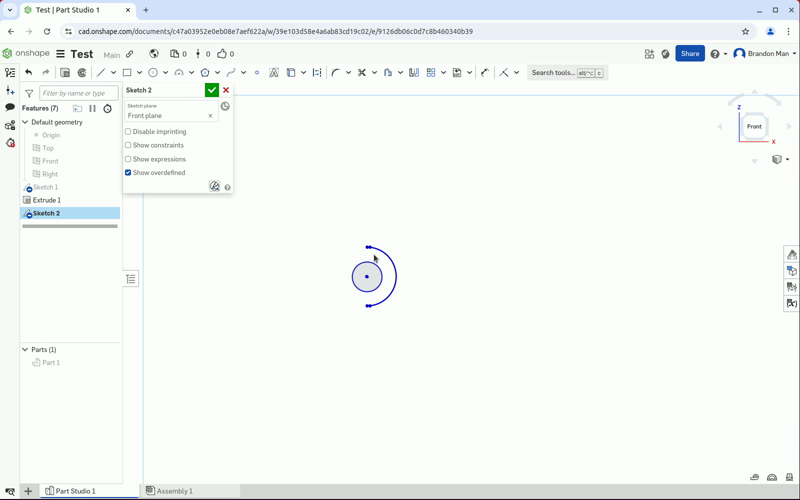
scroll(-6)
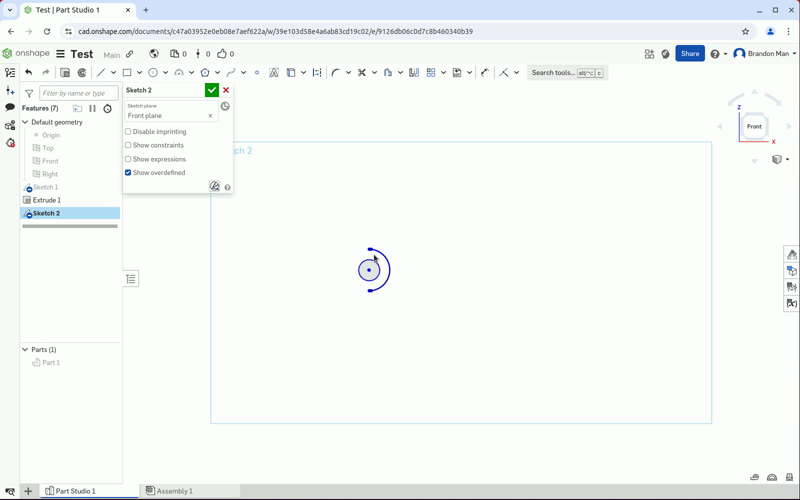
mouse_move(73, 352)
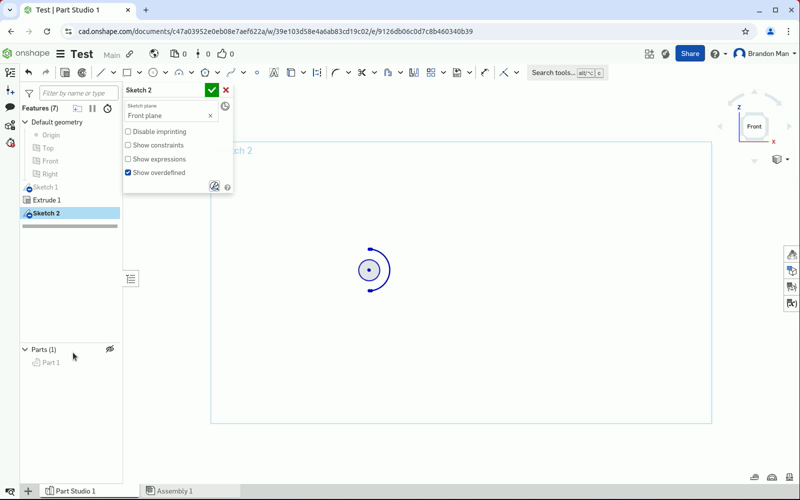
key(shift+y)
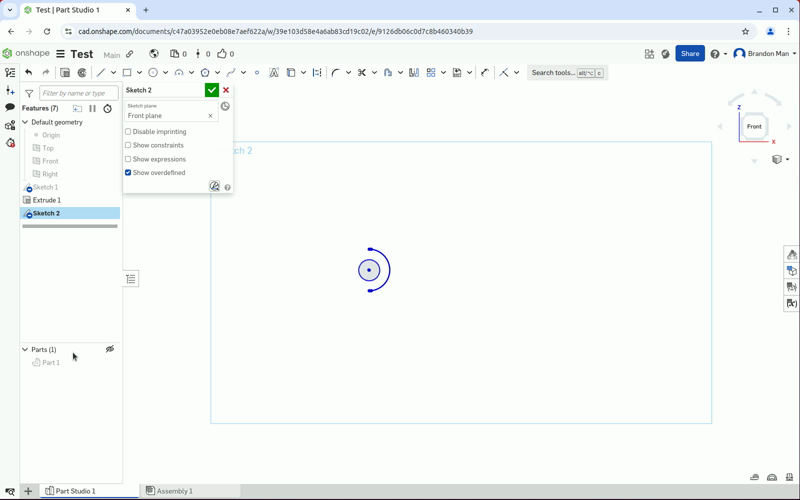
key(shift+e)
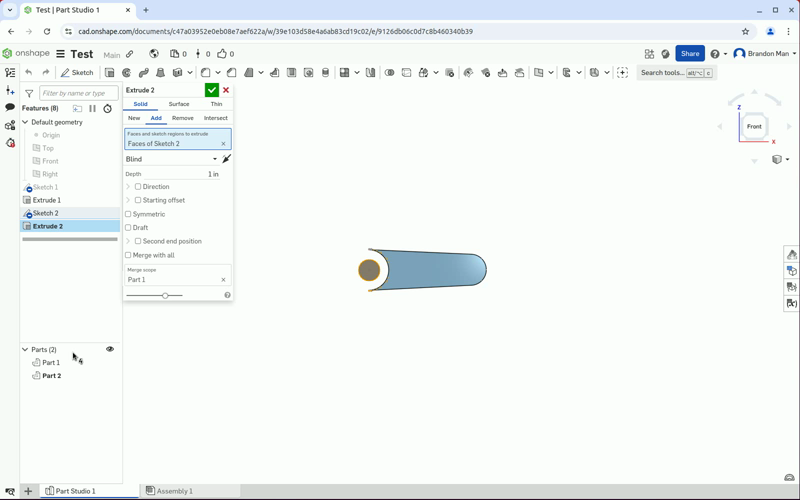
mouse_move(143, 106)
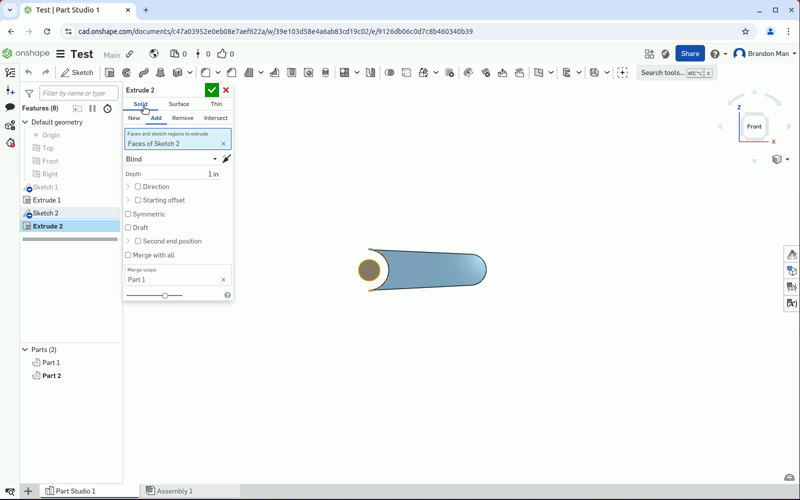
click(143, 106)
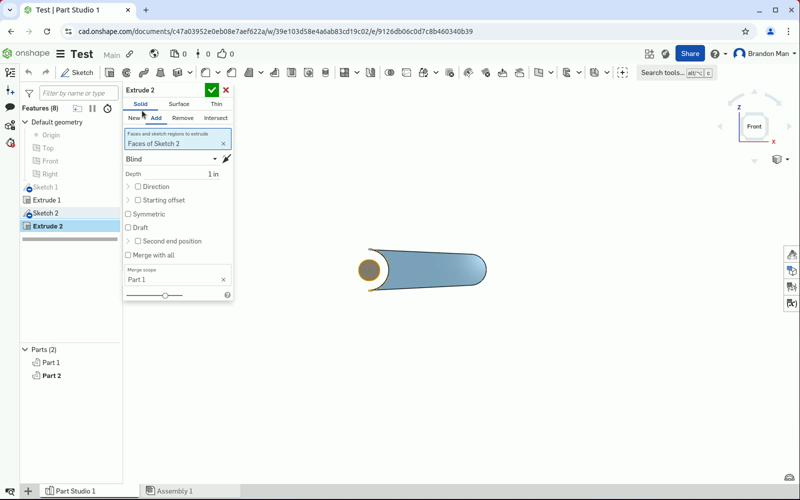
mouse_move(137, 120)
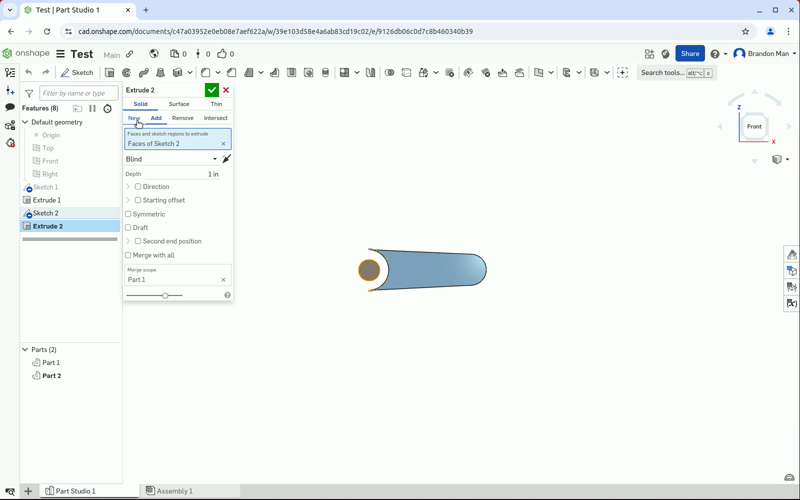
click(137, 120)
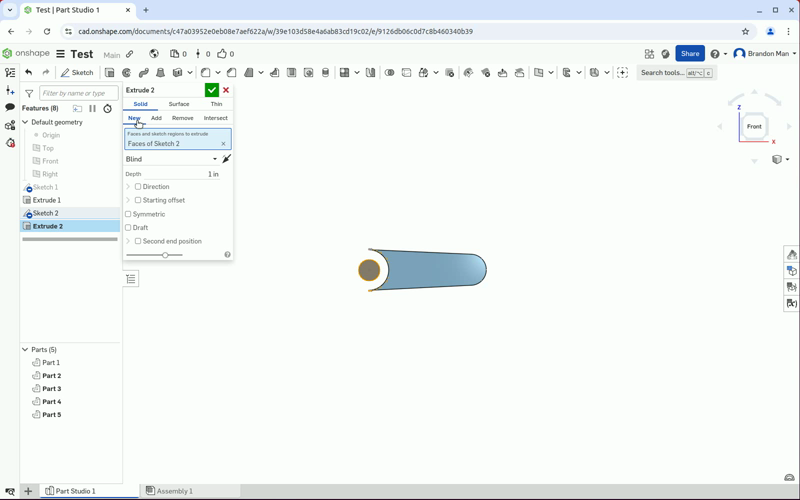
key(tab, 4)
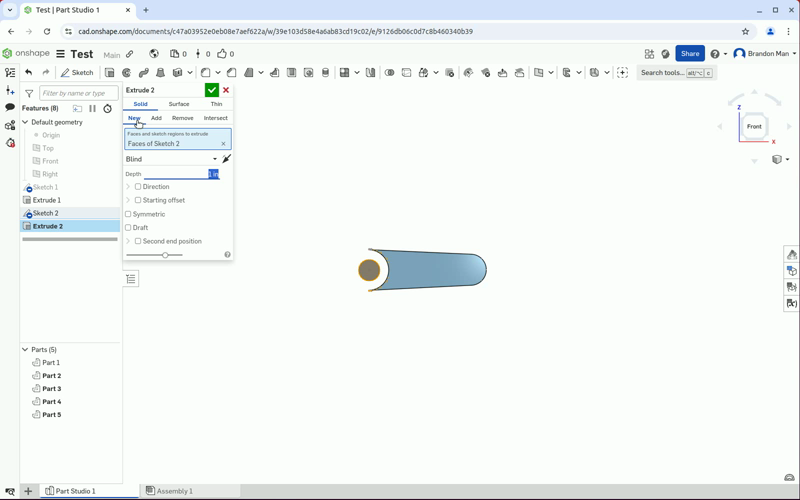
text(8.425)
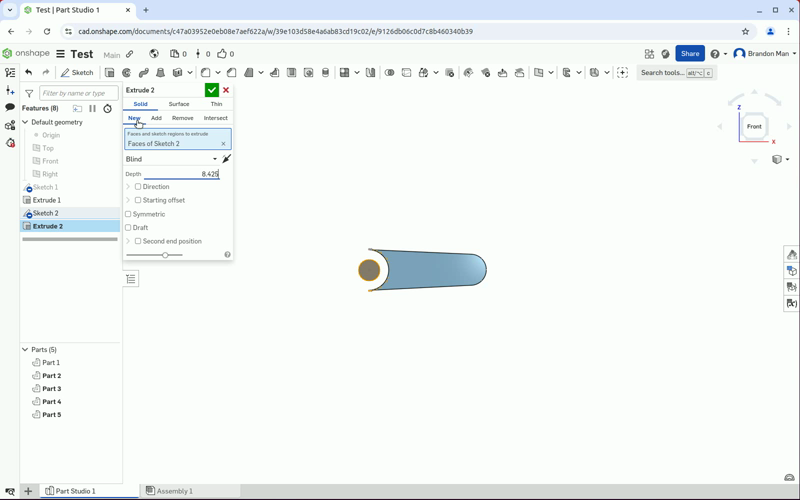
key(enter)
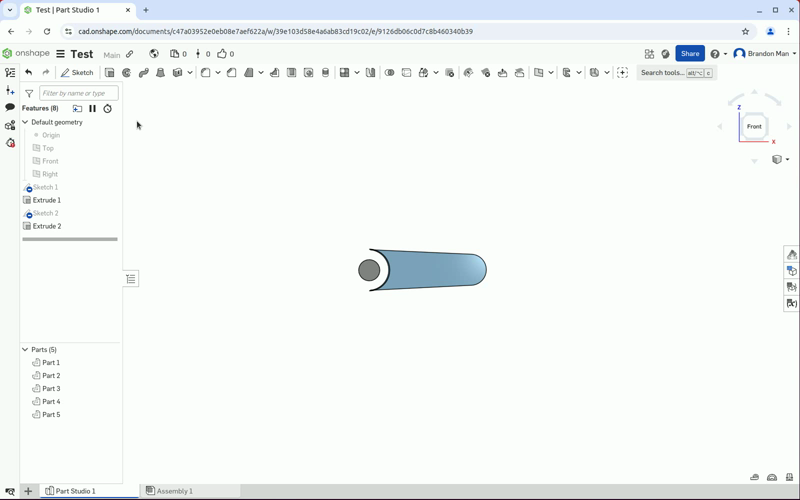
key(shift+h)
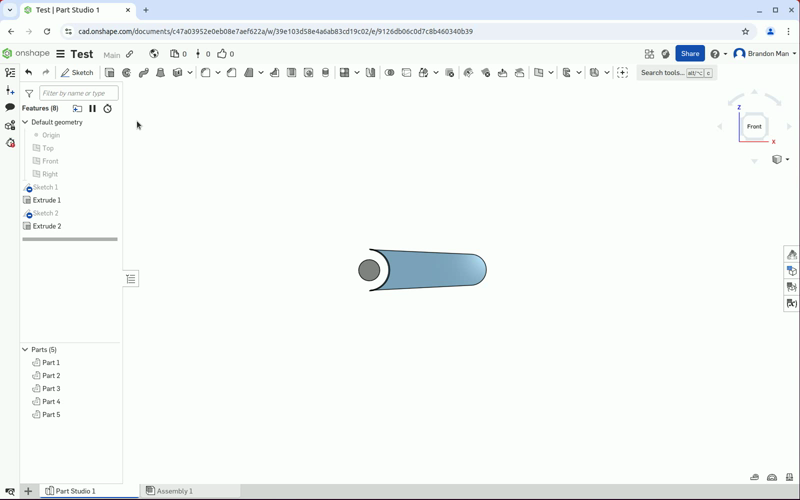
key(shift+h)
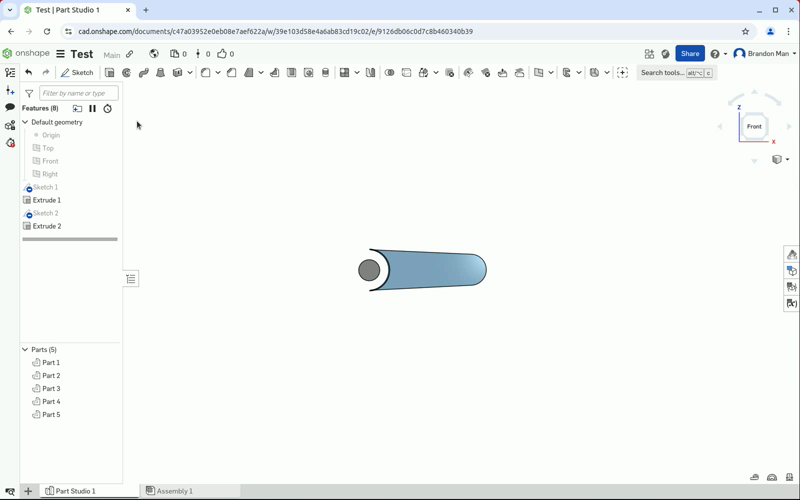
mouse_move(73, 189)
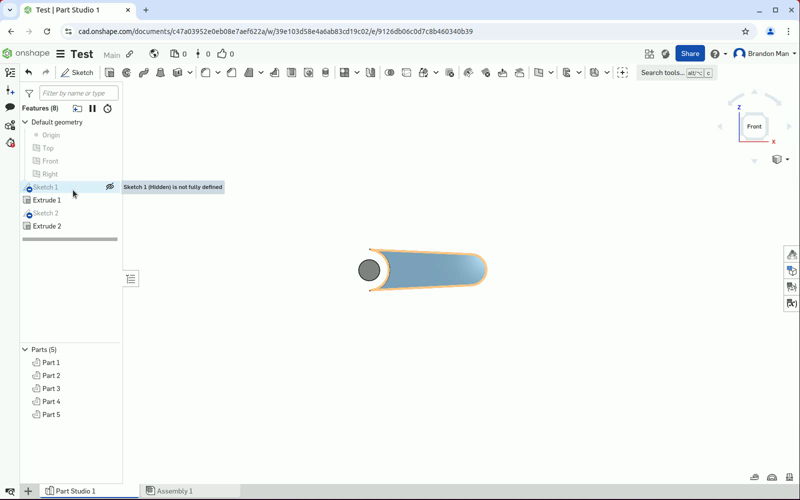
click(73, 189)
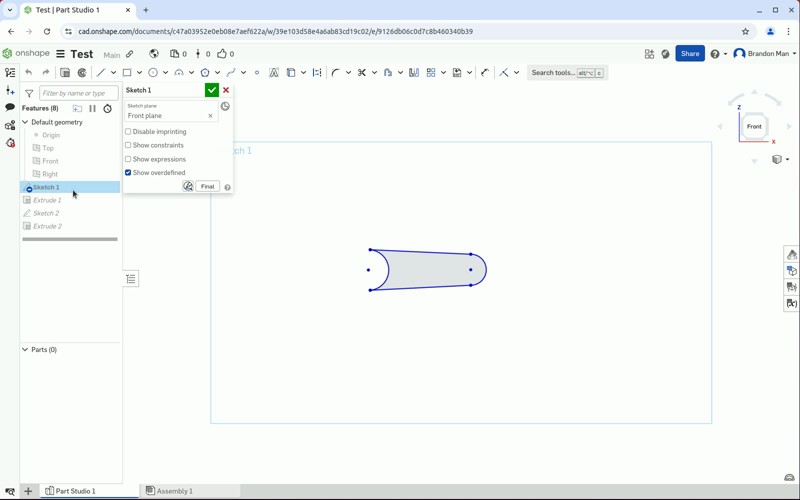
mouse_move(229, 92)
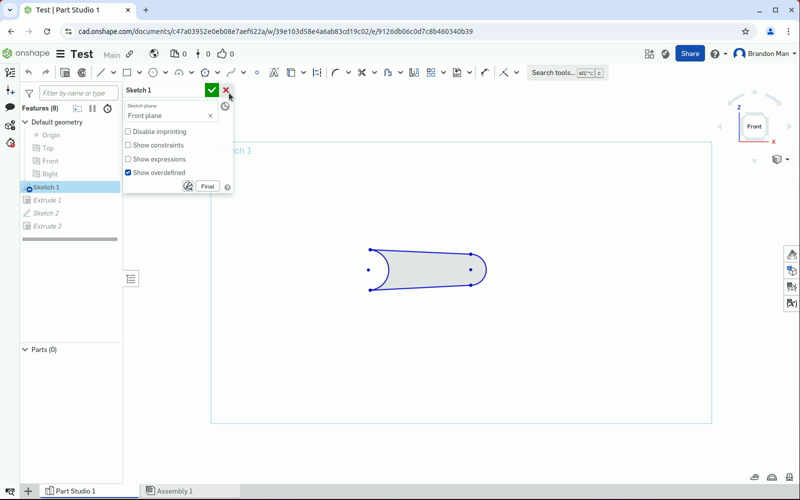
click(229, 92)
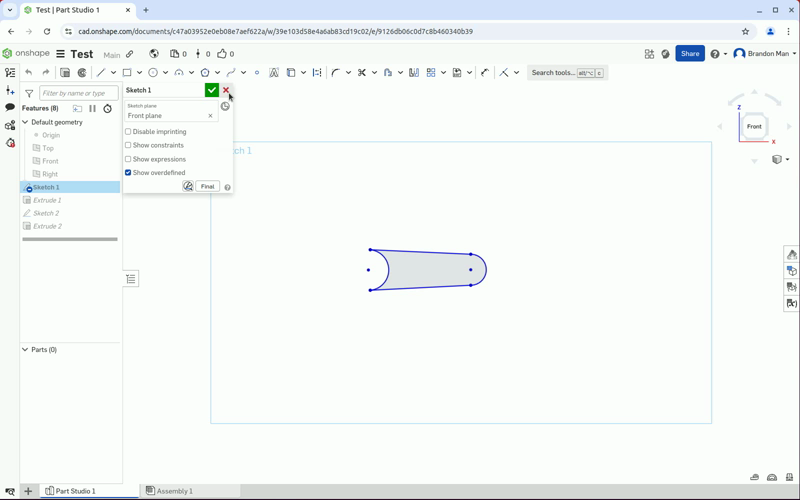
key(shift+s)
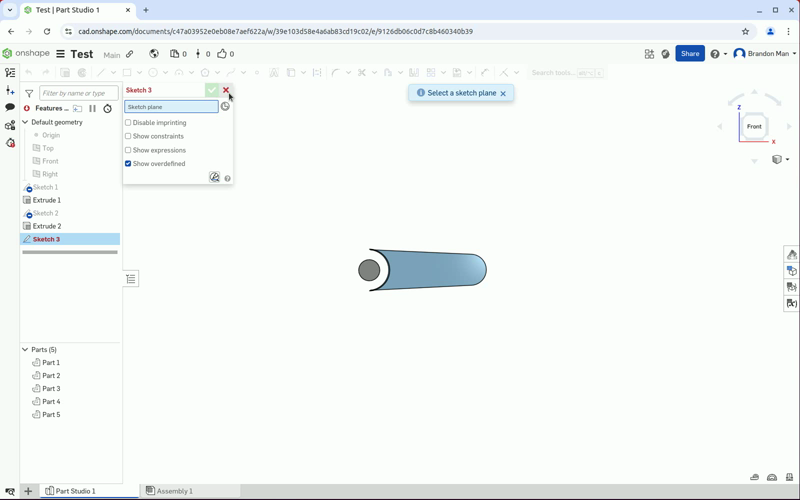
mouse_move(73, 163)
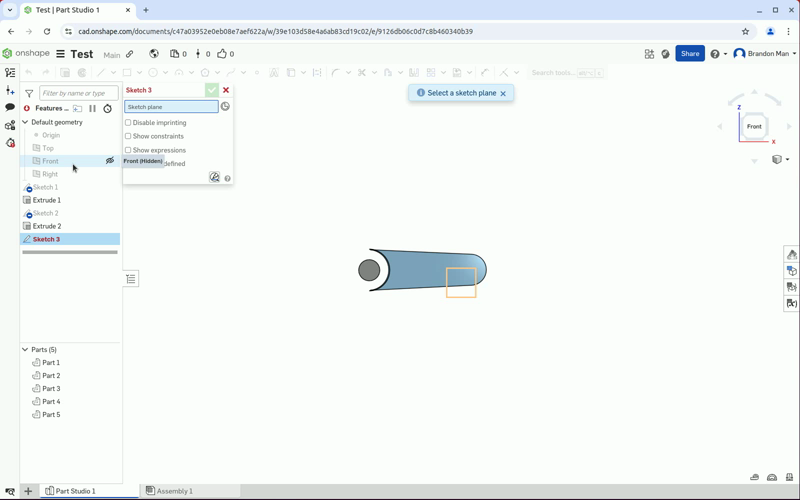
click(73, 163)
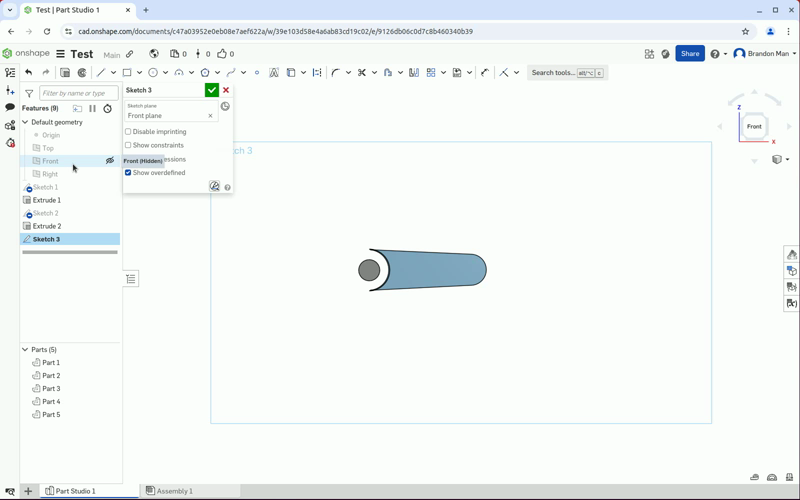
mouse_move(73, 352)
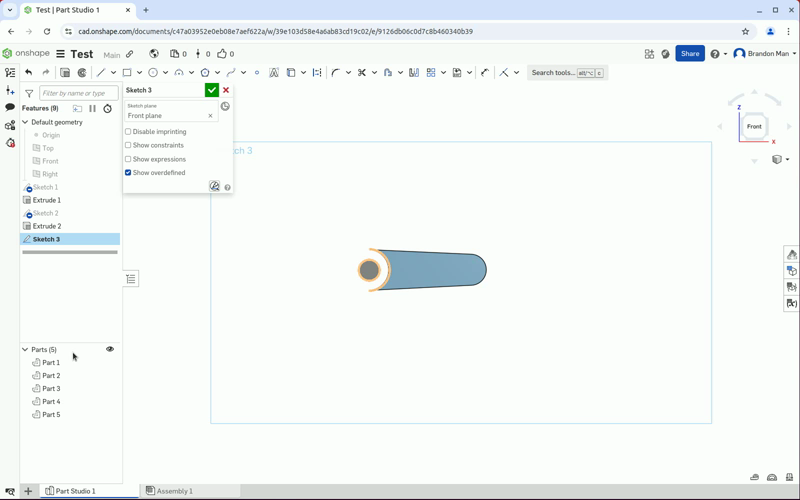
key(y)
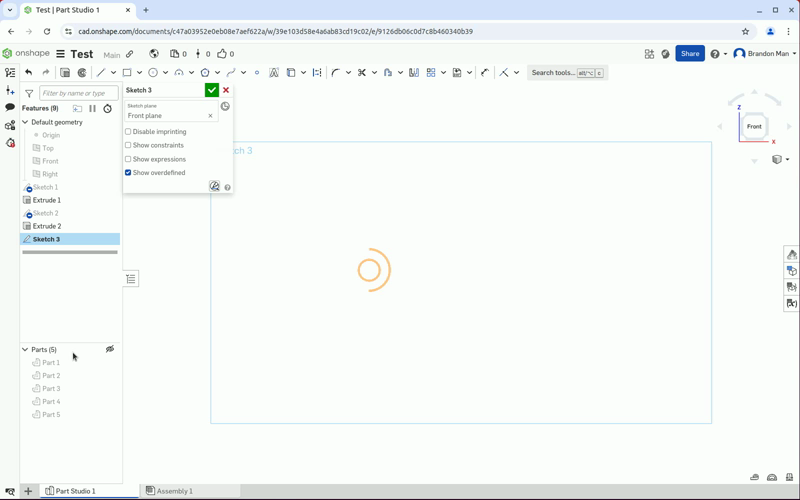
key(c)
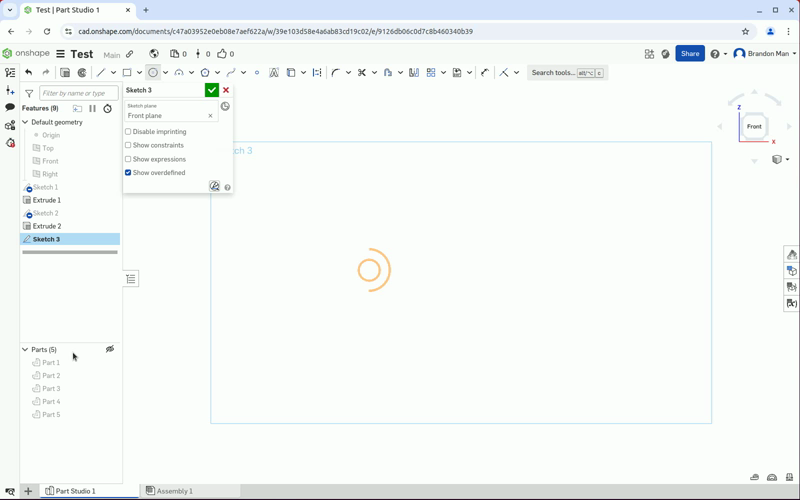
key_down(shift)
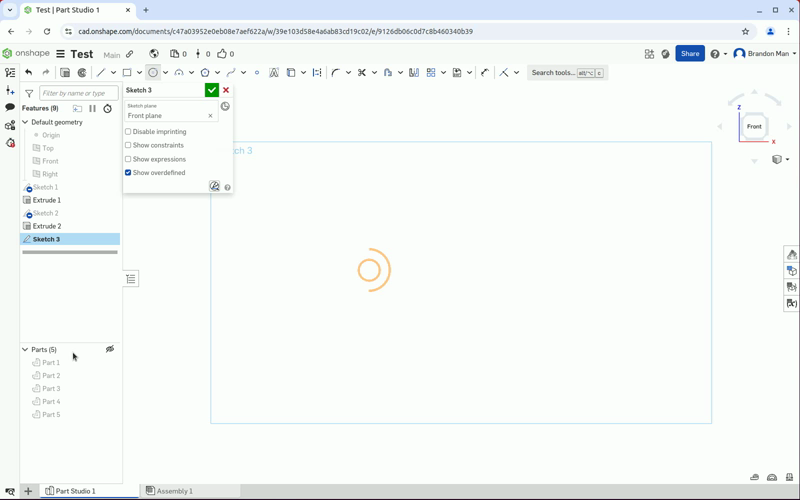
mouse_move(471, 270)
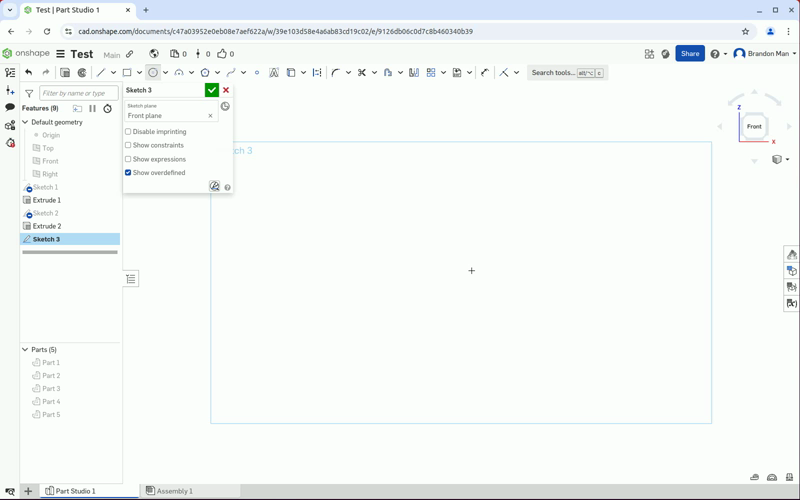
click(471, 270)
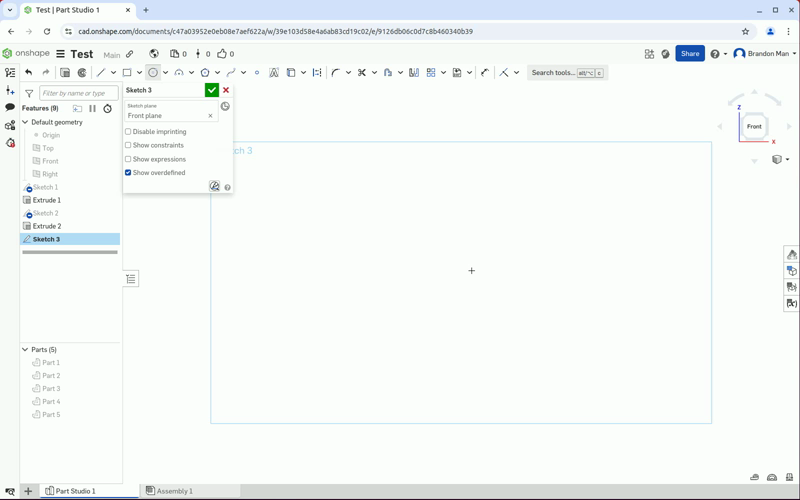
key_up(shift)
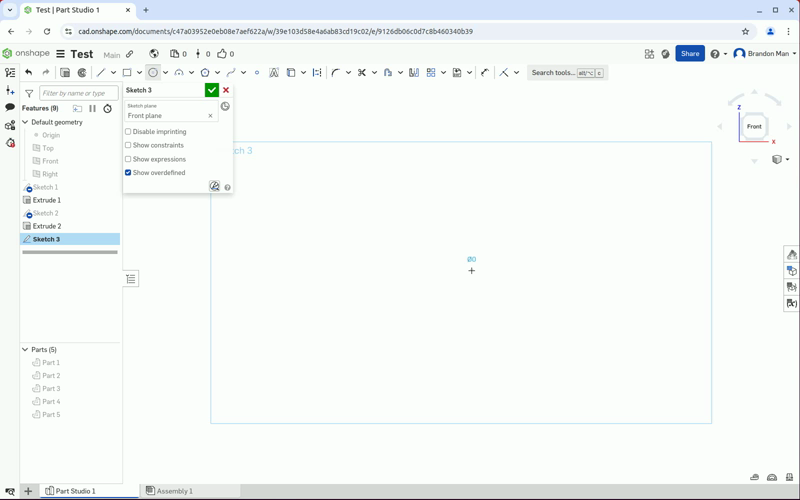
mouse_move(487, 270)
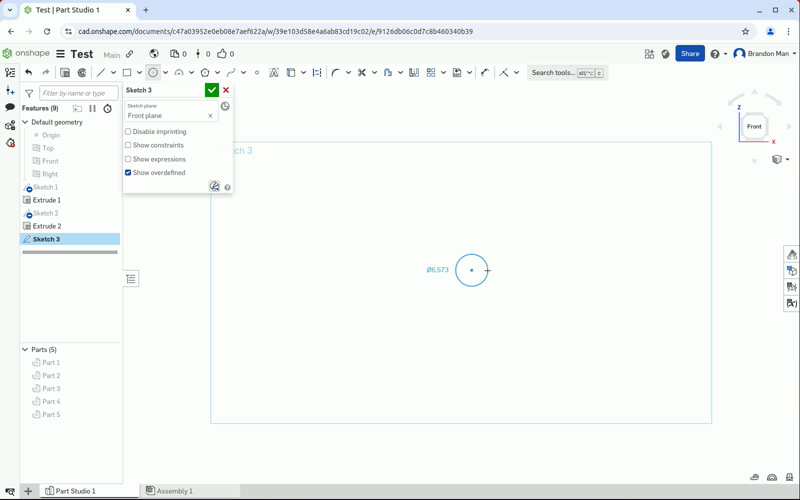
click(487, 270)
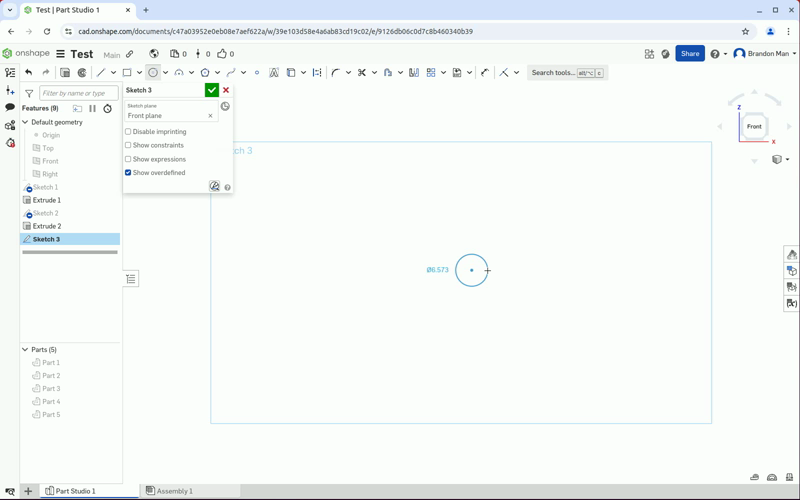
key(esc)
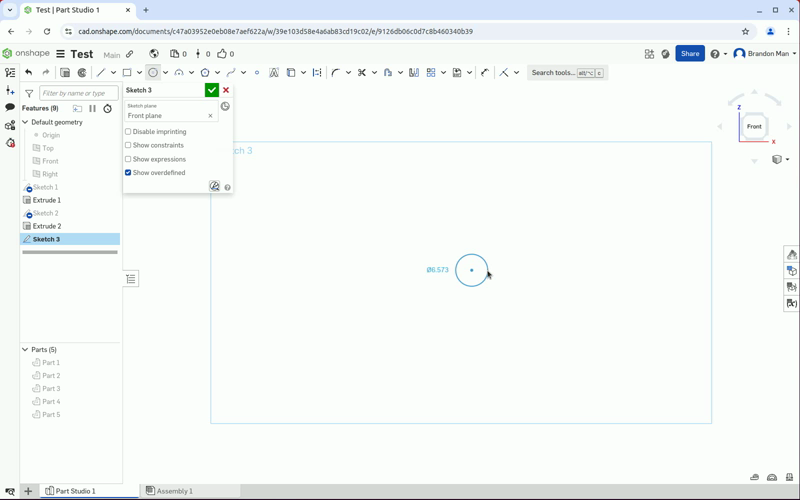
key(c)
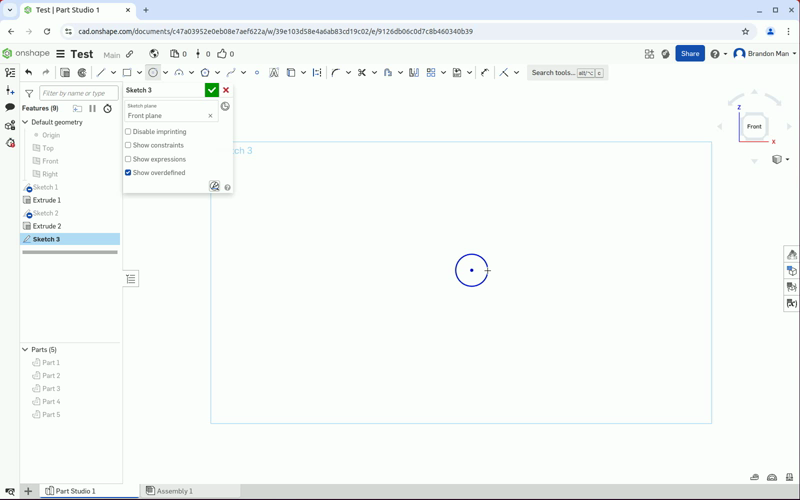
key_down(shift)
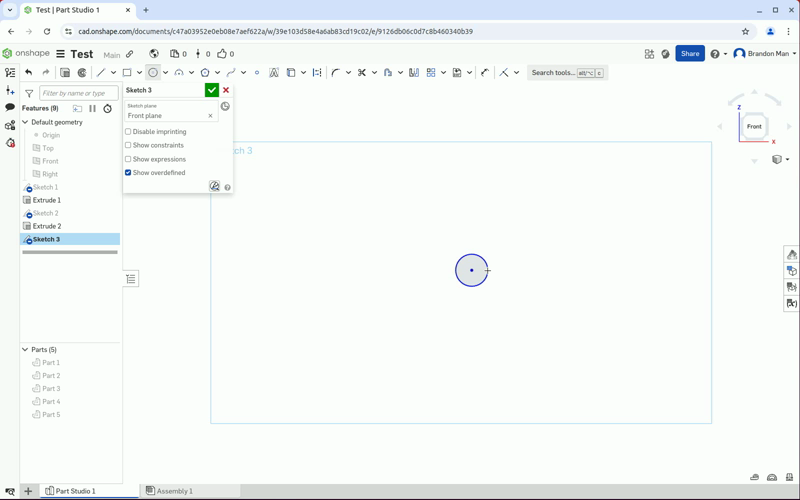
mouse_move(471, 270)
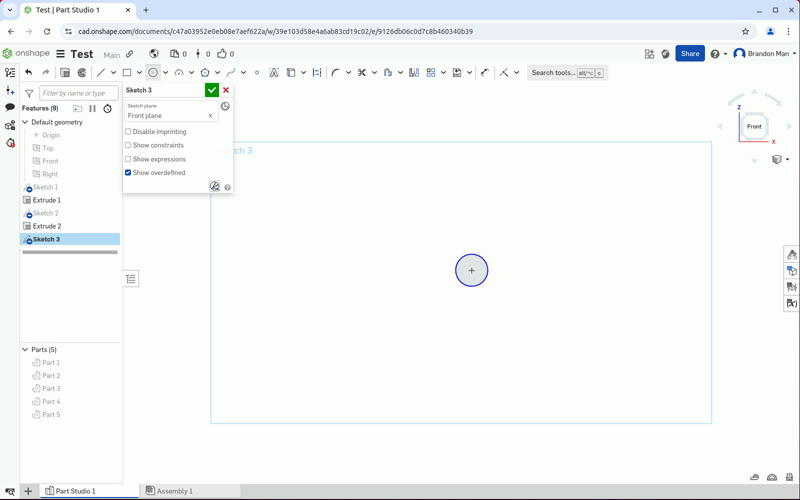
click(471, 270)
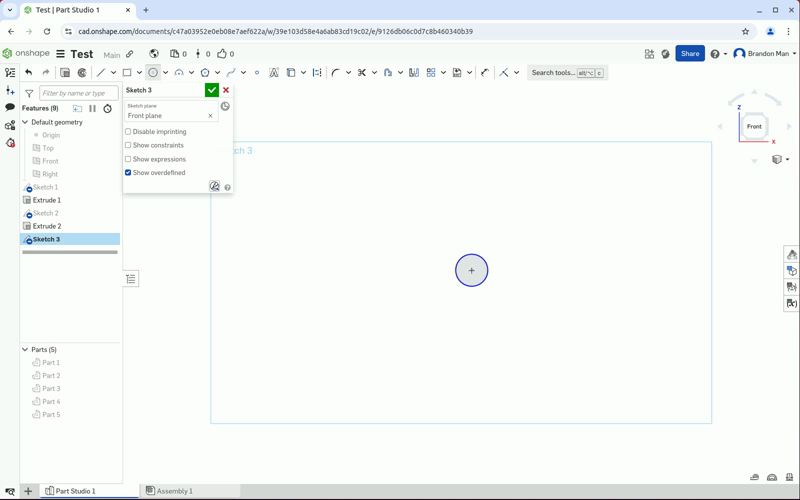
key_up(shift)
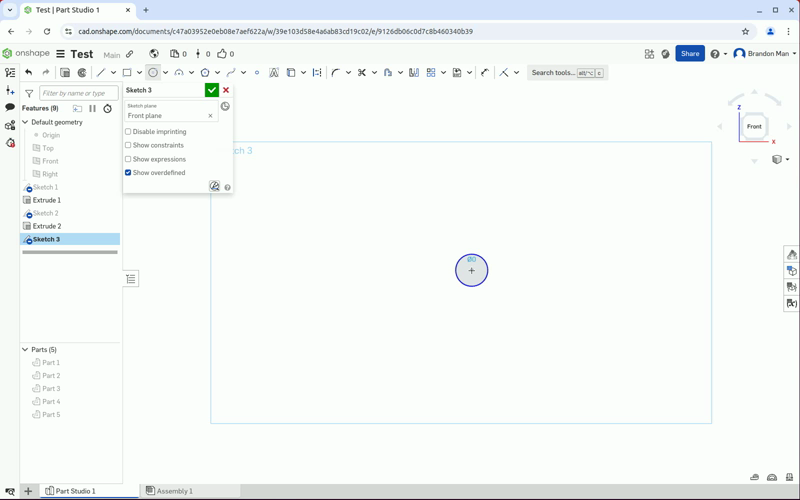
mouse_move(479, 270)
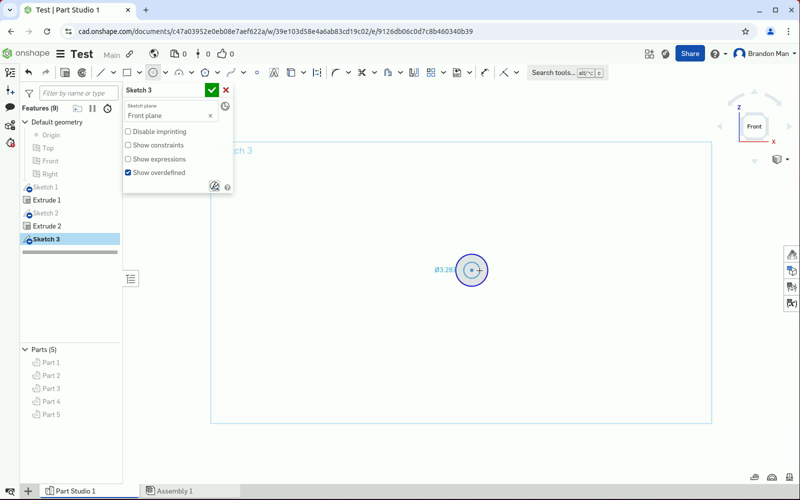
click(479, 270)
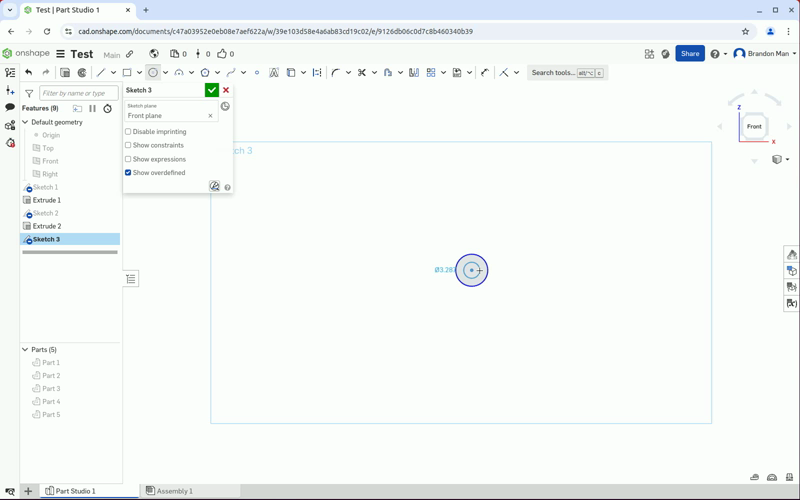
key(esc)
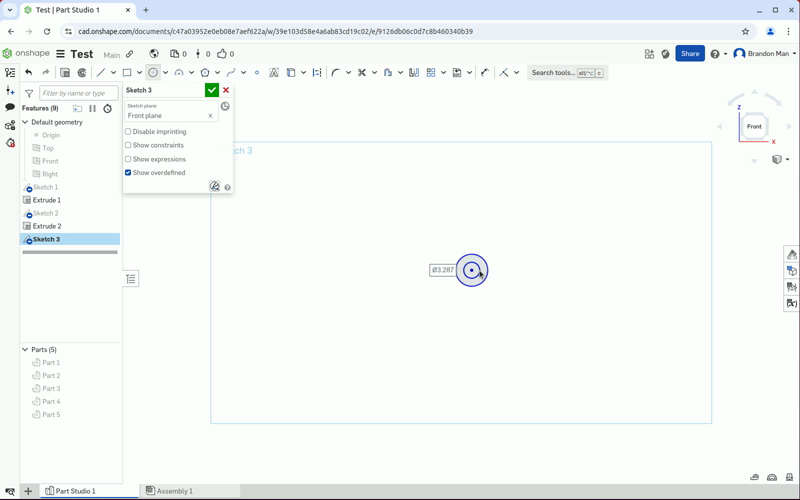
mouse_move(476, 282)
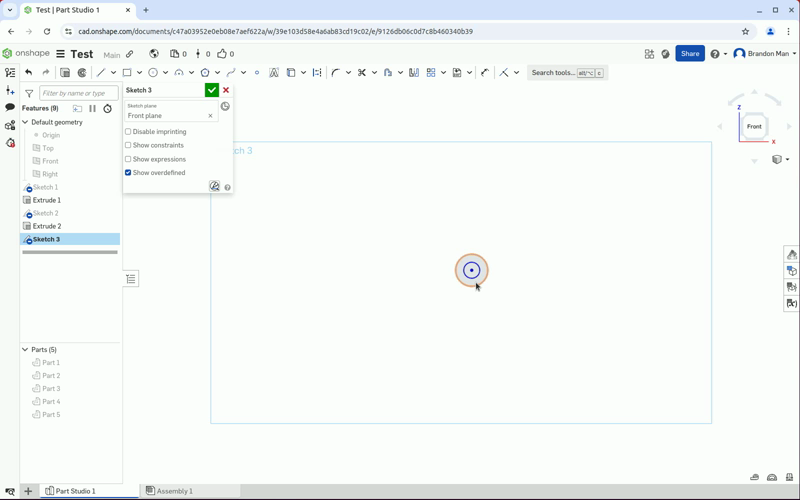
scroll(6)
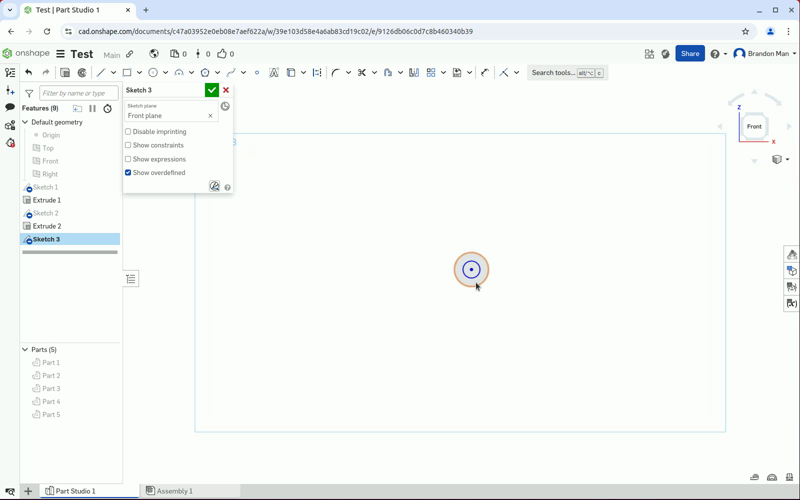
scroll(6)
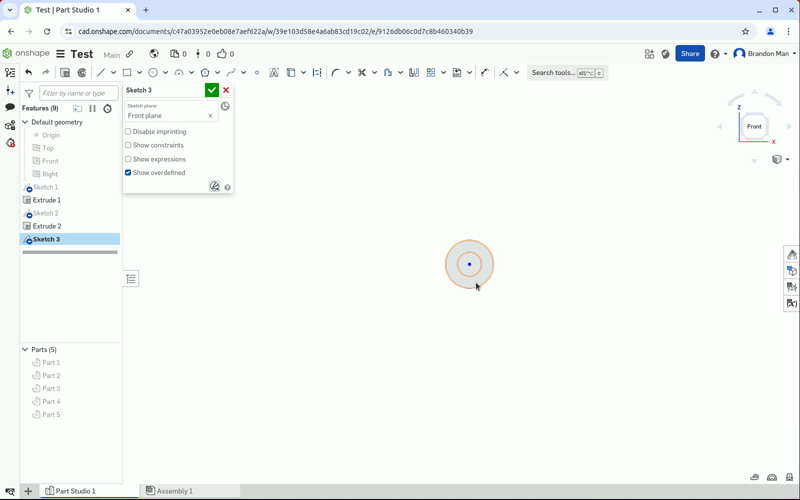
scroll(6)
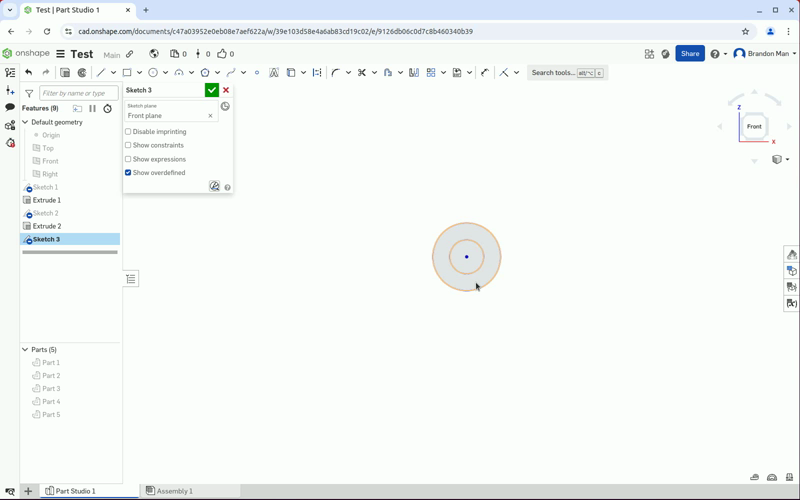
scroll(6)
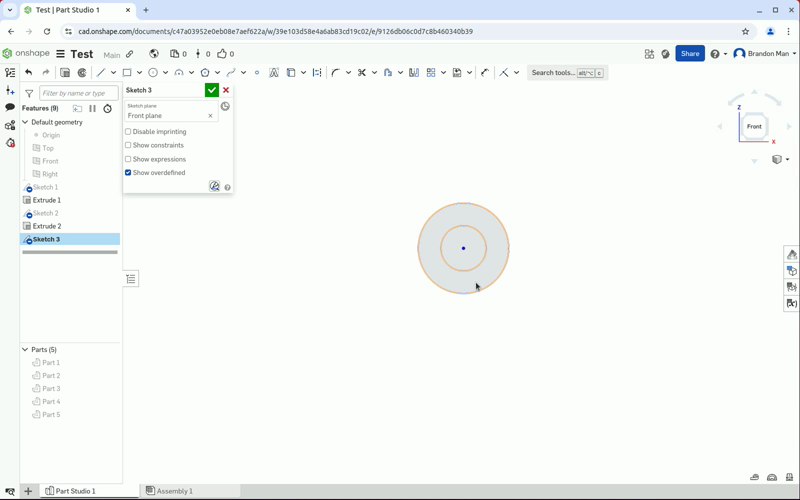
scroll(6)
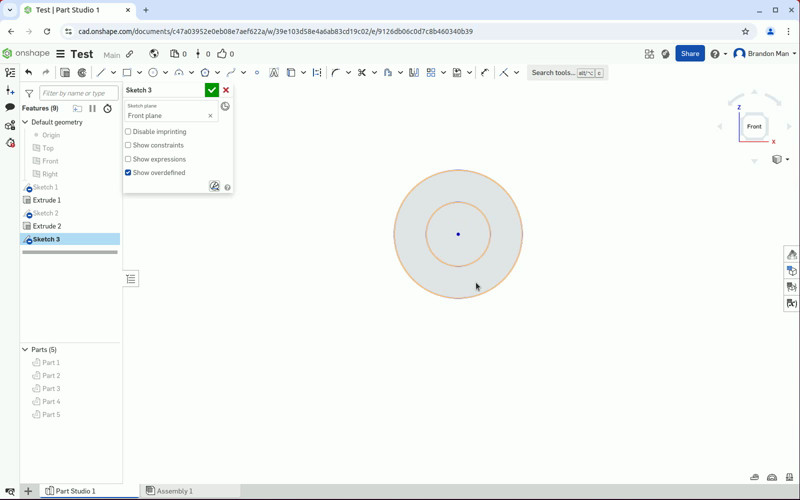
scroll(6)
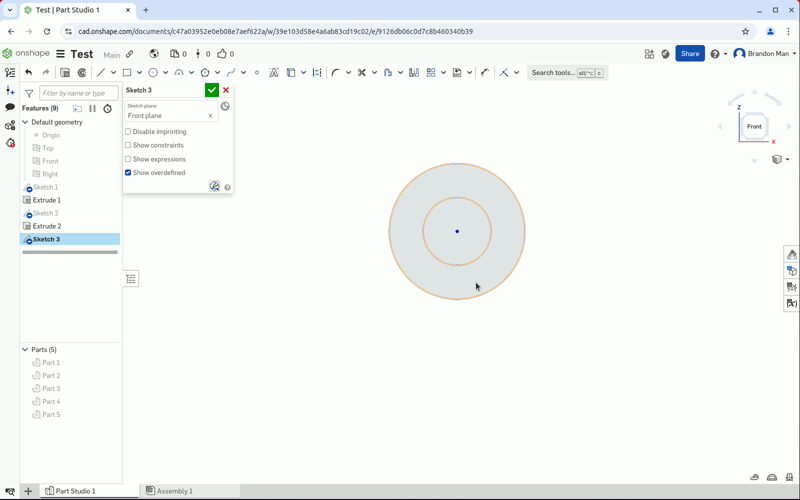
scroll(6)
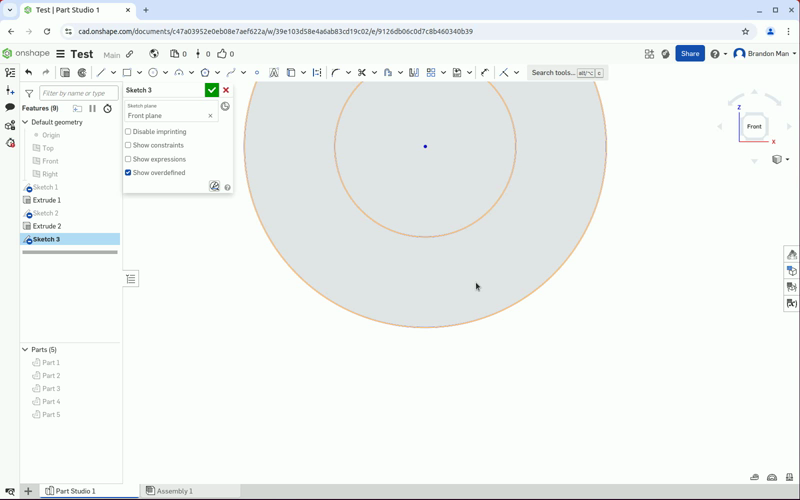
click(476, 282)
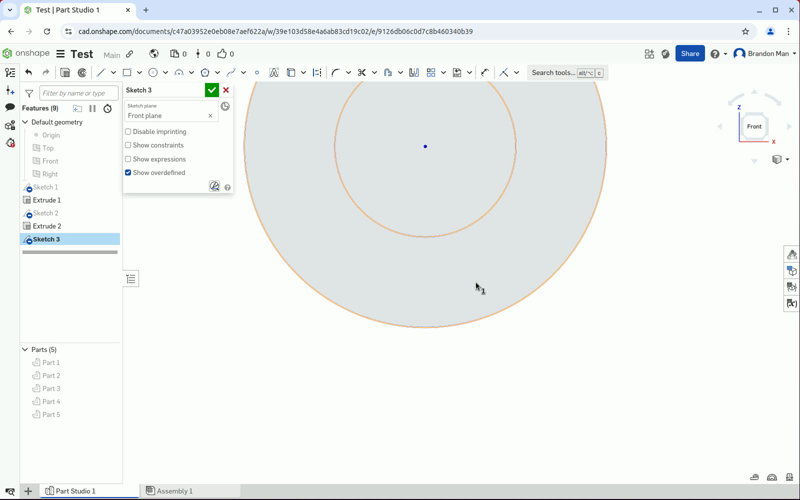
scroll(-6)
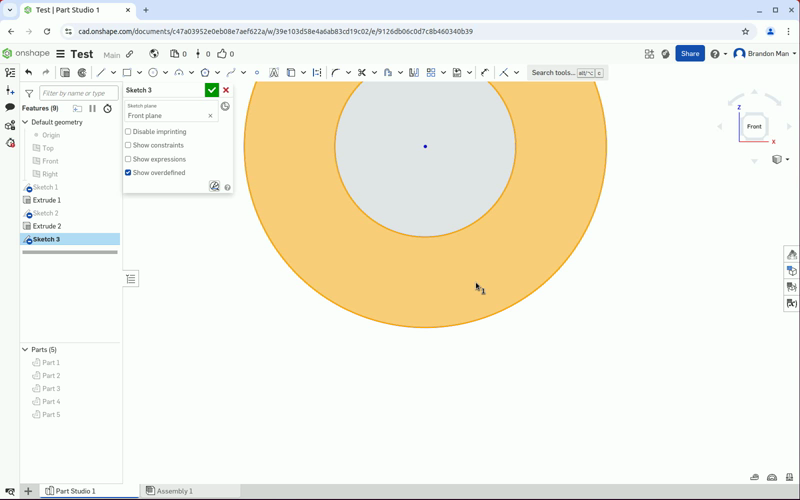
scroll(-6)
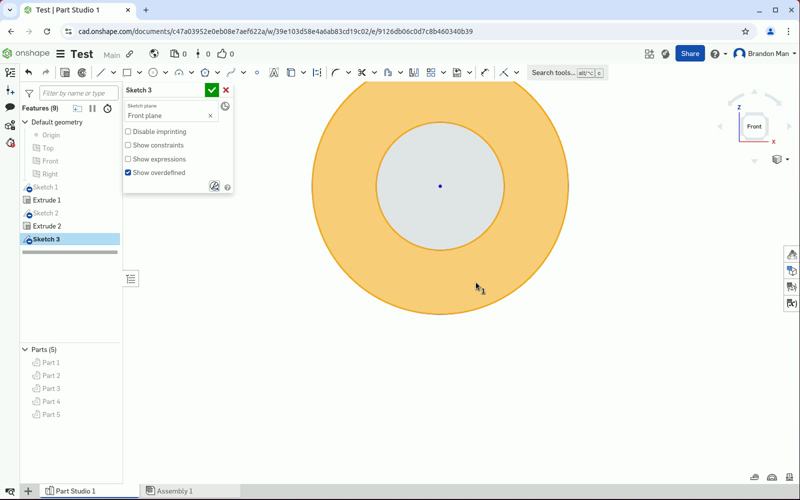
scroll(-6)
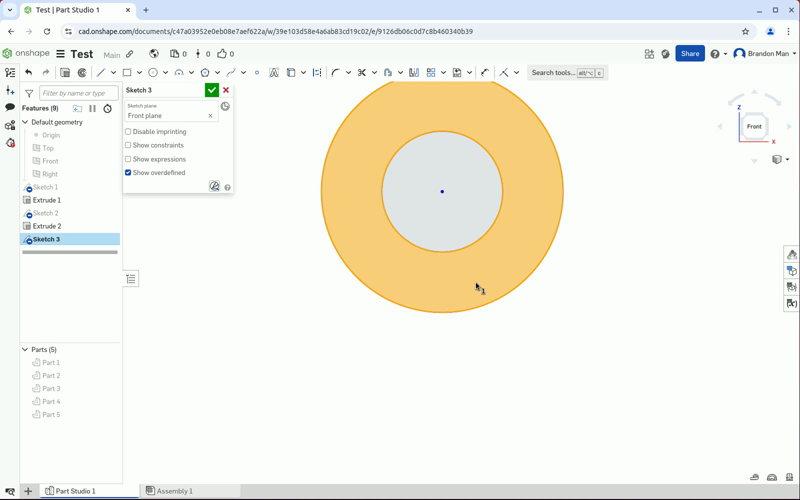
scroll(-6)
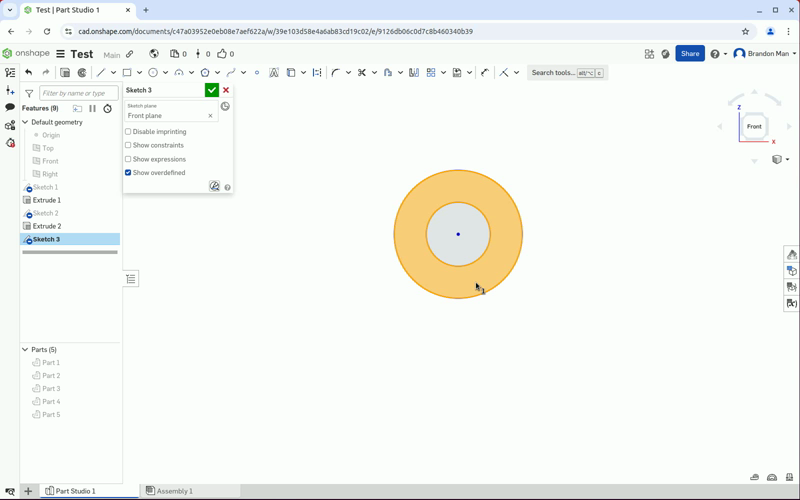
scroll(-6)
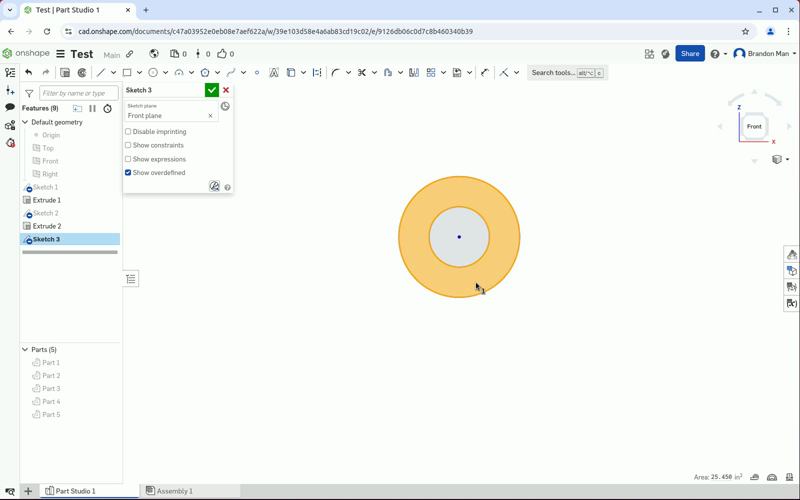
scroll(-6)
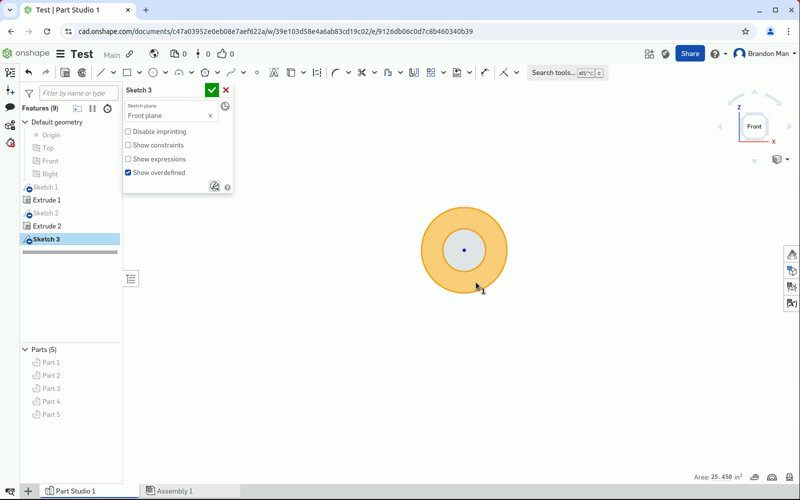
scroll(-6)
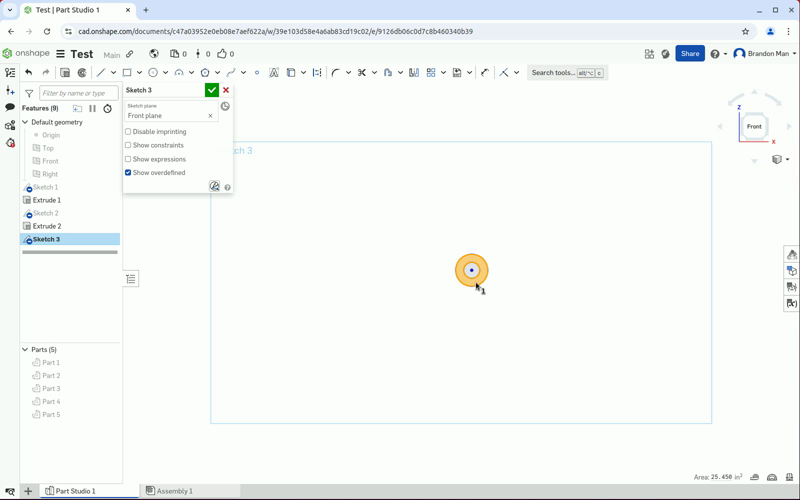
mouse_move(73, 352)
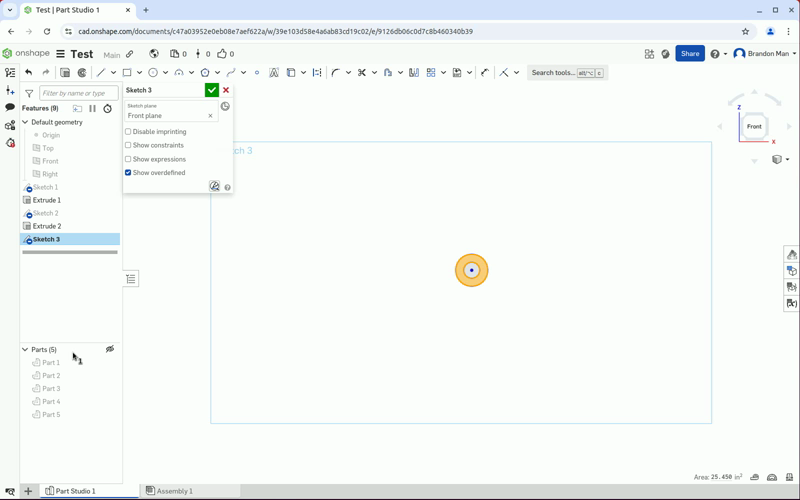
key(shift+y)
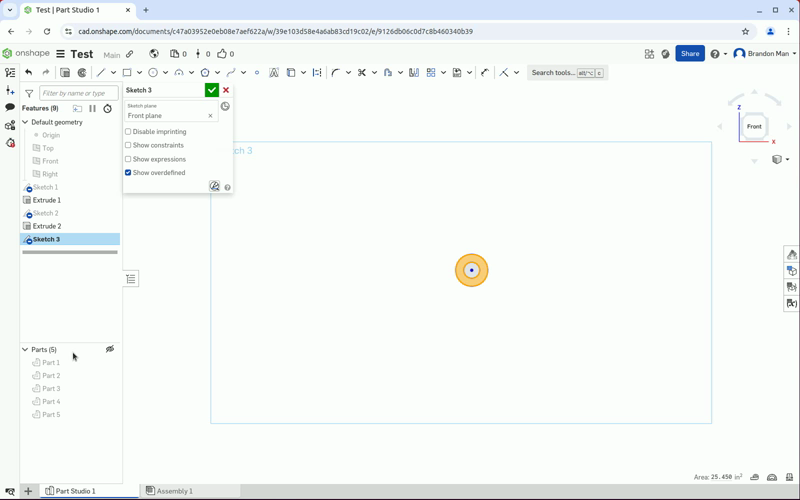
key(shift+e)
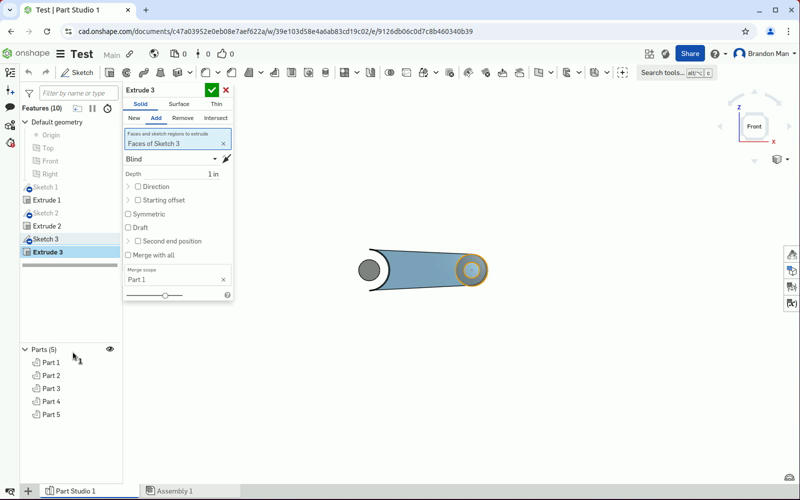
mouse_move(143, 106)
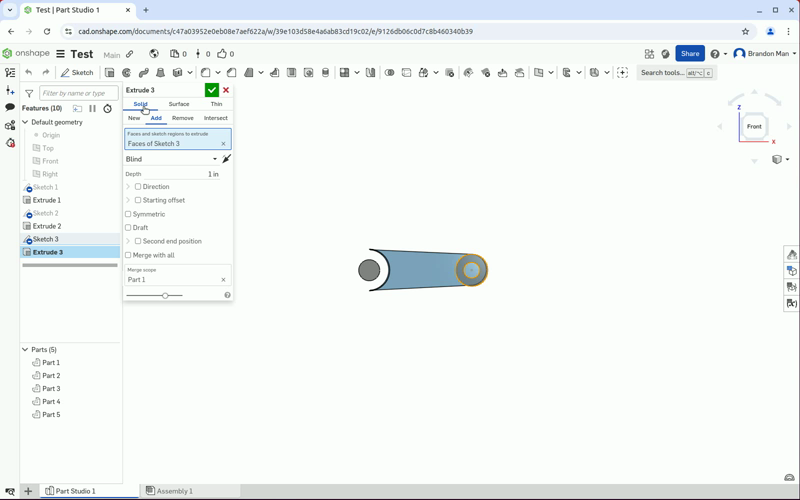
click(143, 106)
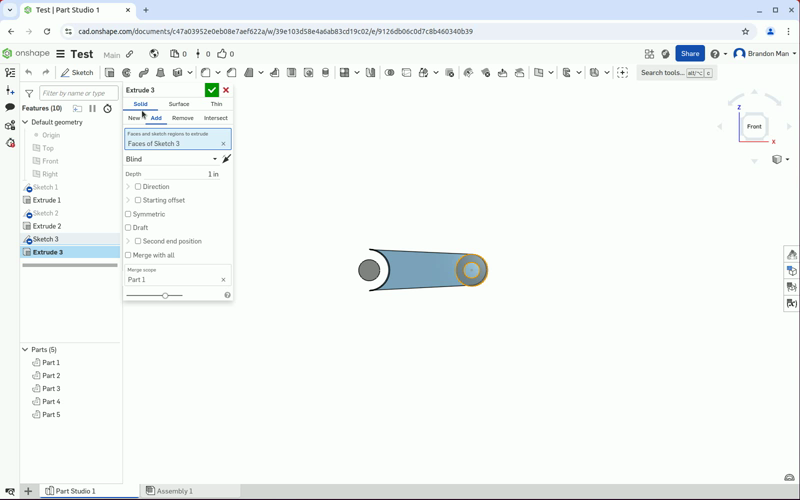
mouse_move(137, 120)
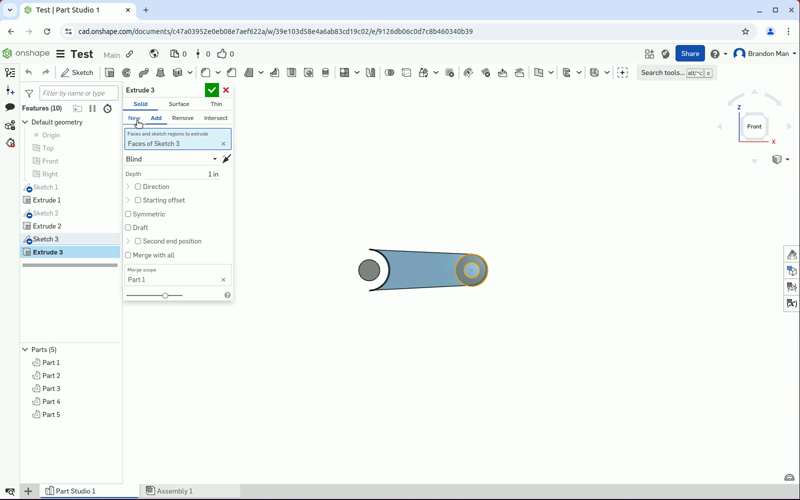
click(137, 120)
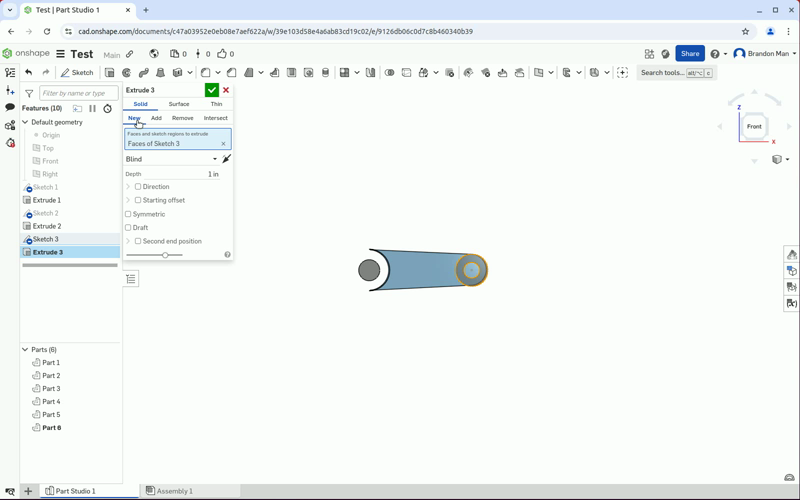
key(tab, 4)
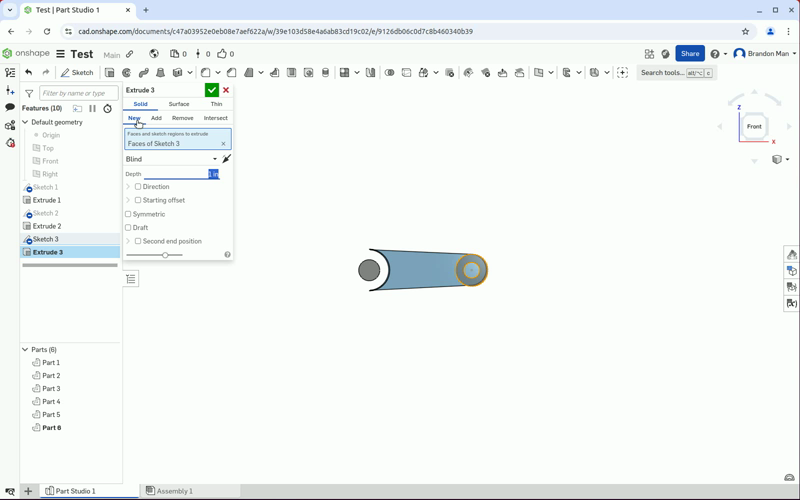
text(8.425)
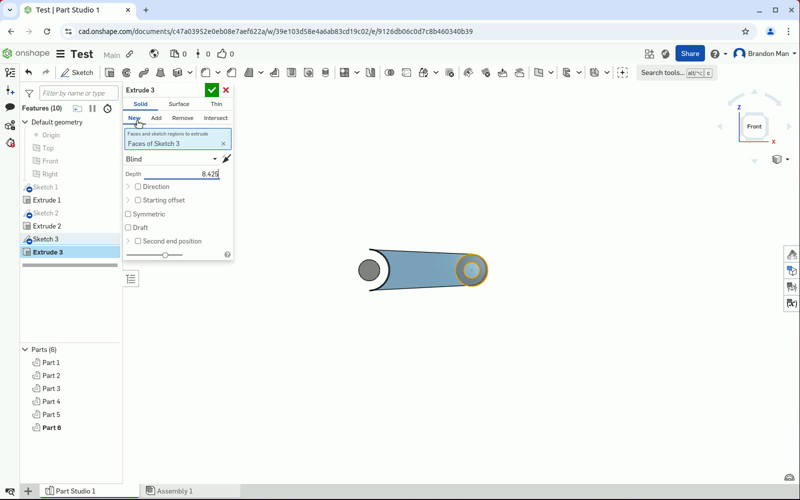
key(enter)
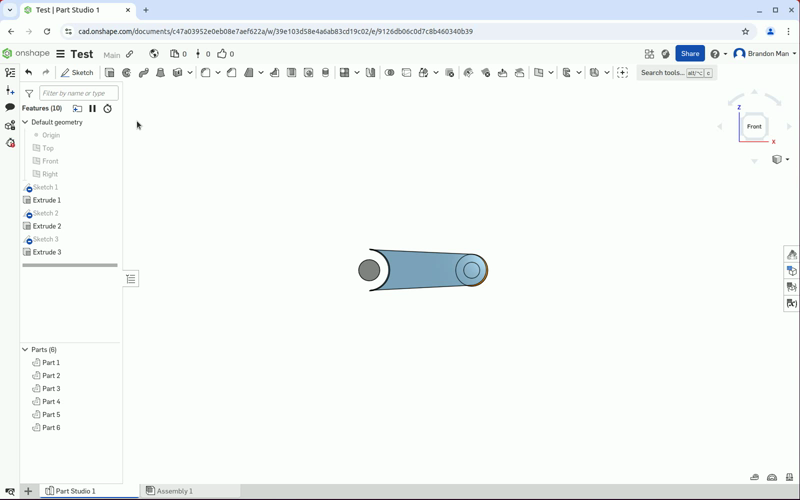
key(shift+h)
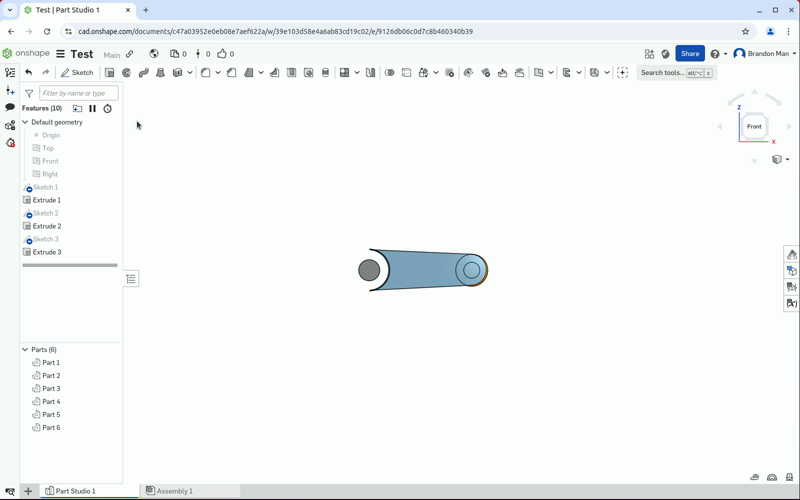
key(shift+h)
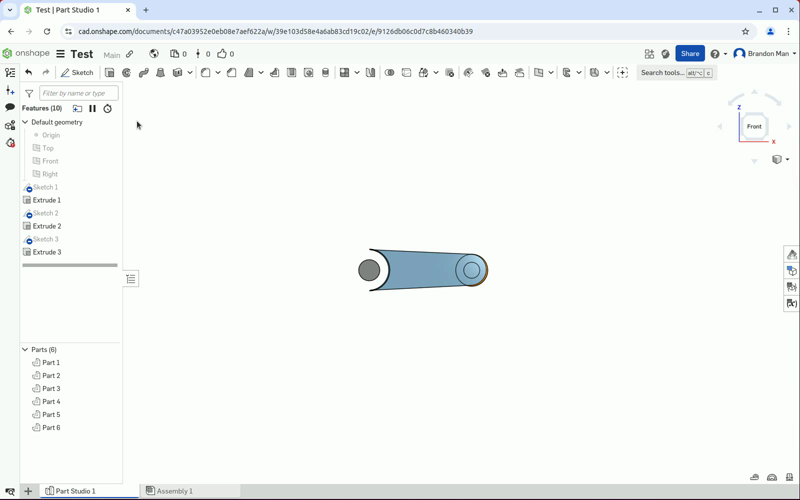
mouse_move(73, 189)
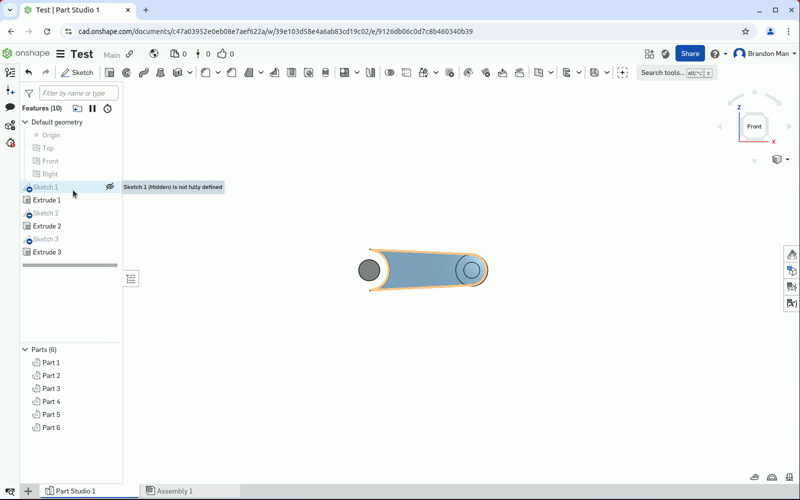
click(73, 189)
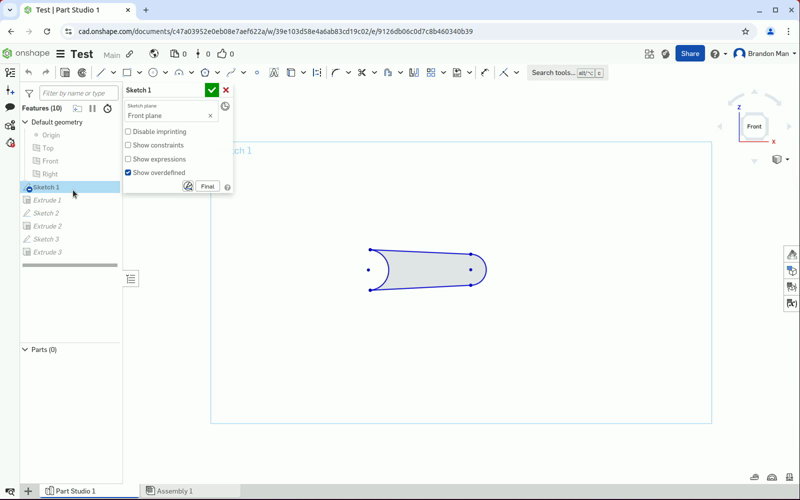
mouse_move(229, 92)
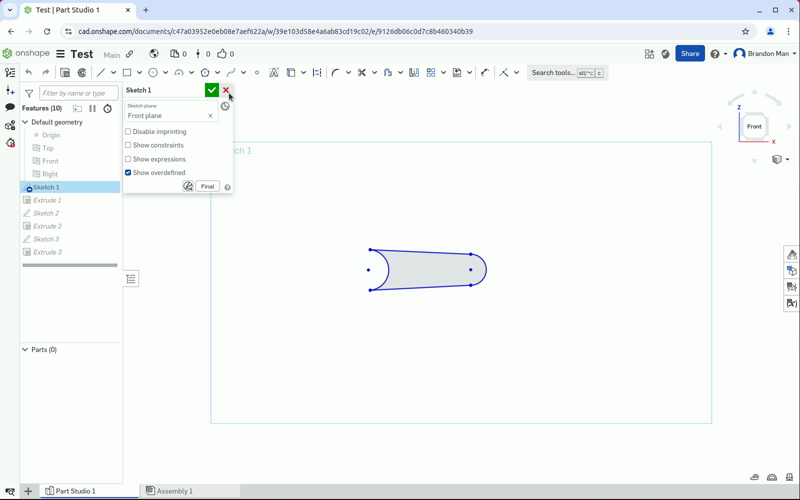
click(229, 92)
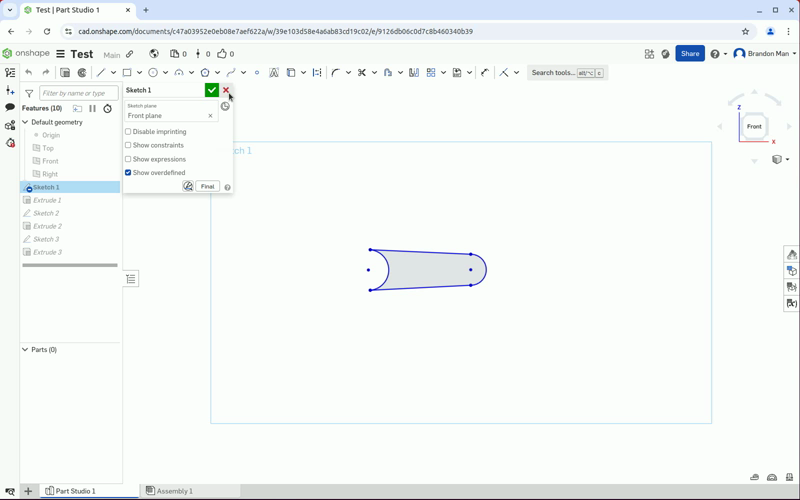
key(shift+s)
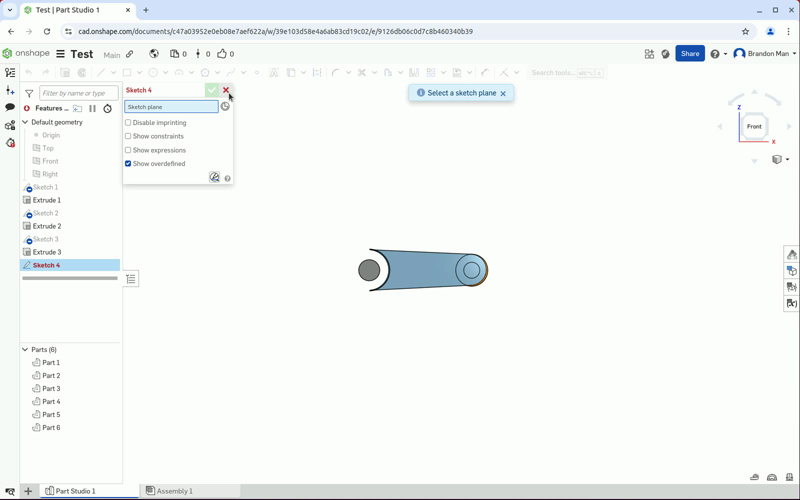
mouse_move(73, 163)
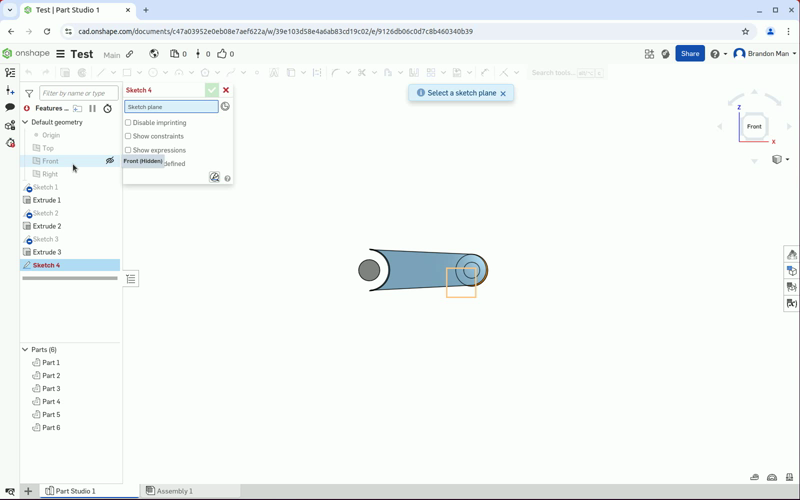
click(73, 163)
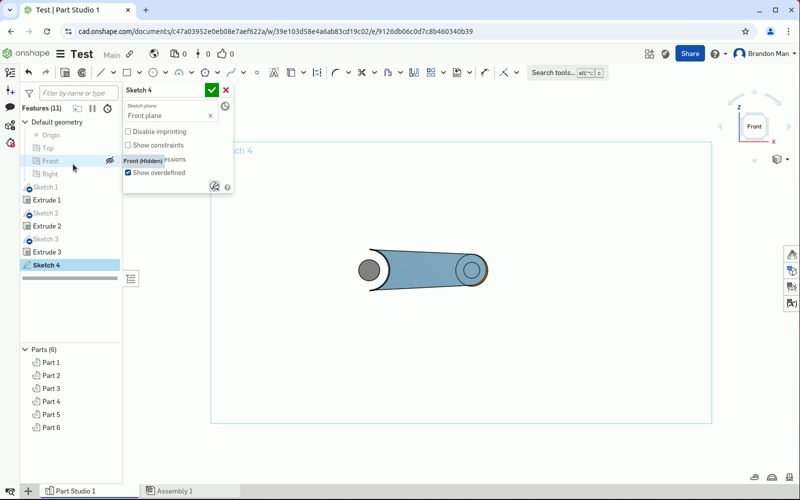
mouse_move(73, 352)
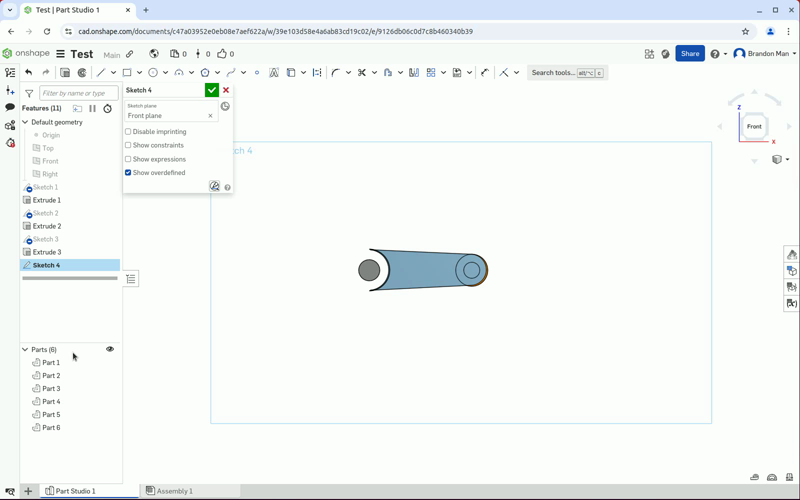
key(y)
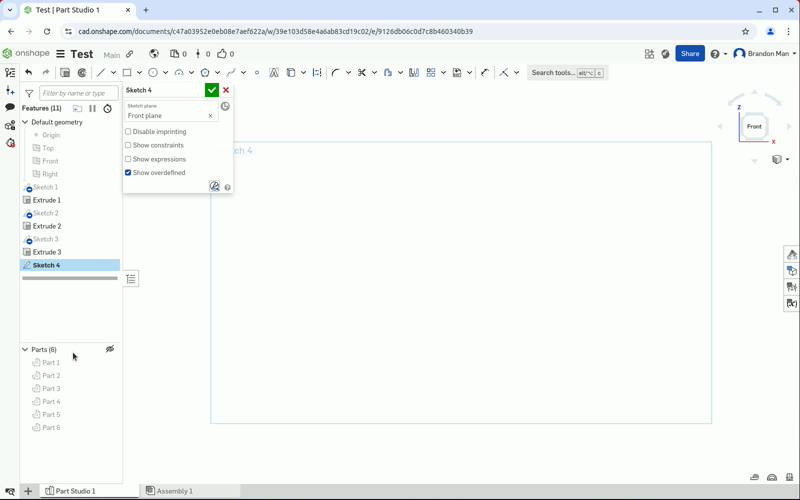
key(c)
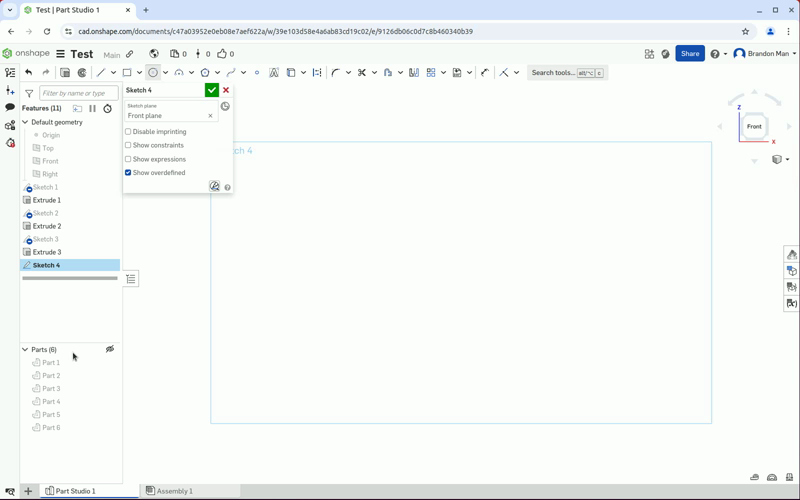
key_down(shift)
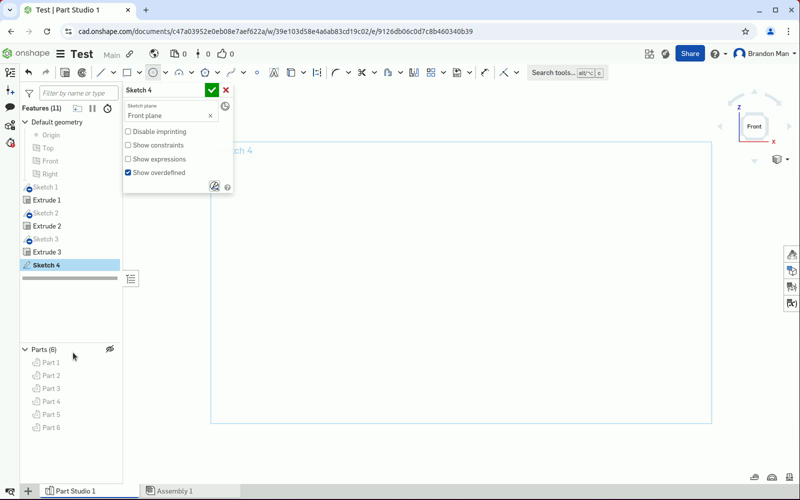
mouse_move(369, 270)
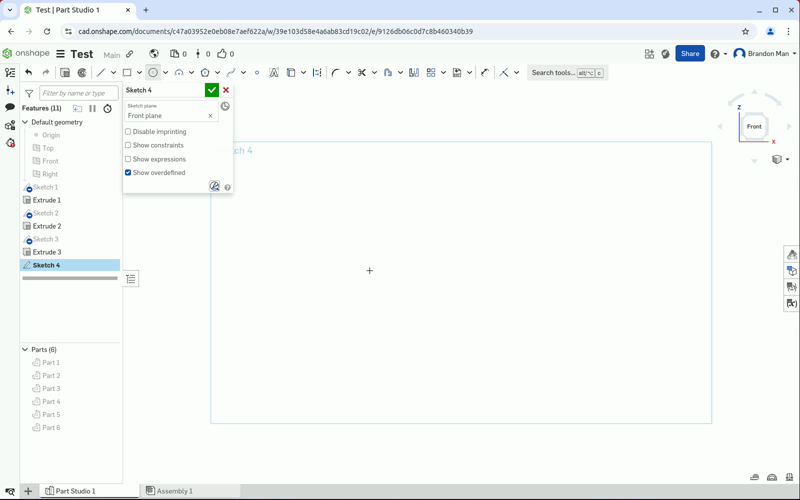
click(369, 270)
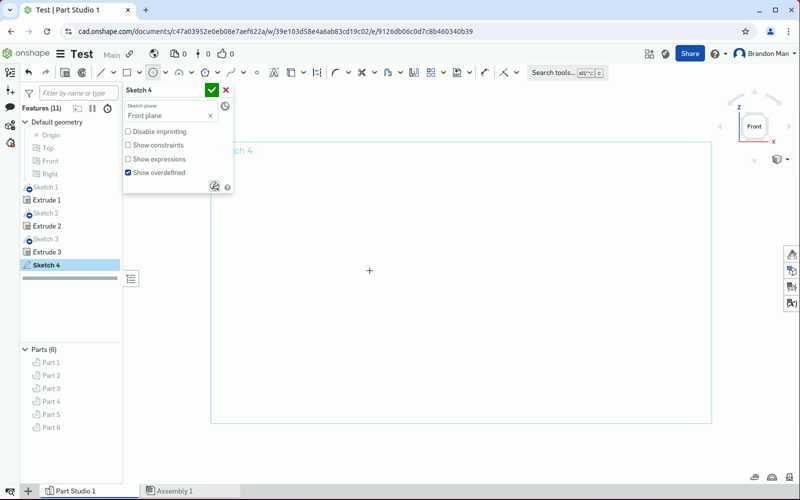
key_up(shift)
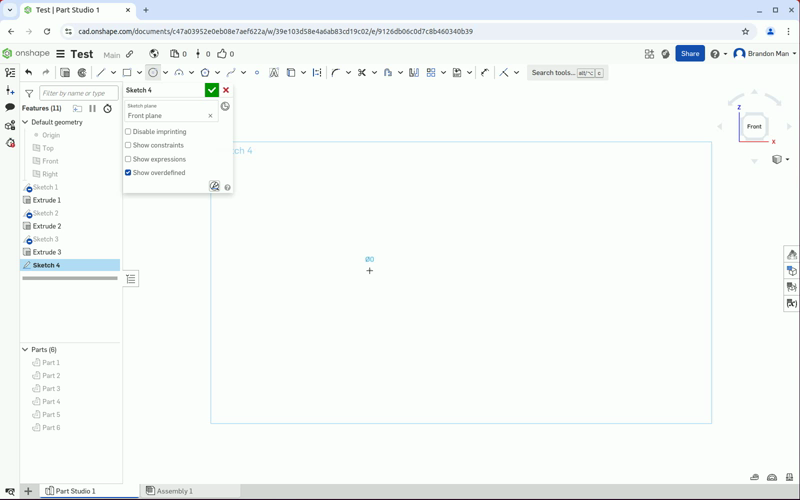
mouse_move(380, 270)
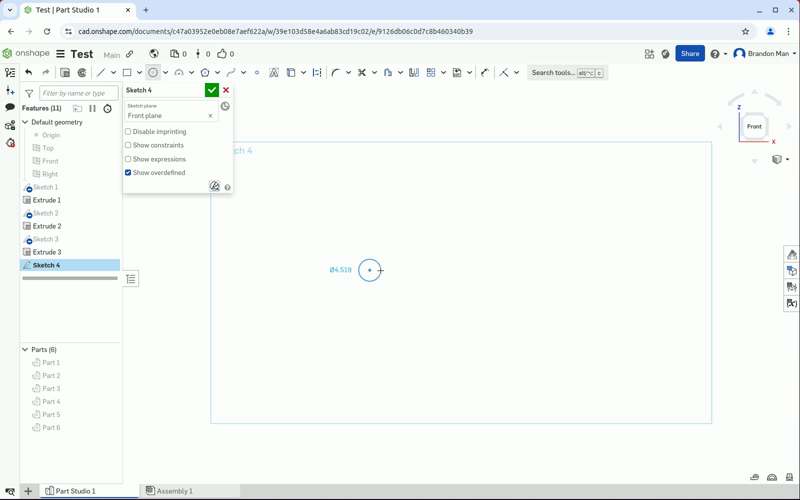
click(380, 270)
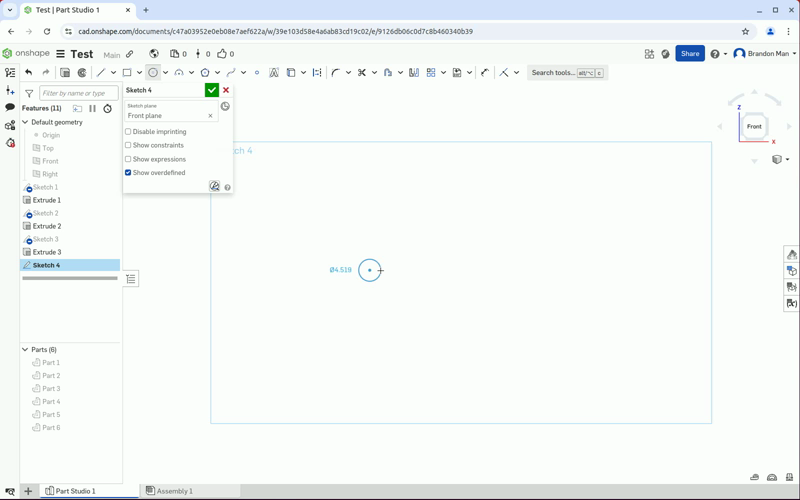
key(esc)
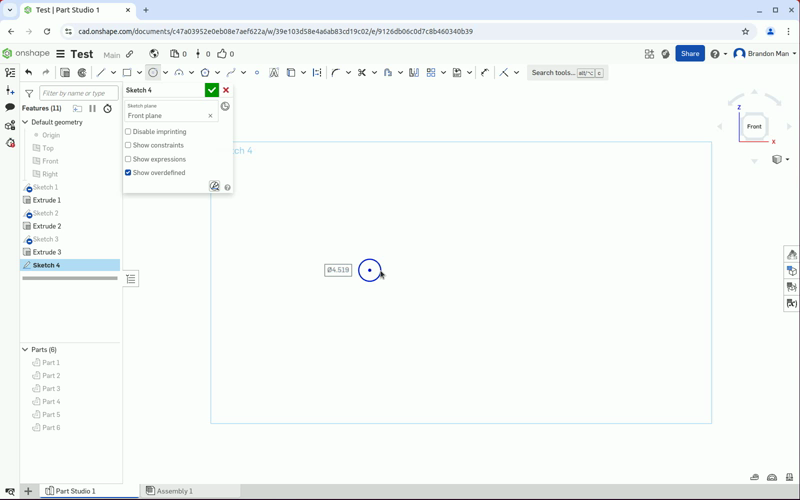
mouse_move(368, 268)
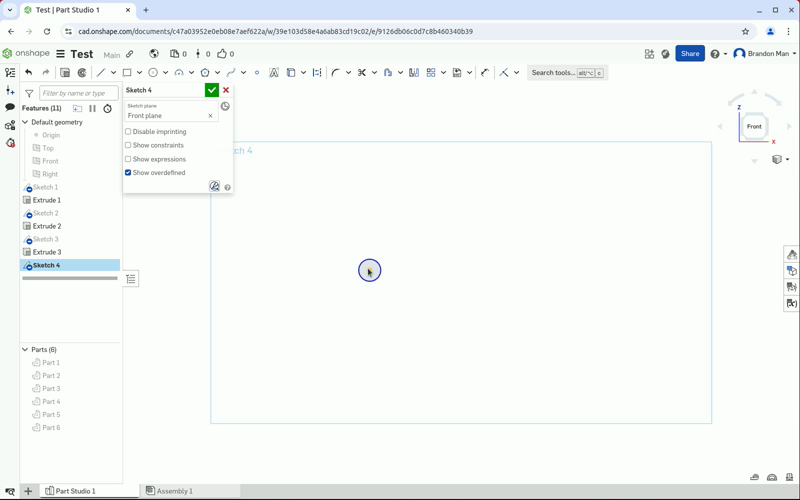
scroll(6)
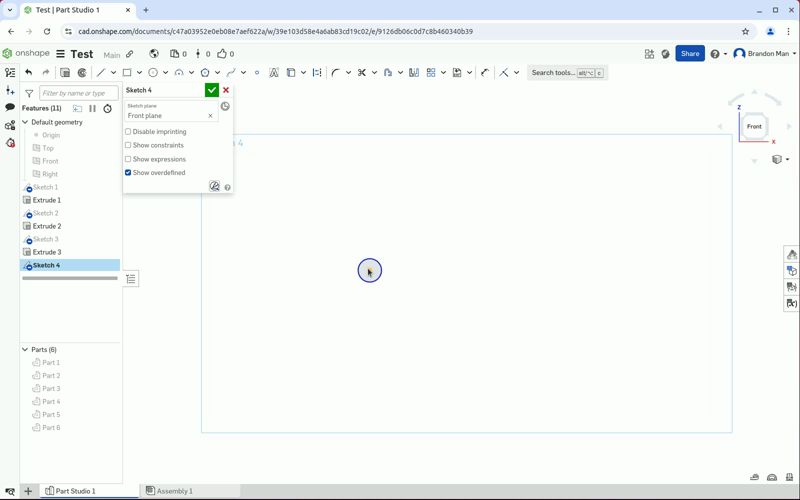
scroll(6)
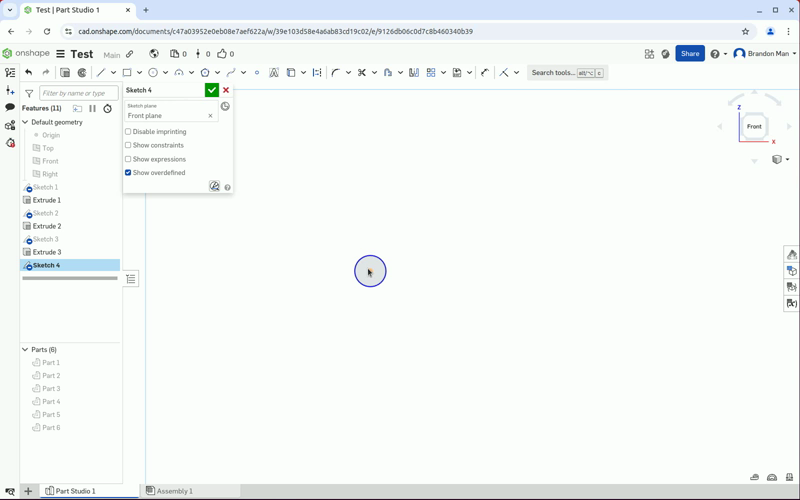
scroll(6)
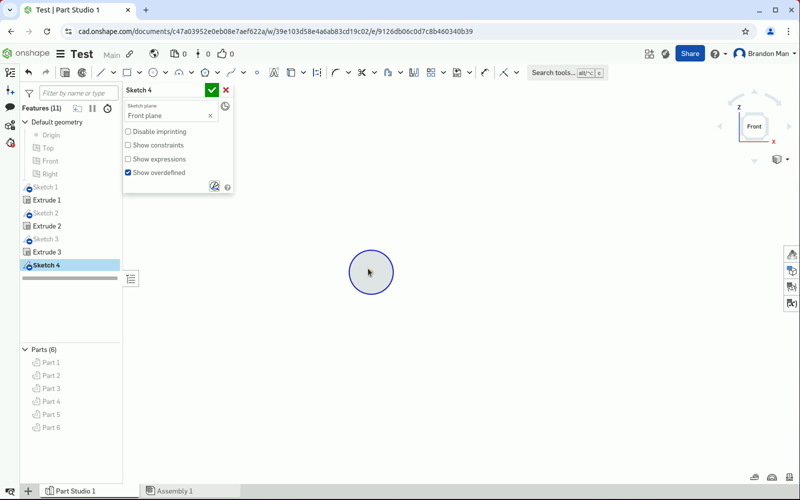
scroll(6)
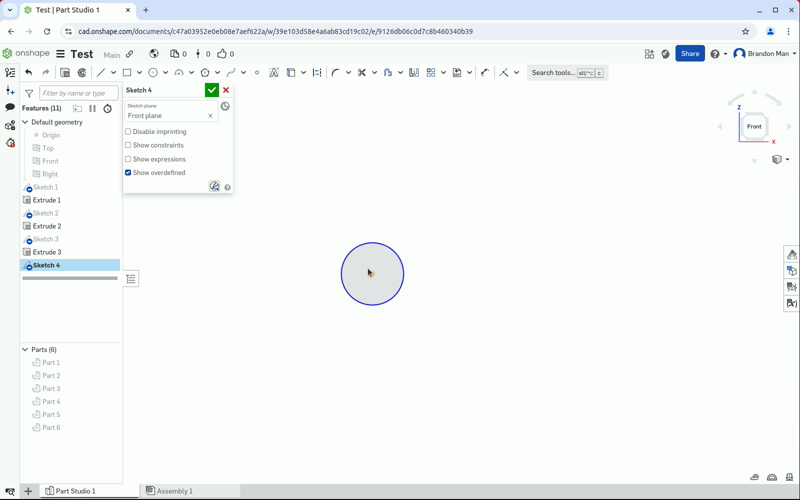
scroll(6)
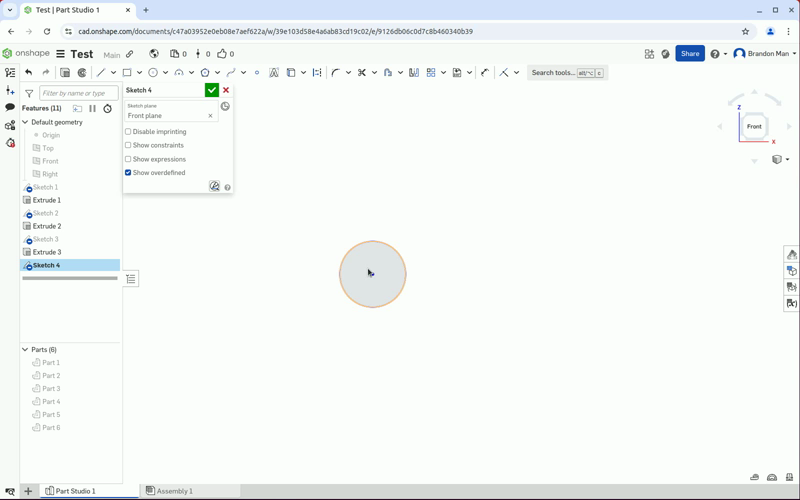
scroll(6)
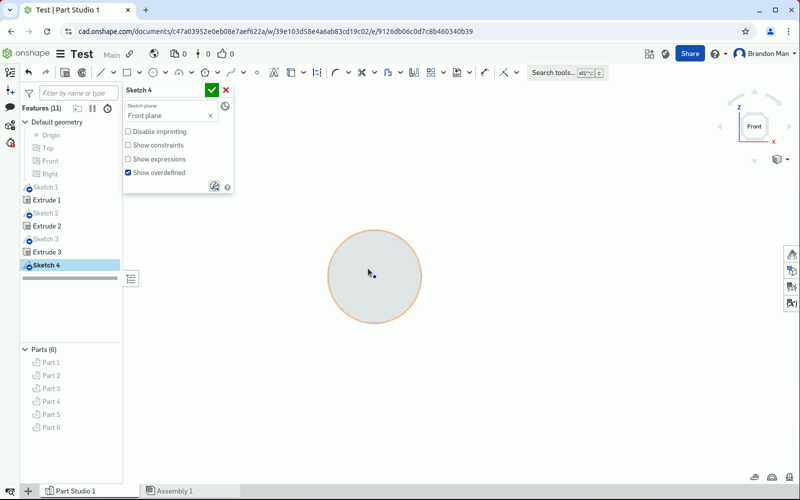
scroll(6)
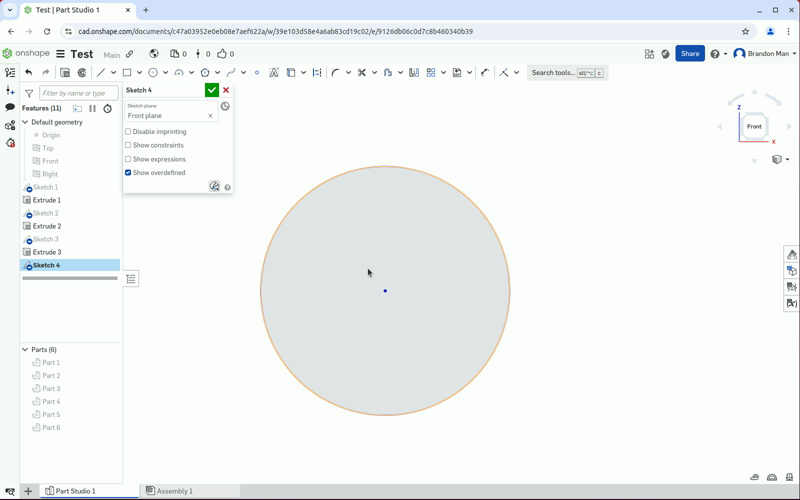
click(368, 268)
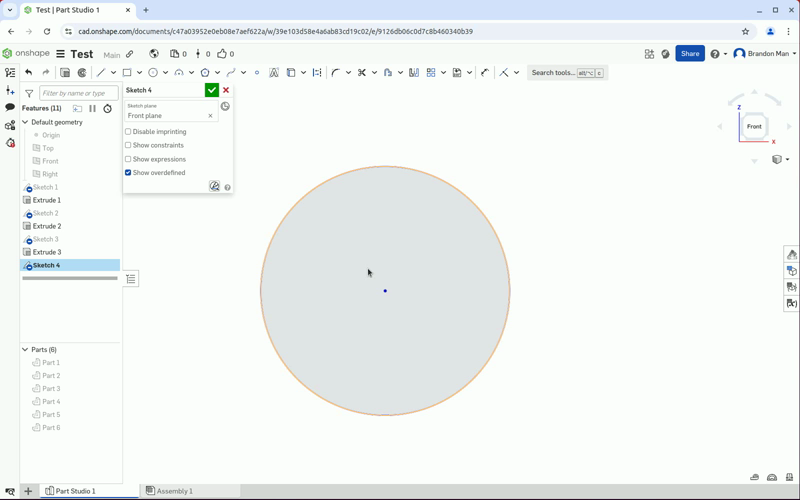
scroll(-6)
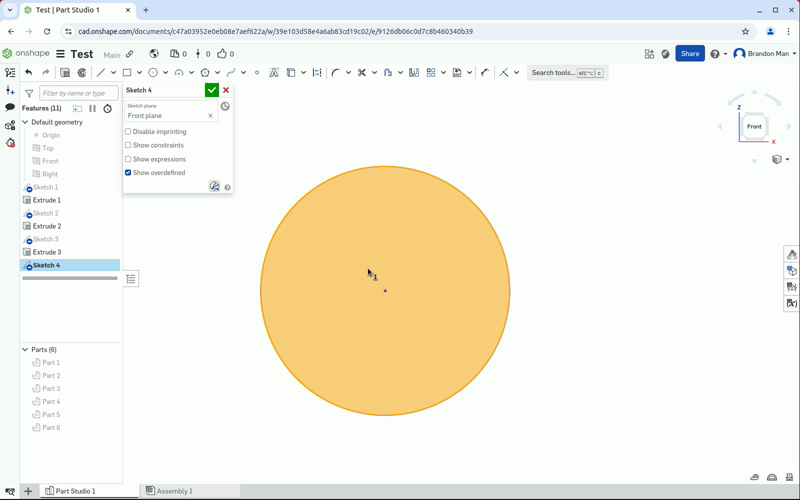
scroll(-6)
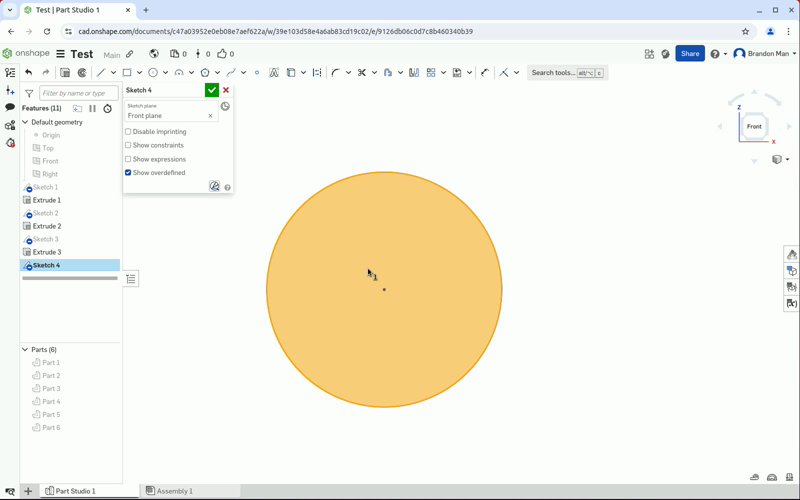
scroll(-6)
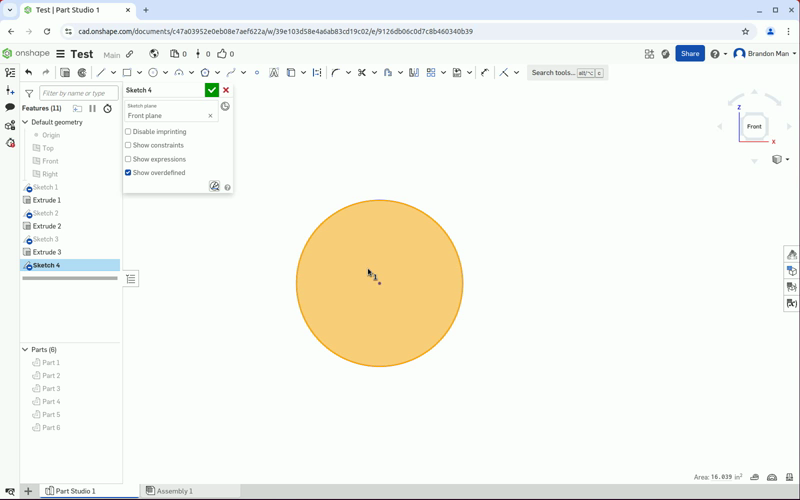
scroll(-6)
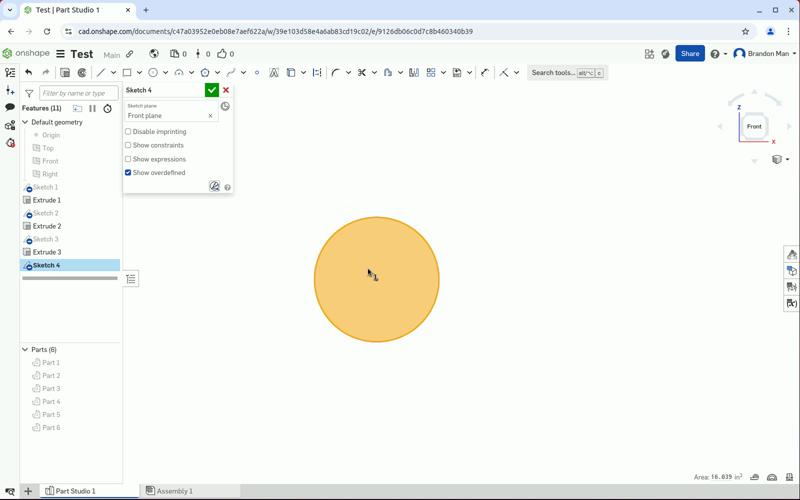
scroll(-6)
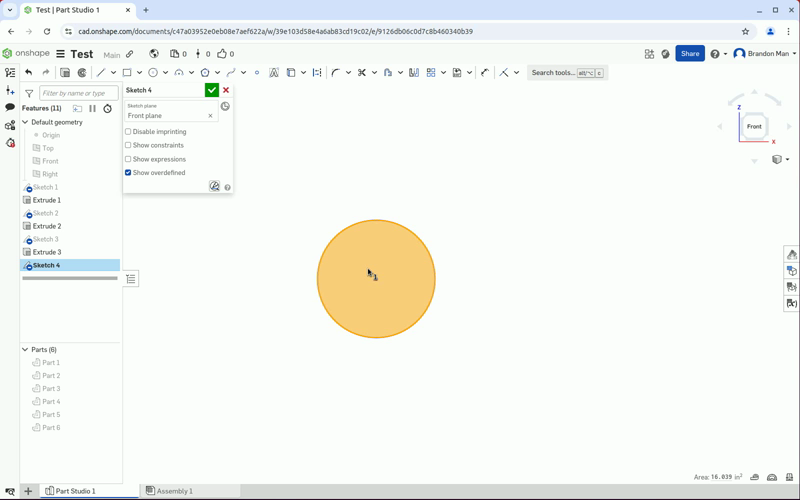
scroll(-6)
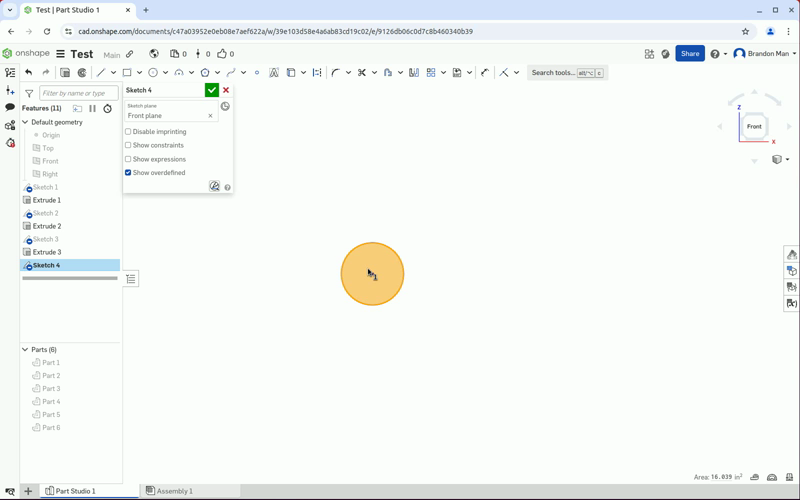
scroll(-6)
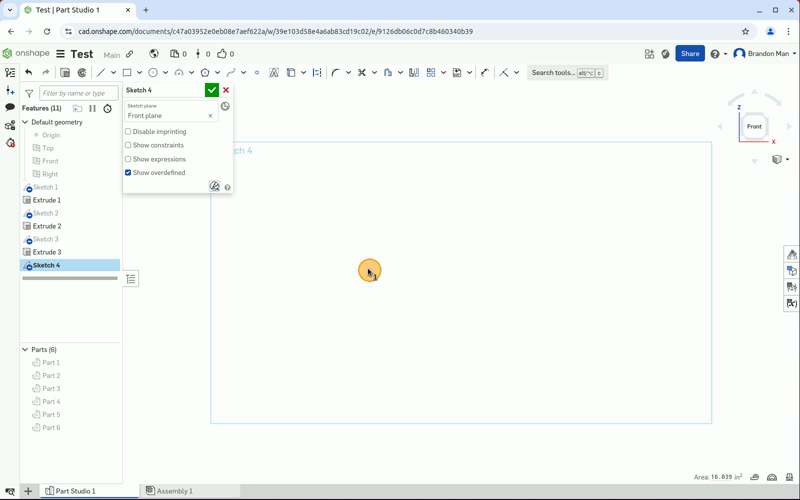
mouse_move(73, 352)
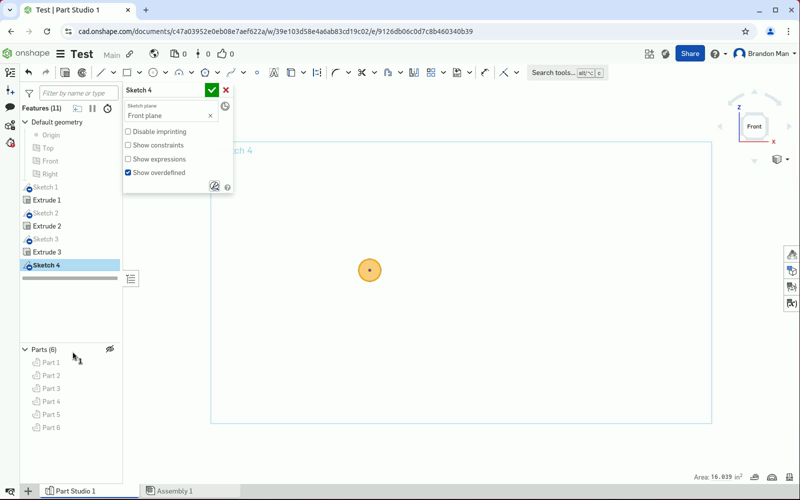
key(shift+y)
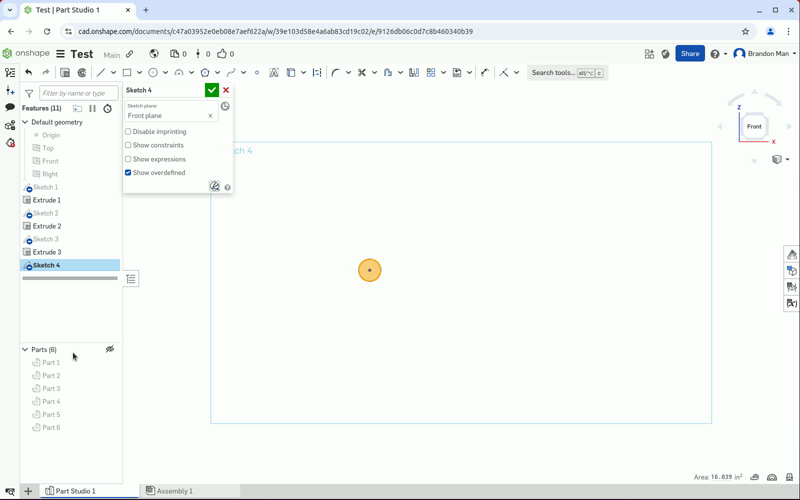
key(shift+e)
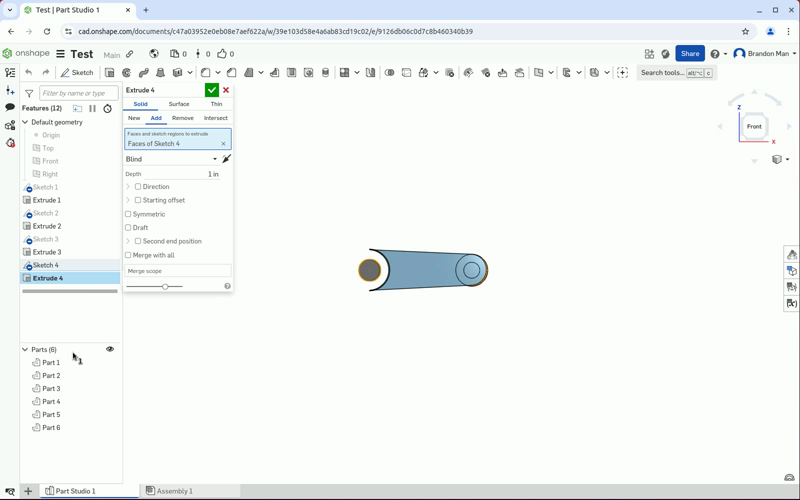
mouse_move(143, 106)
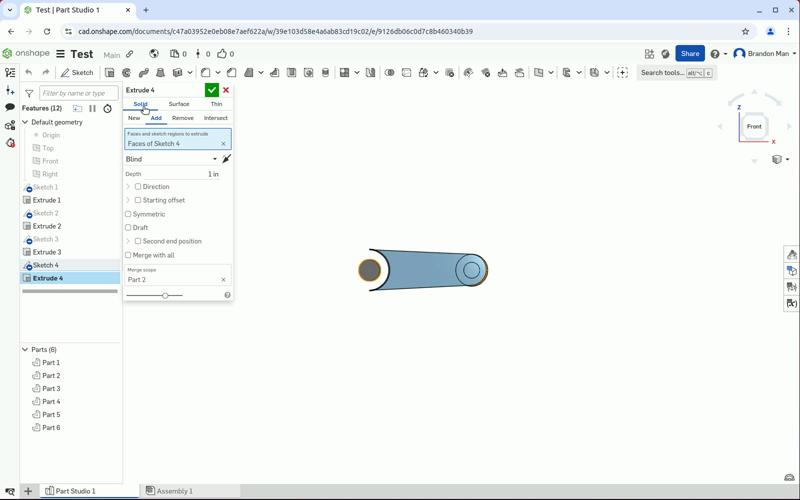
click(143, 106)
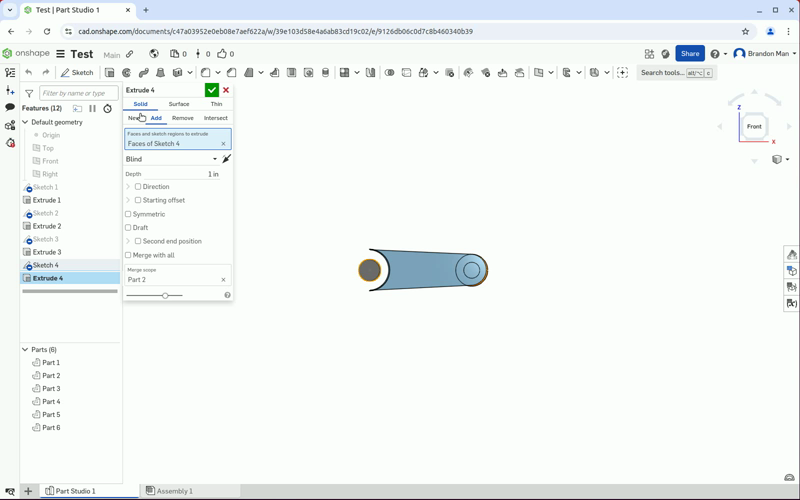
mouse_move(137, 120)
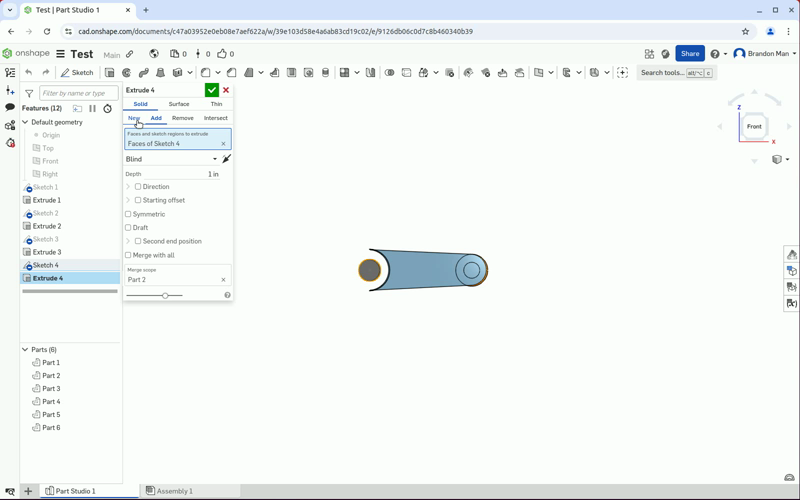
click(137, 120)
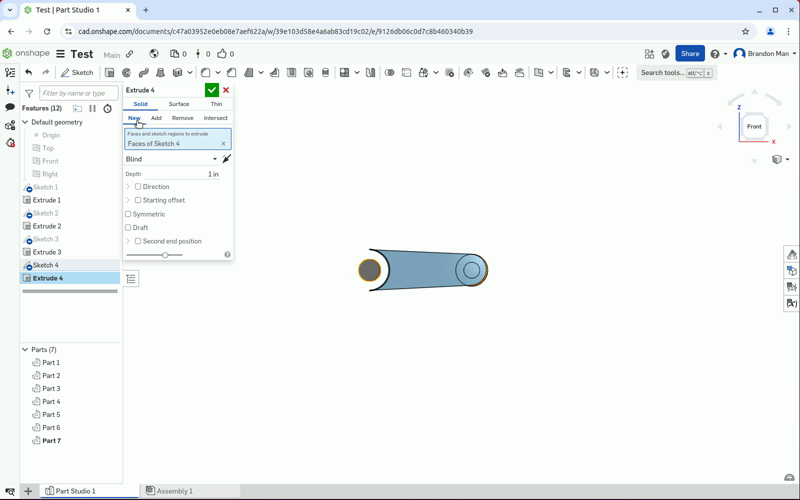
key(tab, 4)
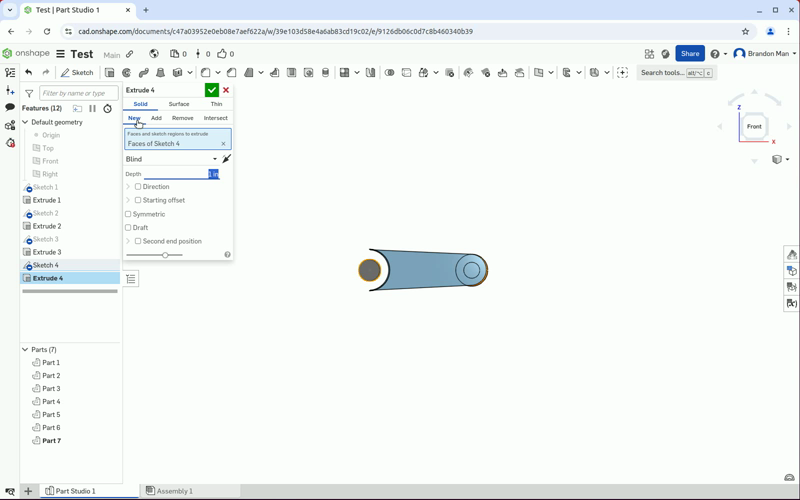
text(8.425)
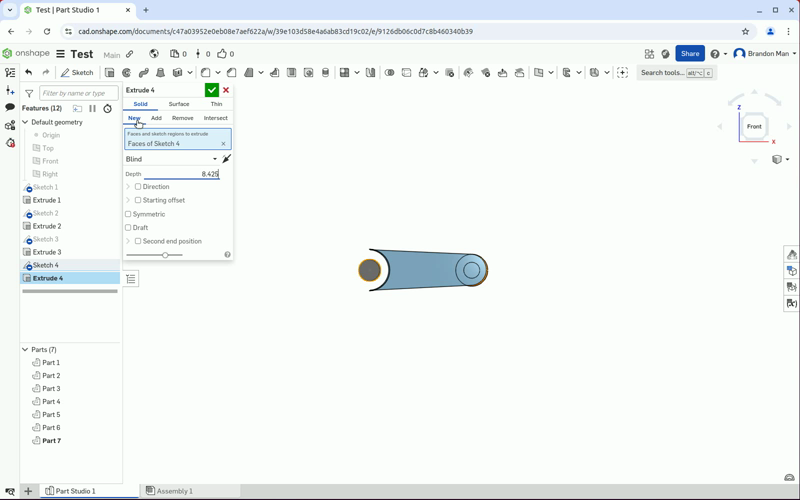
key(enter)
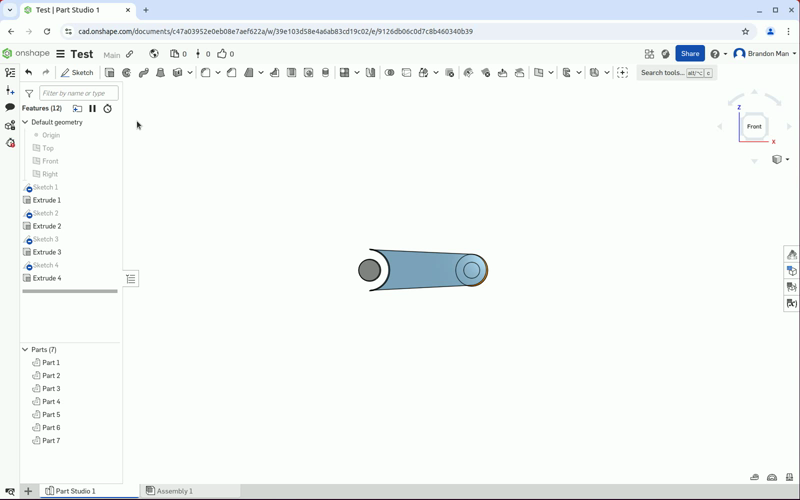
key(shift+h)
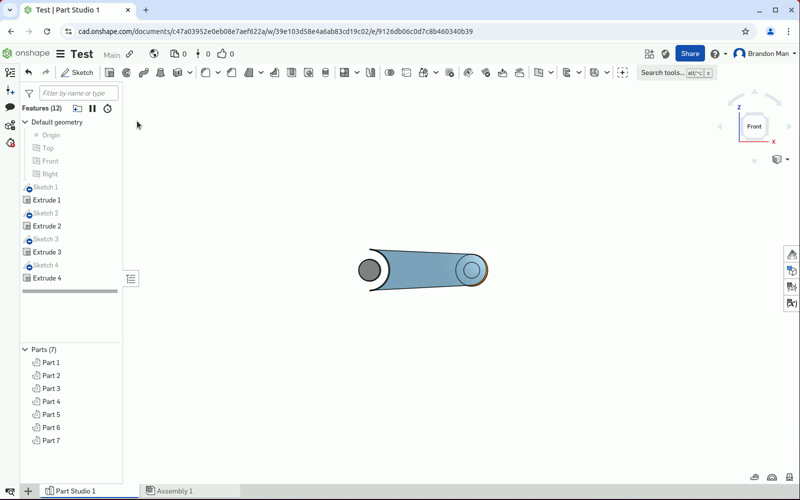
key(shift+h)
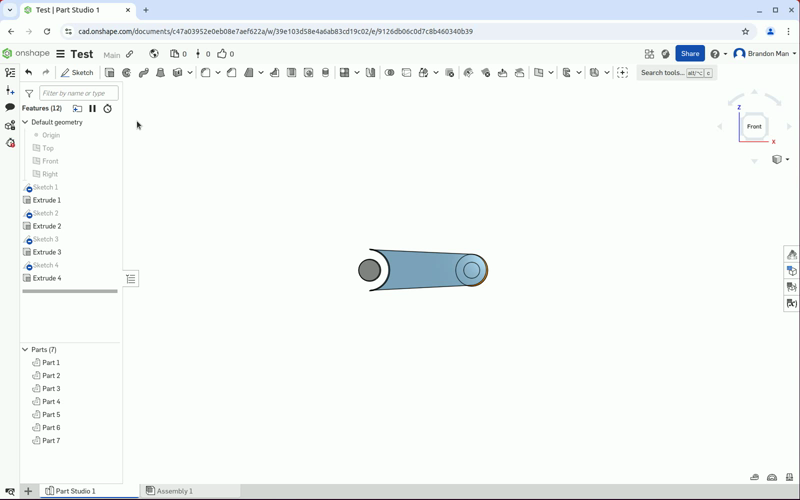
mouse_move(73, 189)
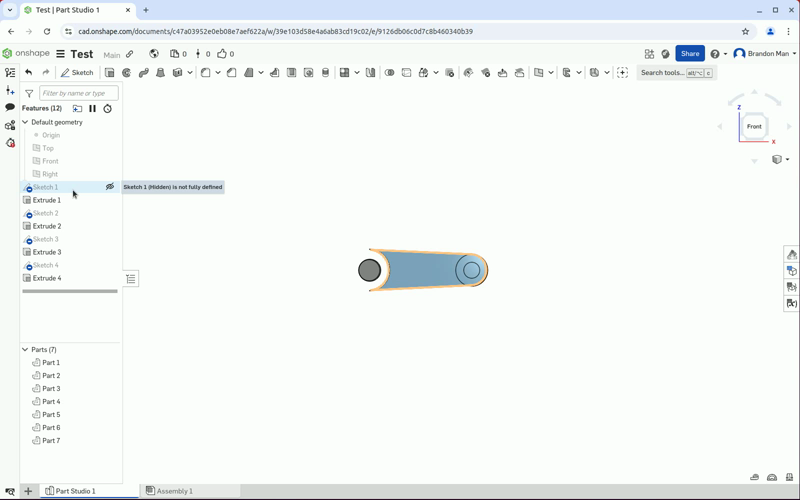
click(73, 189)
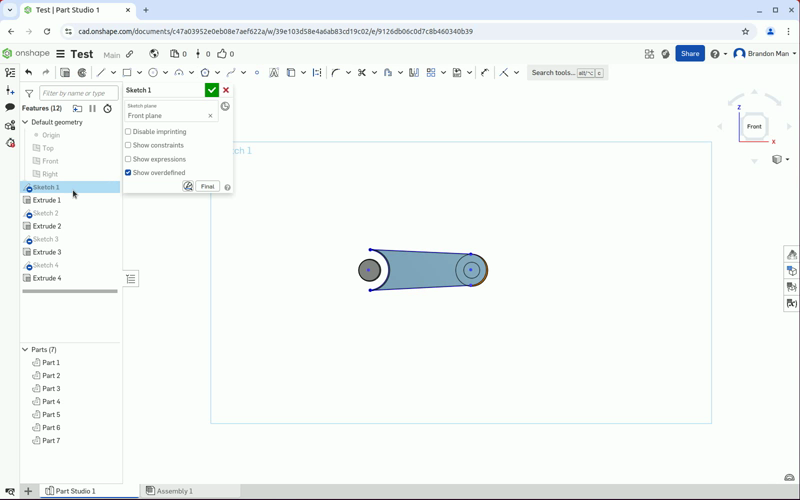
mouse_move(229, 92)
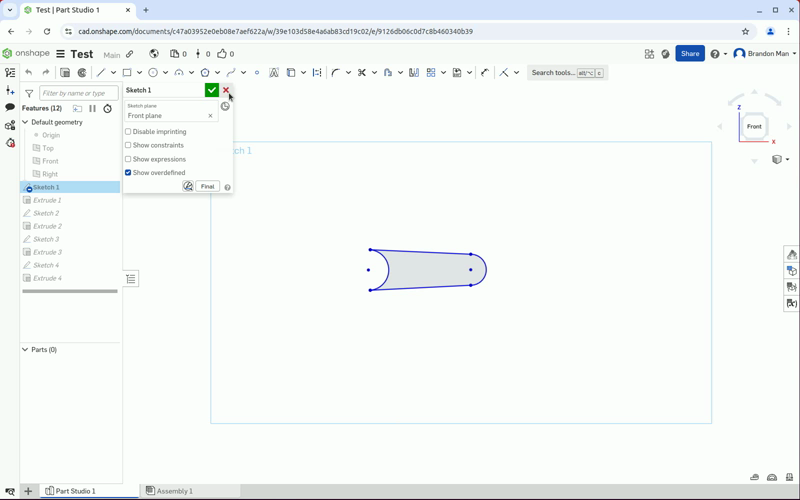
click(229, 92)
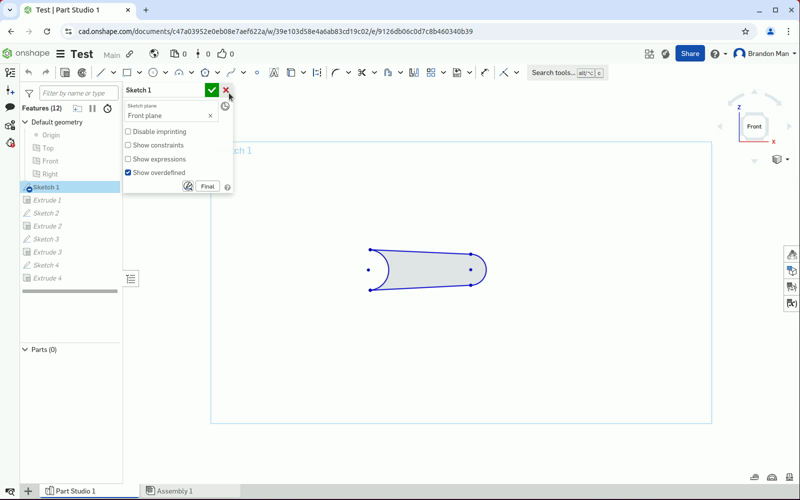
key(shift+s)
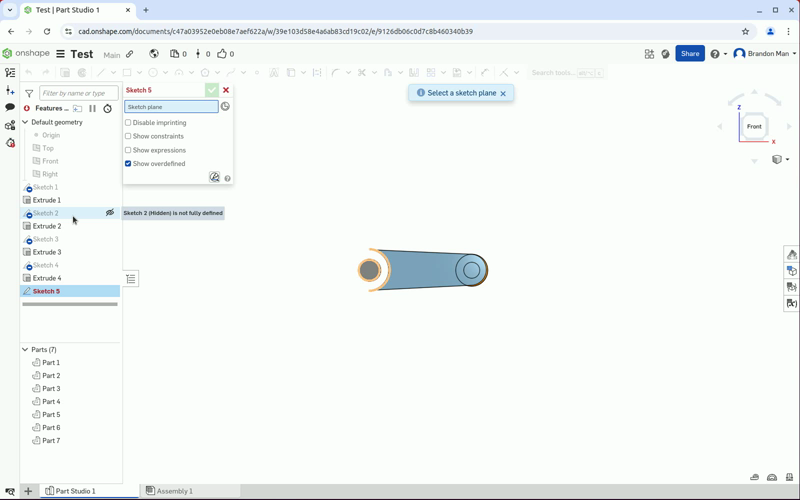
scroll(3)
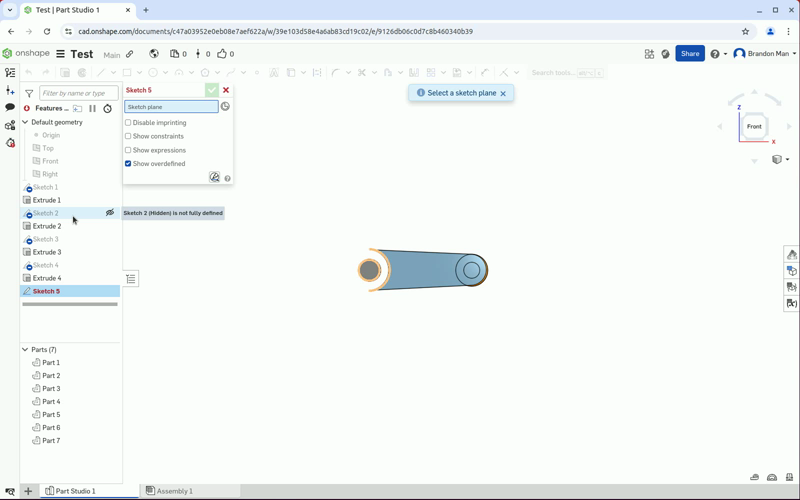
mouse_move(73, 163)
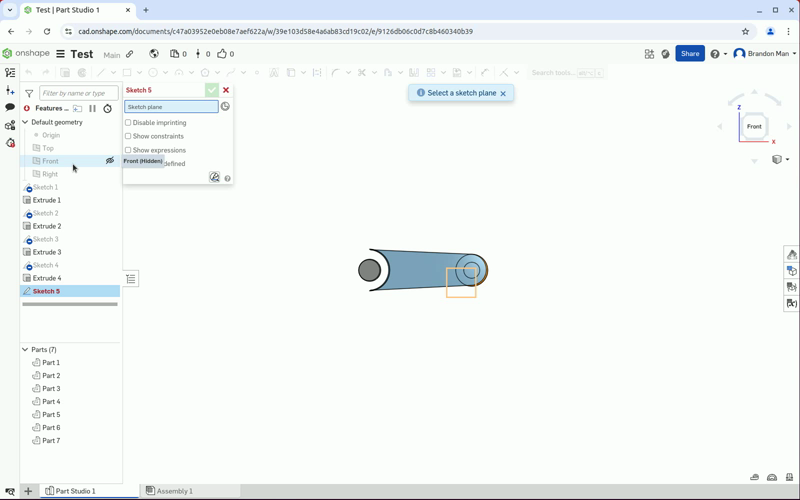
click(73, 163)
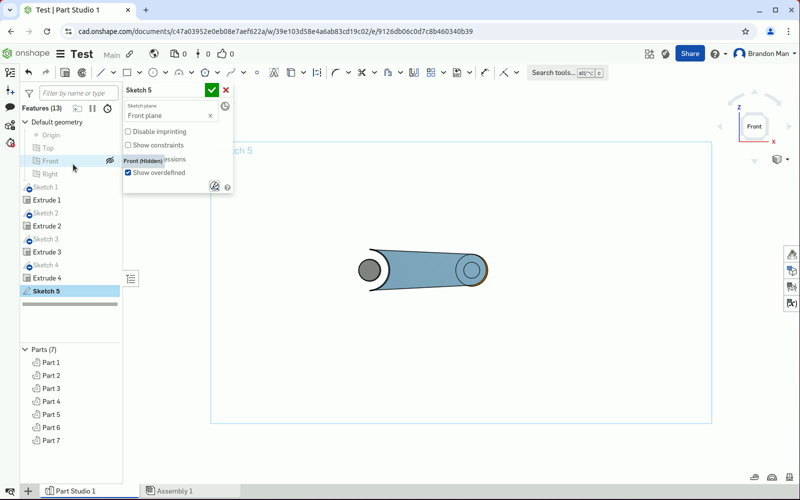
mouse_move(73, 352)
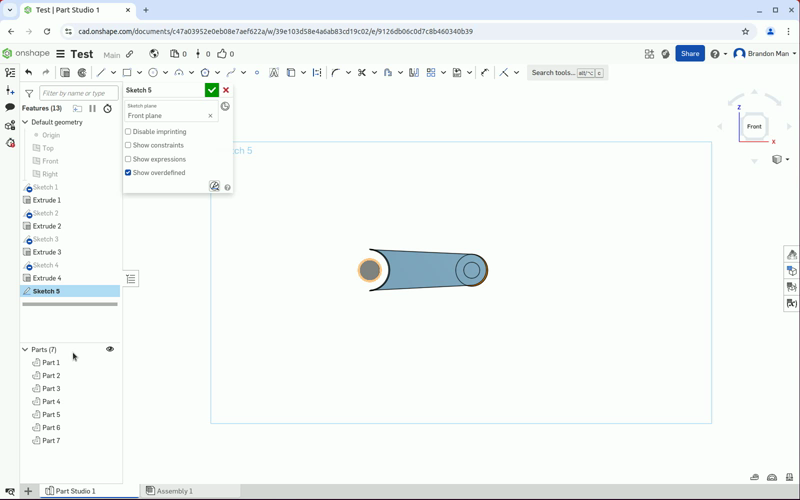
key(y)
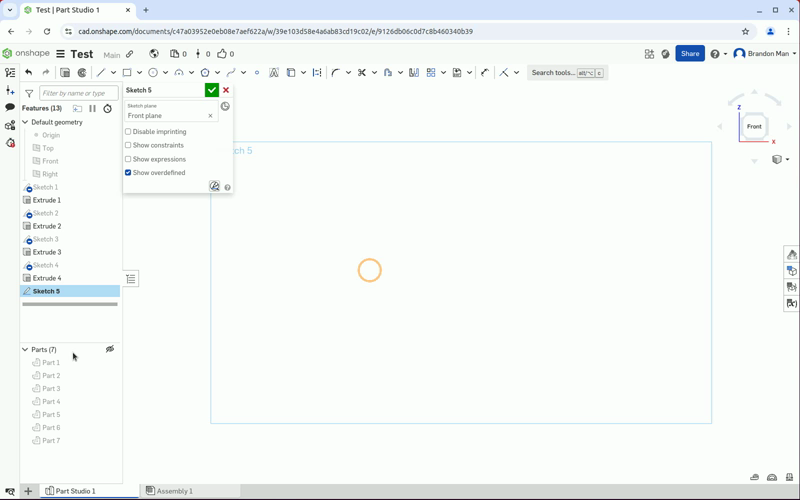
key(c)
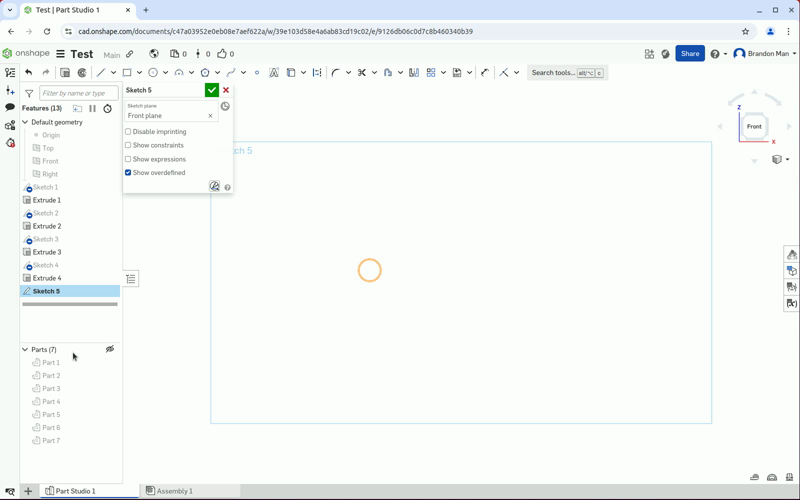
key_down(shift)
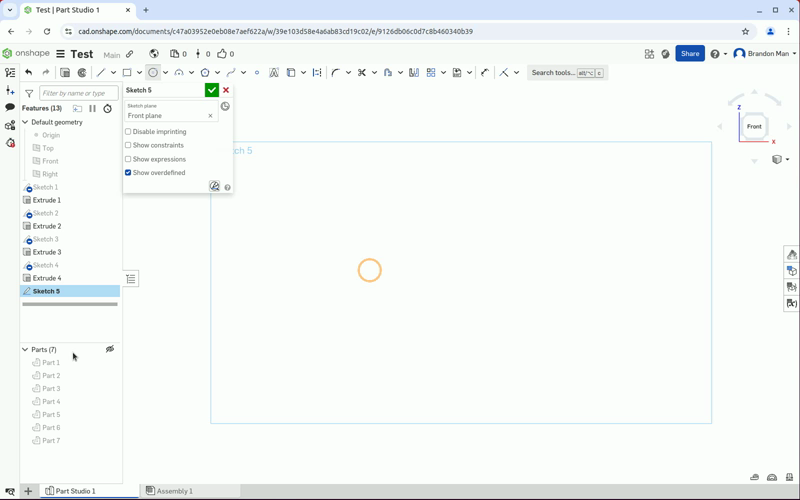
mouse_move(369, 270)
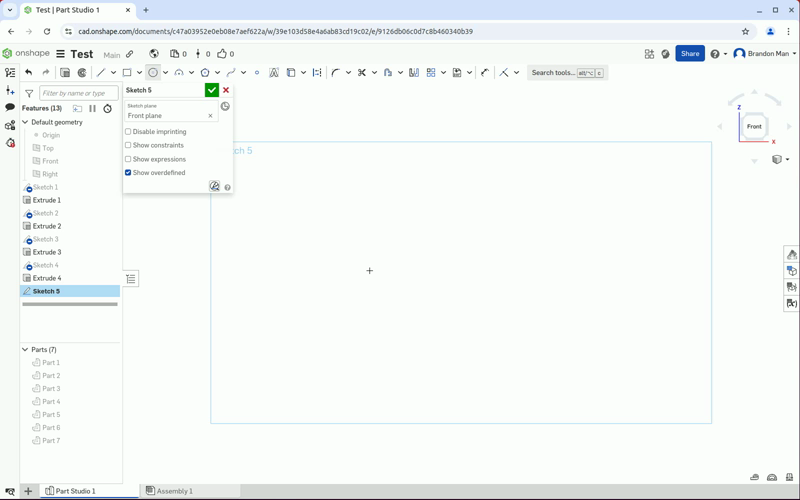
click(369, 270)
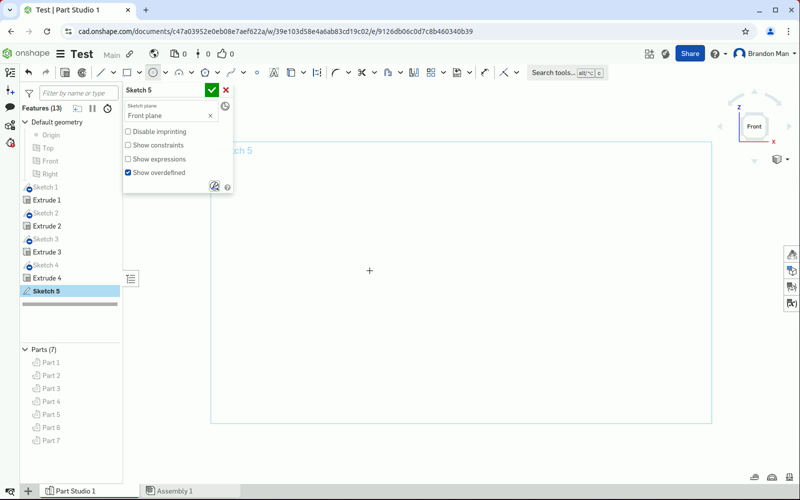
key_up(shift)
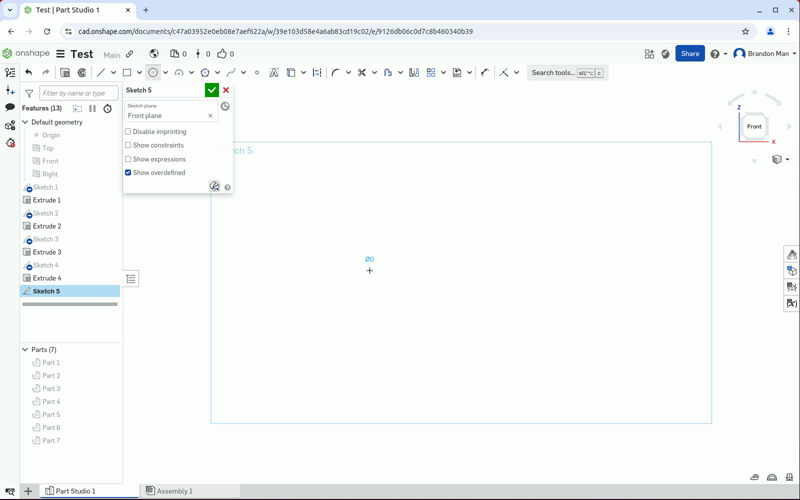
mouse_move(380, 270)
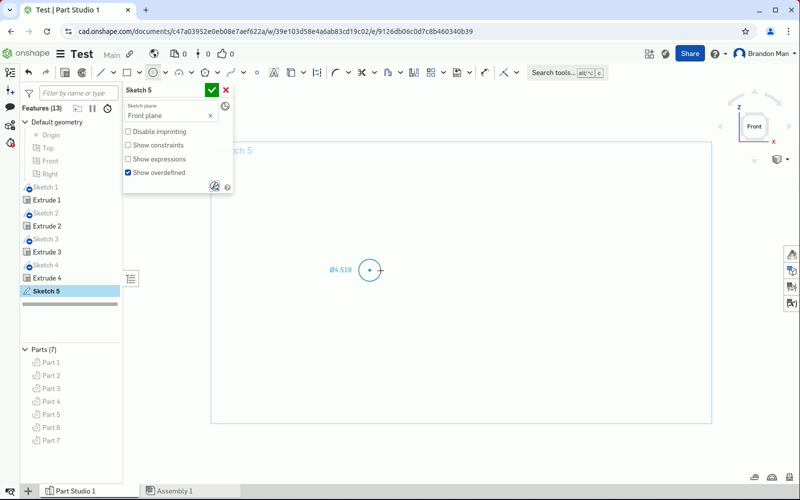
click(380, 270)
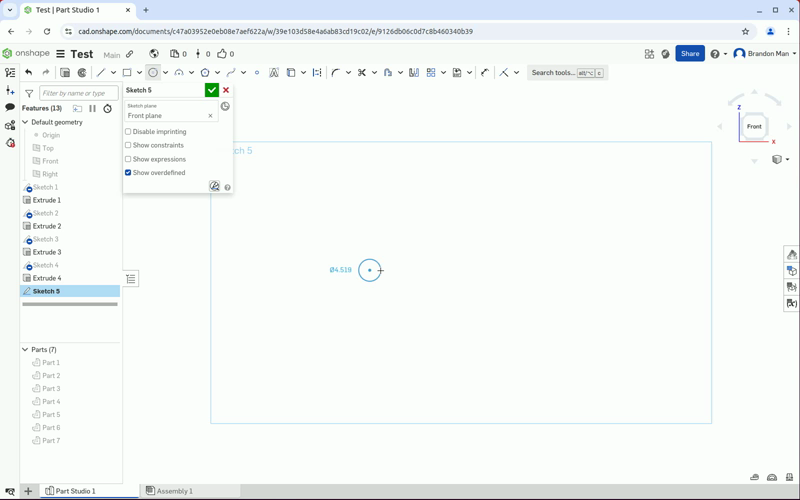
key(esc)
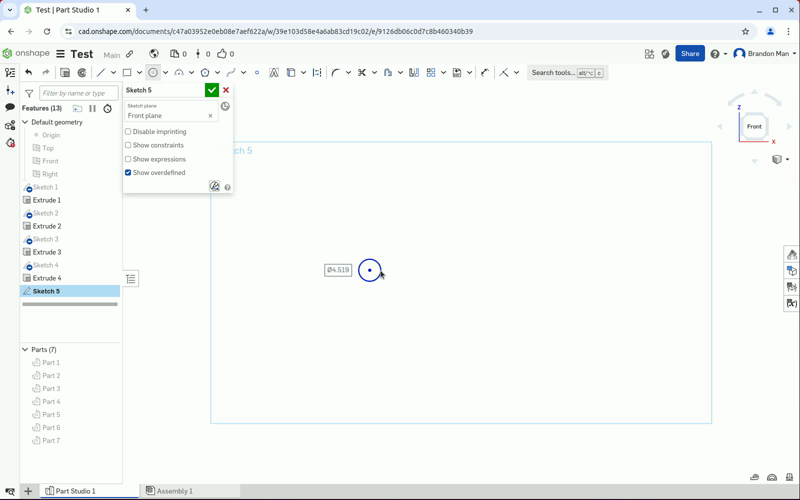
mouse_move(364, 276)
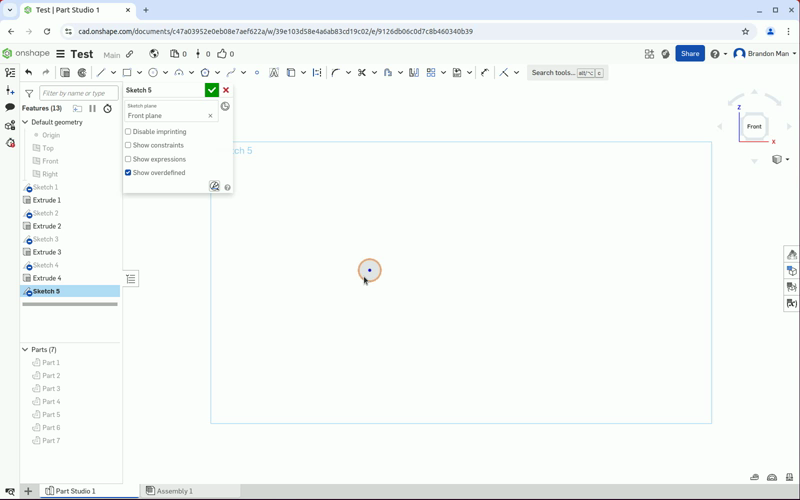
scroll(6)
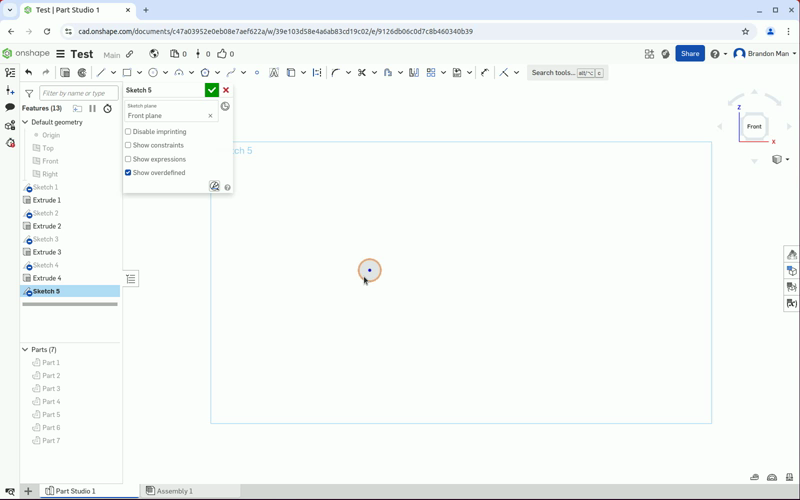
scroll(6)
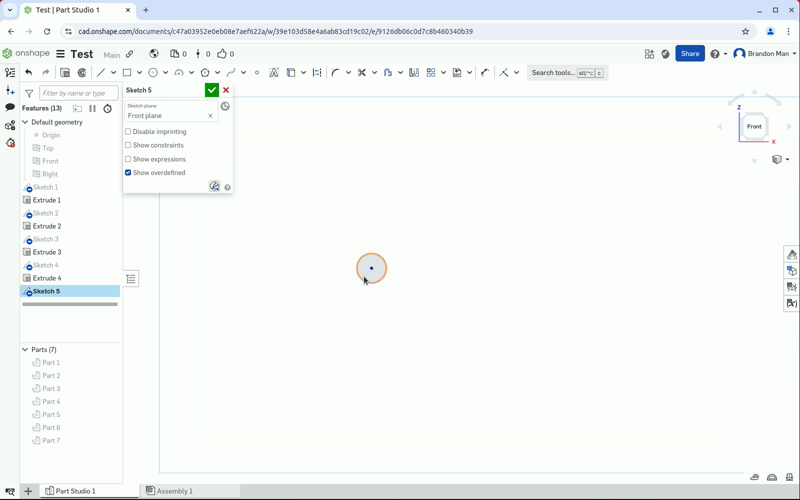
scroll(6)
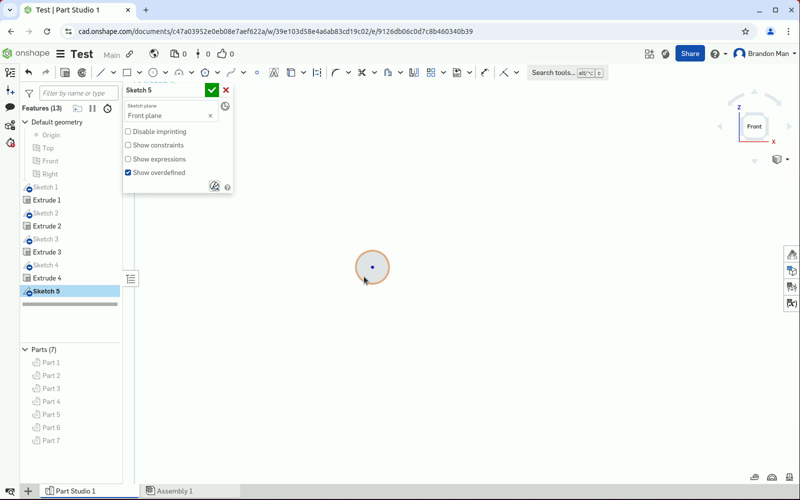
scroll(6)
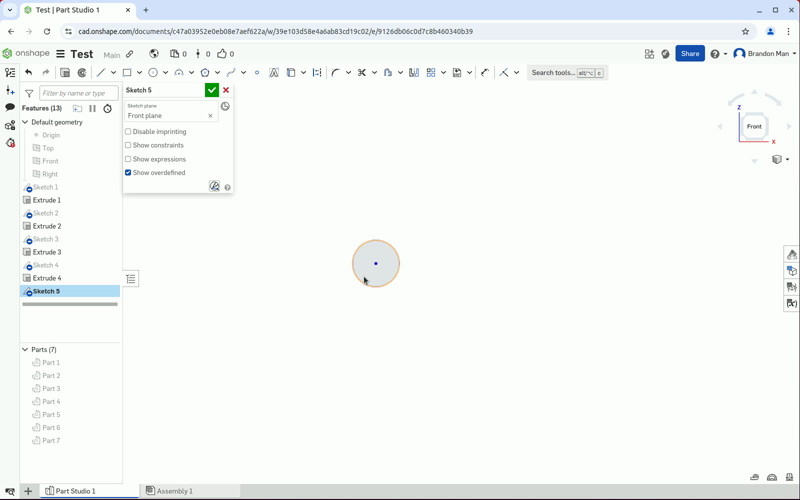
scroll(6)
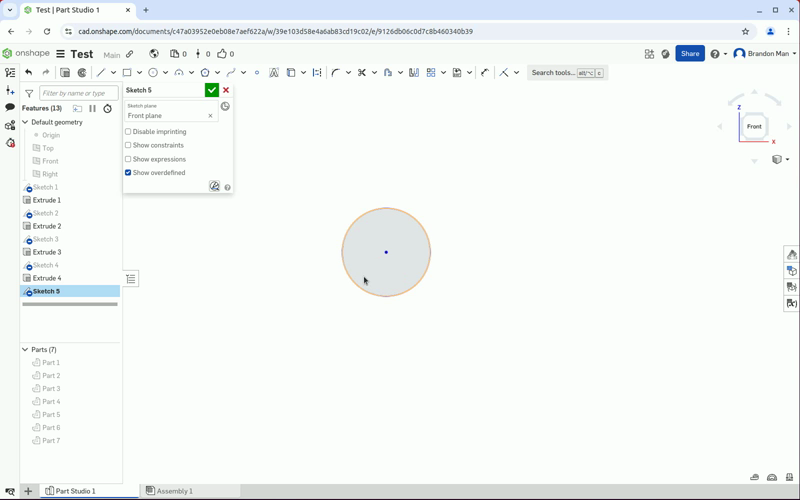
scroll(6)
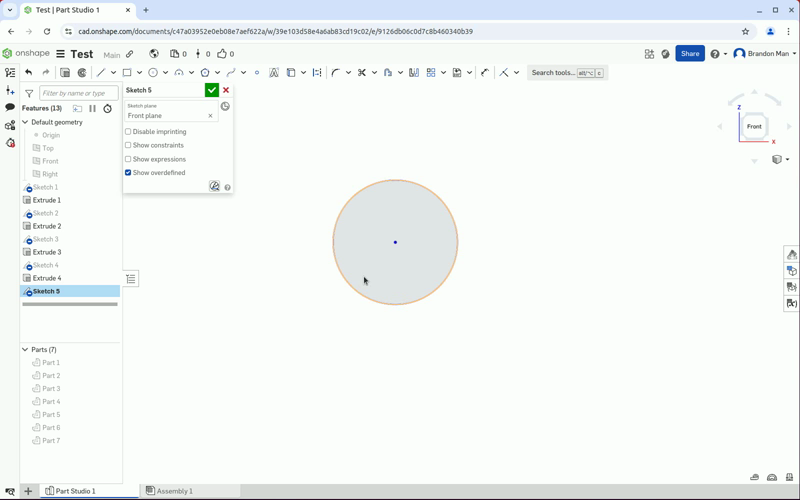
scroll(6)
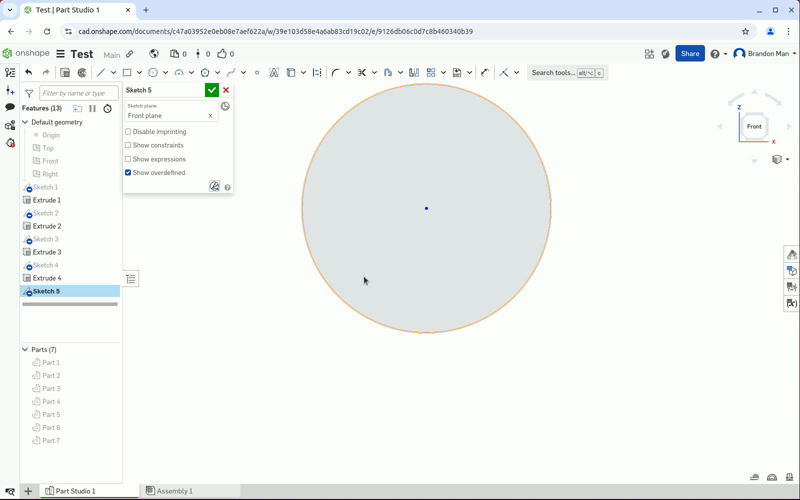
click(364, 276)
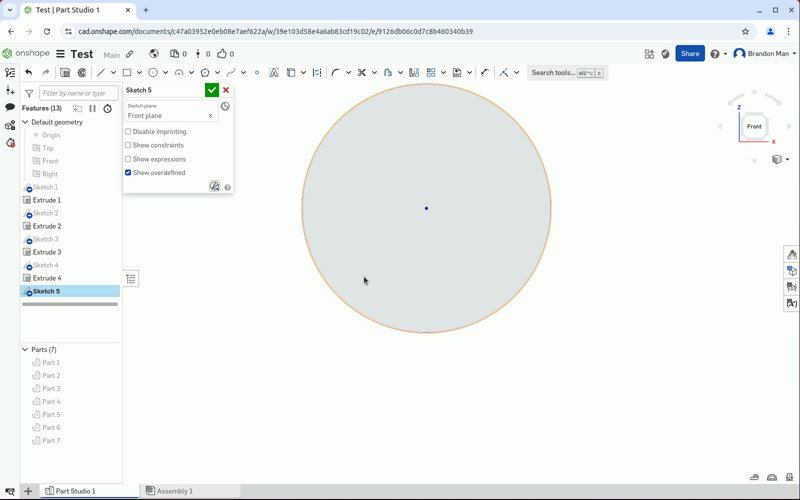
scroll(-6)
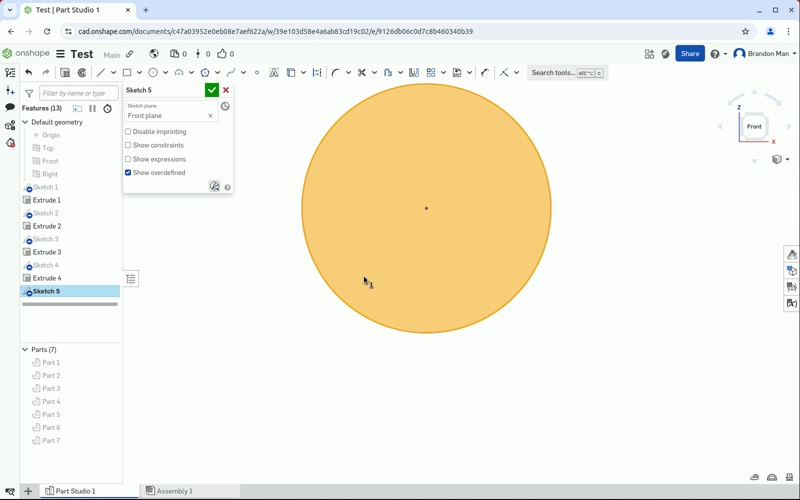
scroll(-6)
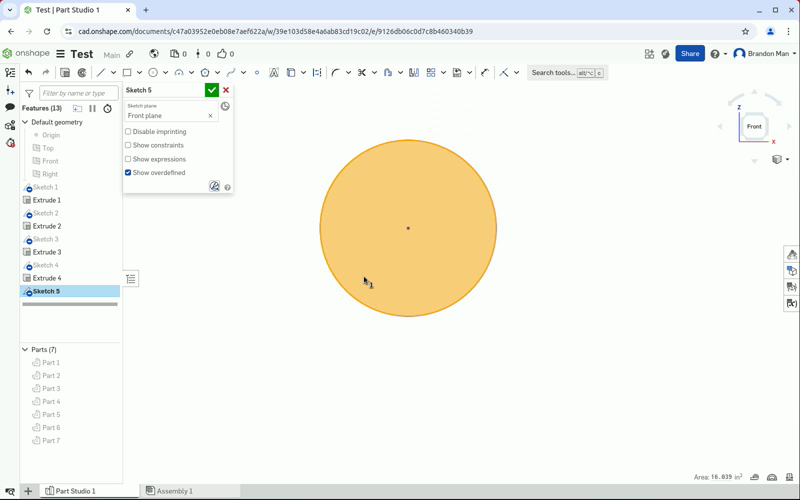
scroll(-6)
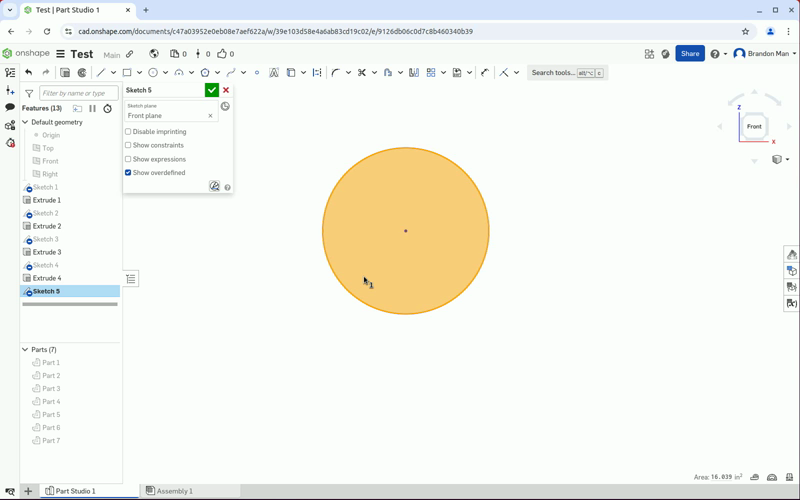
scroll(-6)
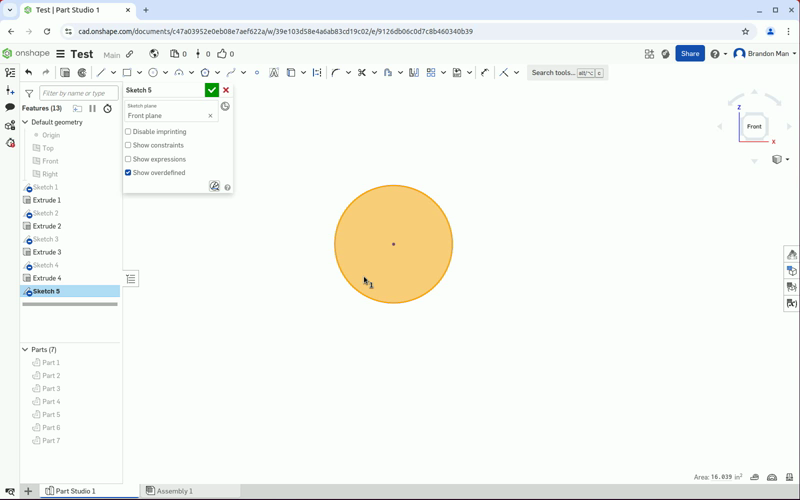
scroll(-6)
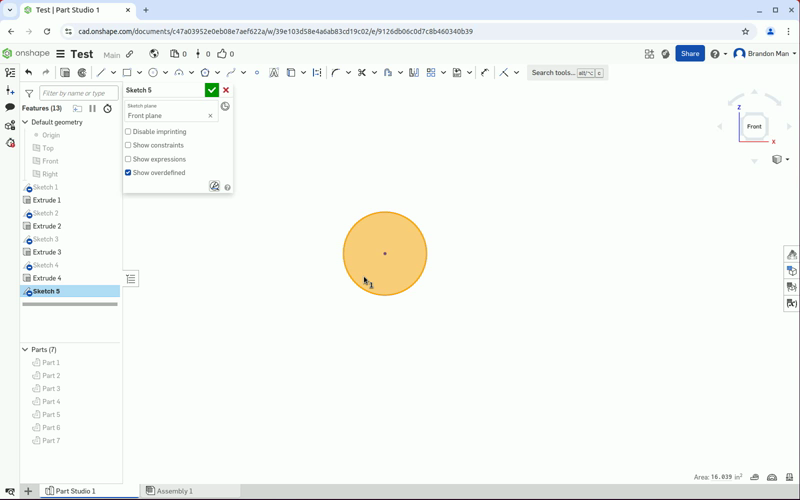
scroll(-6)
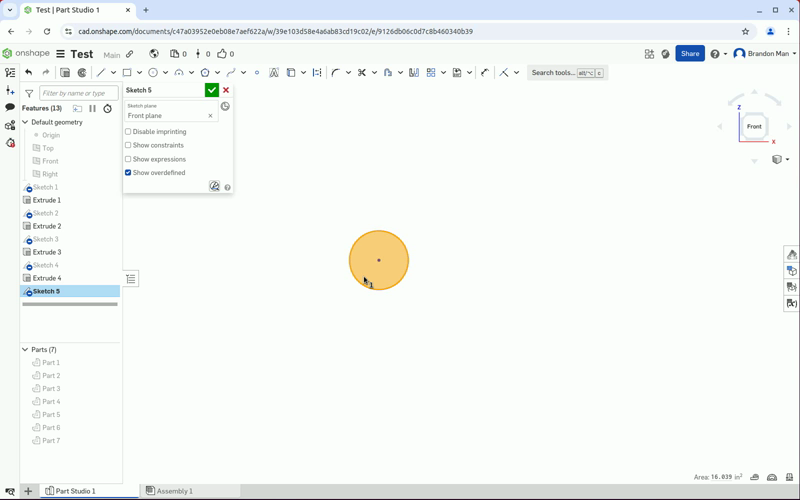
scroll(-6)
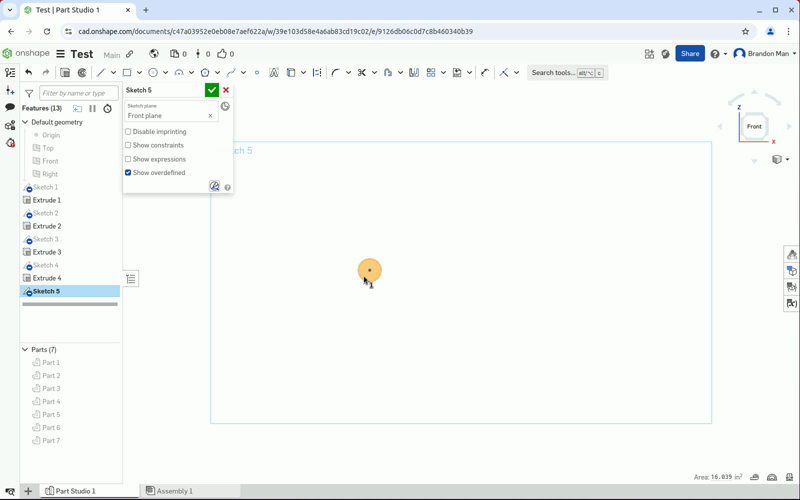
mouse_move(73, 352)
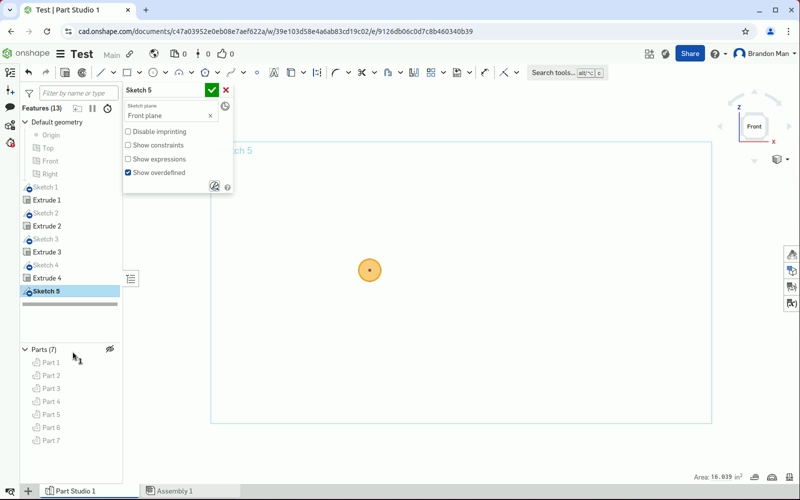
key(shift+y)
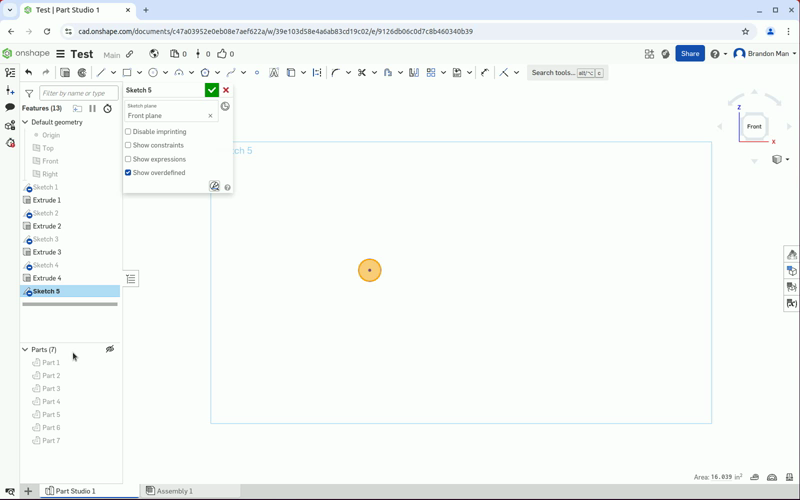
key(shift+e)
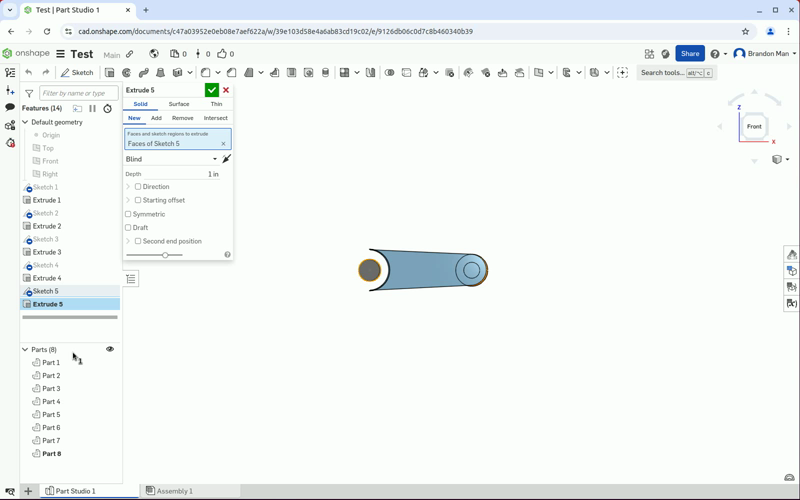
mouse_move(143, 106)
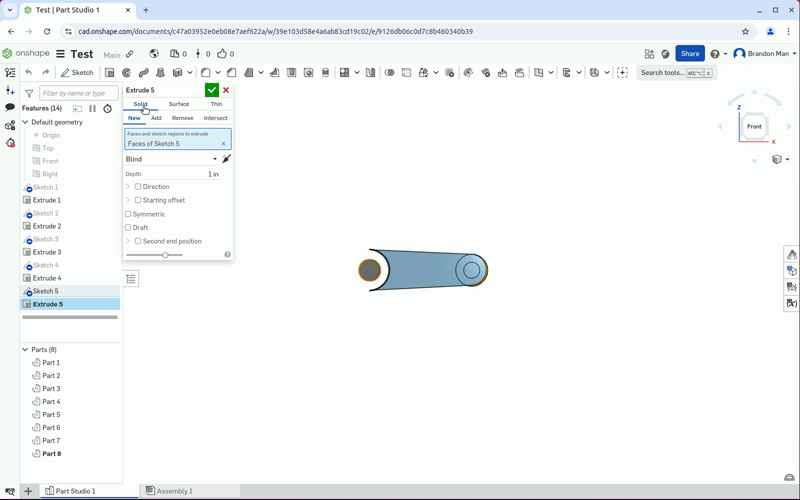
click(143, 106)
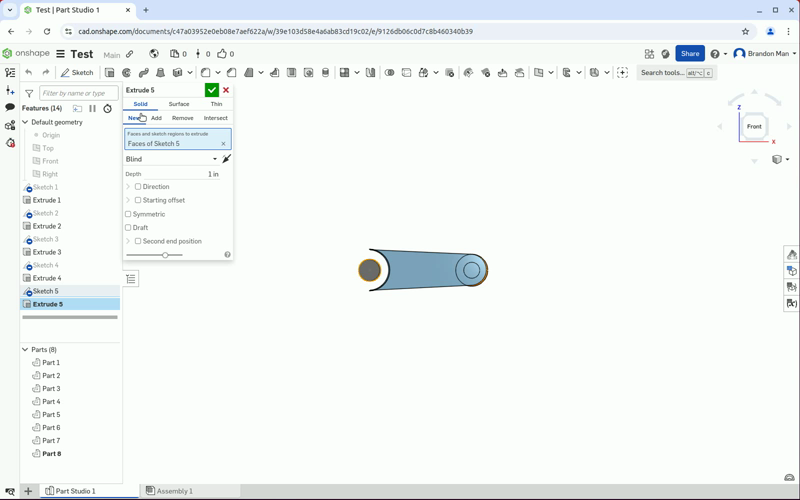
mouse_move(137, 120)
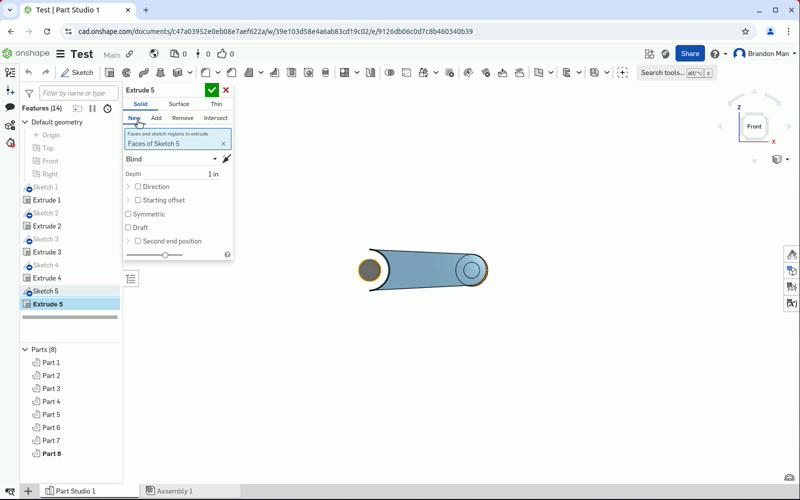
click(137, 120)
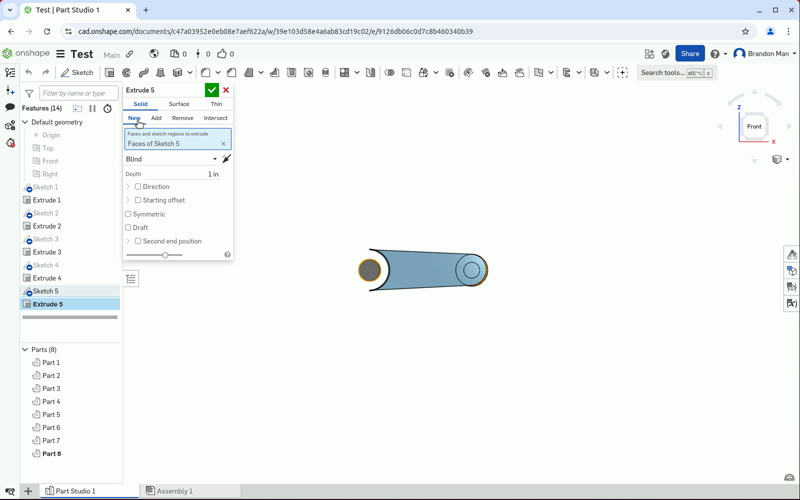
key(tab, 4)
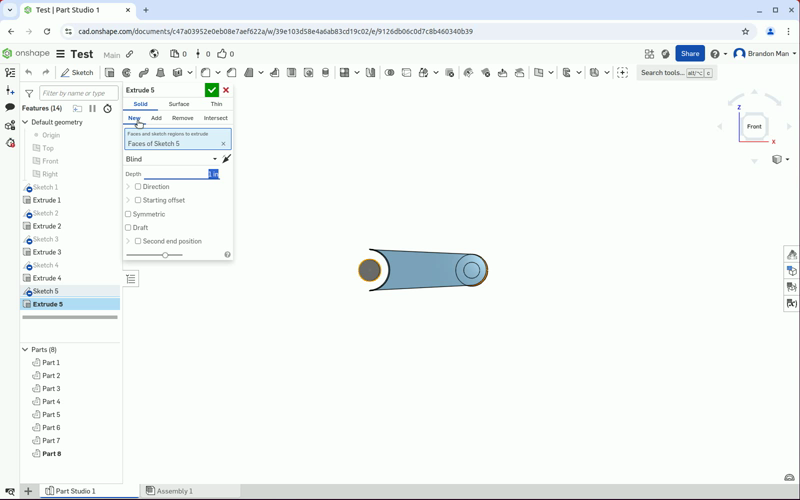
text(-8.425)
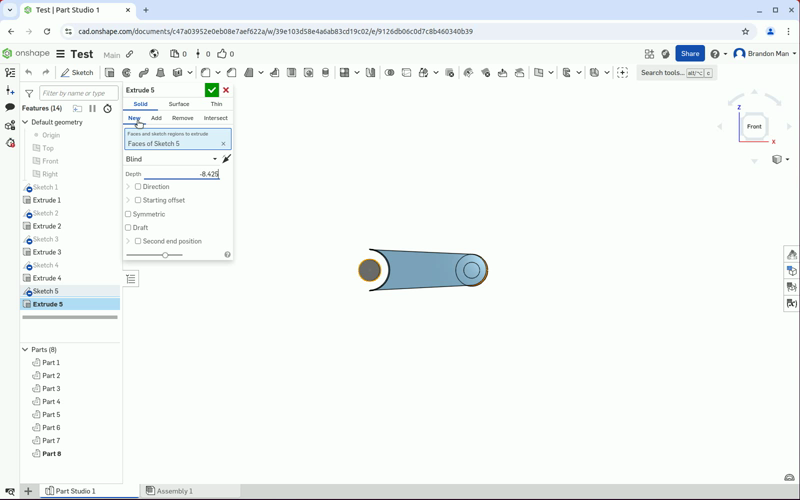
key(enter)
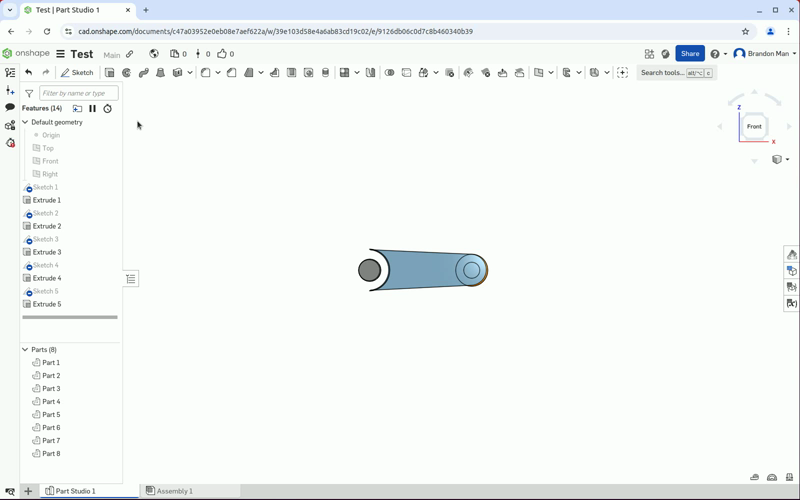
key(shift+h)
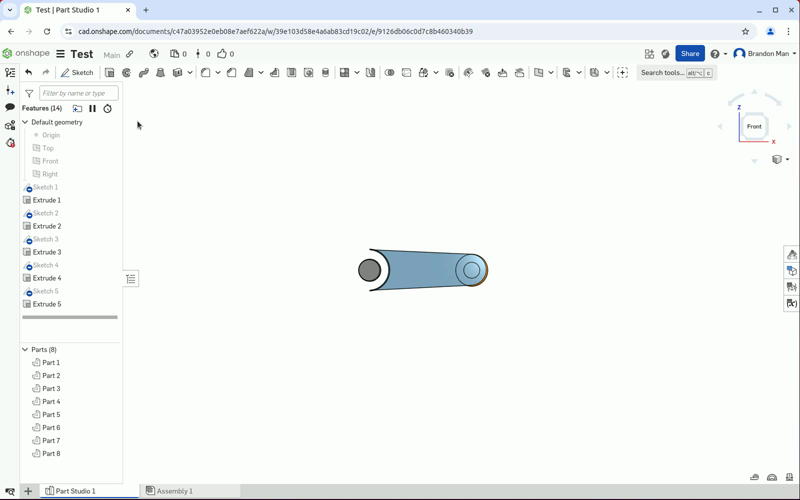
key(shift+h)
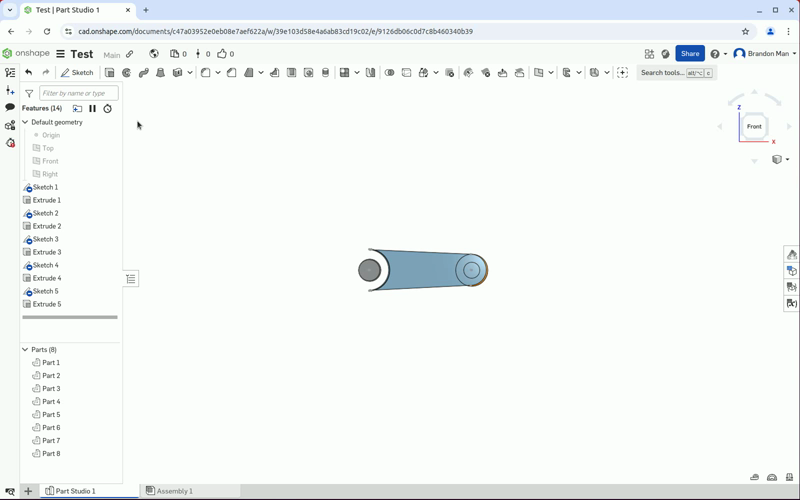
key(shift+7)
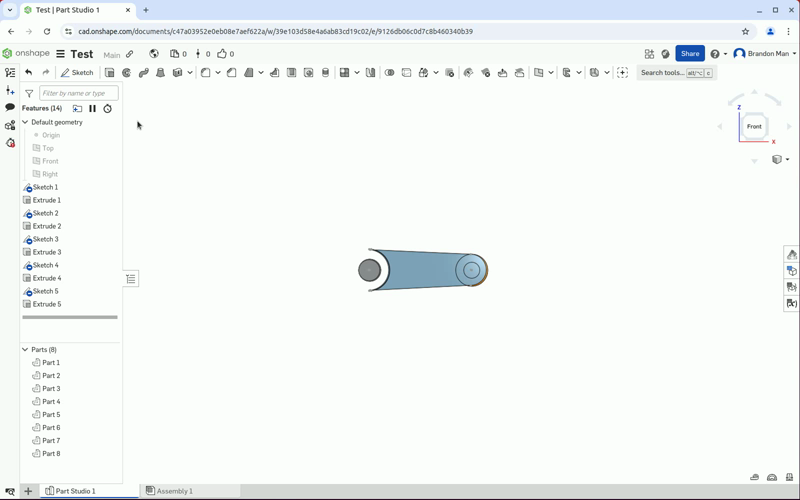
key(left, 2)
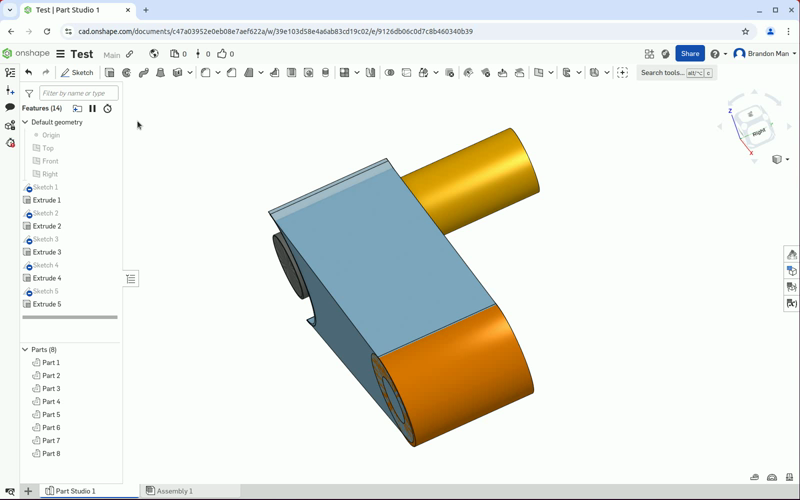
key(down, 2)
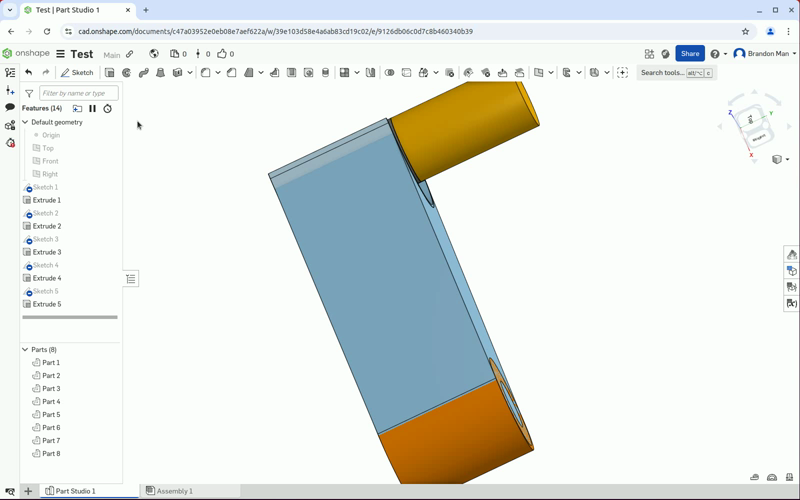
key(up, 2)
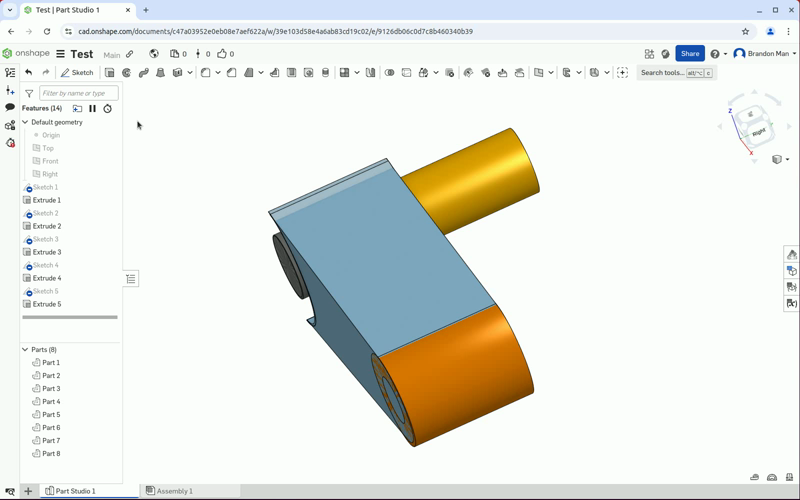
key(right, 2)
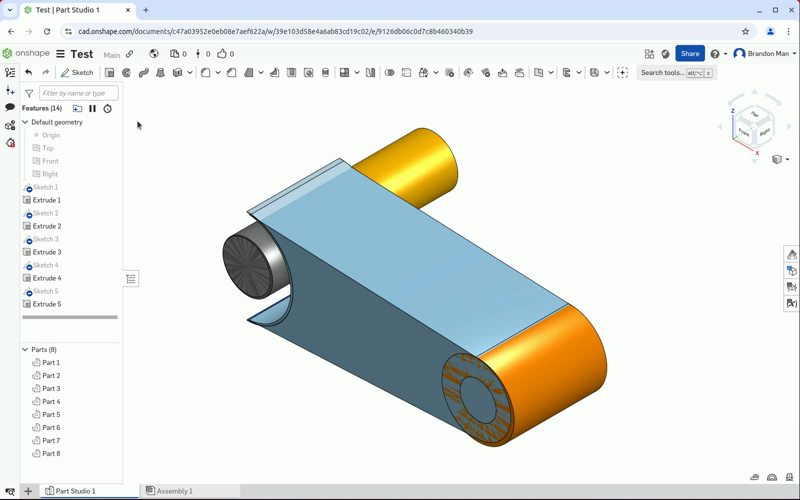
mouse_move(73, 189)
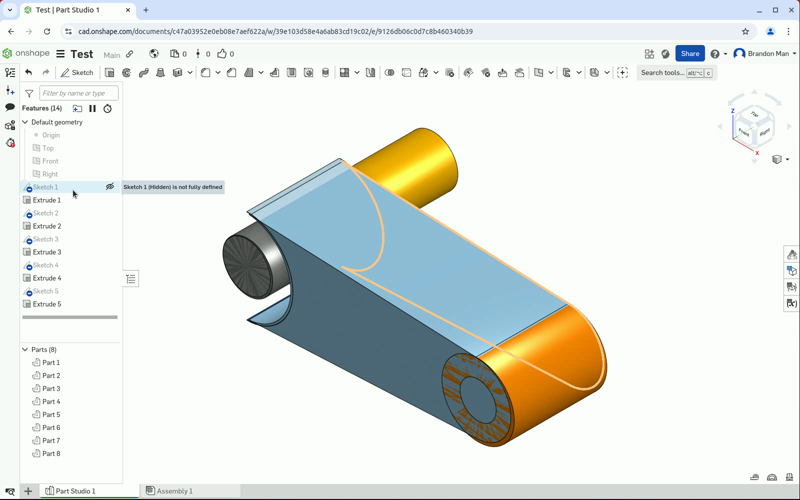
click(73, 189)